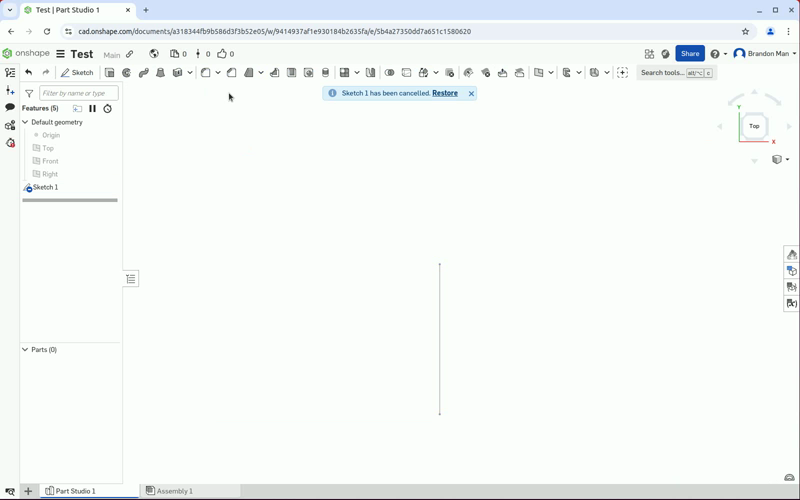
key(shift+h)
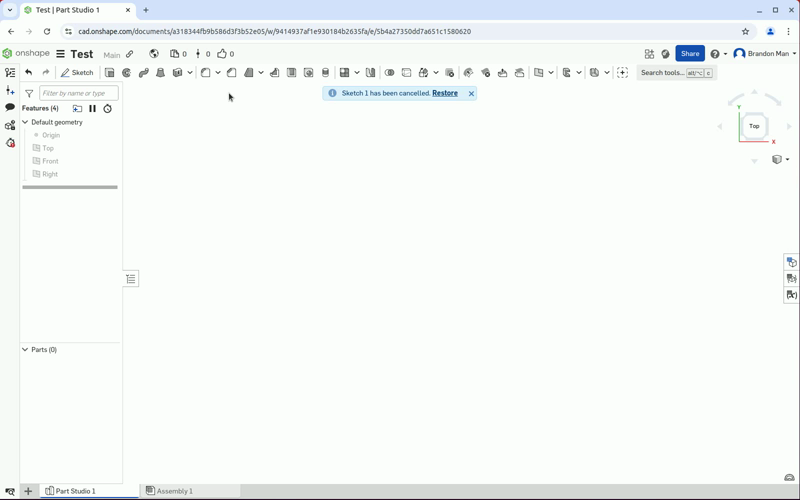
mouse_move(73, 352)
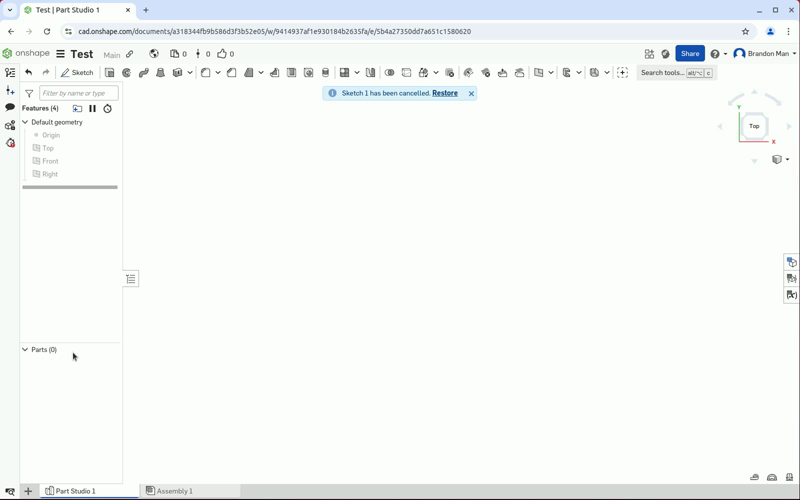
key(y)
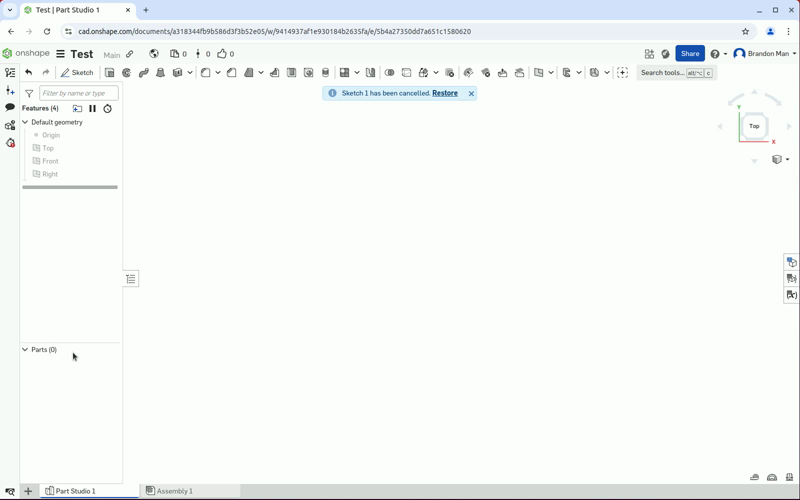
key(shift+p)
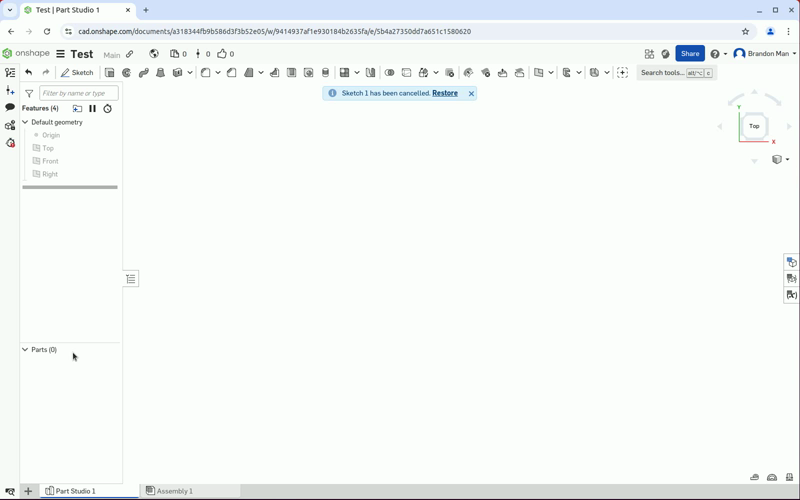
key(space)
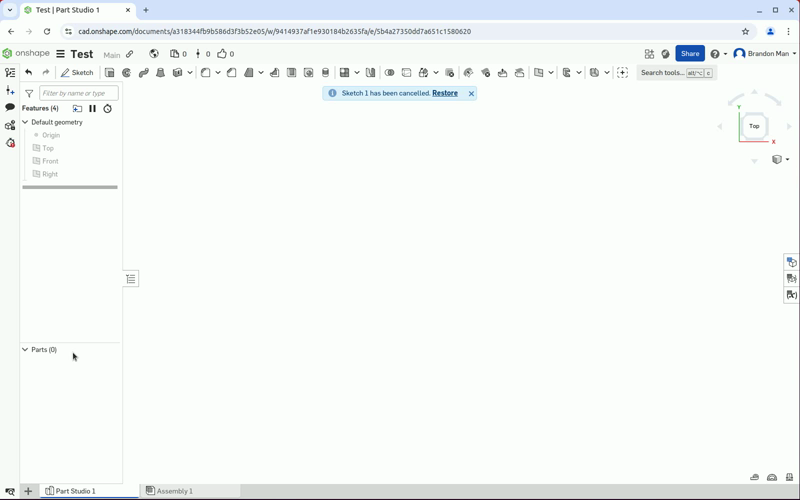
key_down(shift)
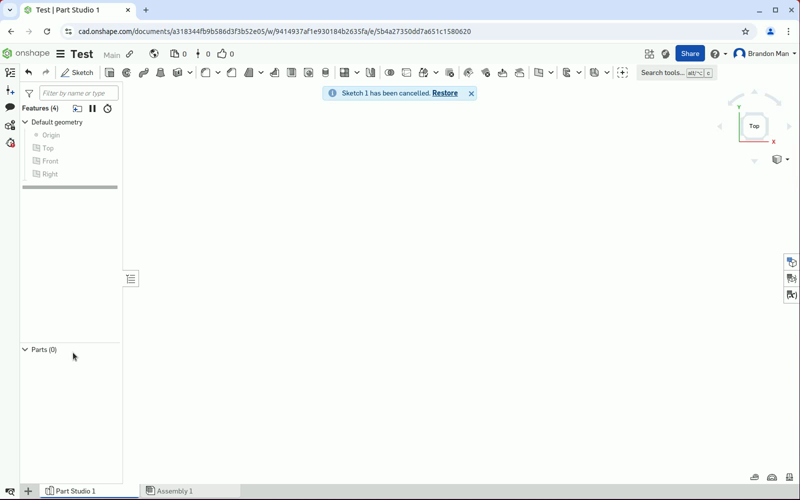
key(up)
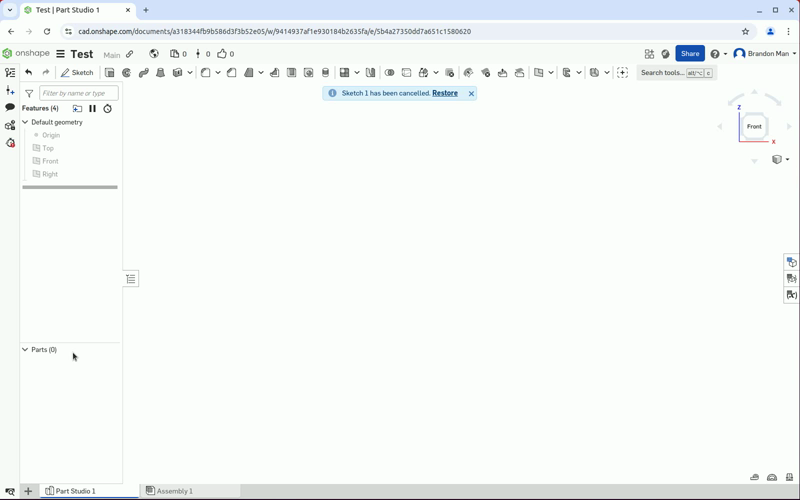
key_up(shift)
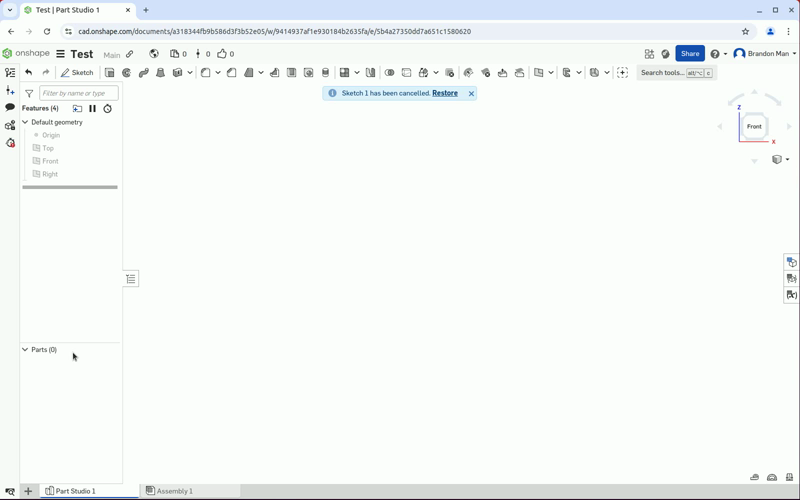
mouse_move(73, 352)
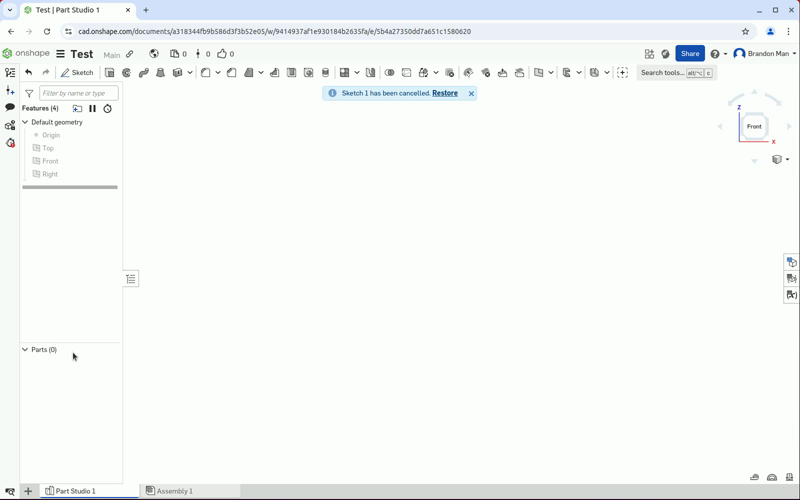
key(shift+y)
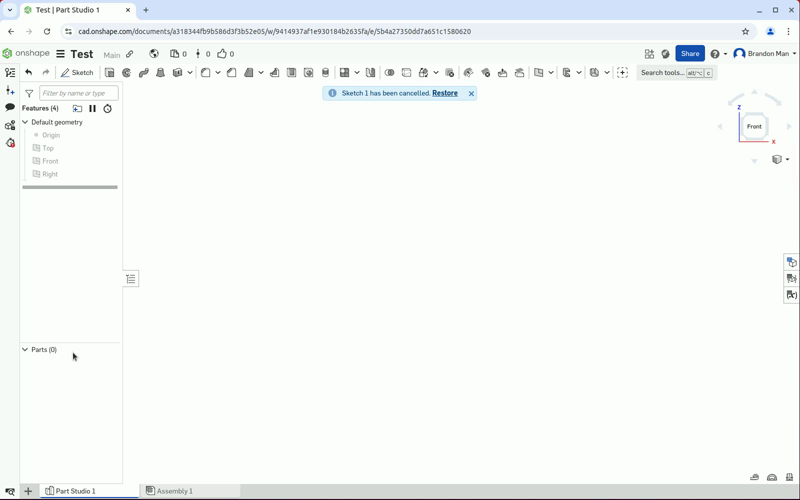
key(shift+s)
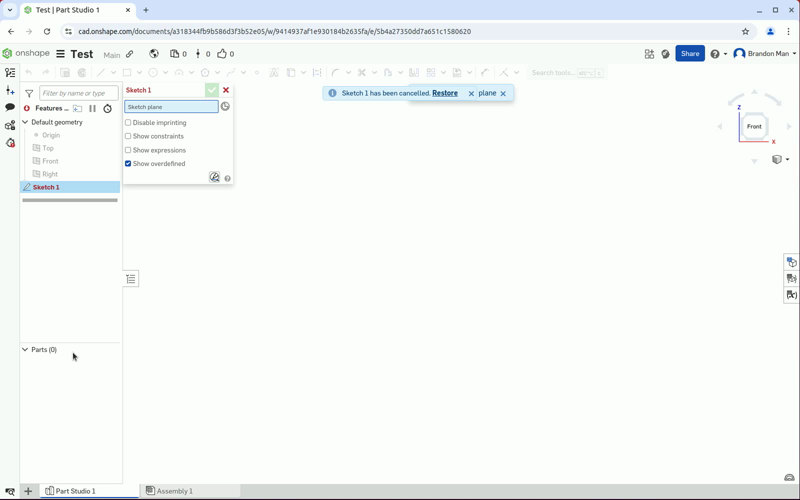
mouse_move(73, 163)
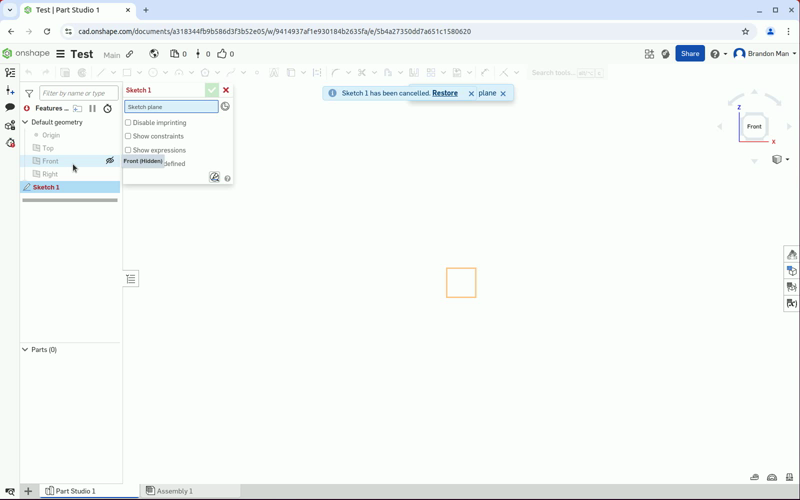
click(73, 163)
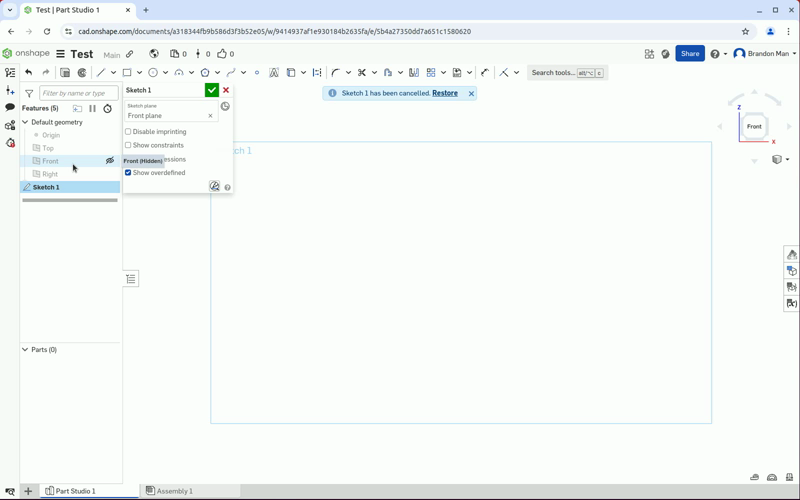
mouse_move(73, 352)
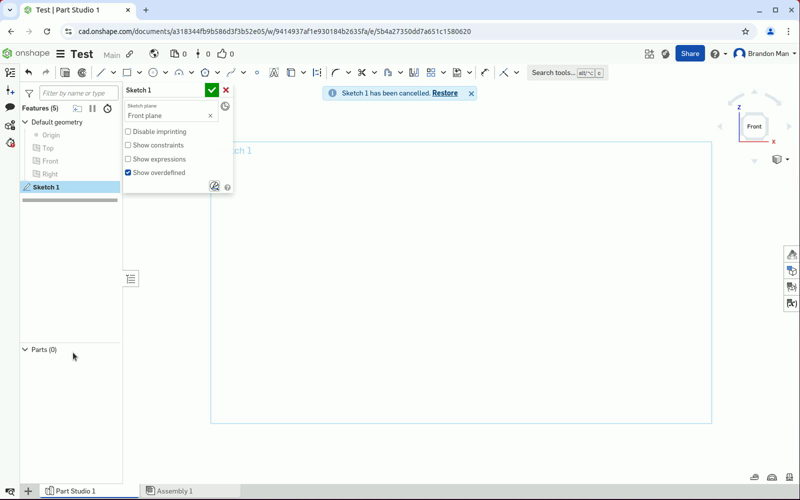
key(y)
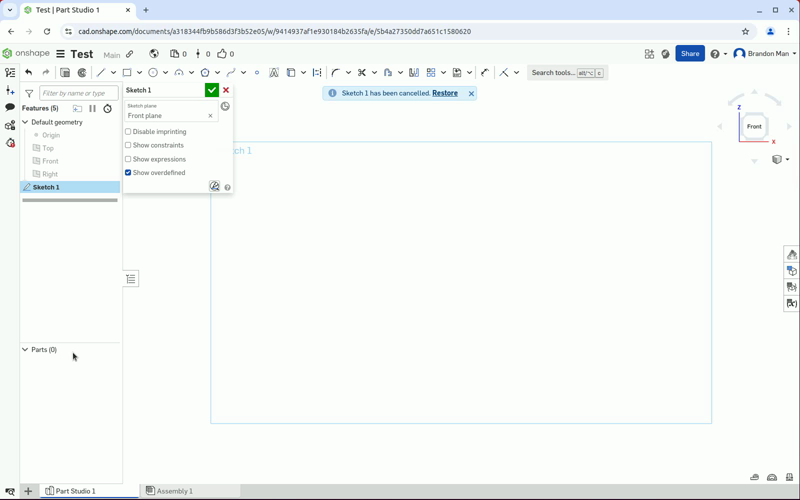
key(c)
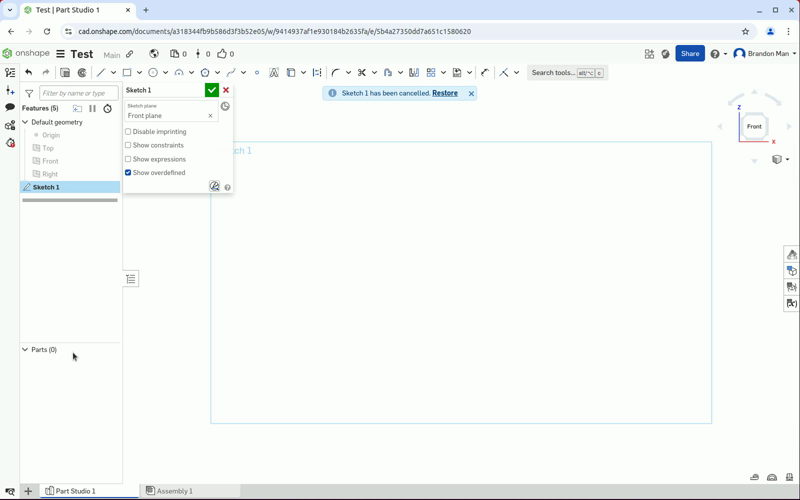
key_down(shift)
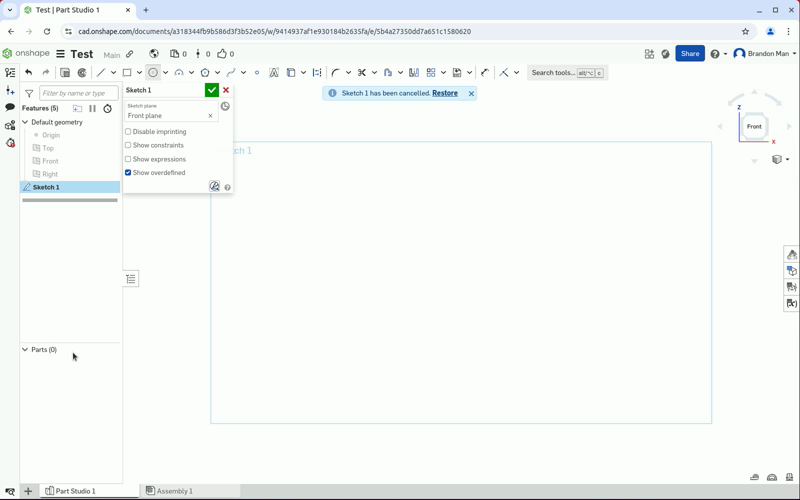
mouse_move(461, 282)
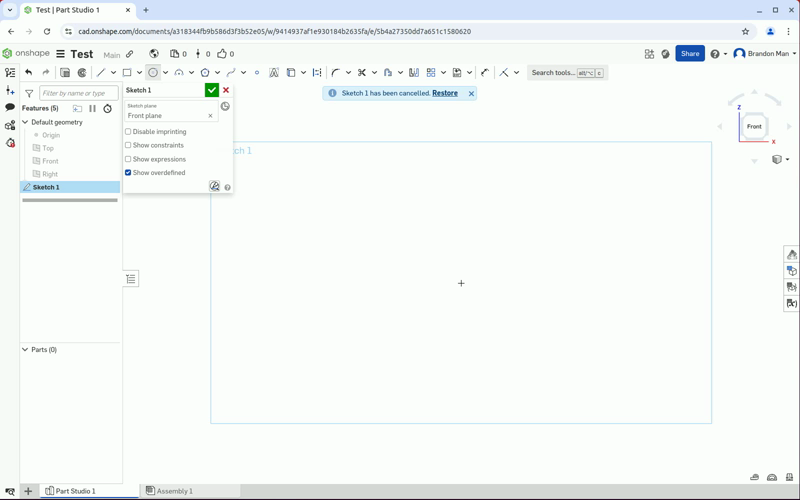
click(461, 282)
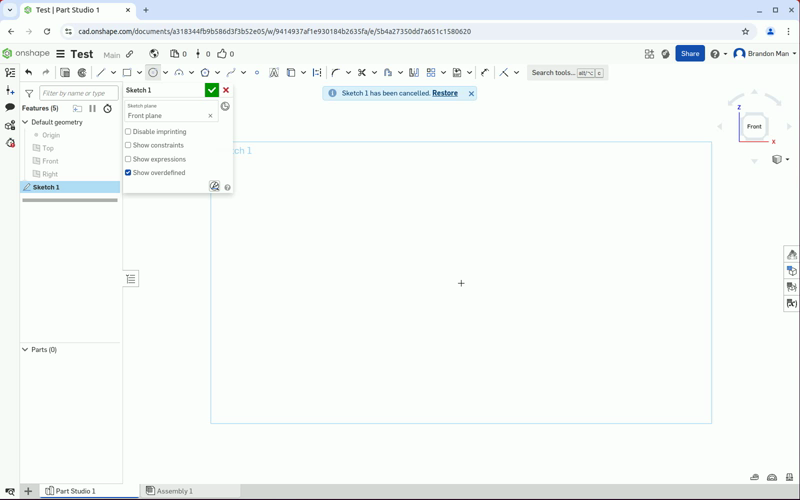
key_up(shift)
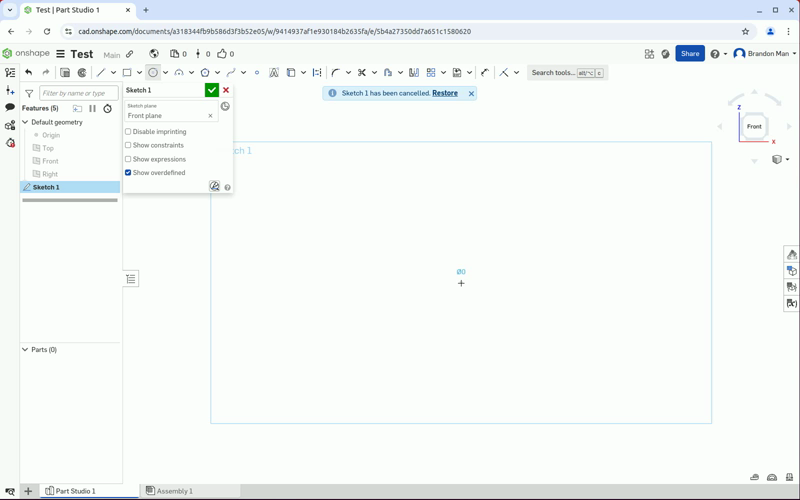
mouse_move(540, 282)
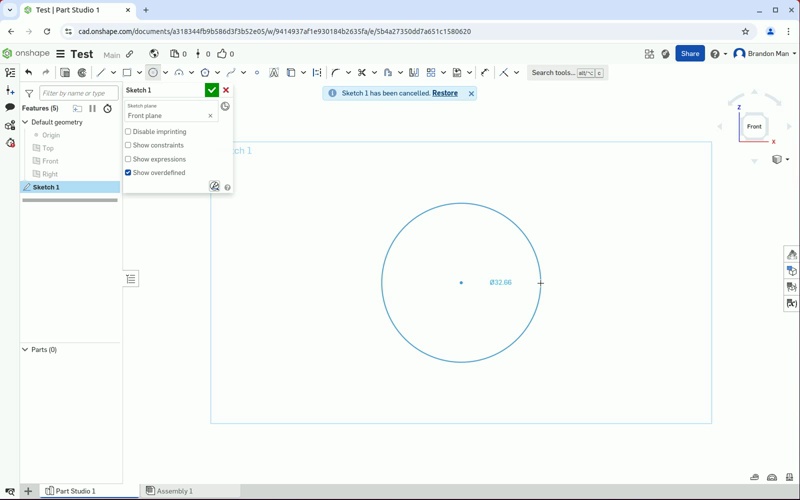
click(540, 282)
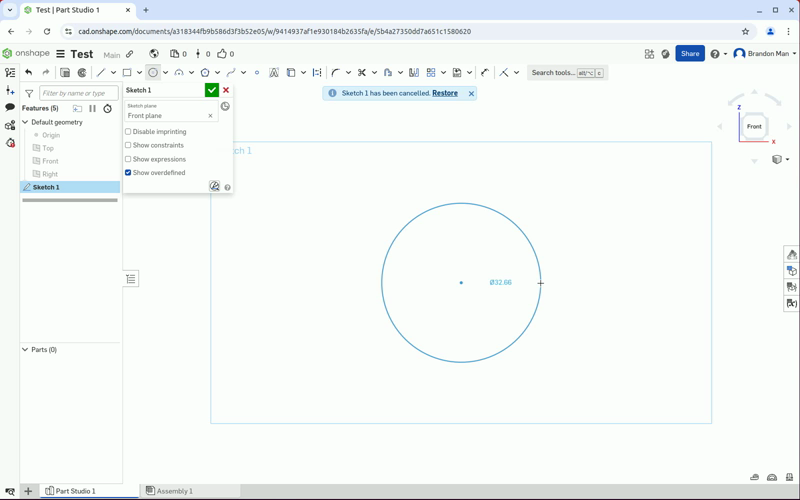
key(esc)
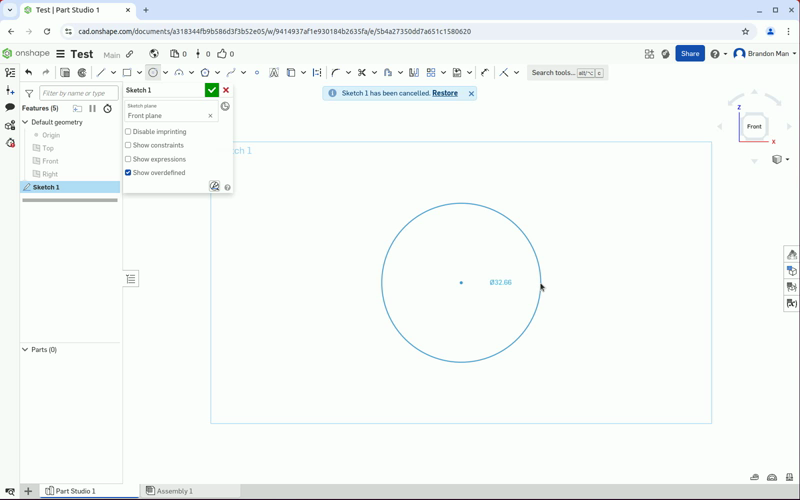
key(c)
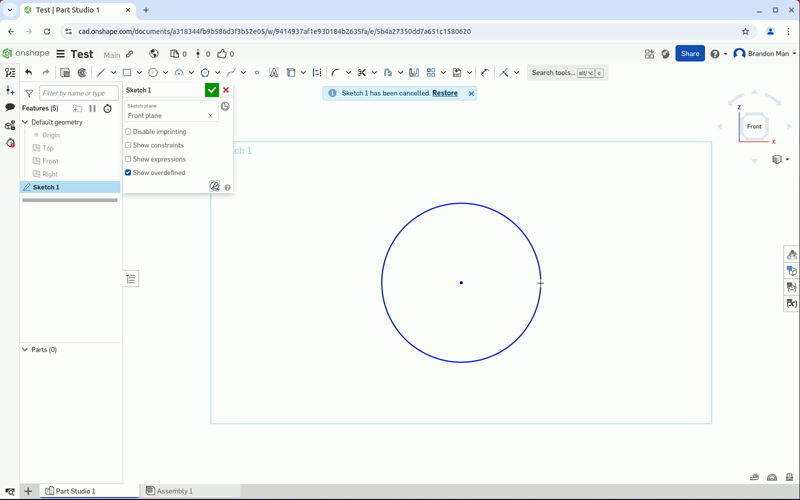
key_down(shift)
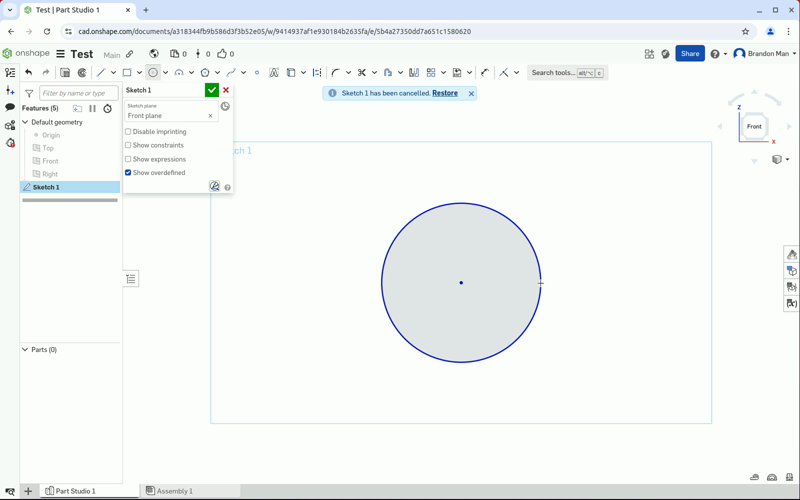
mouse_move(387, 292)
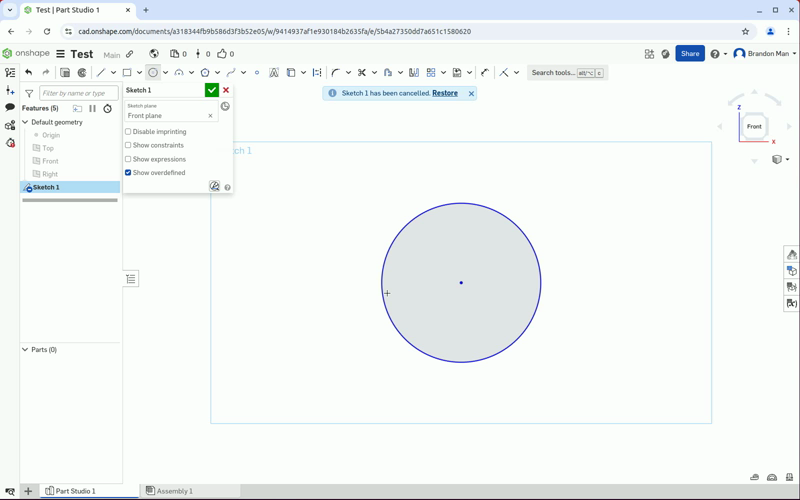
click(387, 292)
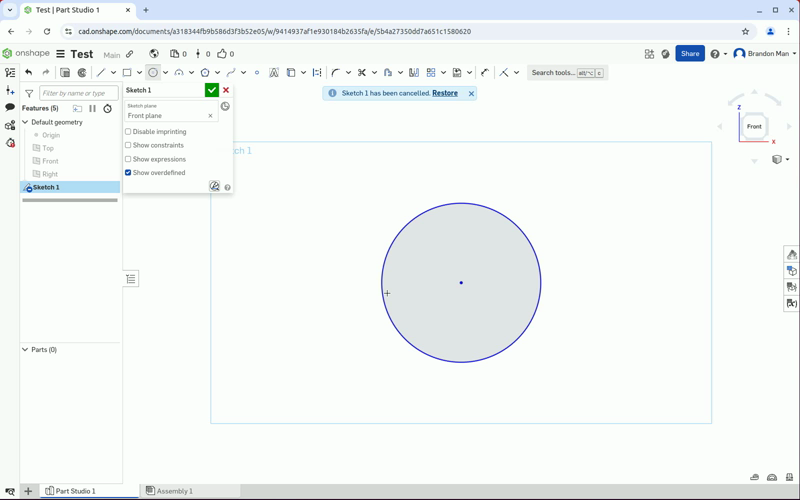
key_up(shift)
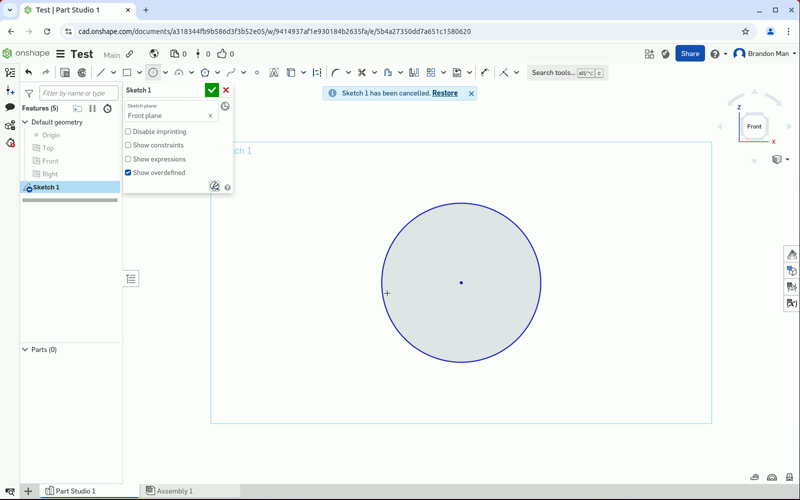
mouse_move(388, 292)
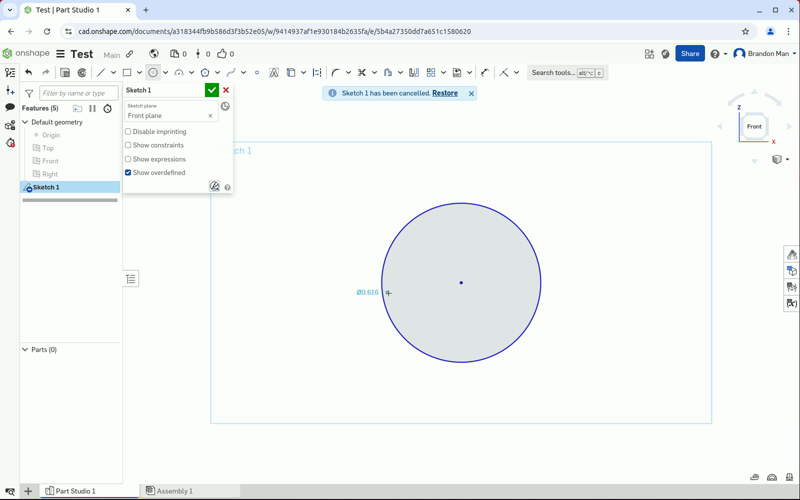
scroll(6)
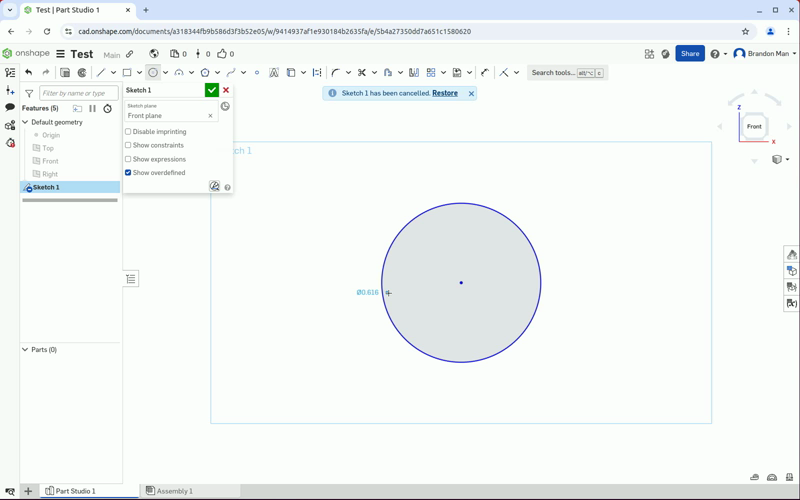
scroll(6)
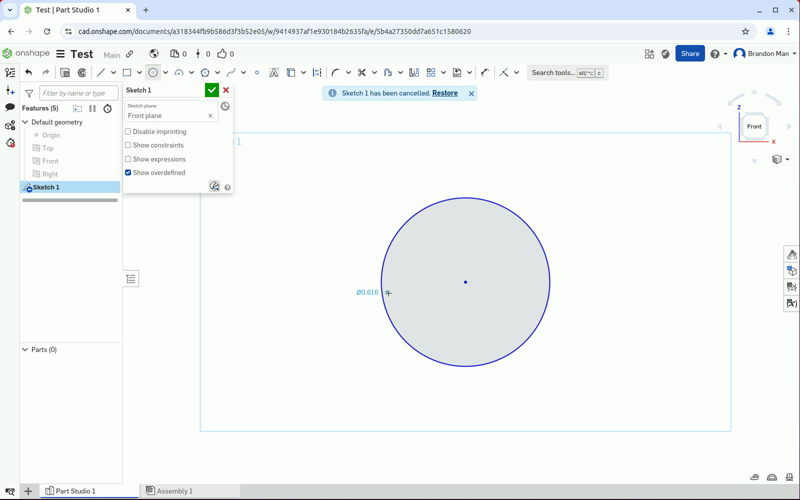
scroll(6)
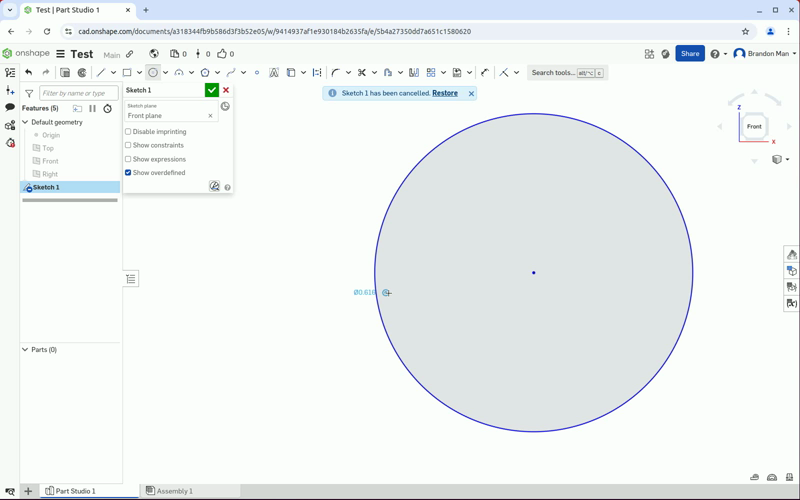
scroll(6)
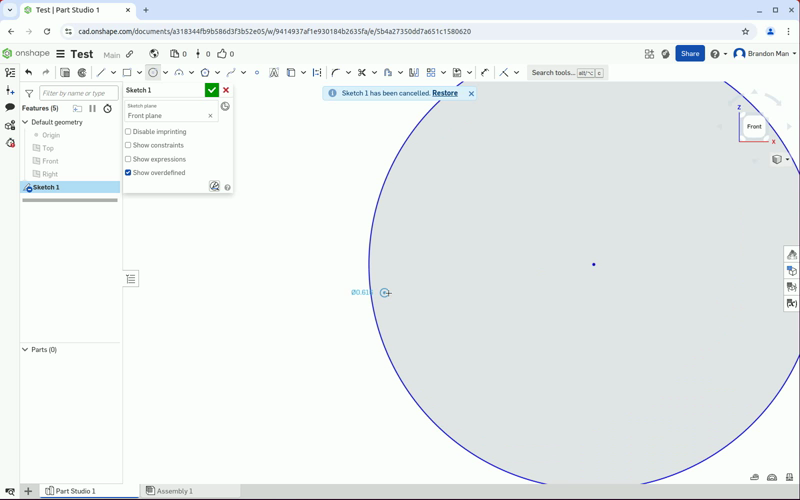
scroll(6)
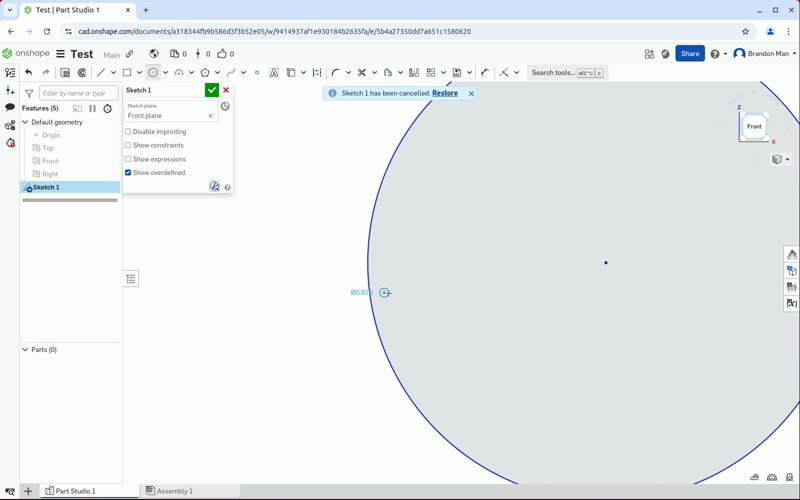
scroll(6)
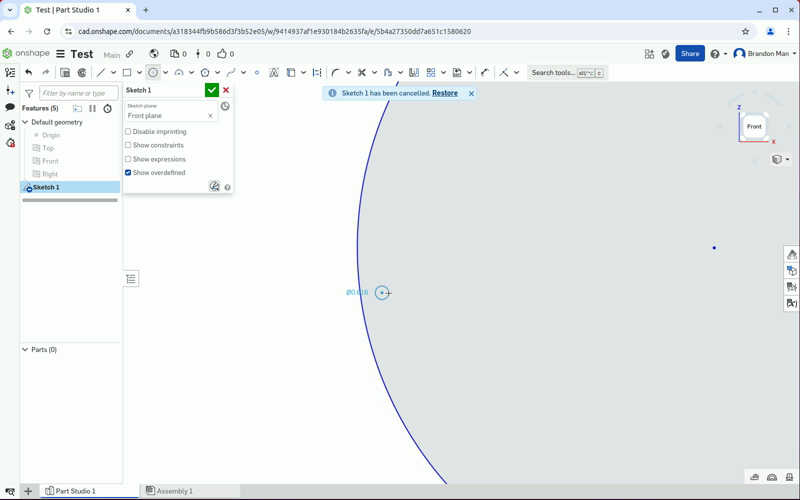
scroll(6)
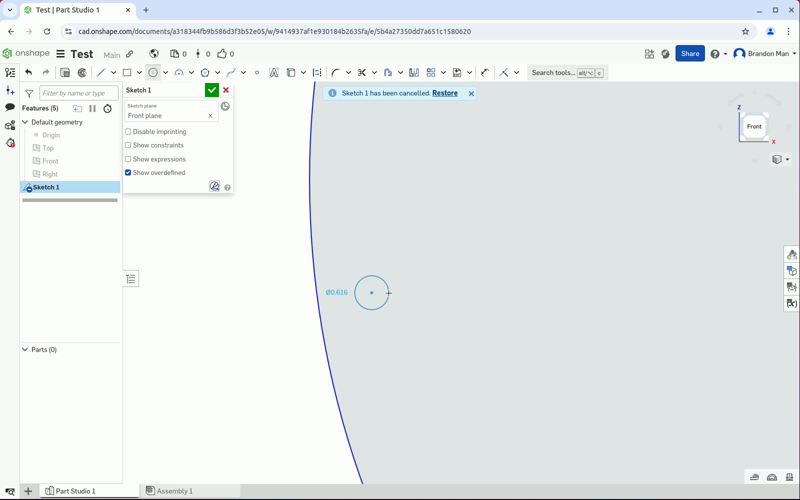
click(388, 292)
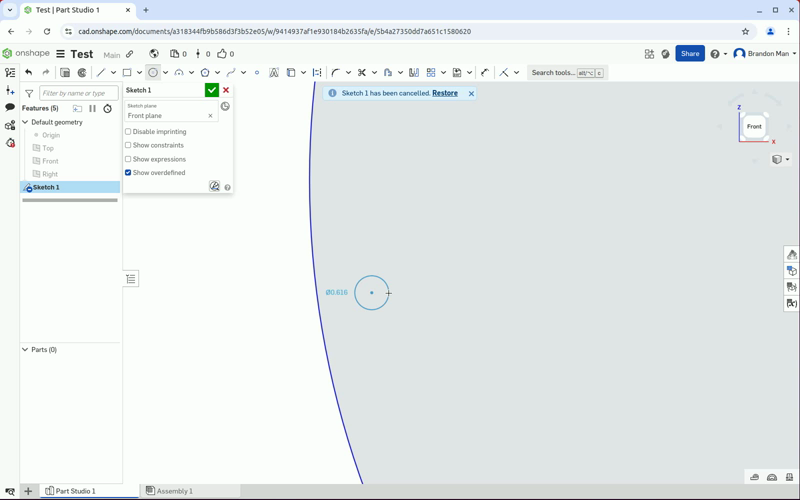
scroll(-6)
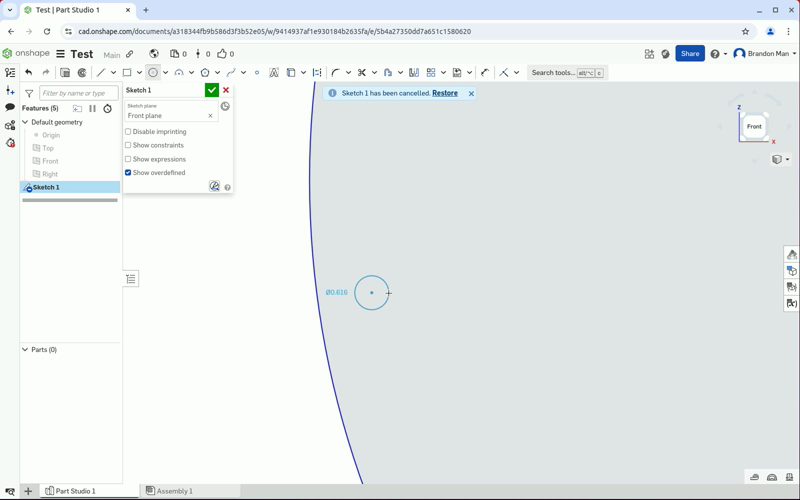
scroll(-6)
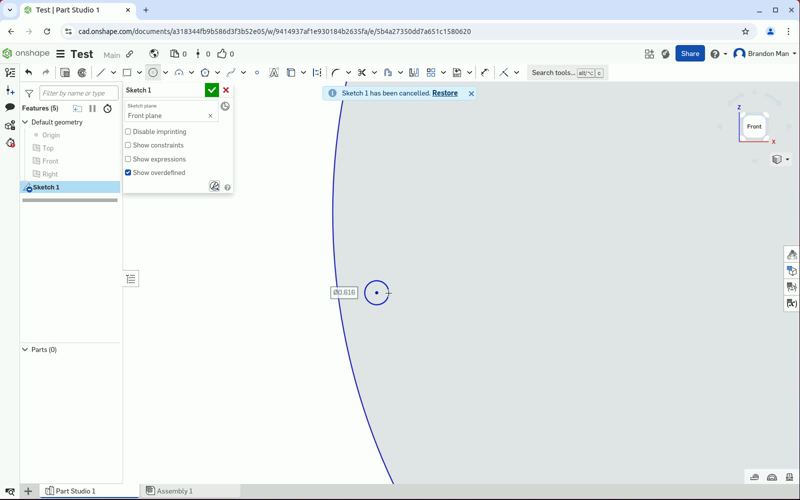
scroll(-6)
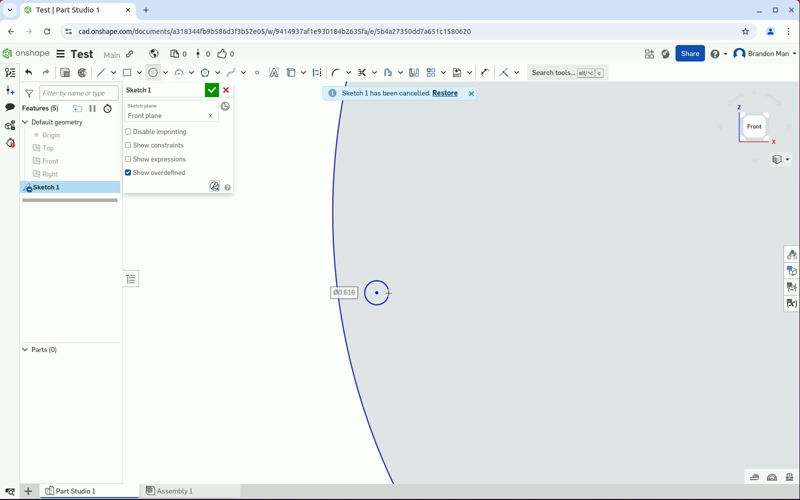
scroll(-6)
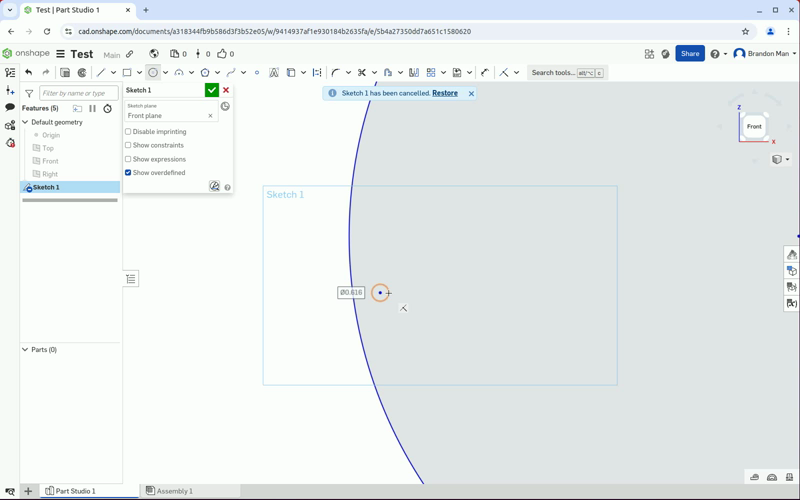
scroll(-6)
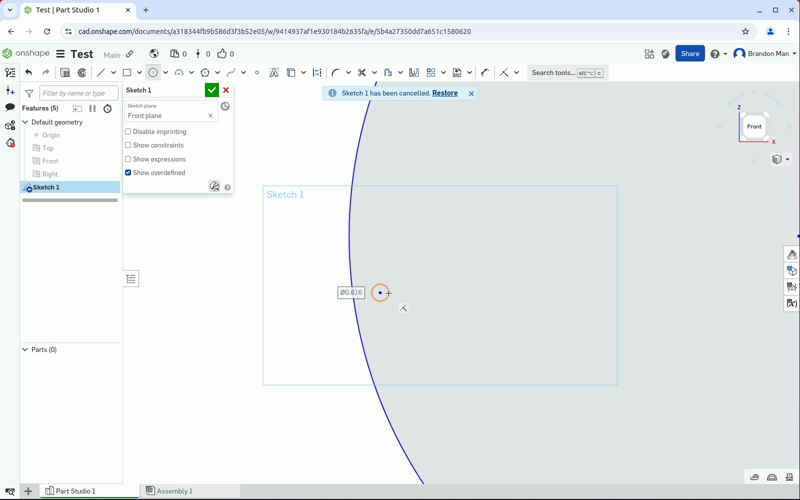
scroll(-6)
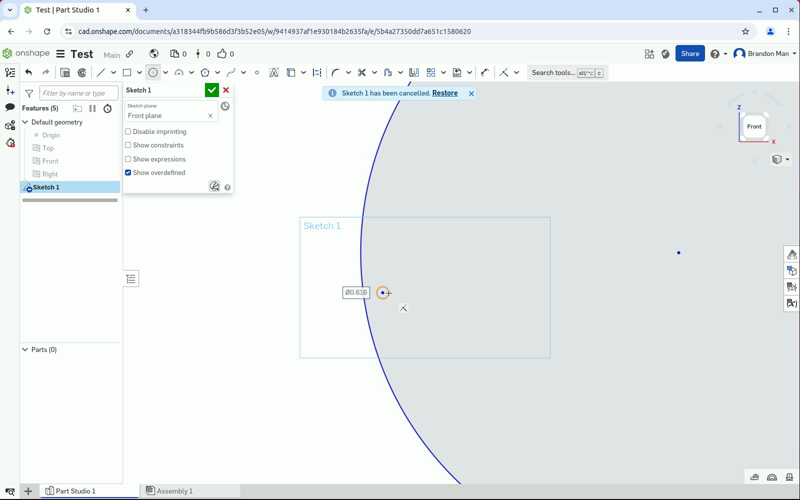
scroll(-6)
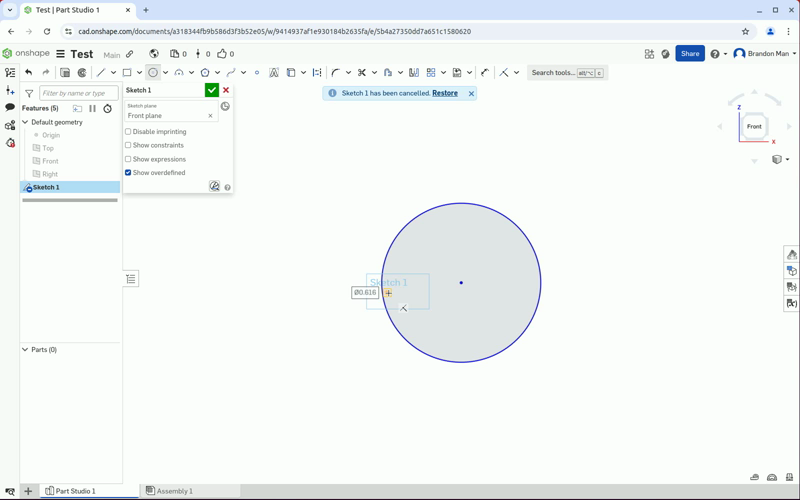
key(esc)
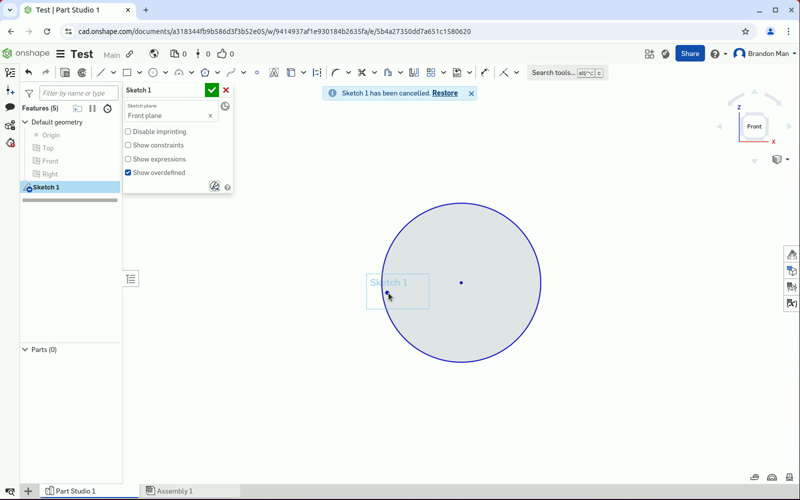
key(c)
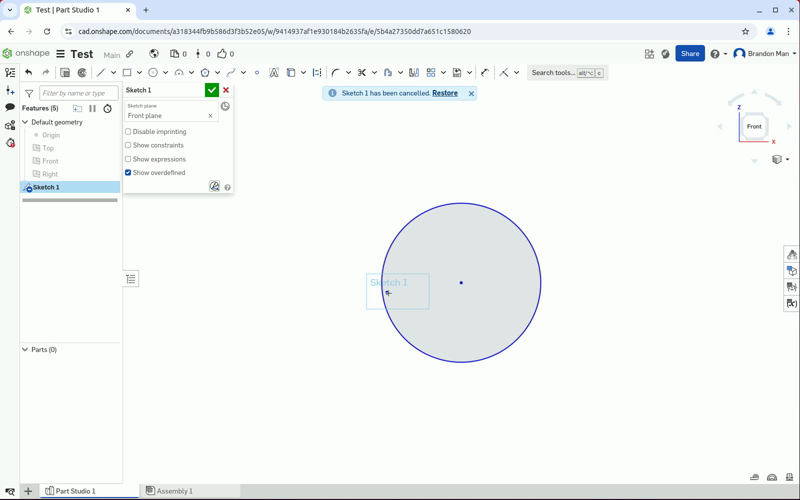
key_down(shift)
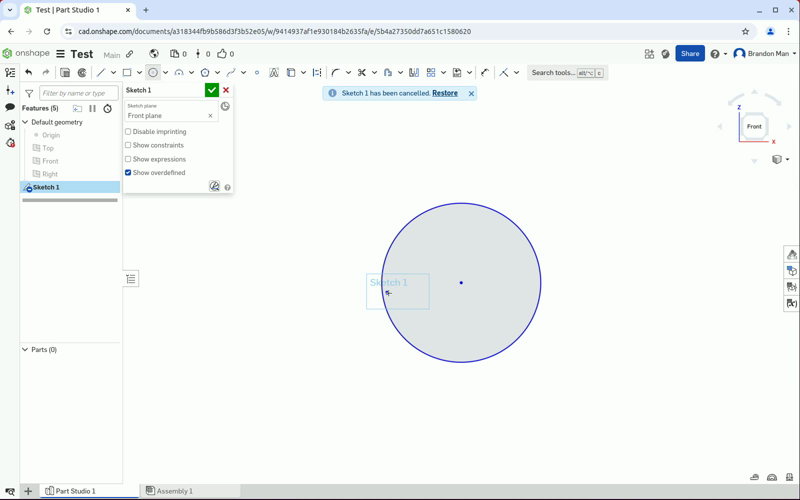
mouse_move(387, 273)
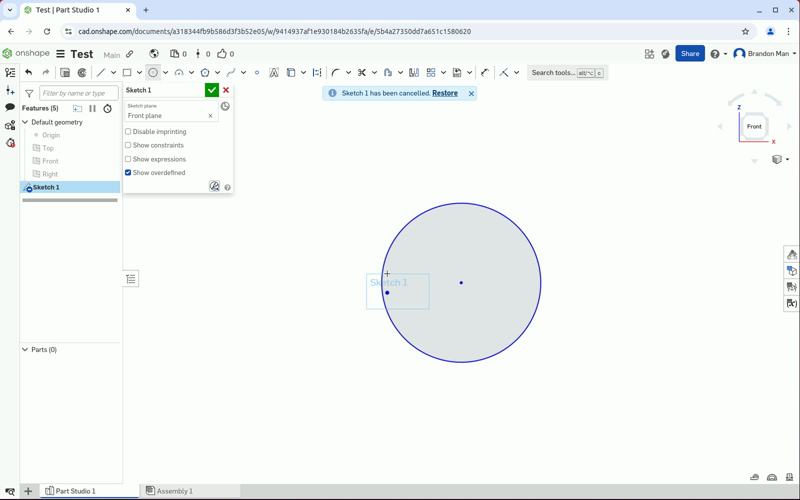
click(387, 273)
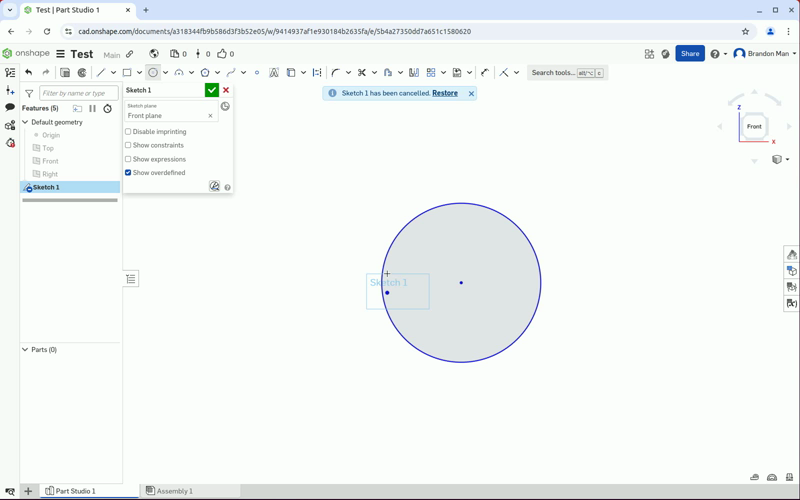
key_up(shift)
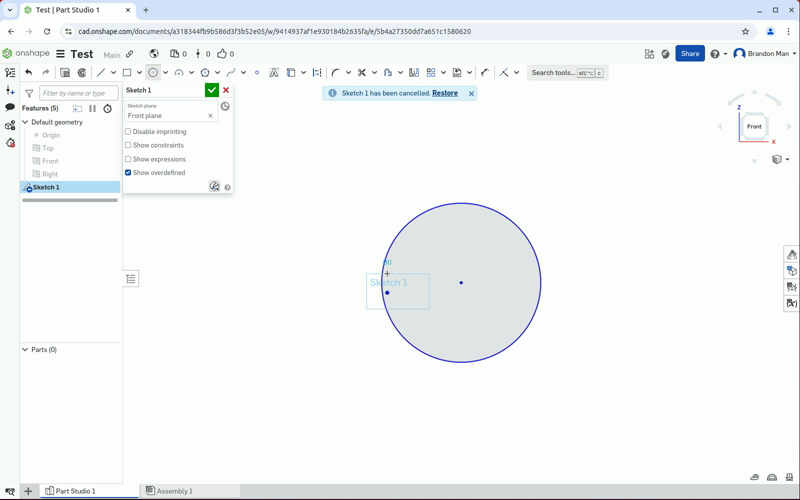
mouse_move(388, 273)
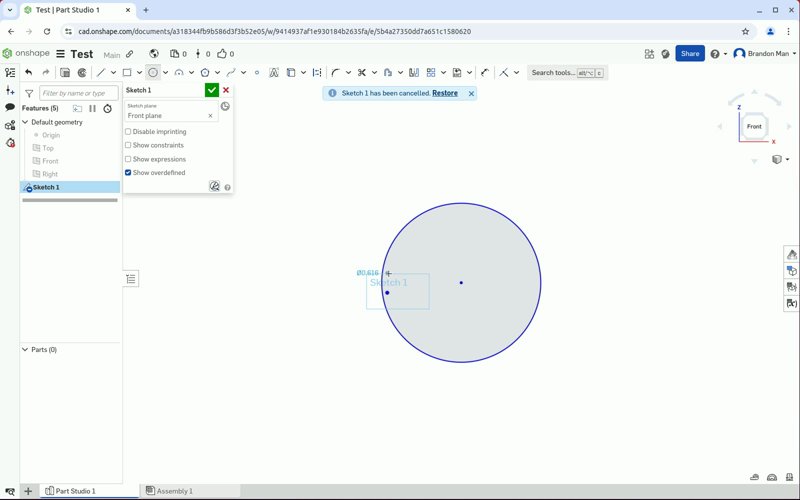
scroll(6)
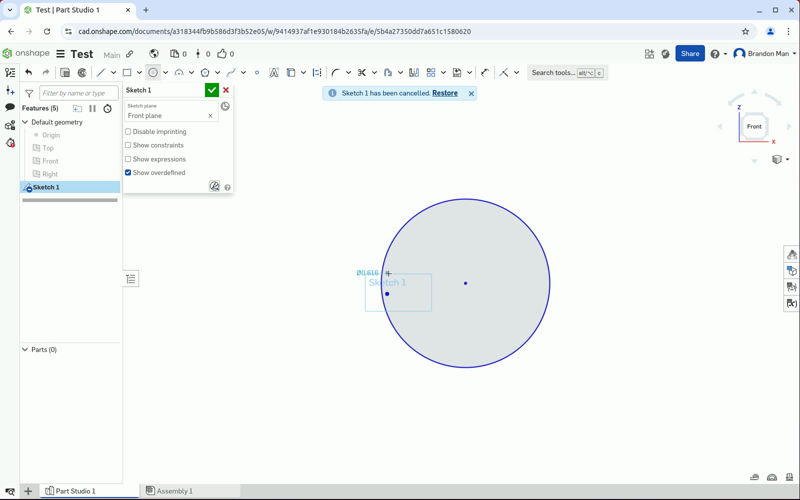
scroll(6)
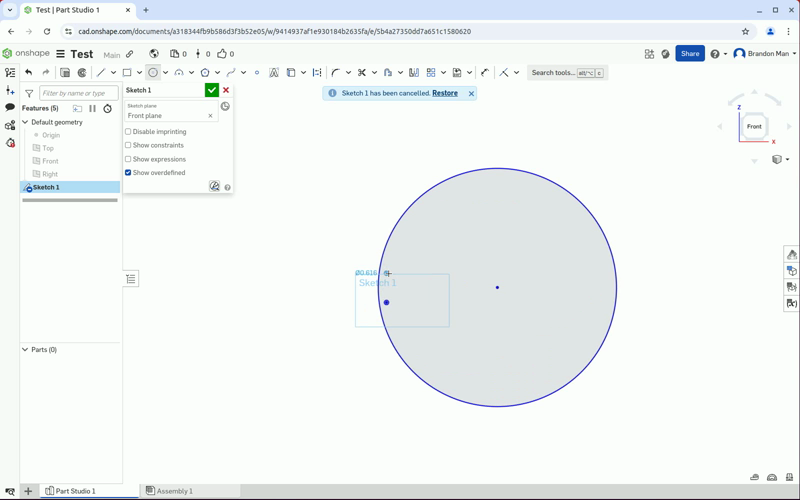
scroll(6)
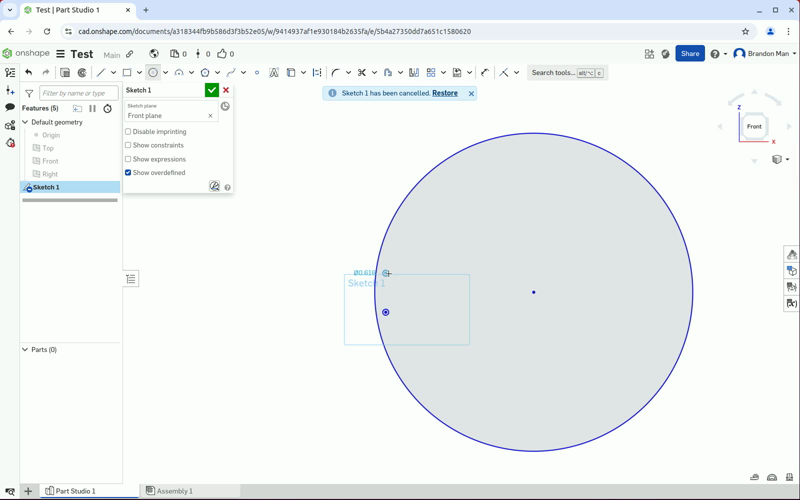
scroll(6)
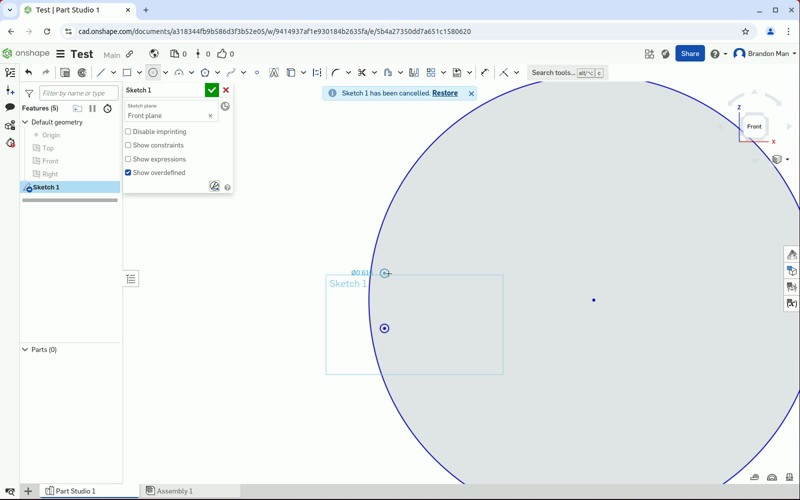
scroll(6)
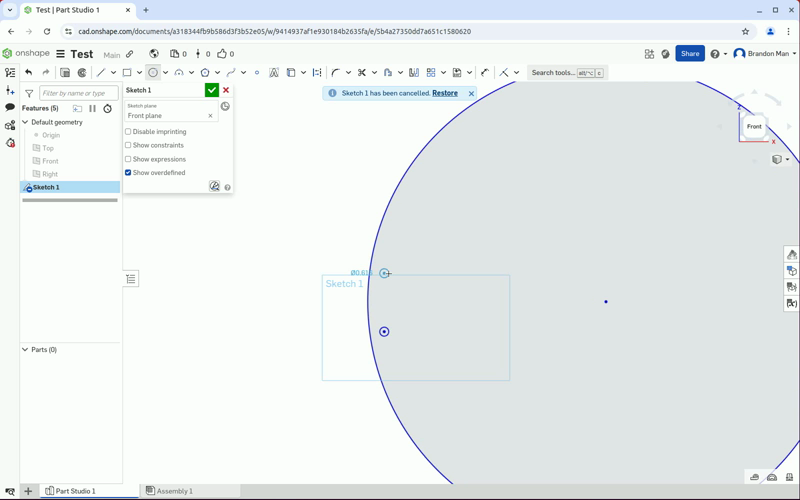
scroll(6)
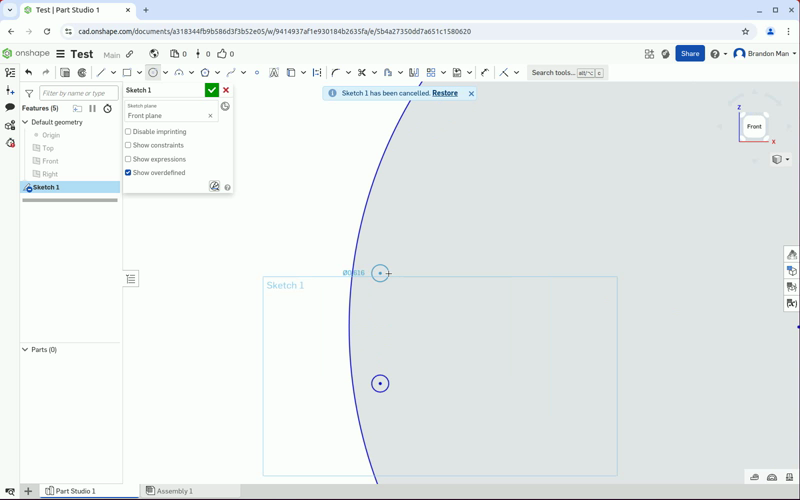
scroll(6)
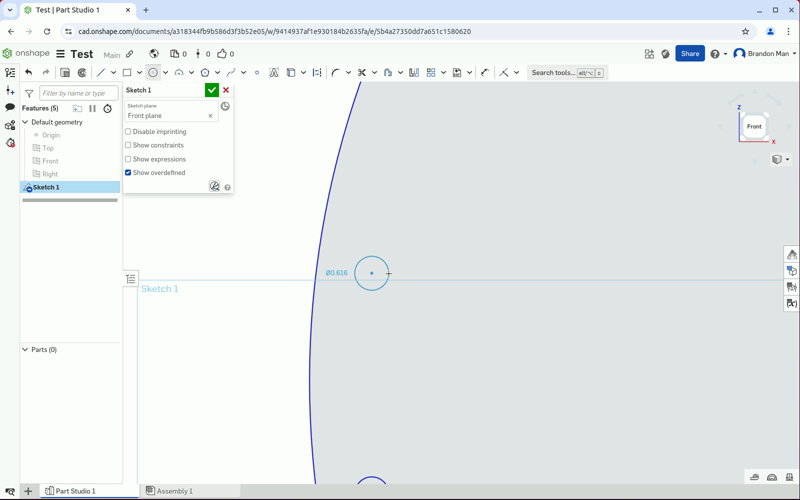
click(388, 273)
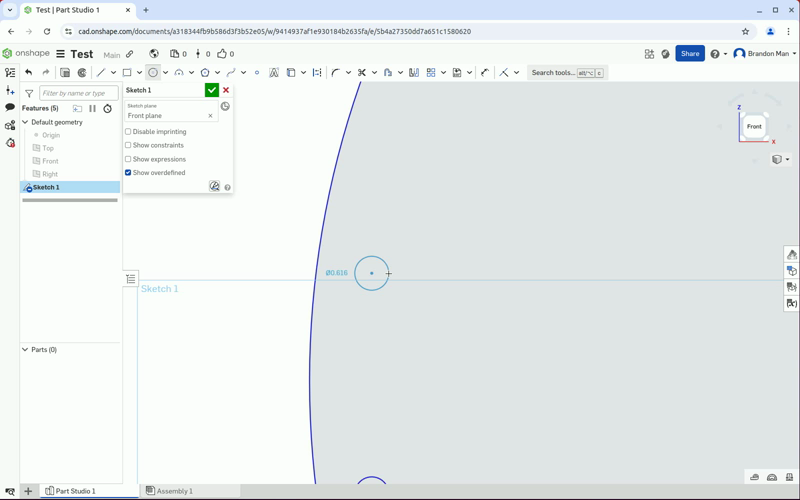
scroll(-6)
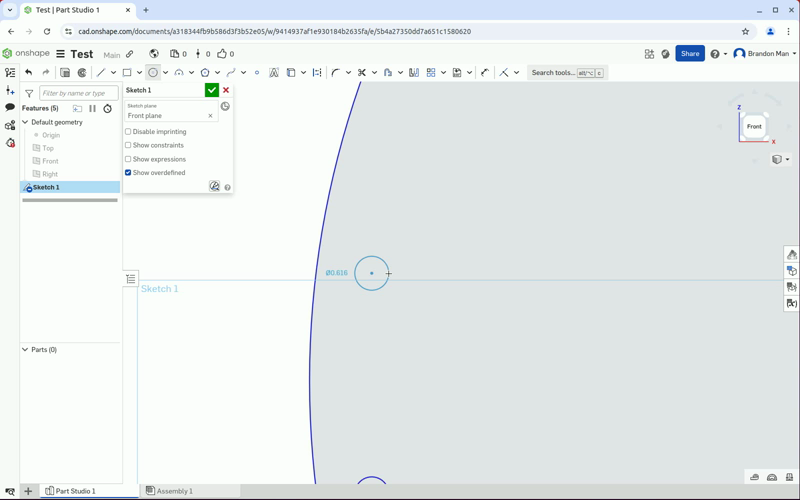
scroll(-6)
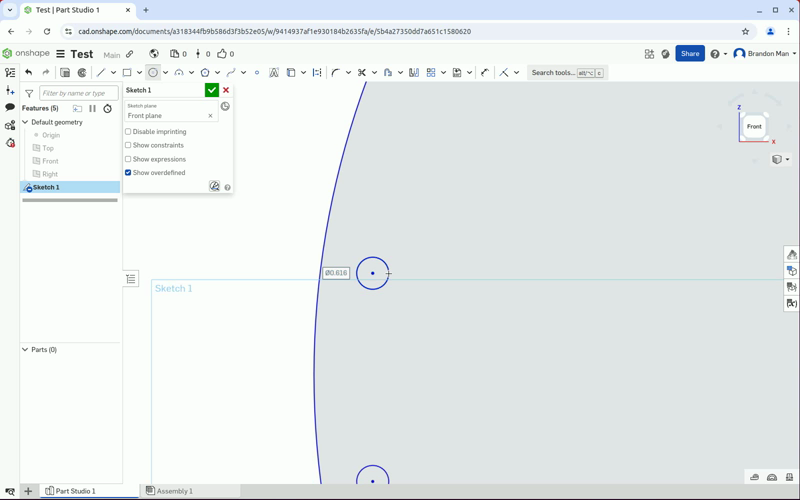
scroll(-6)
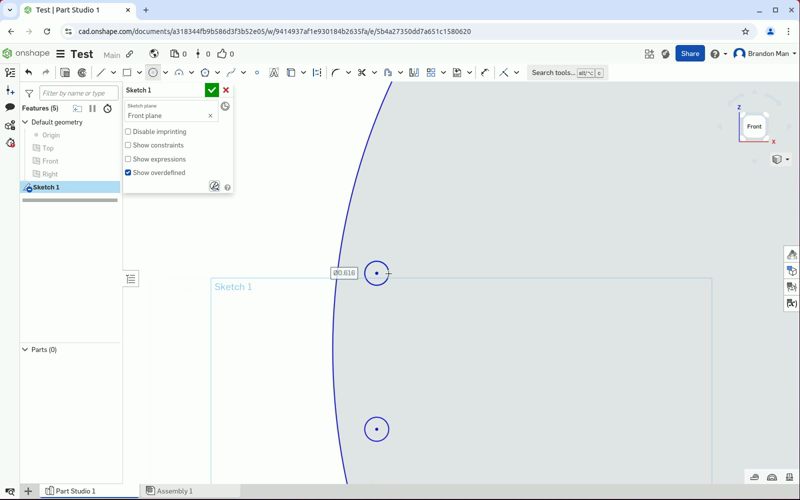
scroll(-6)
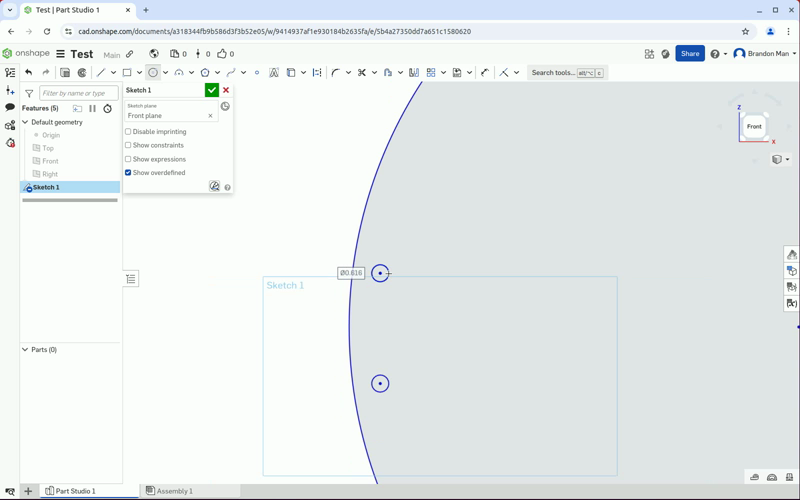
scroll(-6)
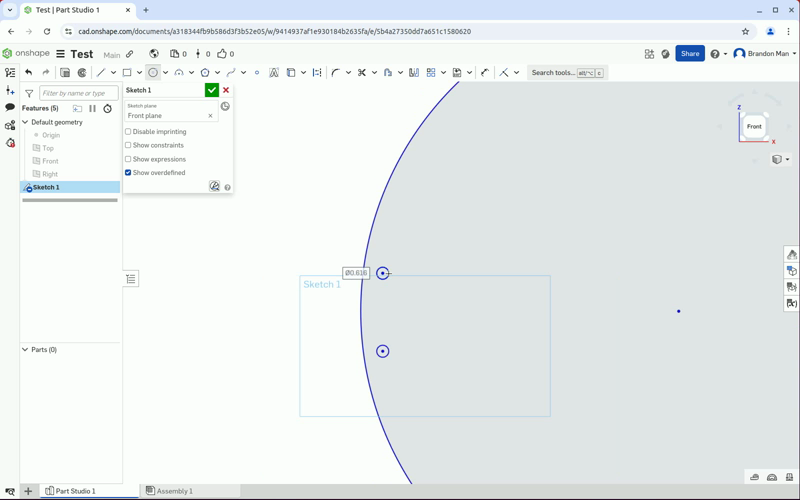
scroll(-6)
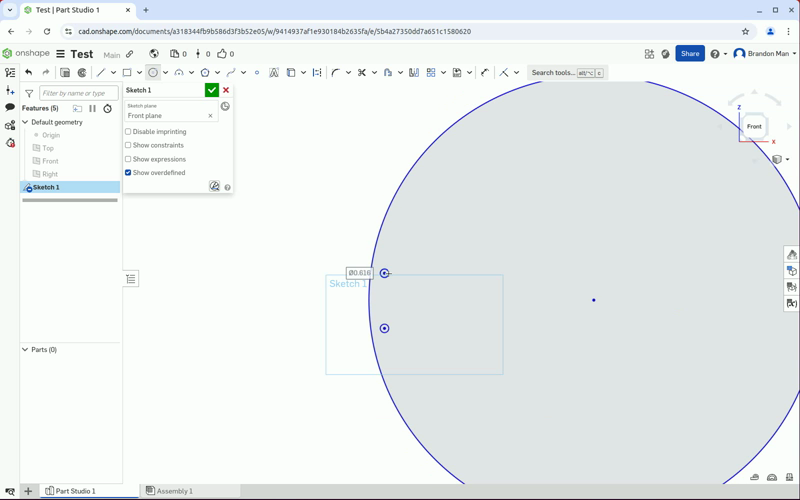
scroll(-6)
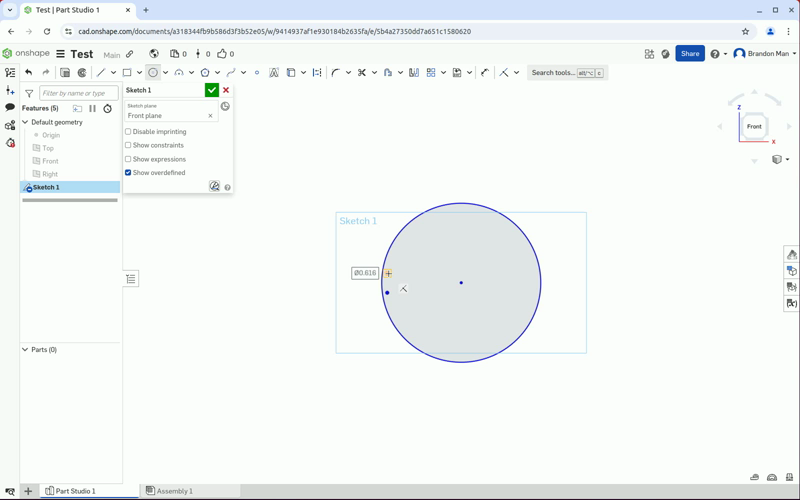
key(esc)
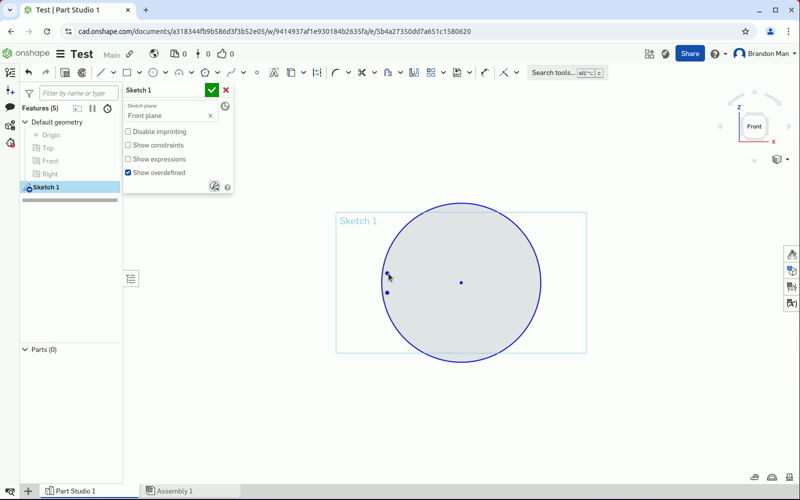
key(c)
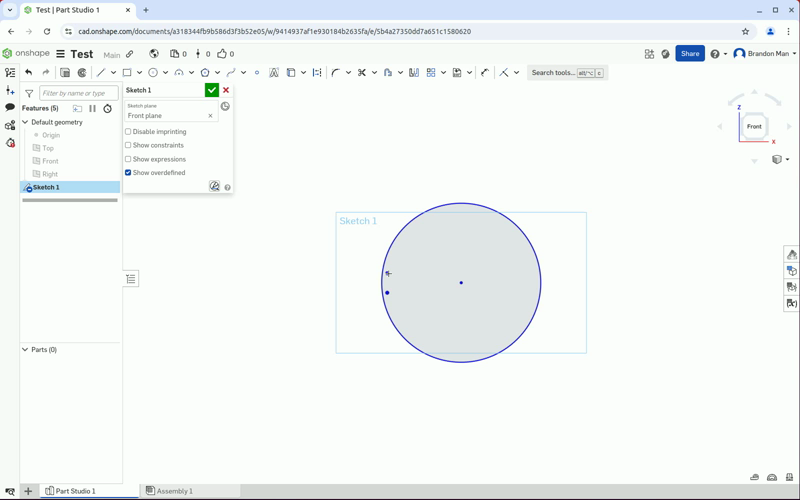
key_down(shift)
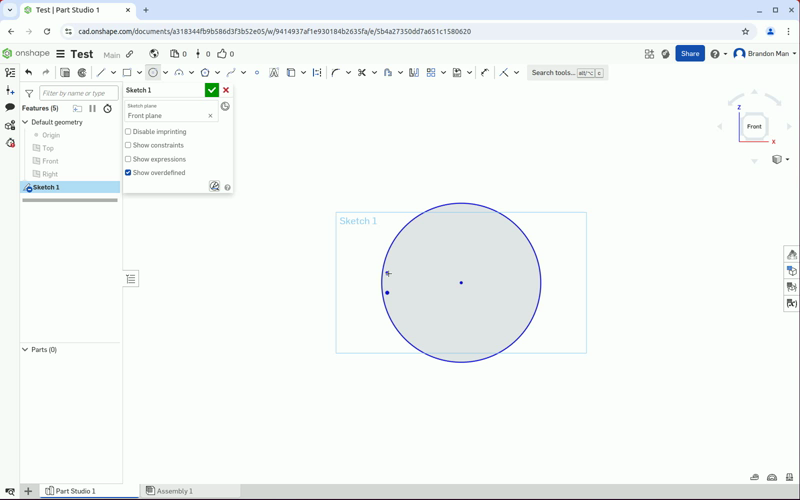
mouse_move(461, 282)
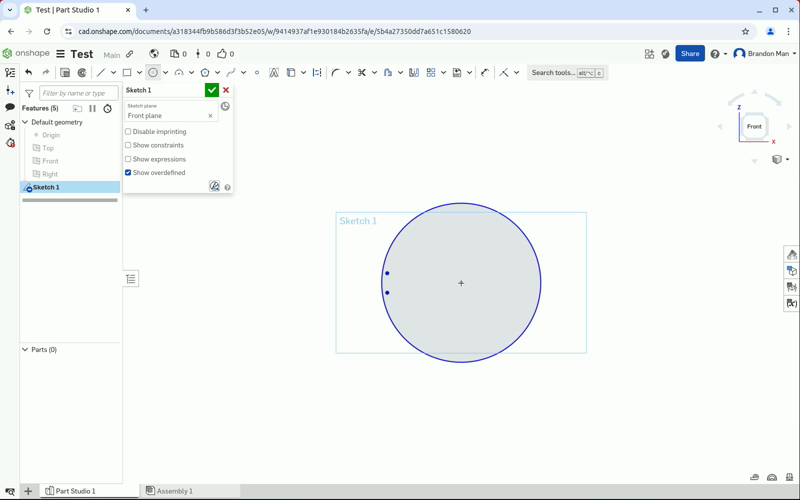
click(461, 282)
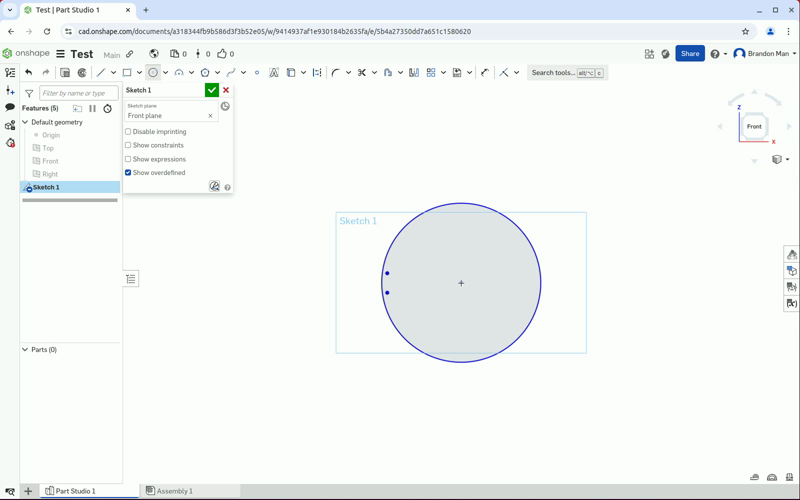
key_up(shift)
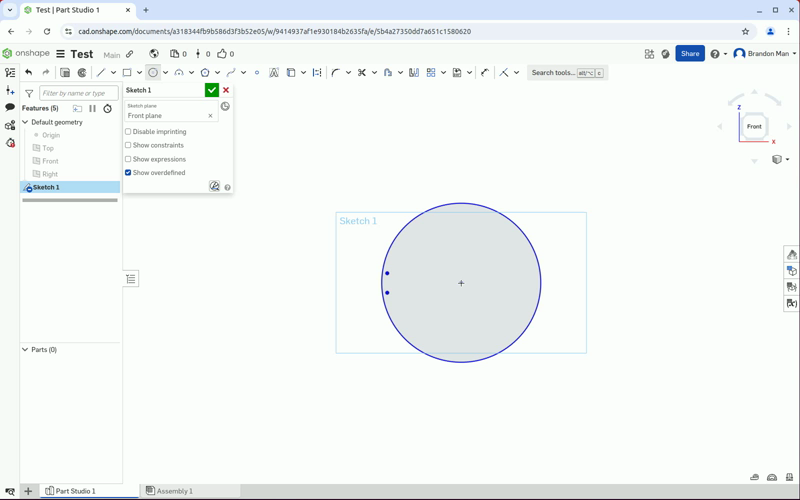
mouse_move(524, 282)
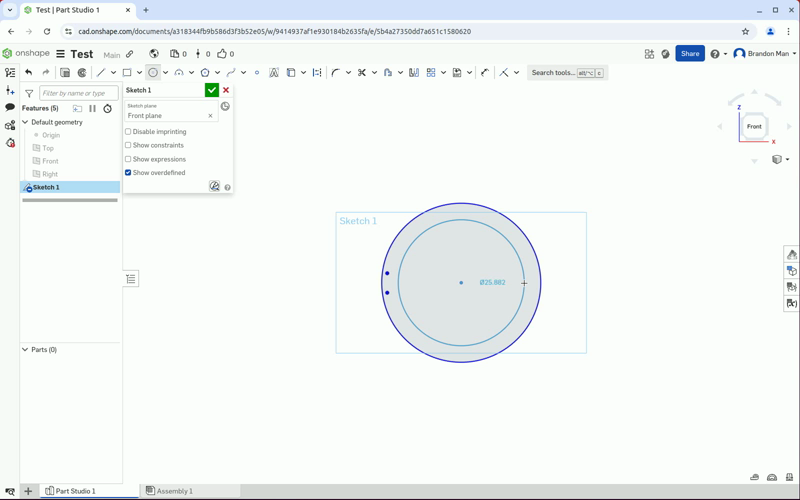
click(524, 282)
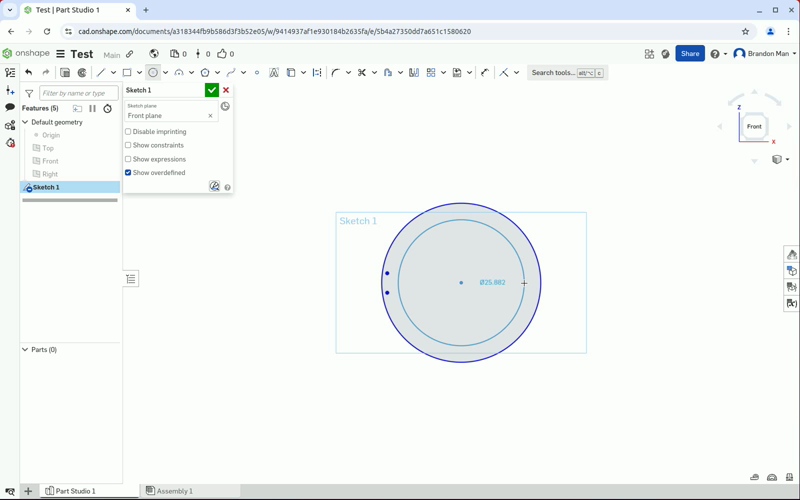
key(esc)
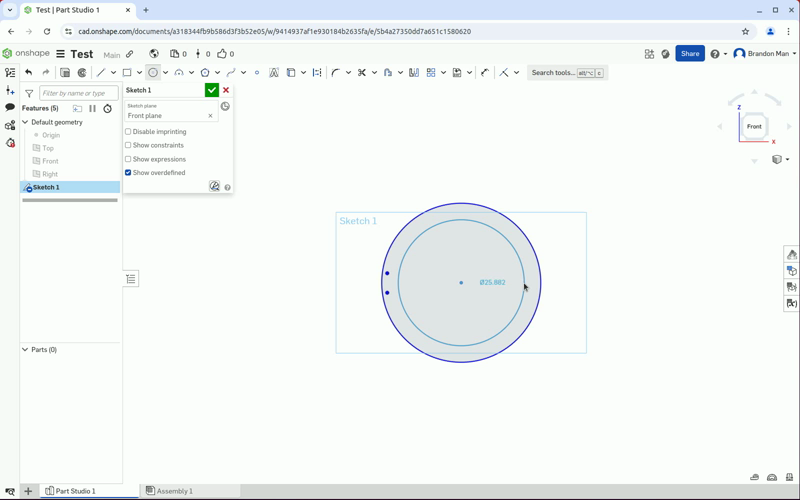
key(c)
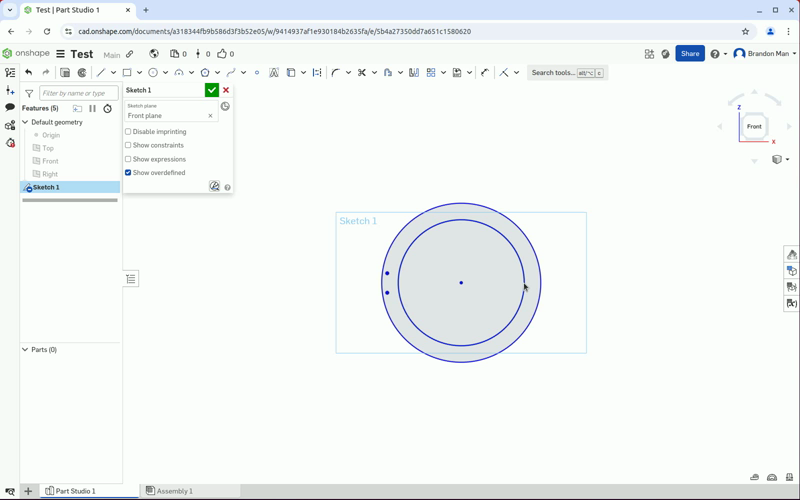
key_down(shift)
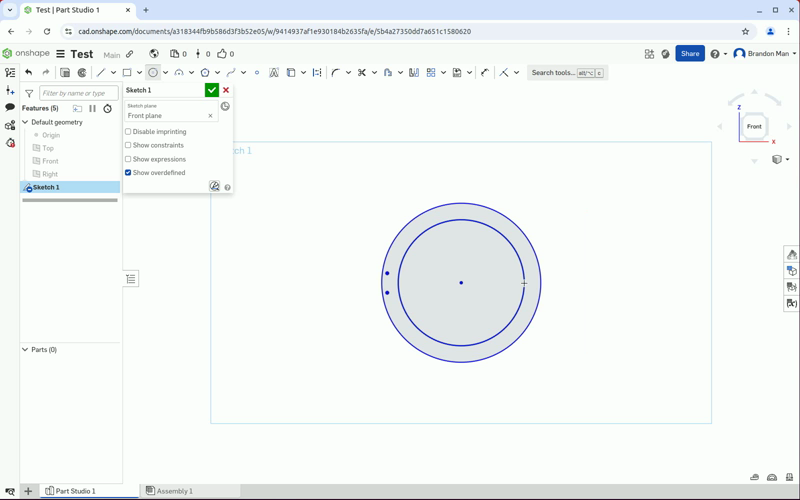
mouse_move(534, 292)
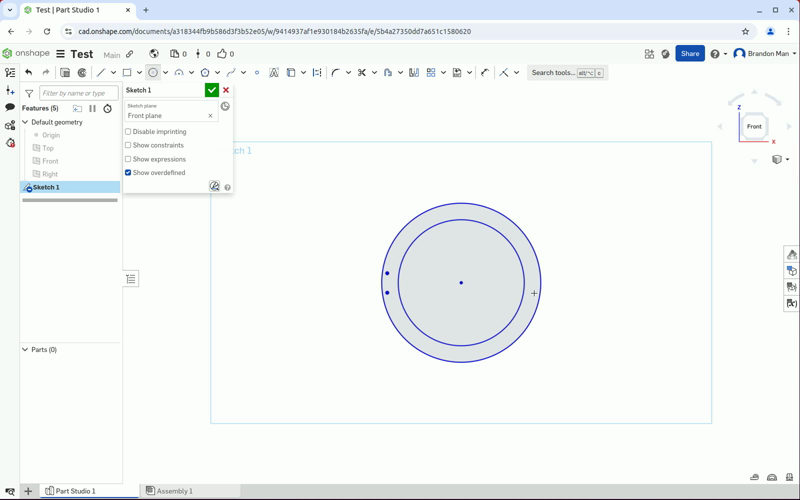
click(534, 292)
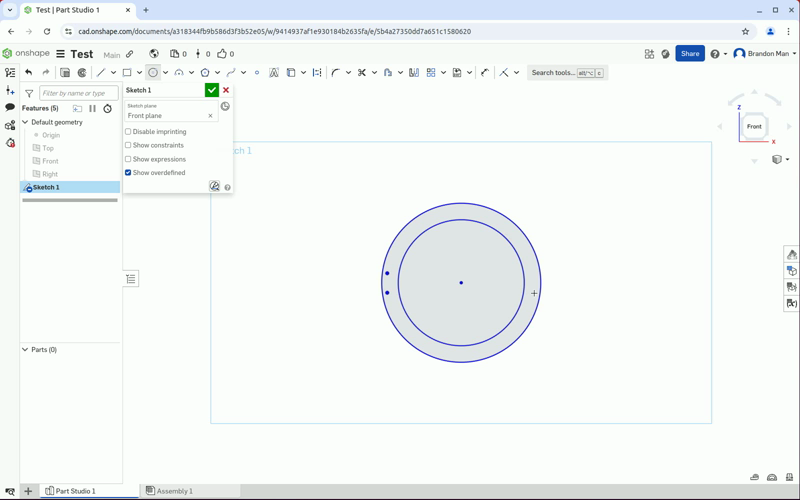
key_up(shift)
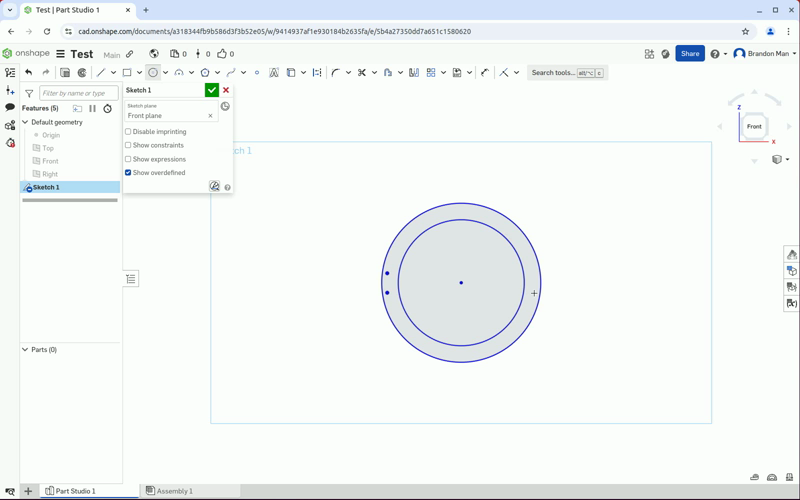
mouse_move(535, 292)
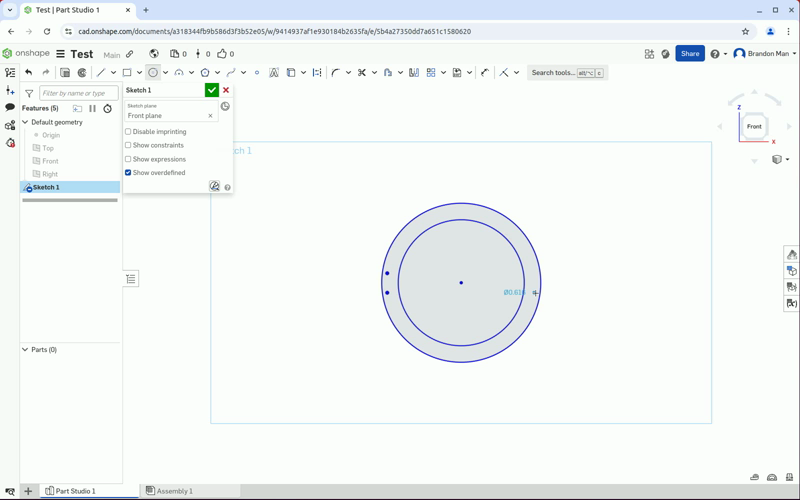
scroll(6)
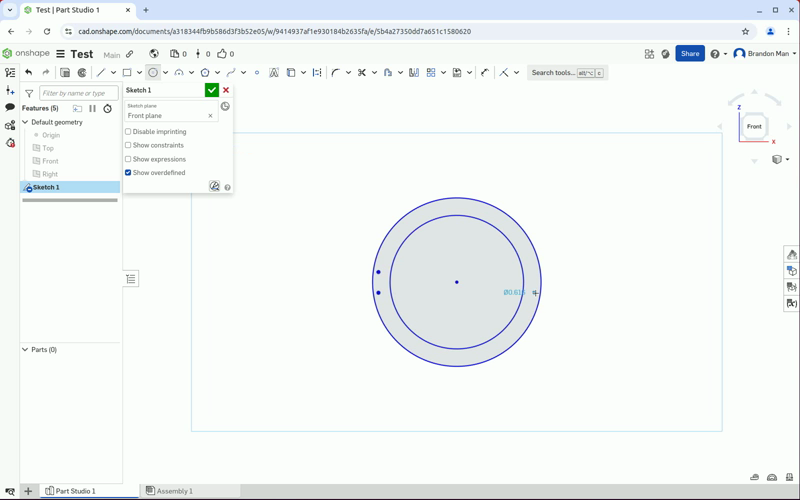
scroll(6)
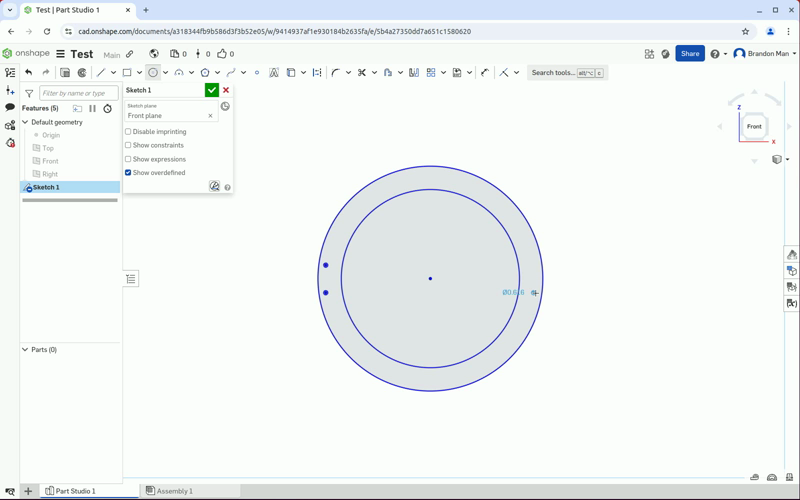
scroll(6)
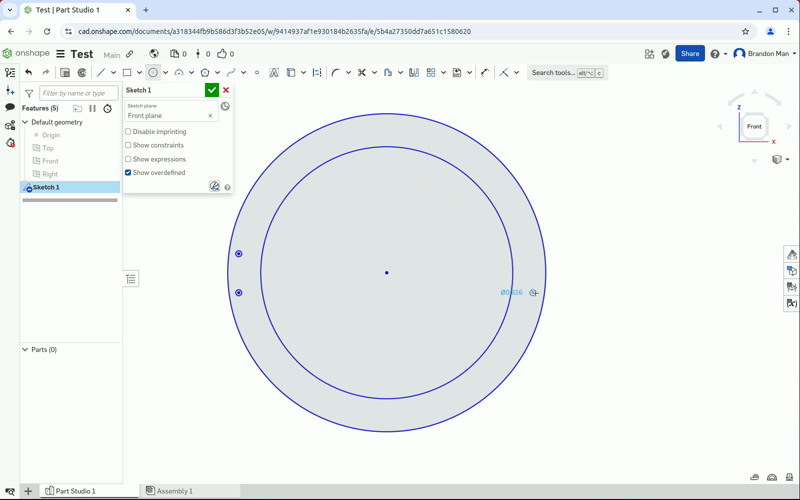
scroll(6)
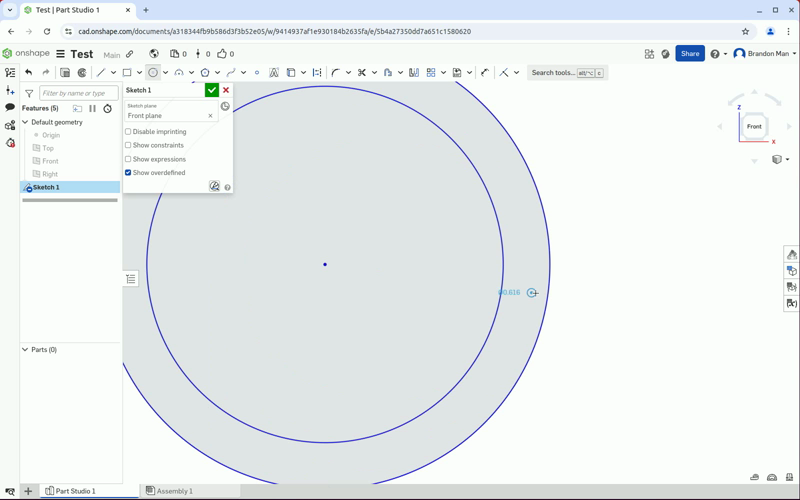
scroll(6)
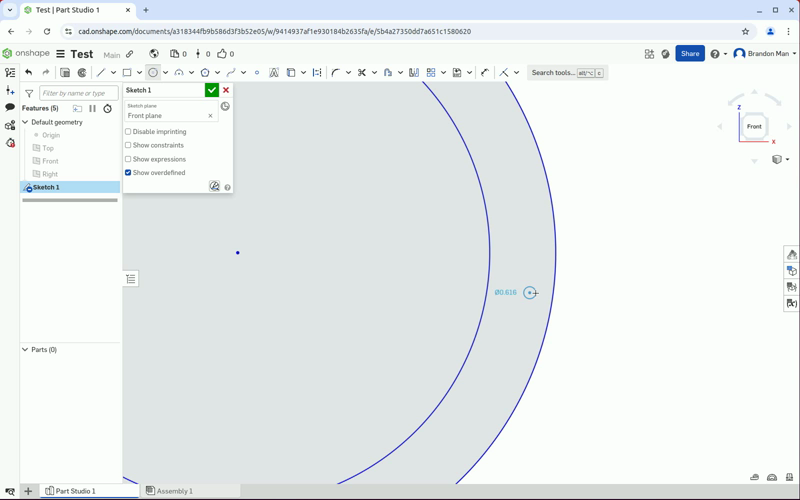
scroll(6)
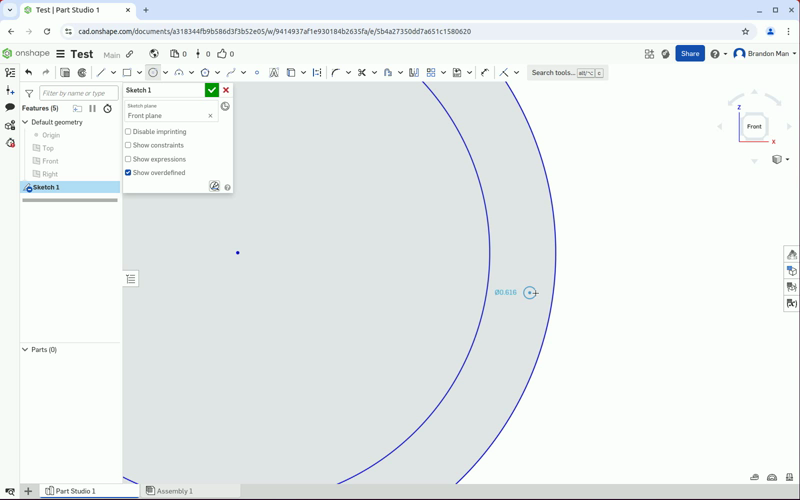
scroll(6)
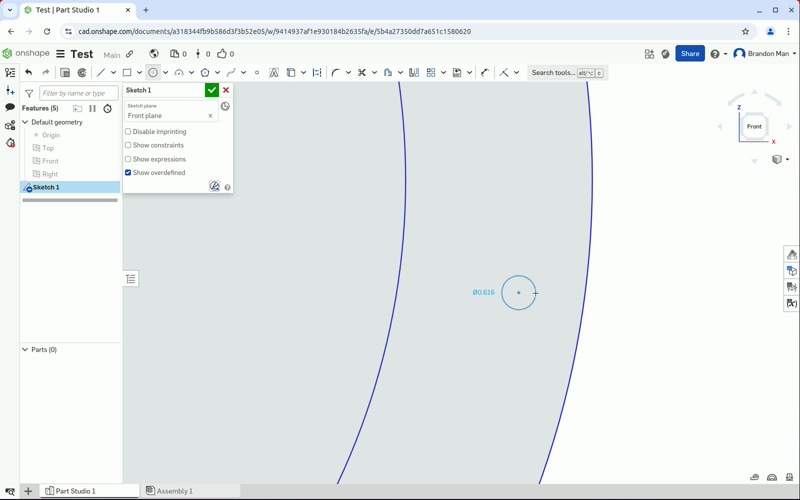
click(535, 292)
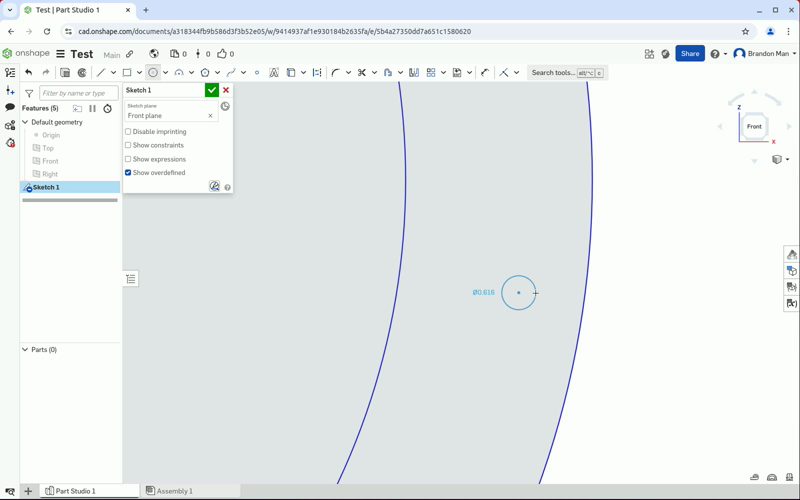
scroll(-6)
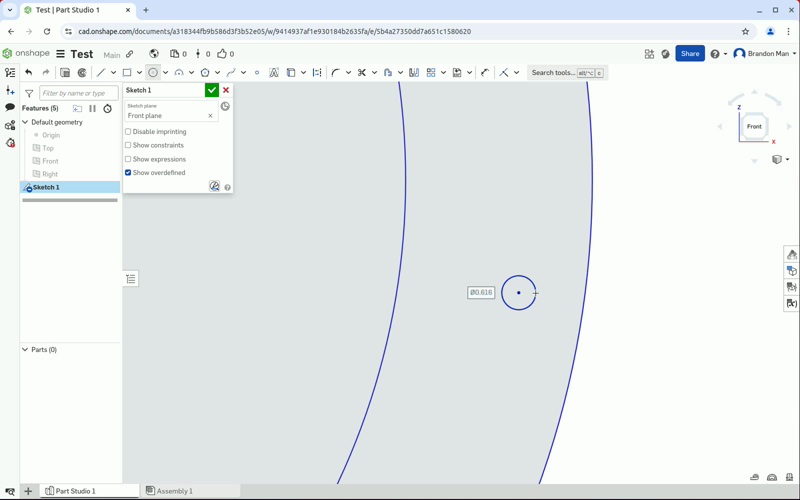
scroll(-6)
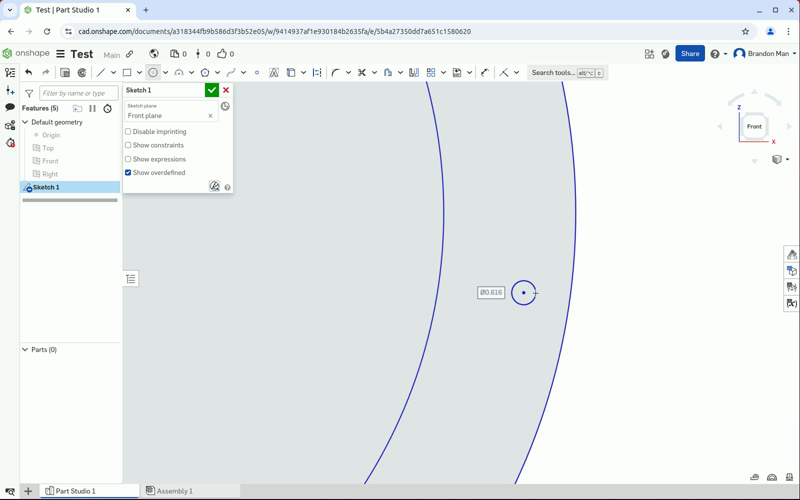
scroll(-6)
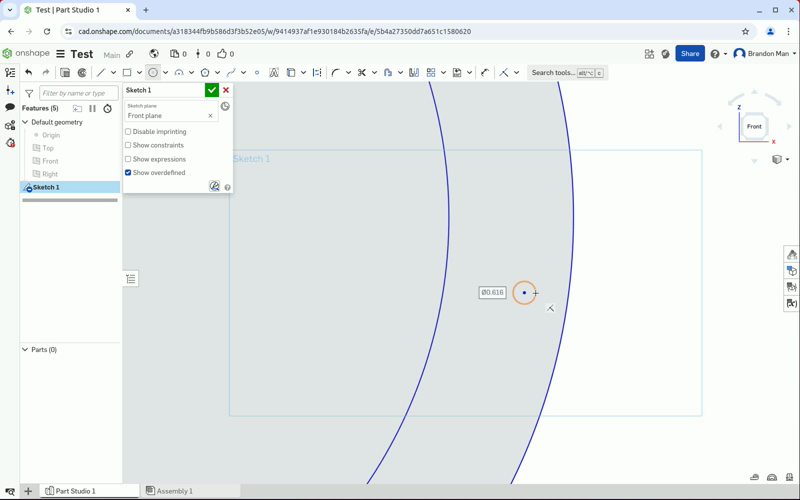
scroll(-6)
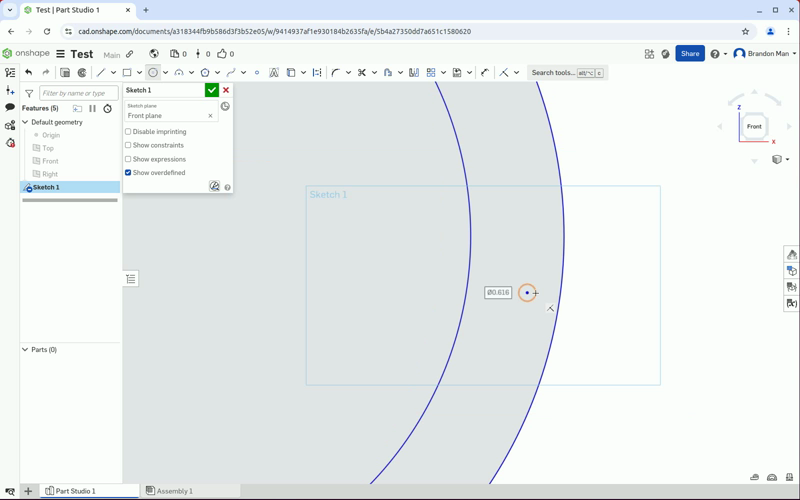
scroll(-6)
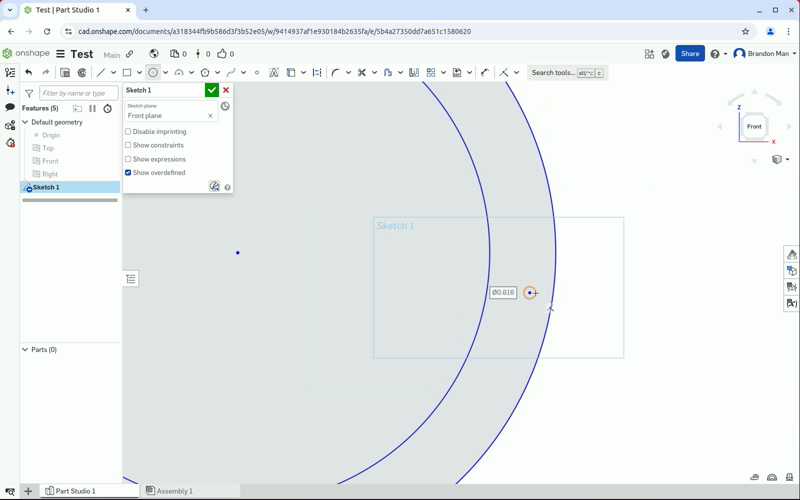
scroll(-6)
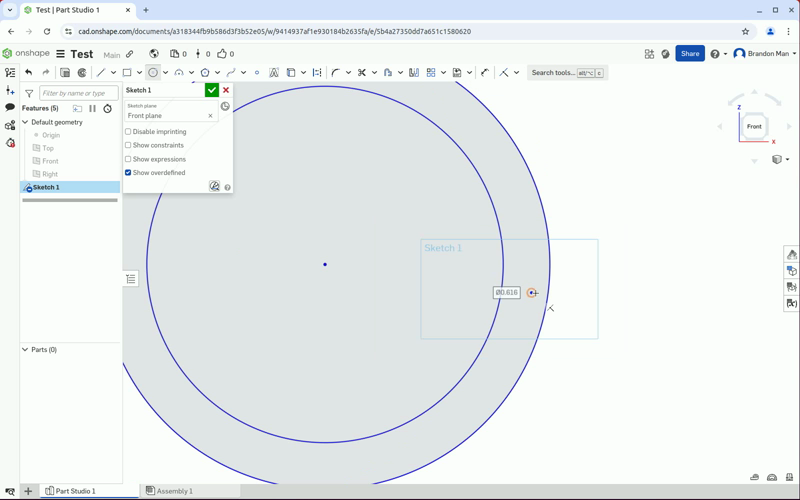
scroll(-6)
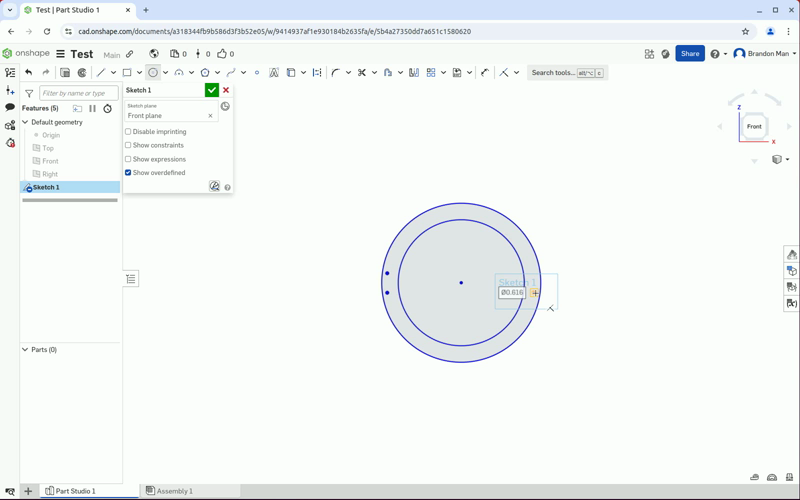
key(esc)
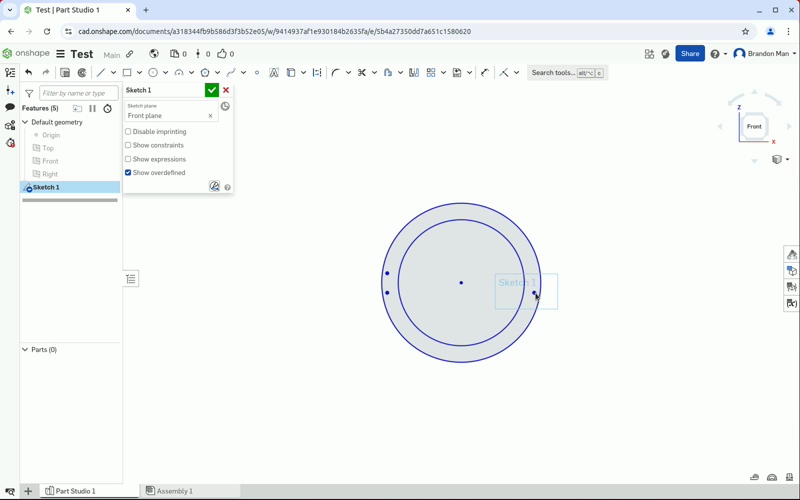
key(c)
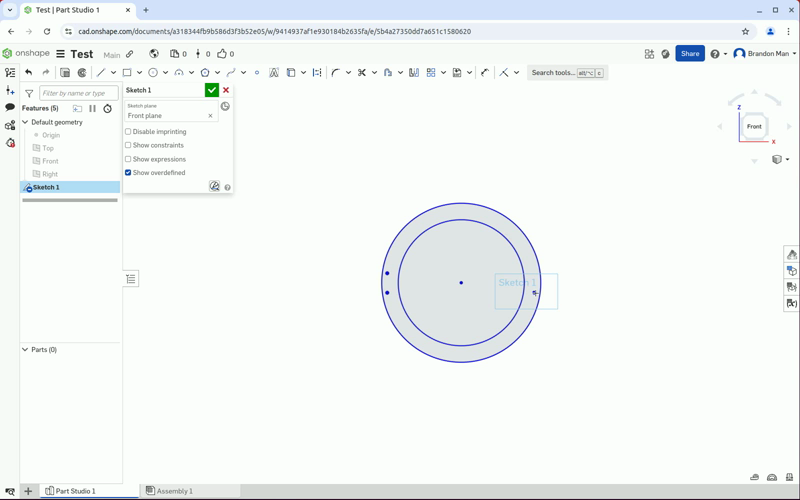
key_down(shift)
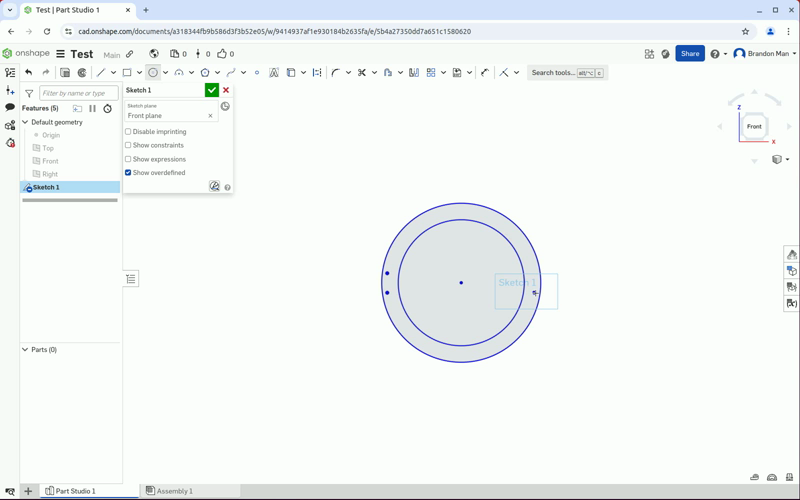
mouse_move(534, 273)
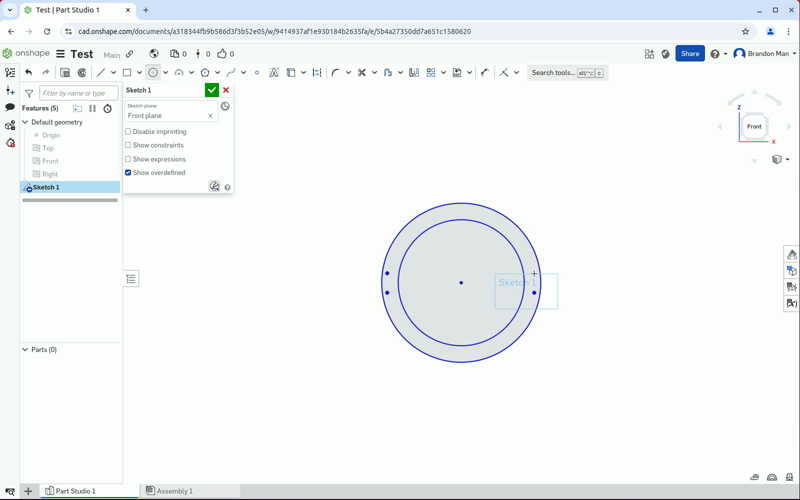
click(534, 273)
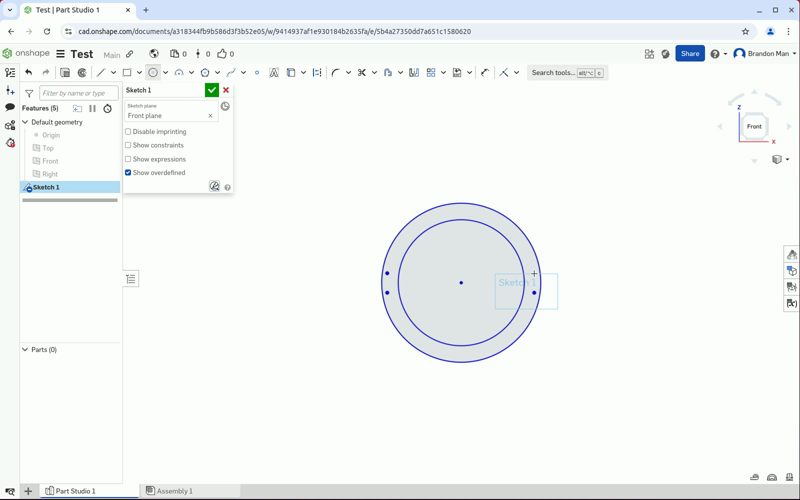
key_up(shift)
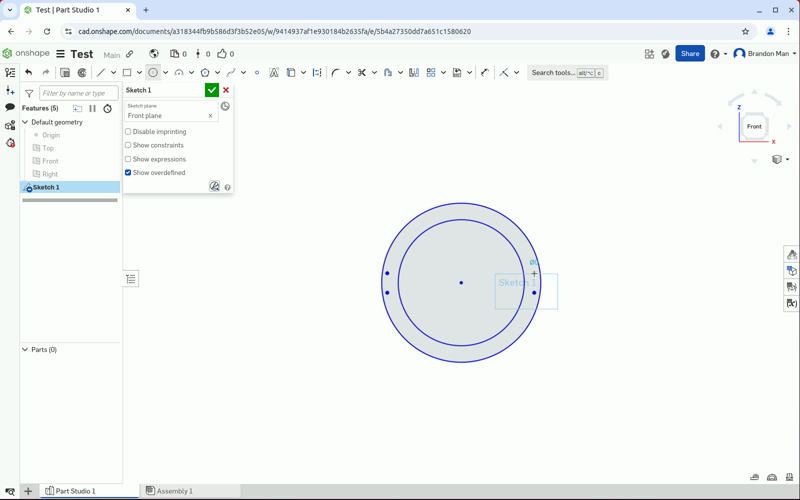
mouse_move(535, 273)
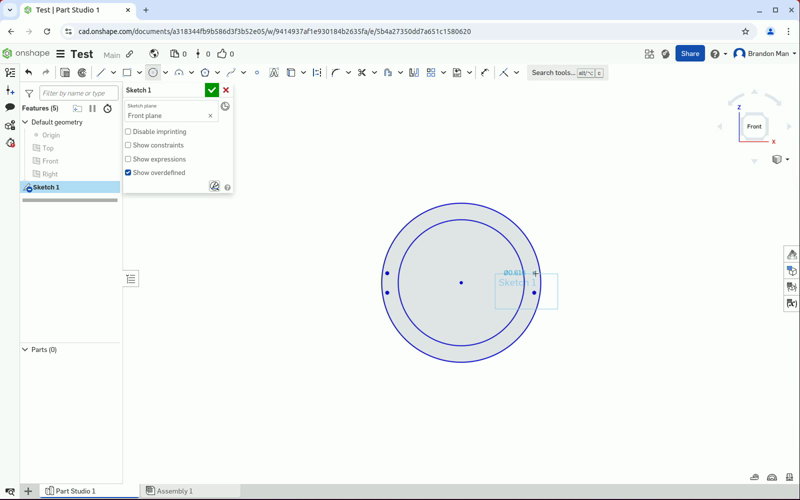
scroll(6)
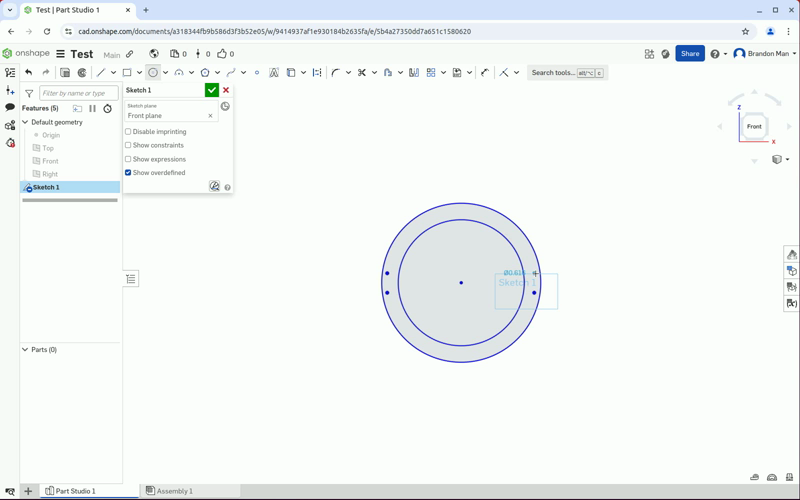
scroll(6)
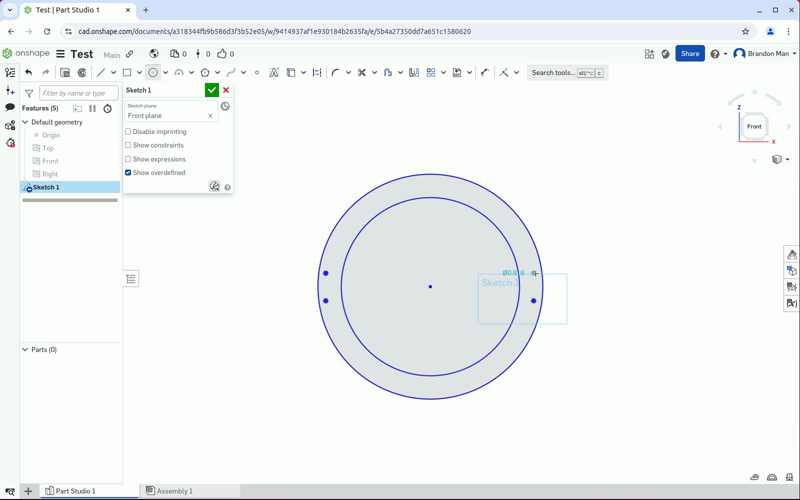
scroll(6)
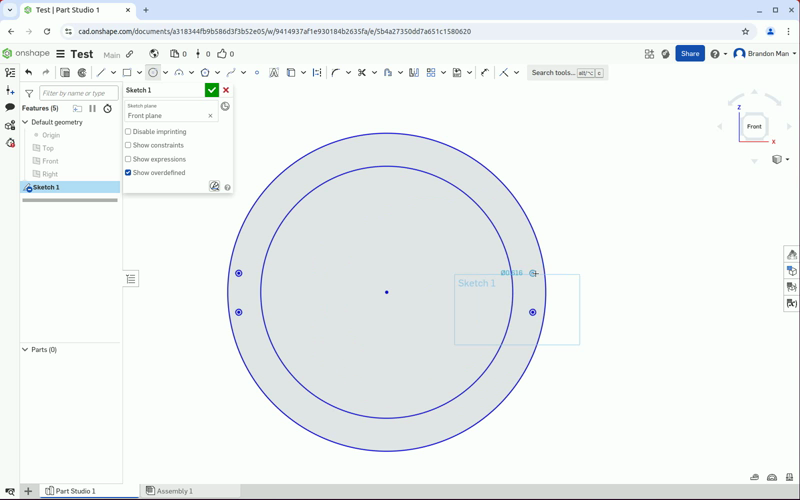
scroll(6)
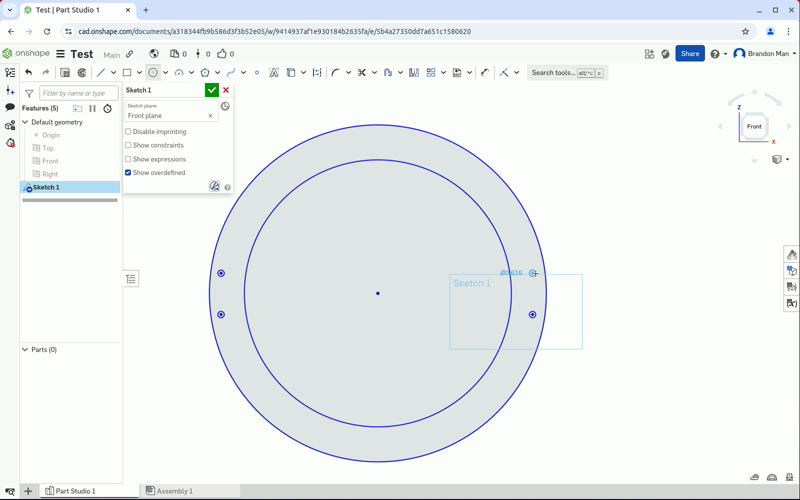
scroll(6)
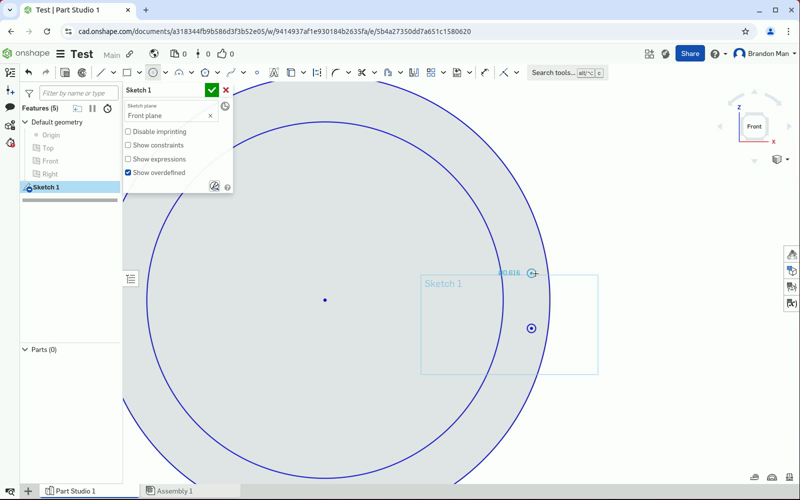
scroll(6)
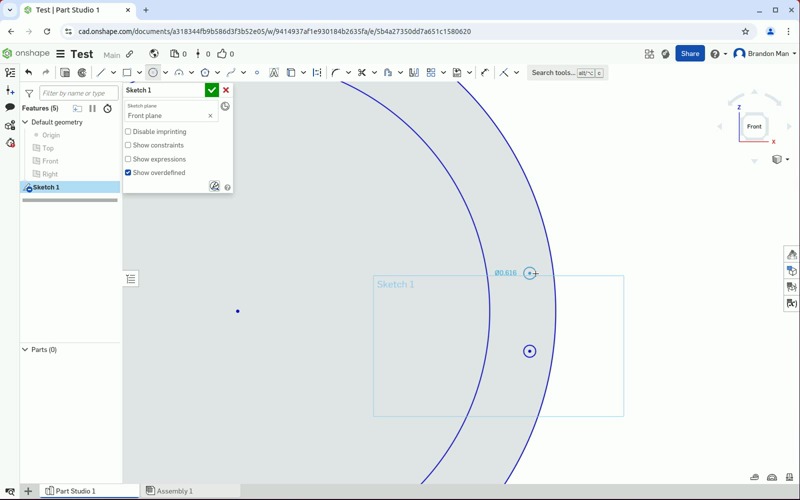
scroll(6)
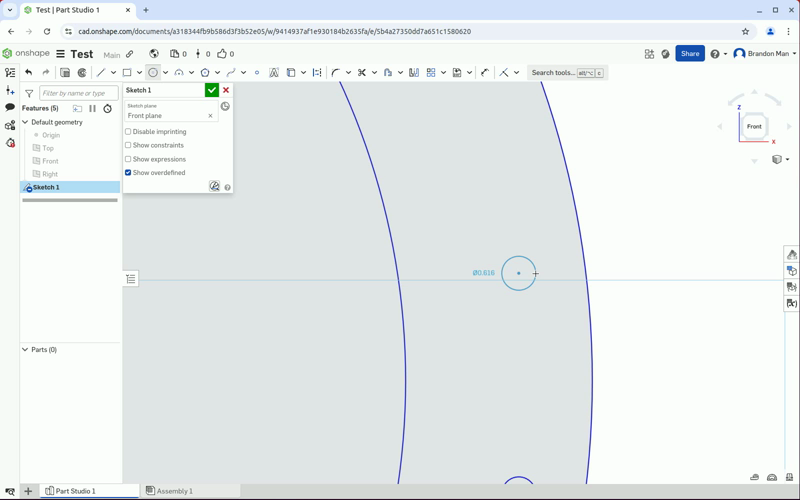
click(535, 273)
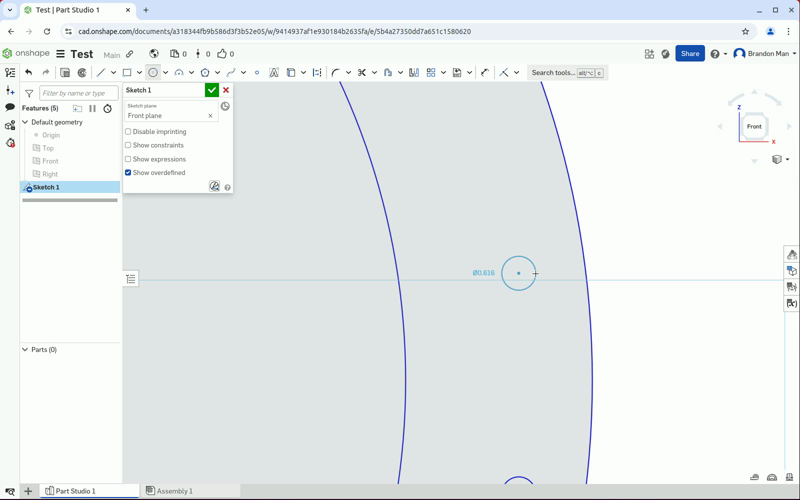
scroll(-6)
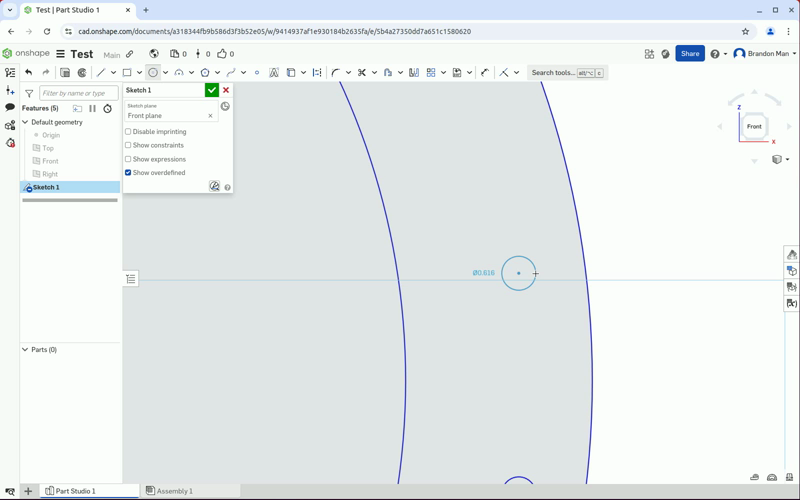
scroll(-6)
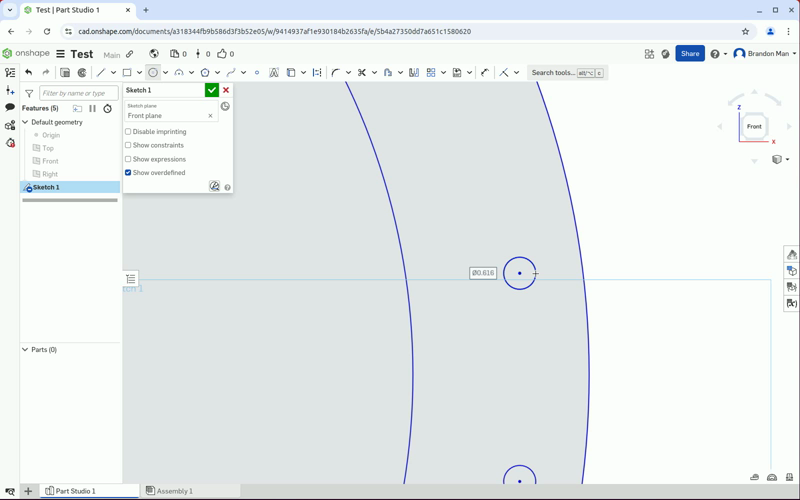
scroll(-6)
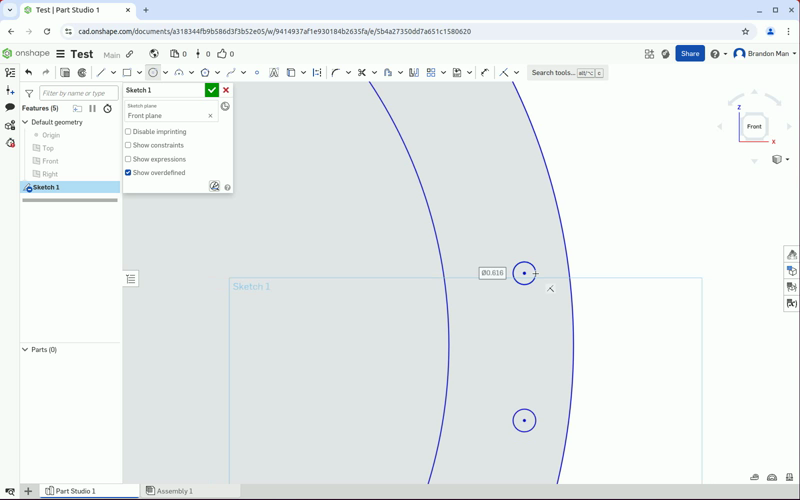
scroll(-6)
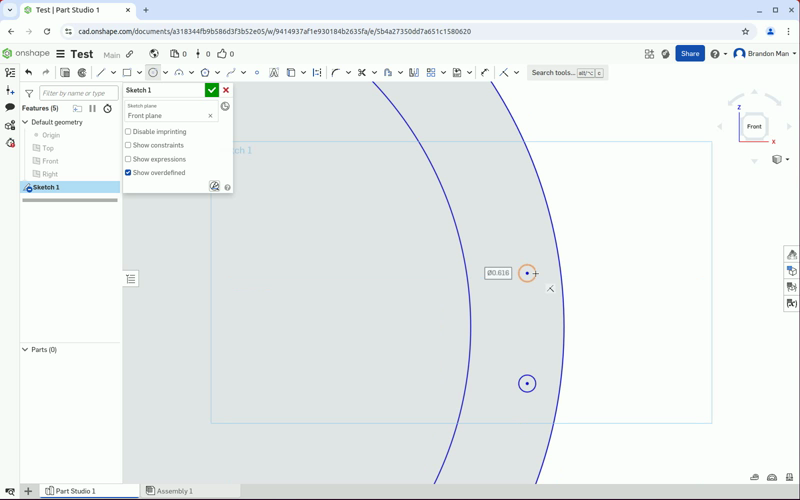
scroll(-6)
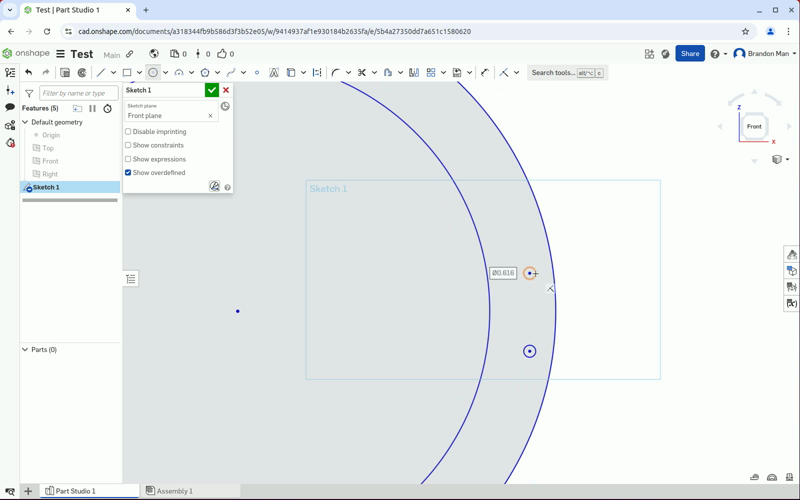
scroll(-6)
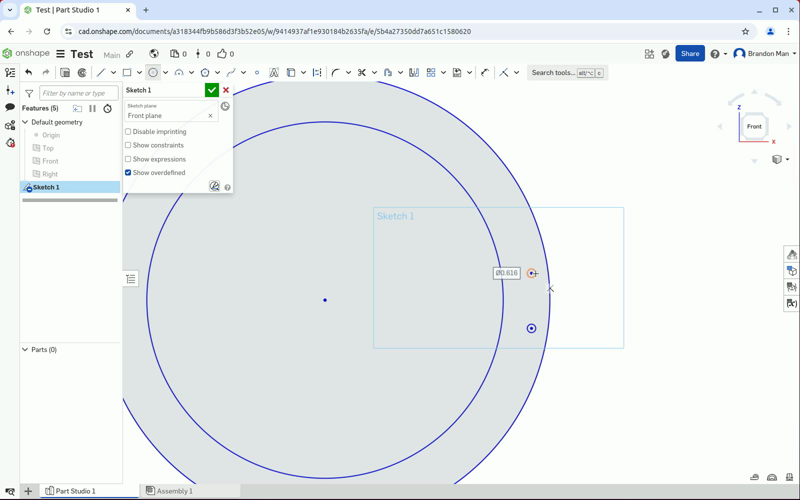
scroll(-6)
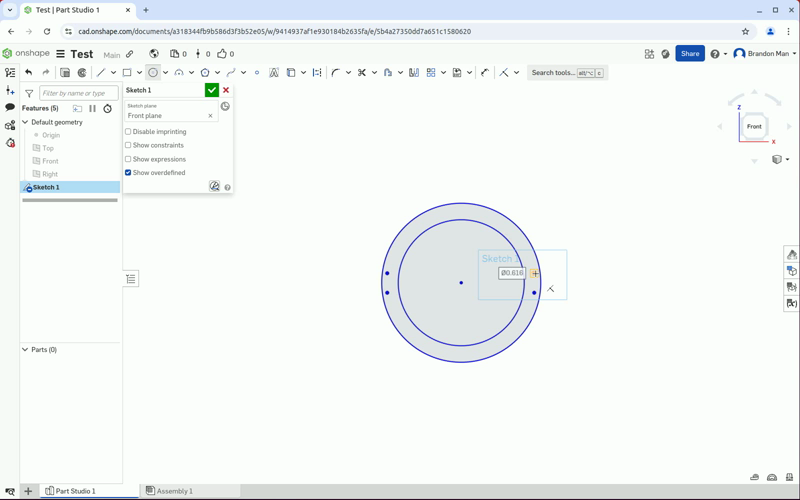
key(esc)
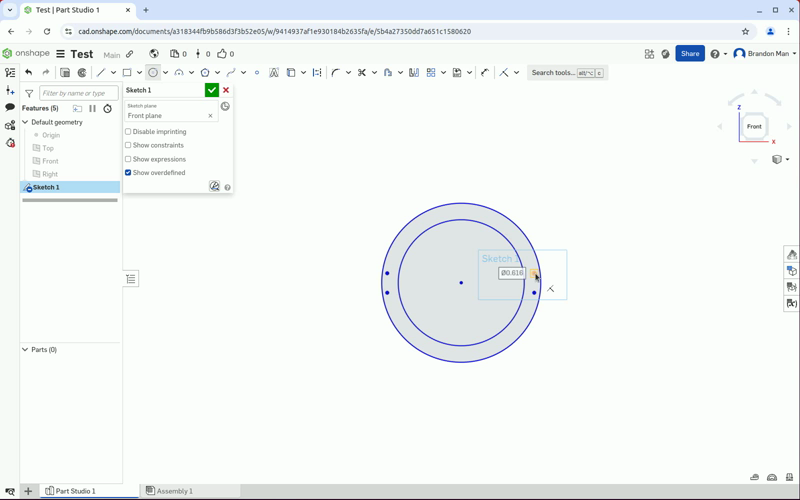
mouse_move(395, 315)
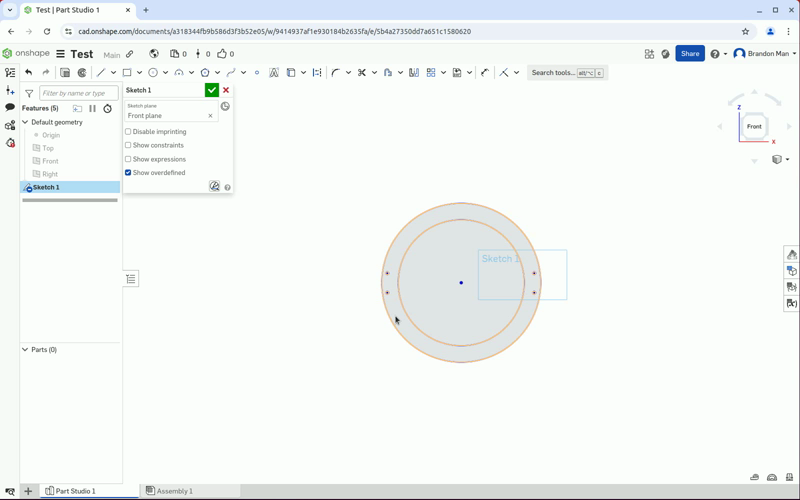
click(395, 315)
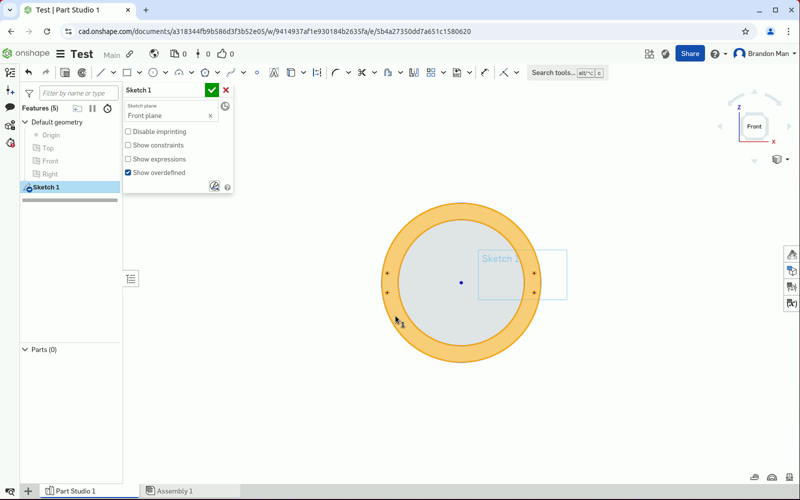
mouse_move(73, 352)
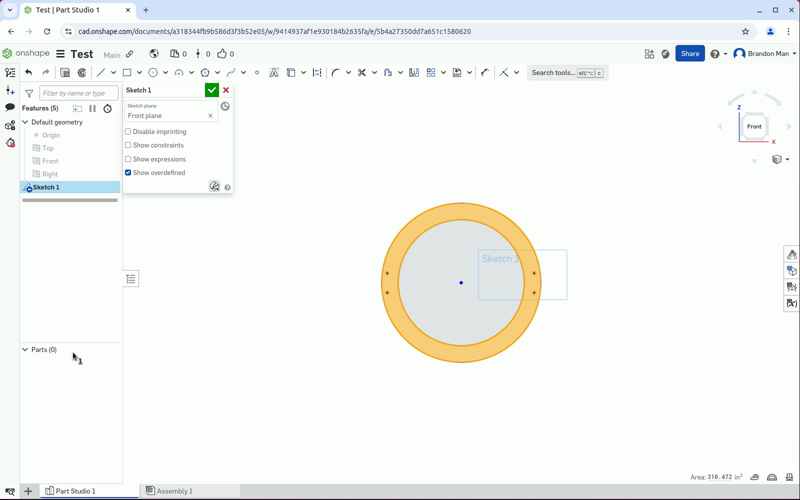
key(shift+y)
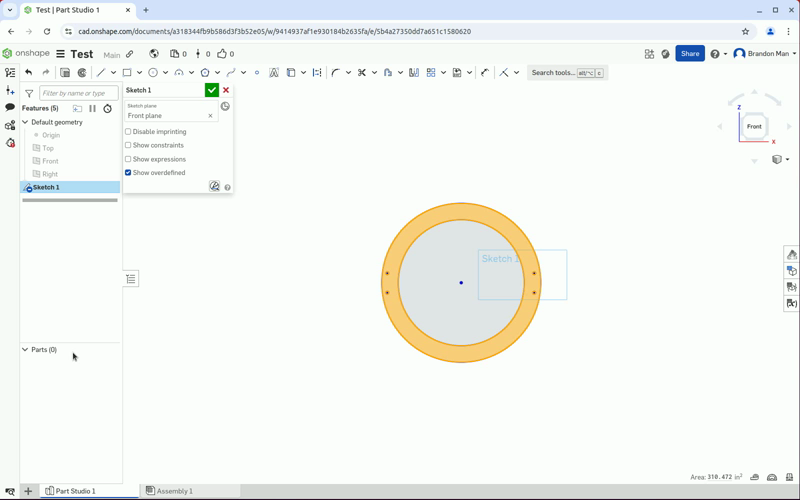
key(shift+e)
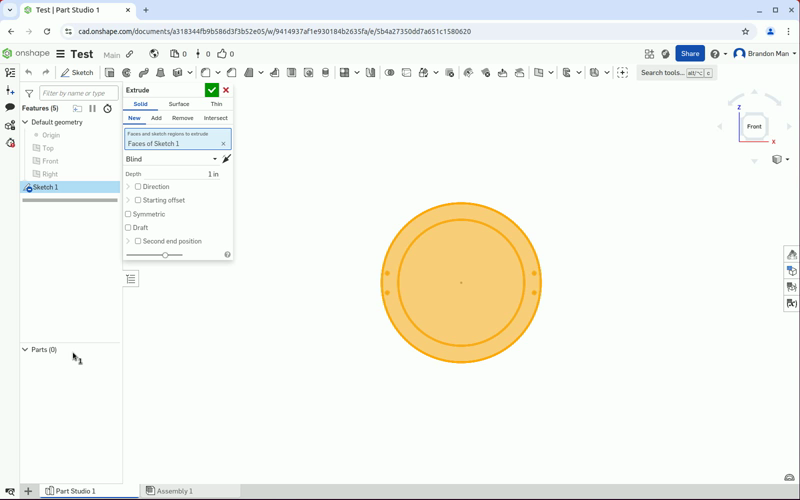
mouse_move(143, 106)
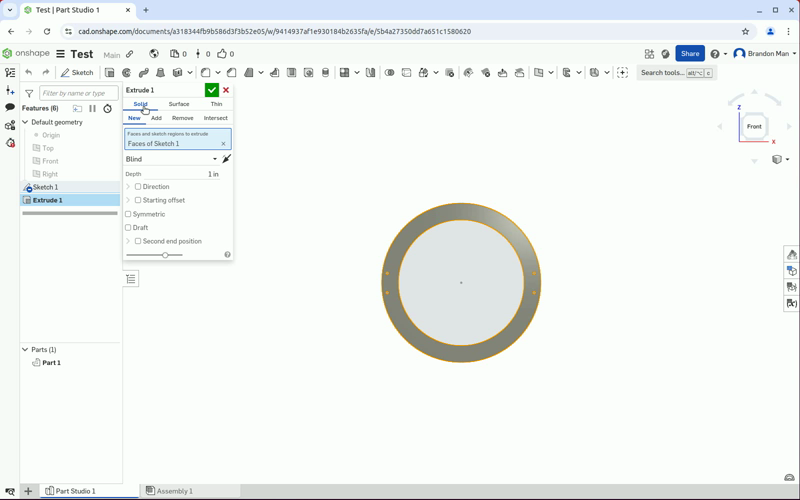
click(143, 106)
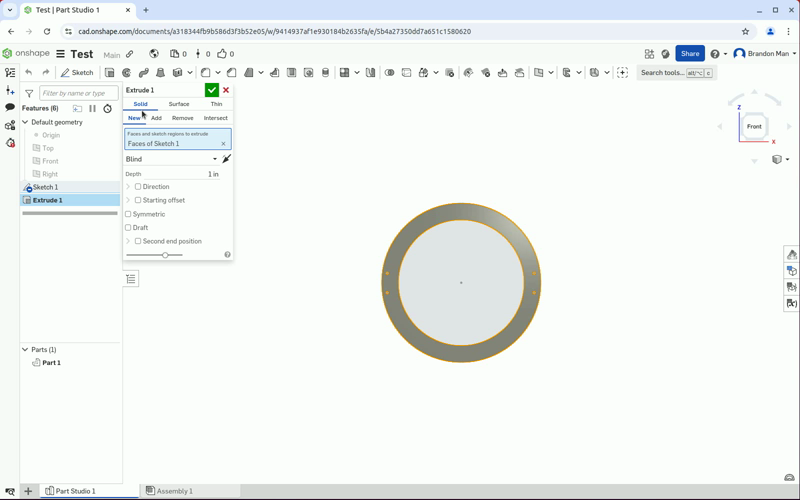
mouse_move(137, 120)
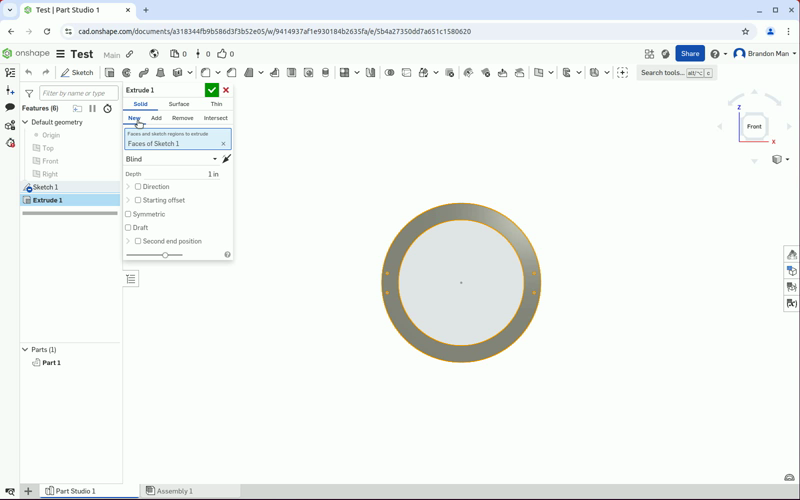
click(137, 120)
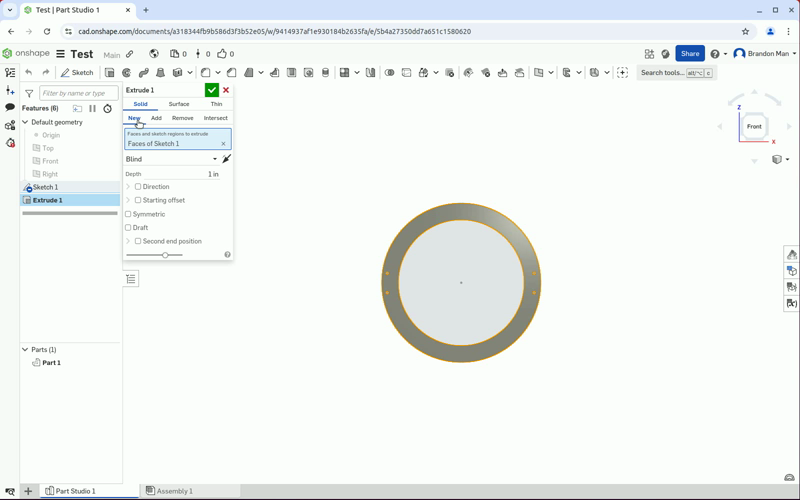
key(tab, 4)
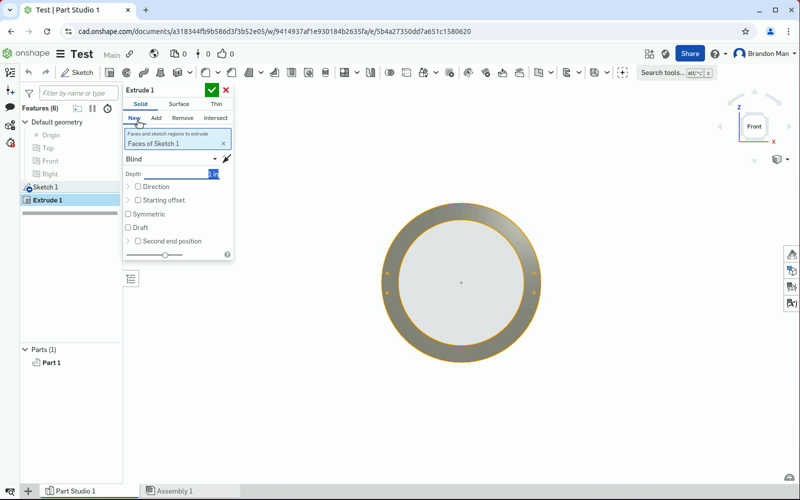
text(0.963)
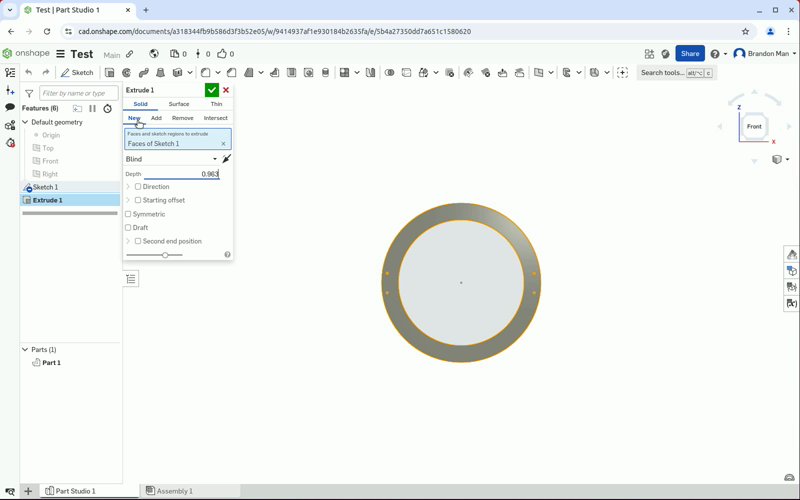
key(enter)
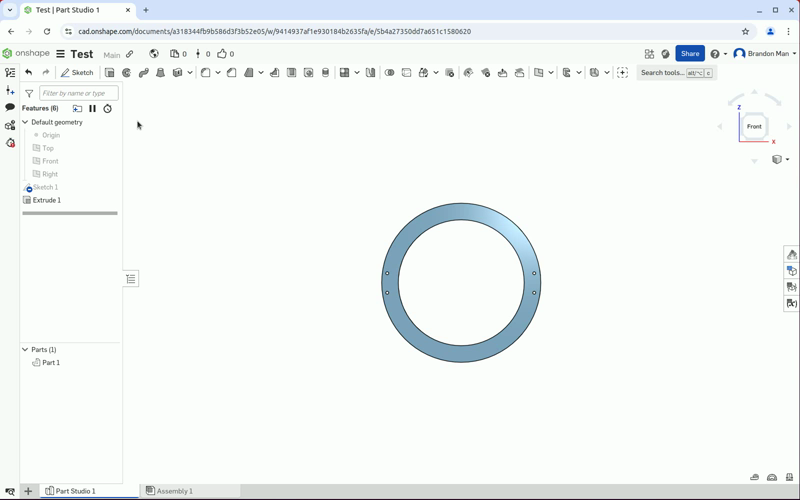
key(shift+h)
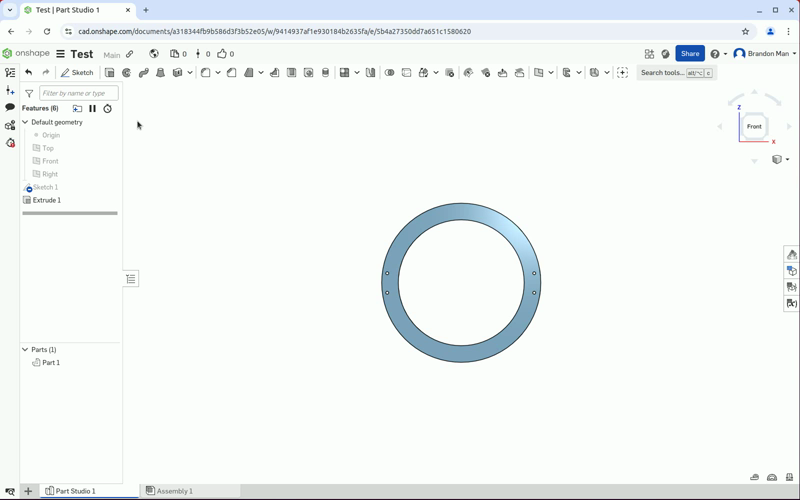
key(shift+h)
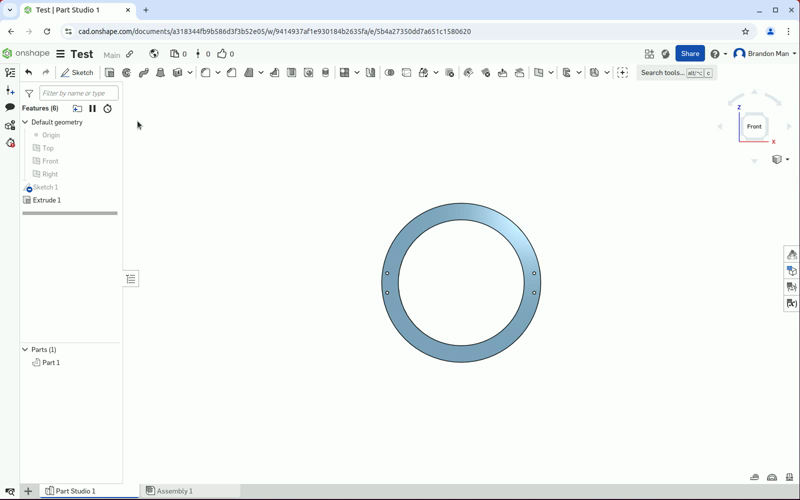
mouse_move(73, 189)
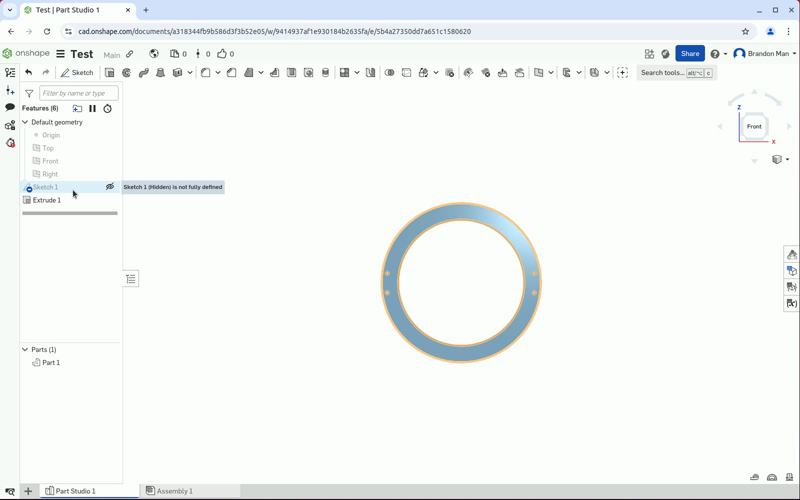
click(73, 189)
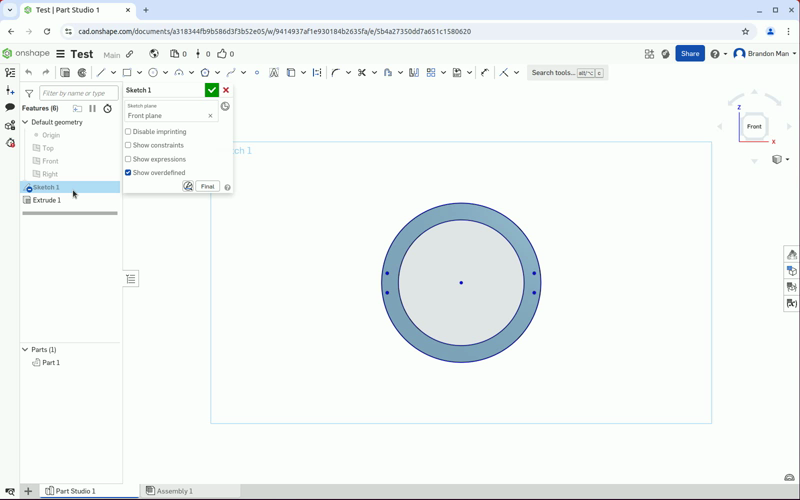
mouse_move(229, 92)
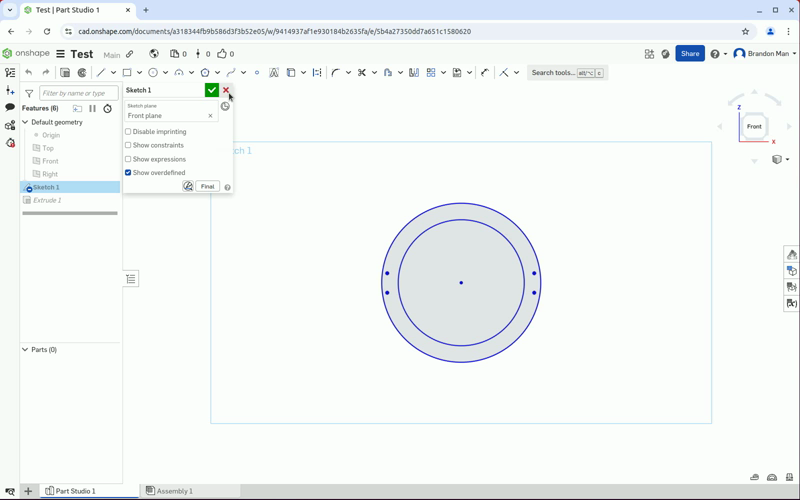
click(229, 92)
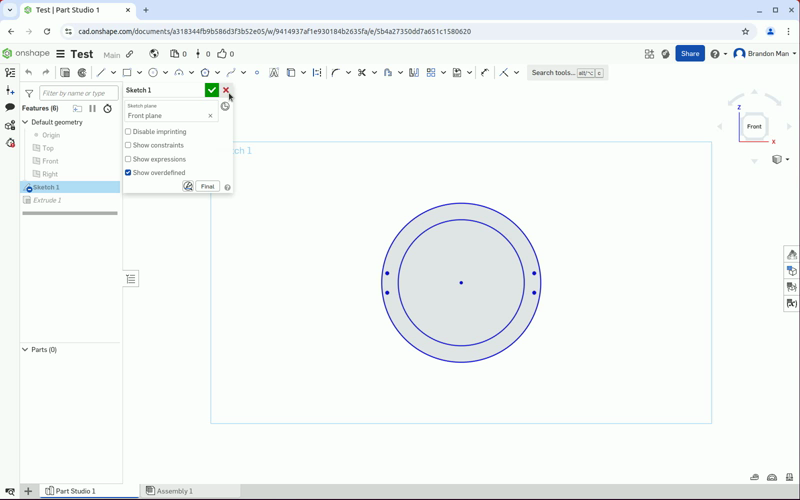
key(shift+s)
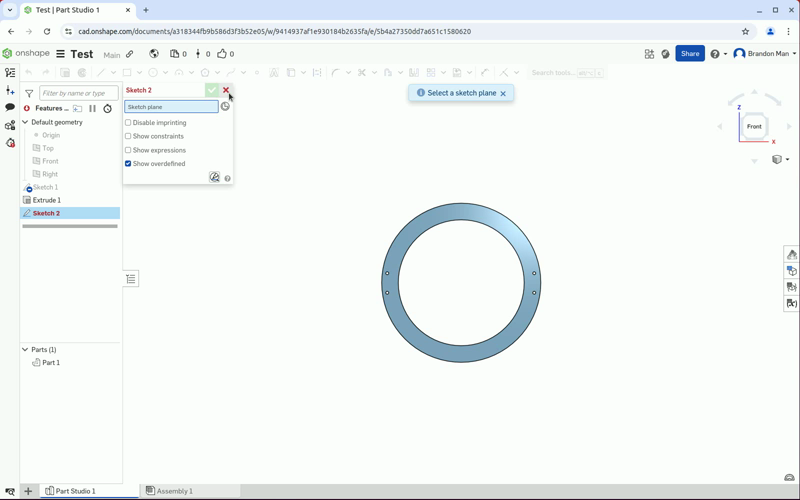
mouse_move(73, 163)
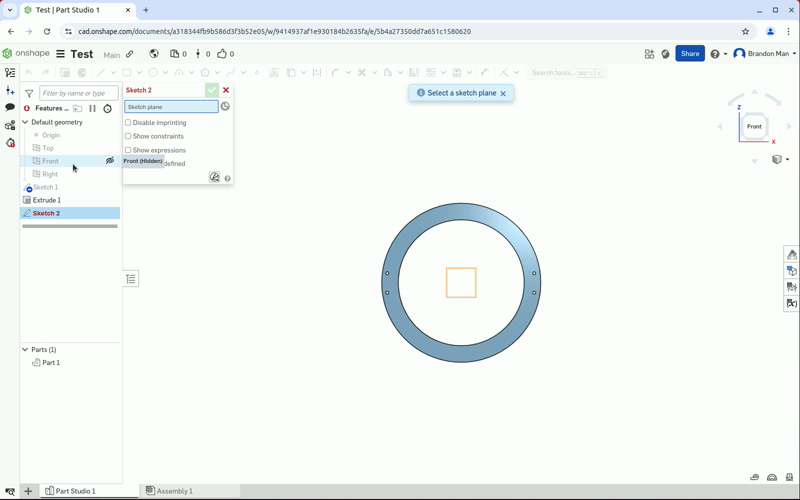
click(73, 163)
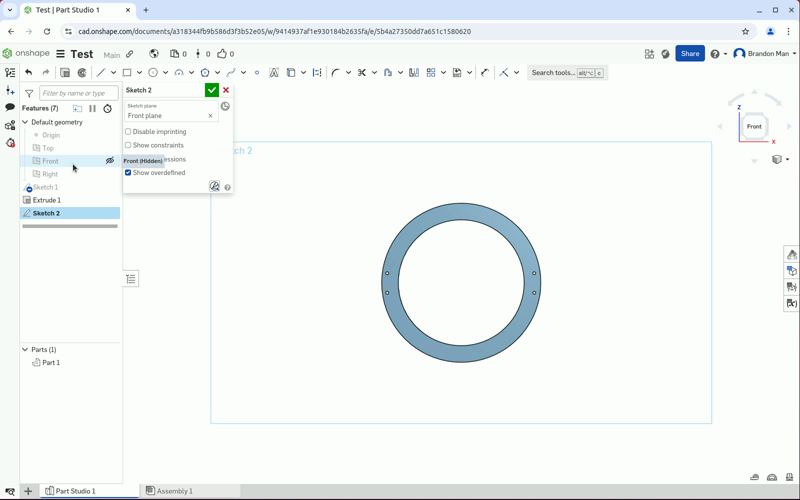
mouse_move(73, 352)
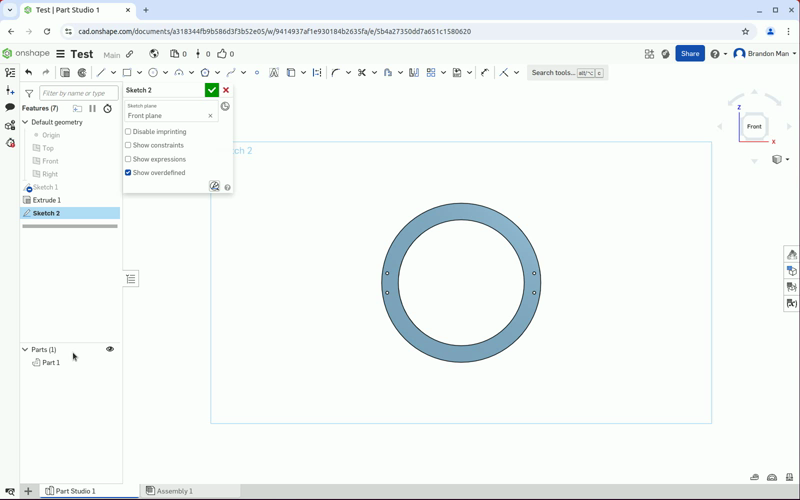
key(y)
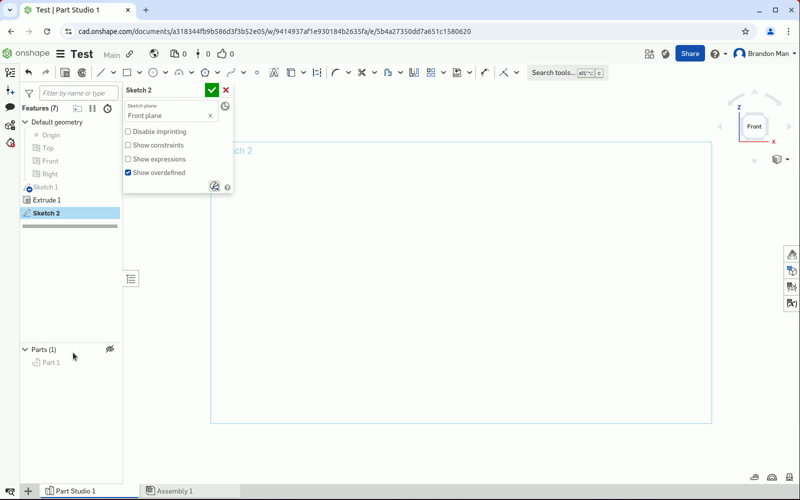
key(l)
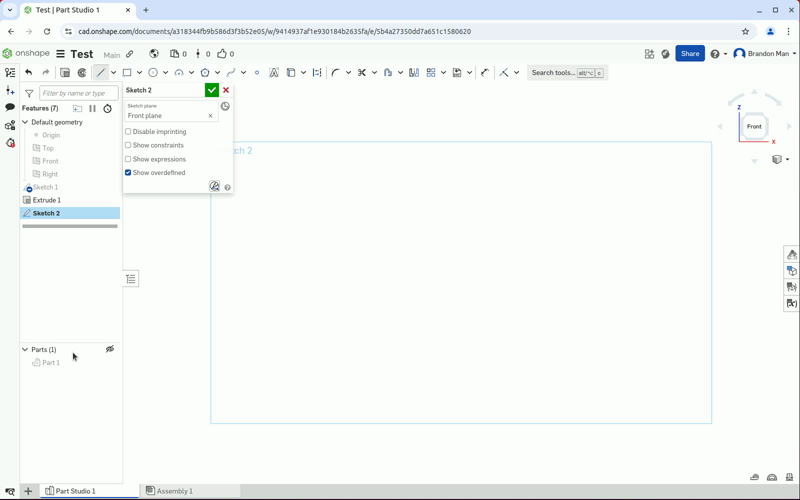
key_down(shift)
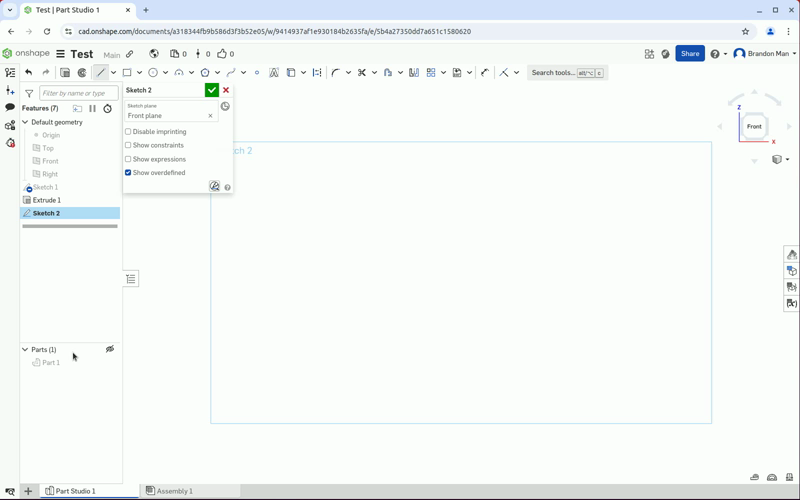
mouse_move(348, 304)
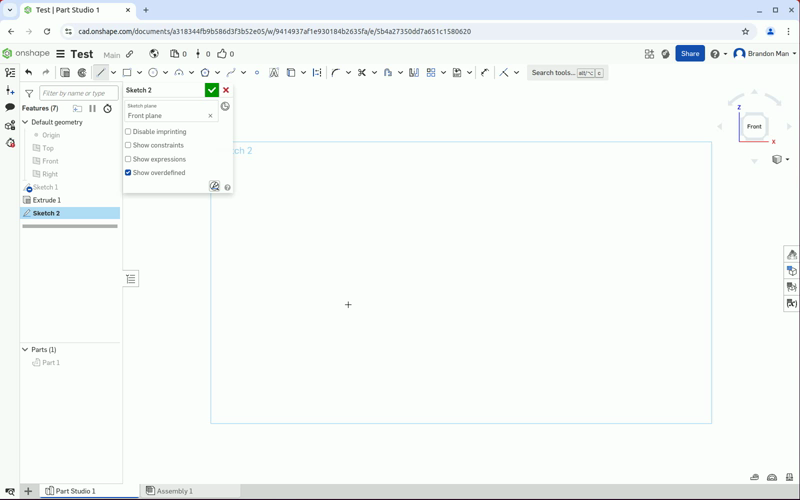
click(348, 304)
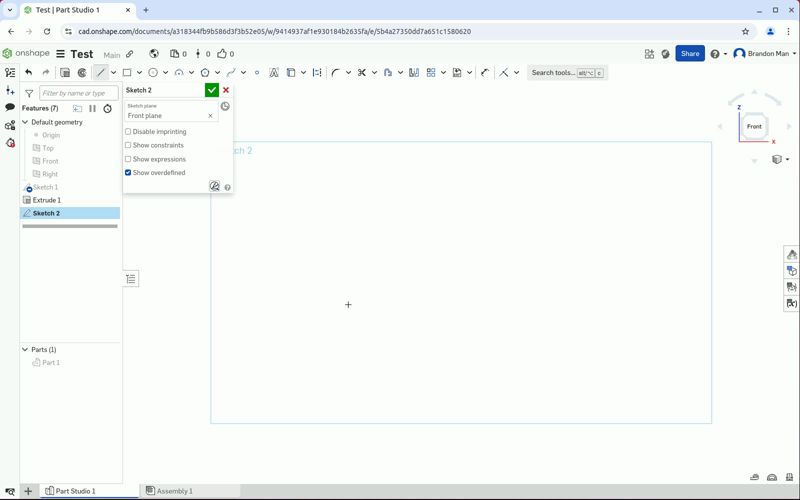
key_up(shift)
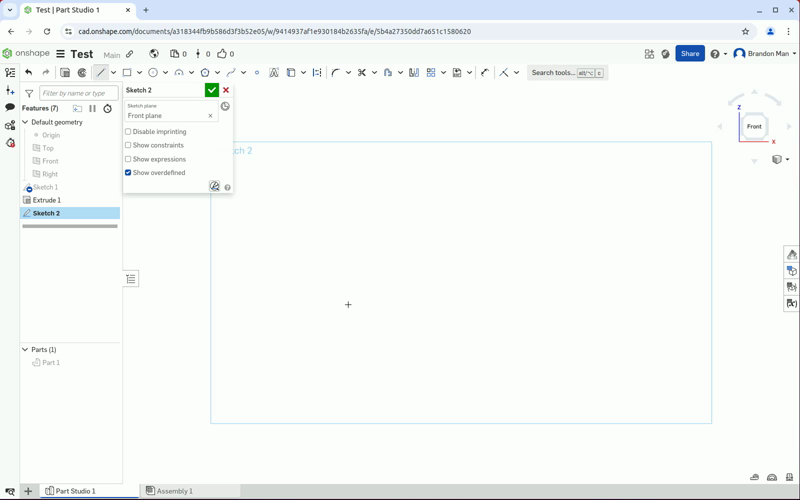
key_down(shift)
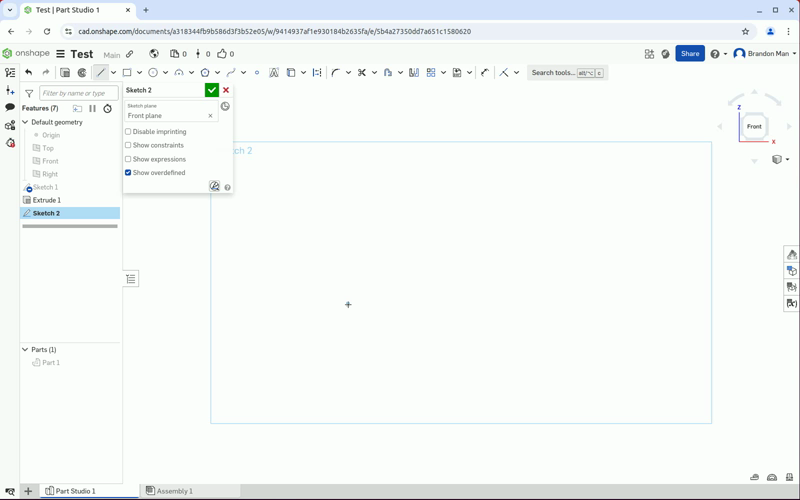
mouse_move(378, 304)
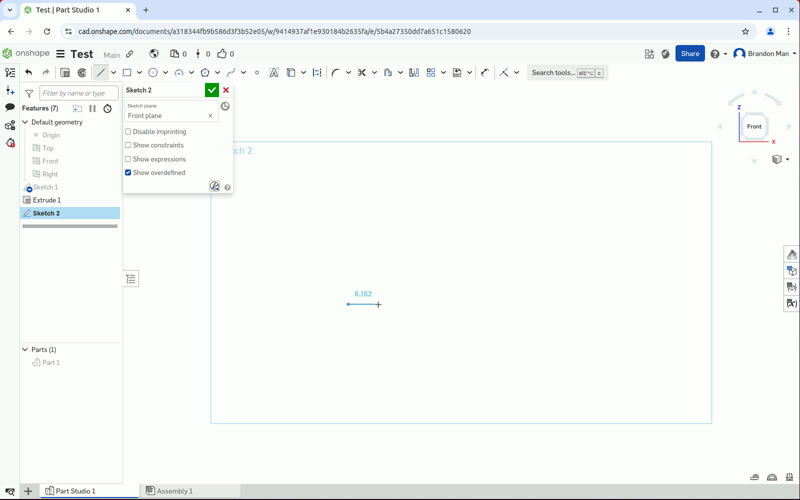
mouse_move(359, 304)
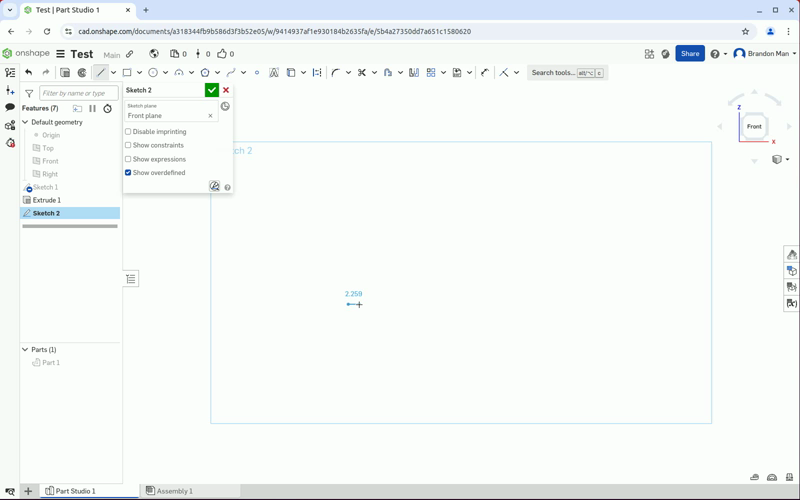
click(359, 304)
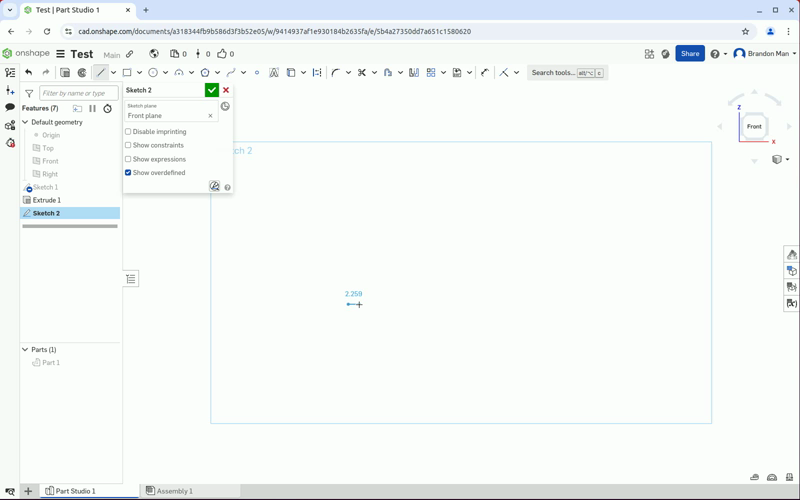
key_up(shift)
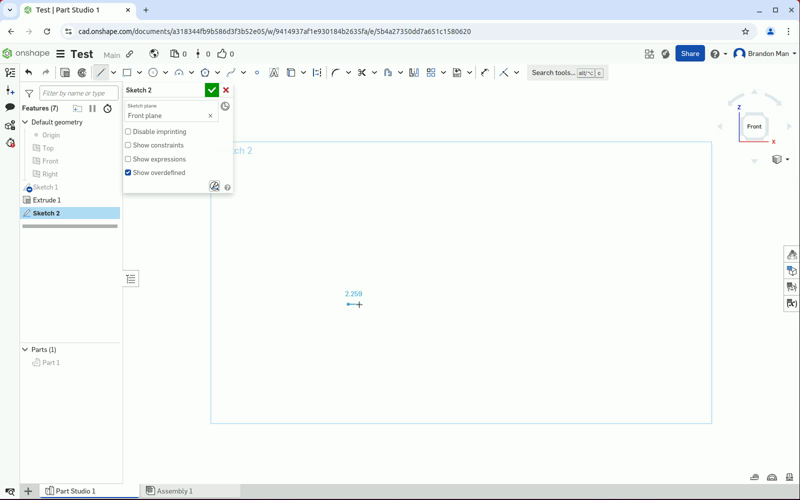
key_down(shift)
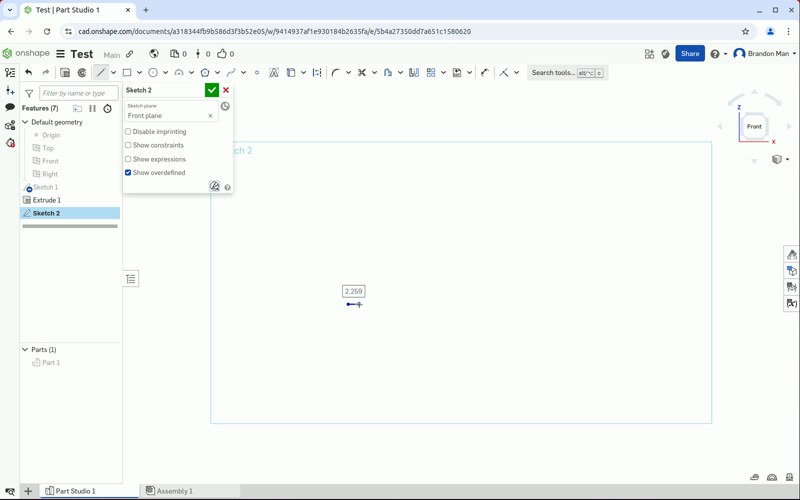
mouse_move(389, 304)
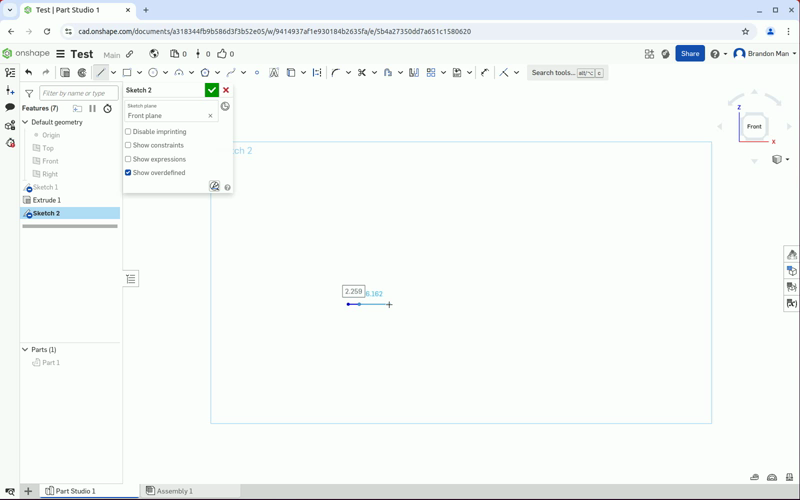
mouse_move(359, 261)
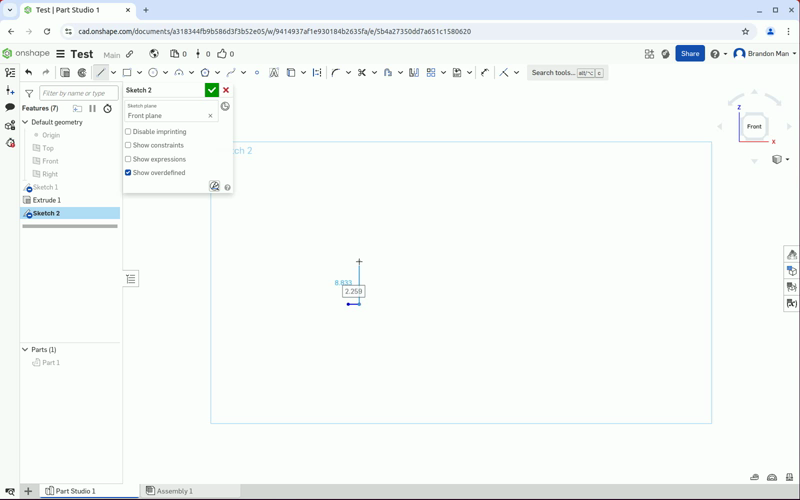
click(359, 261)
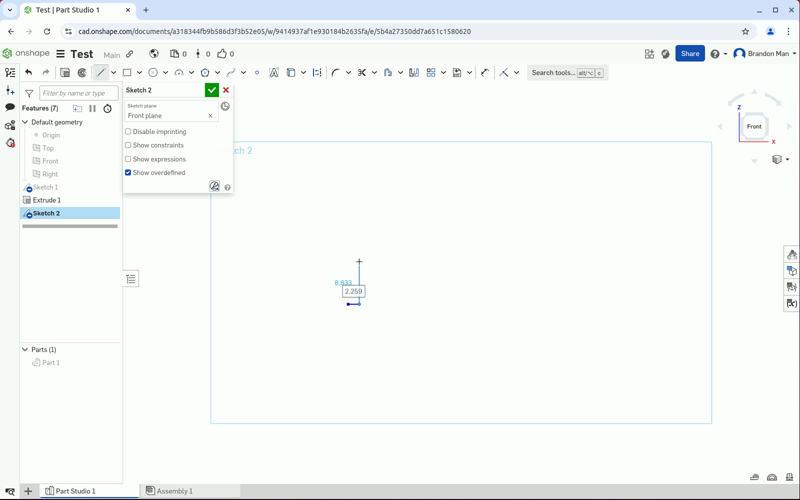
key_up(shift)
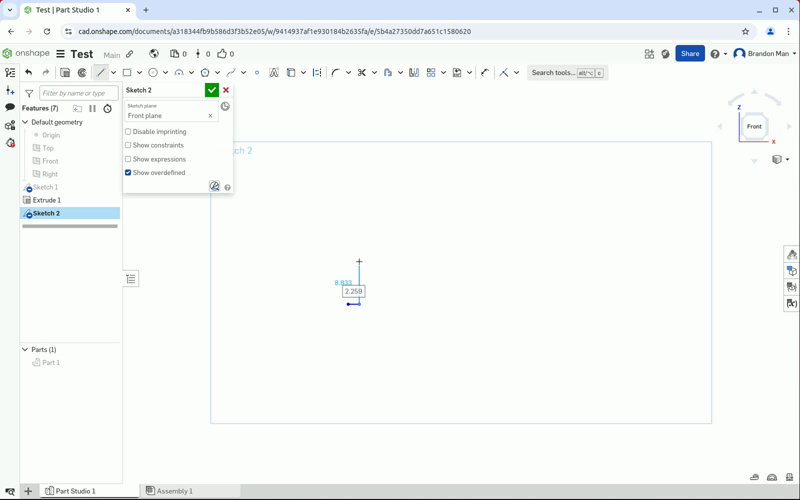
key_down(shift)
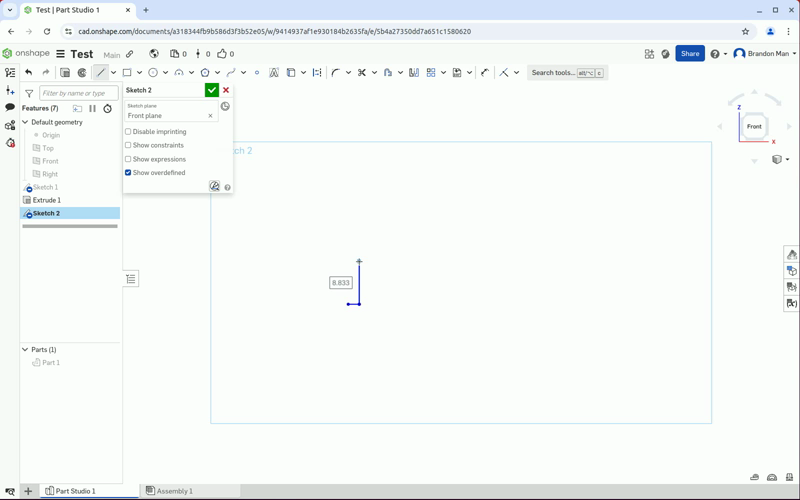
mouse_move(389, 261)
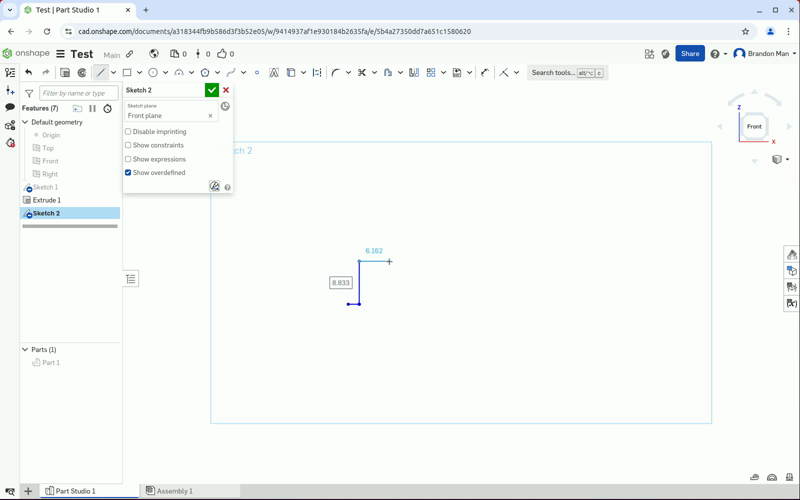
mouse_move(348, 261)
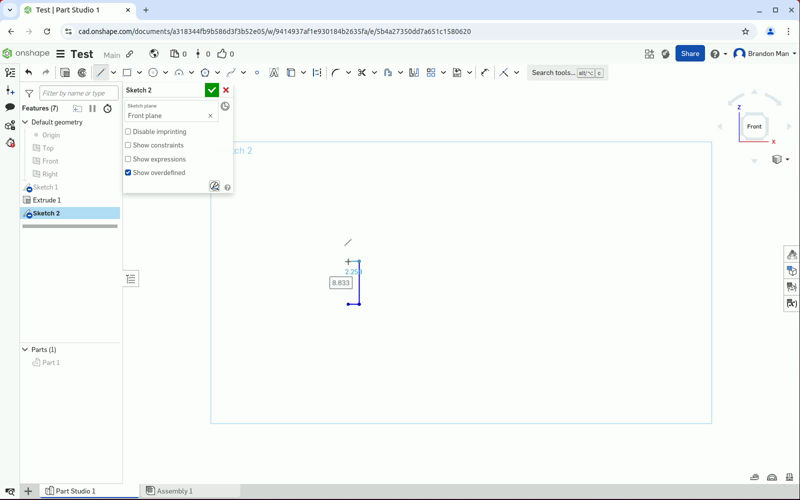
click(348, 261)
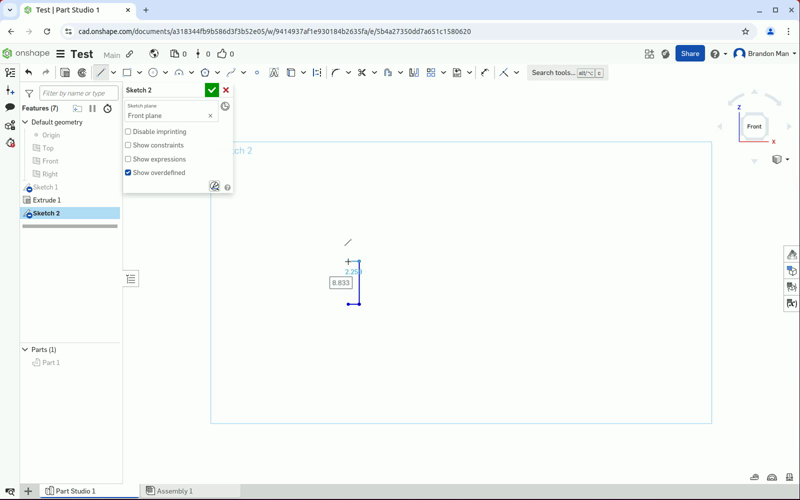
key_up(shift)
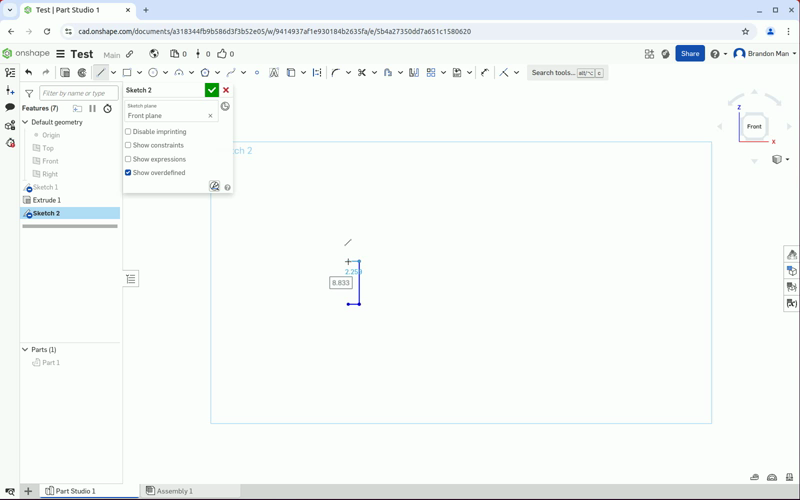
mouse_move(378, 261)
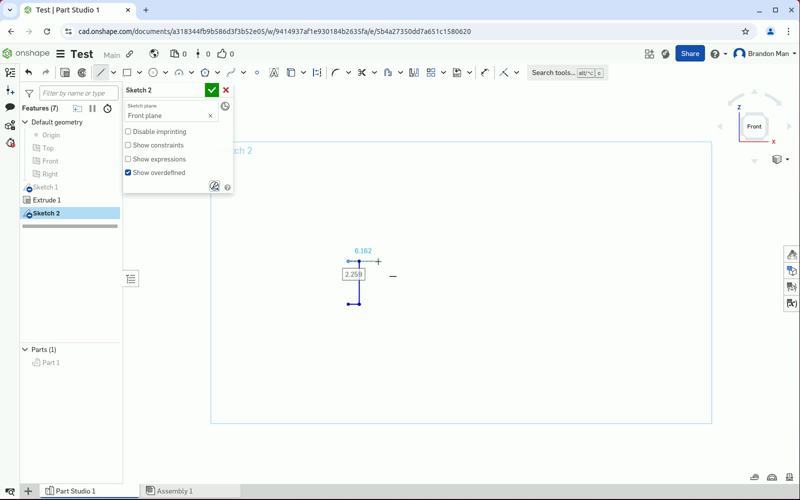
key_down(shift)
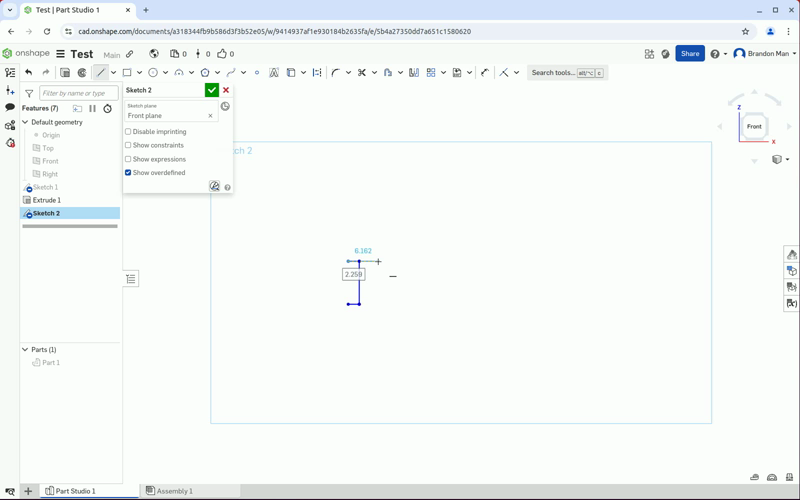
mouse_move(348, 304)
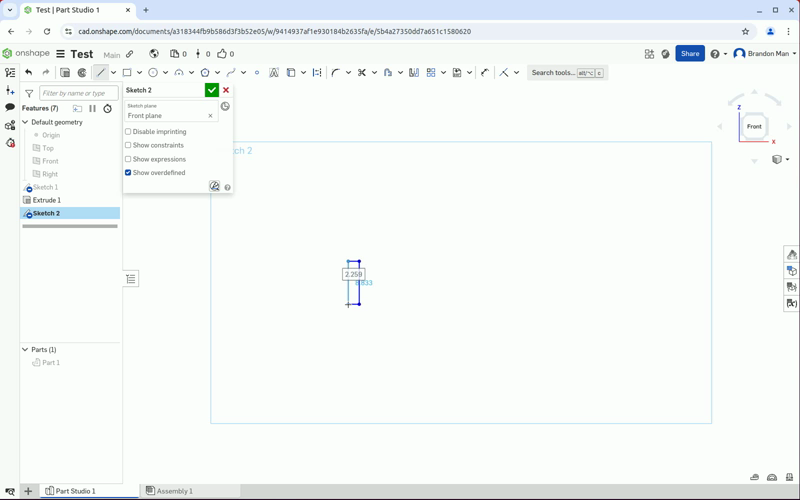
key_up(shift)
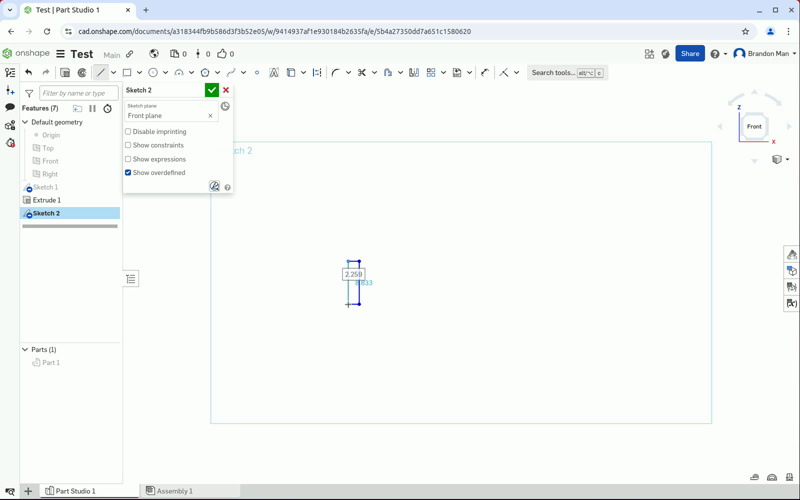
click(348, 304)
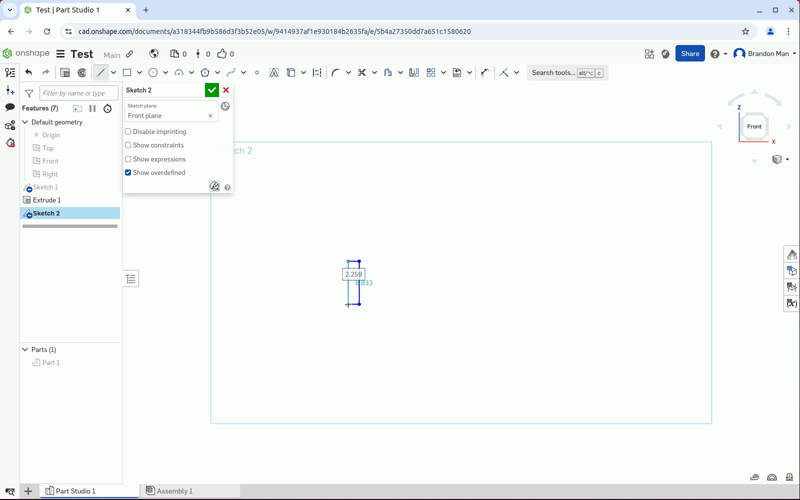
key(esc)
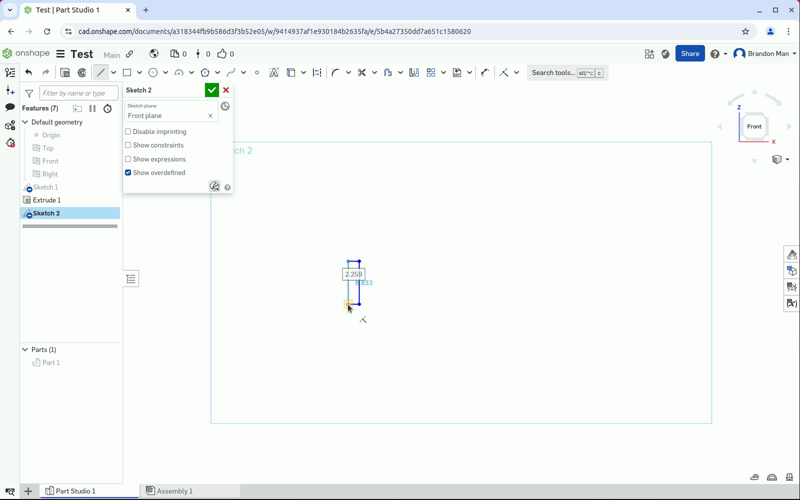
key(c)
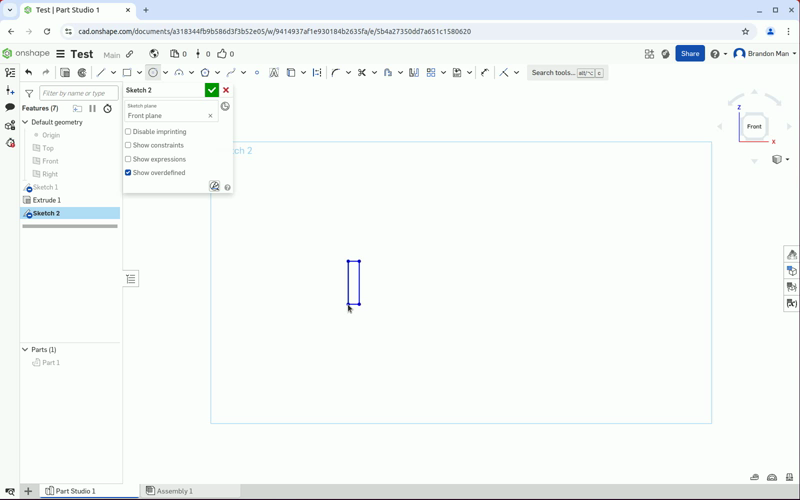
key_down(shift)
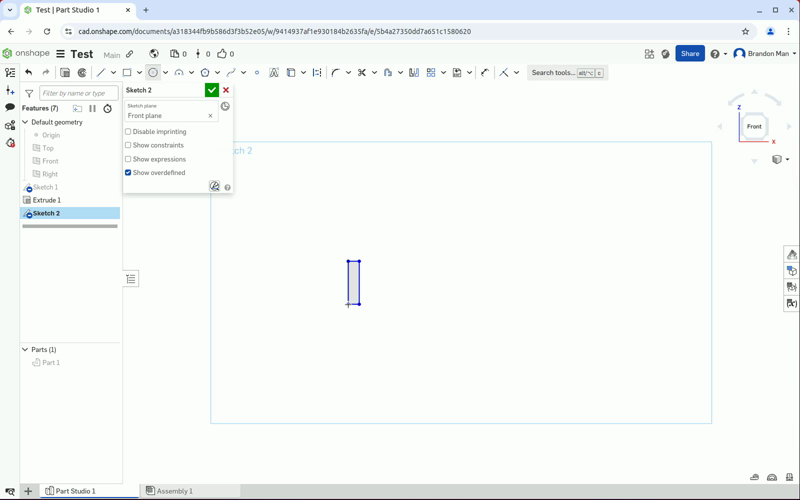
mouse_move(353, 293)
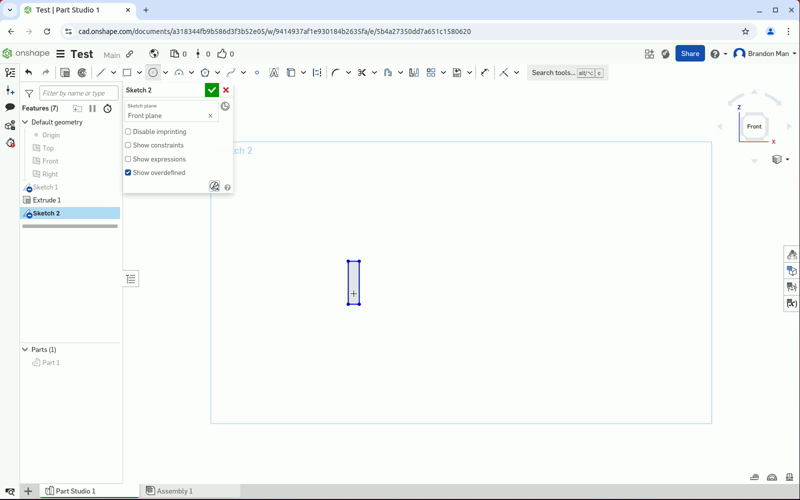
click(353, 293)
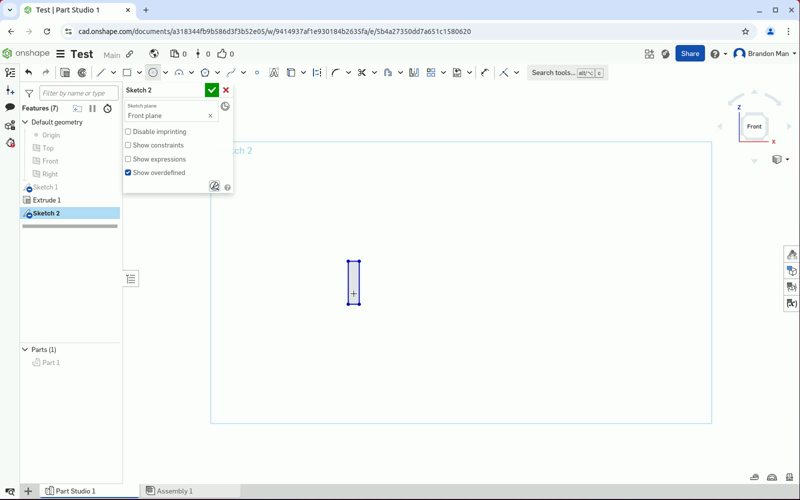
key_up(shift)
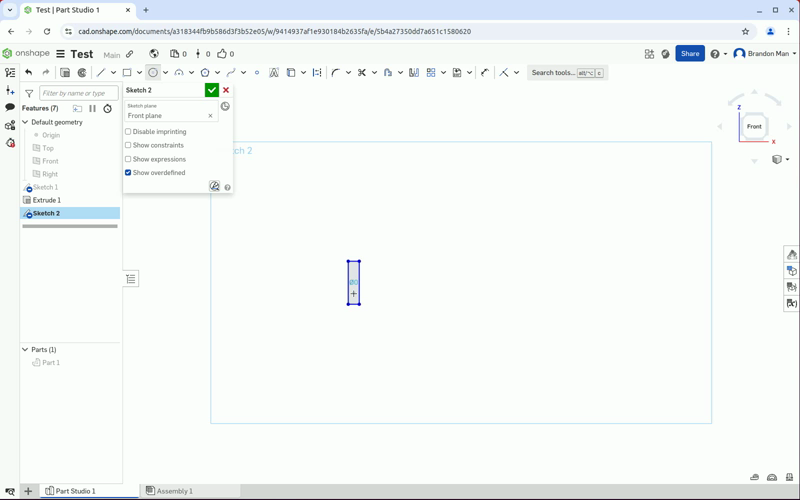
mouse_move(356, 293)
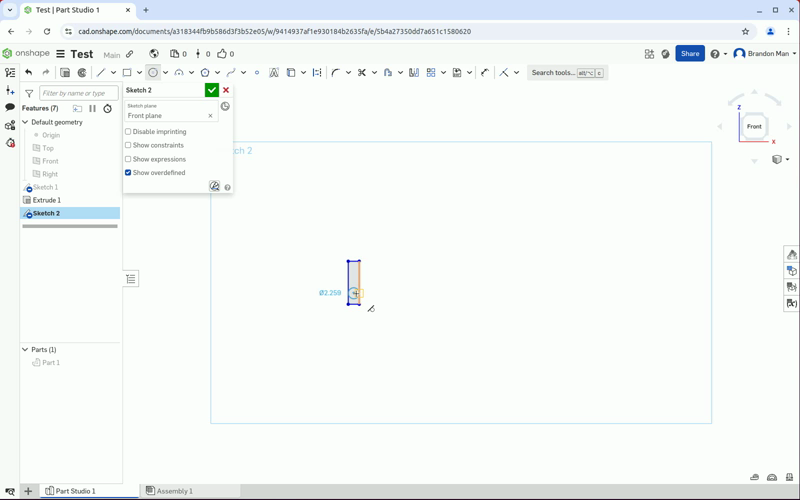
scroll(6)
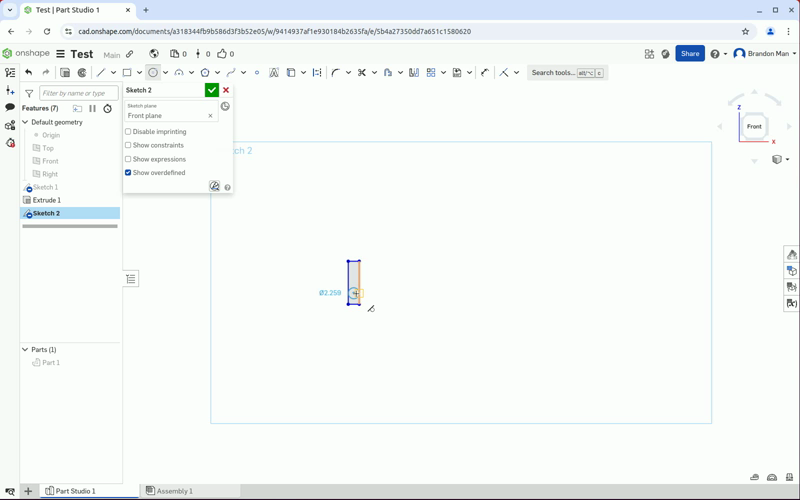
scroll(6)
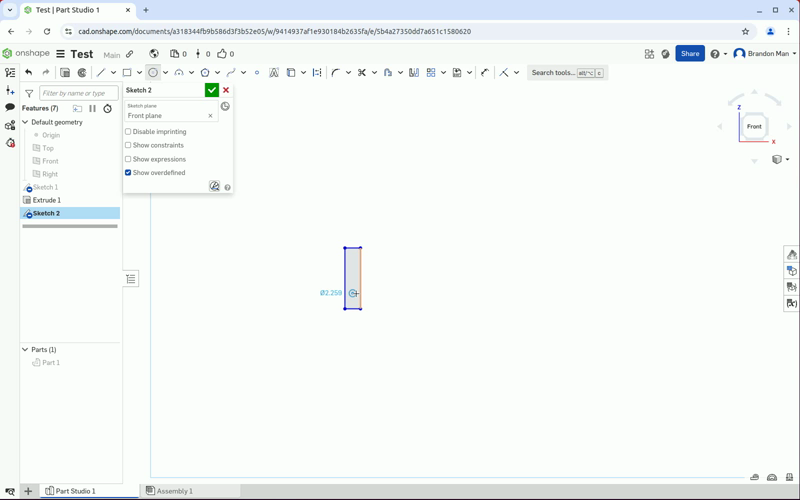
scroll(6)
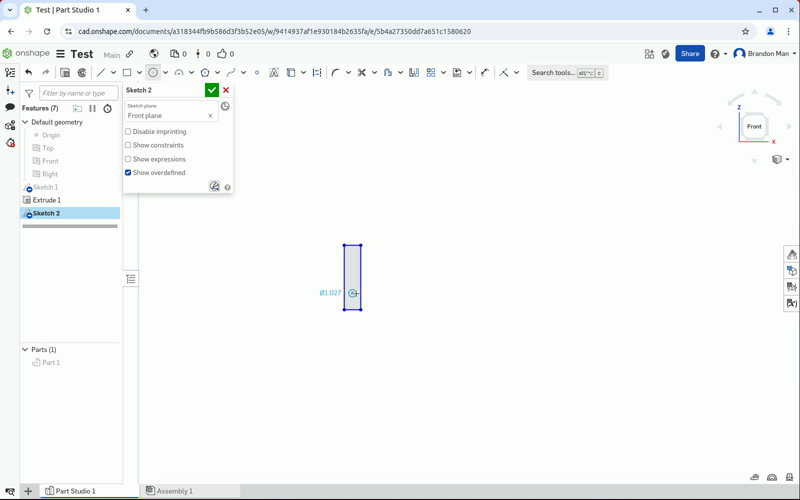
scroll(6)
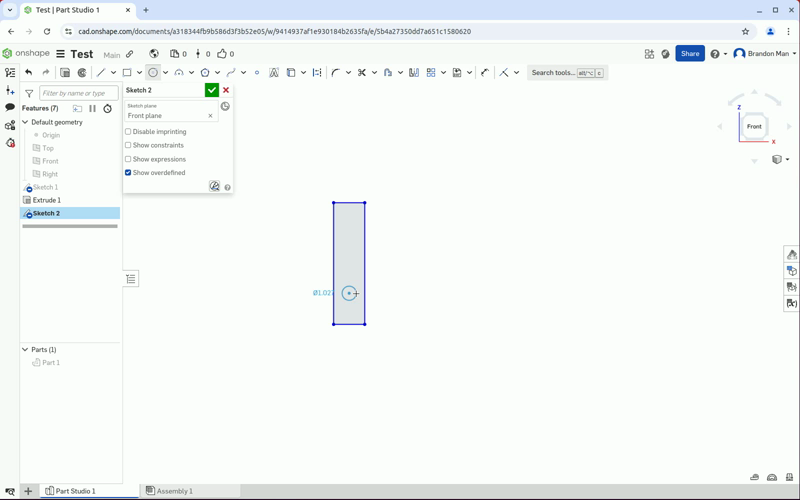
scroll(6)
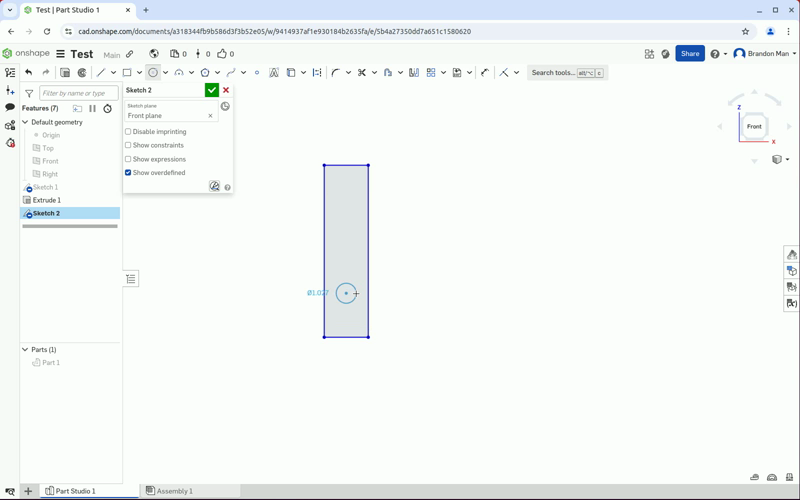
scroll(6)
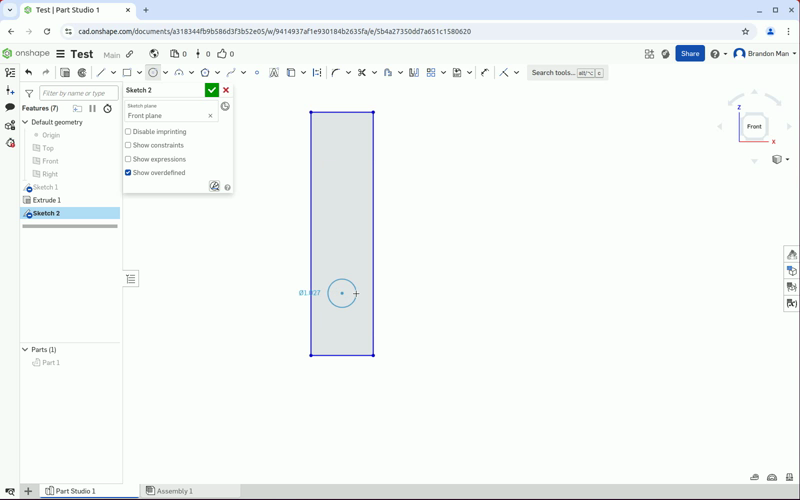
scroll(6)
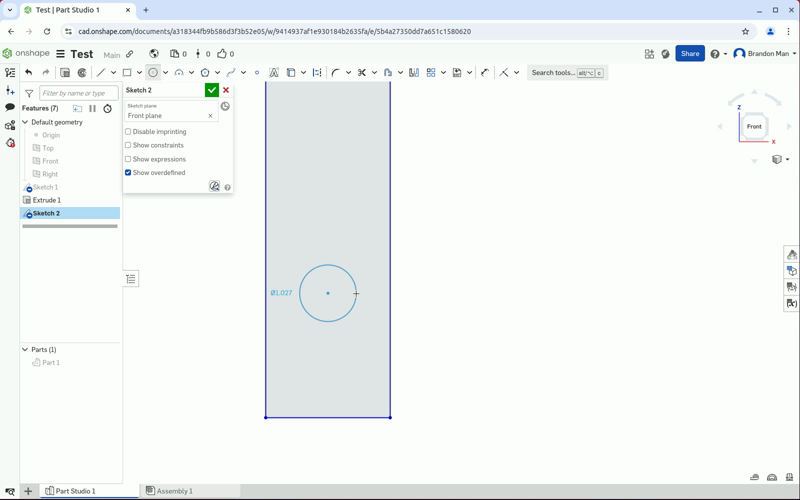
click(356, 293)
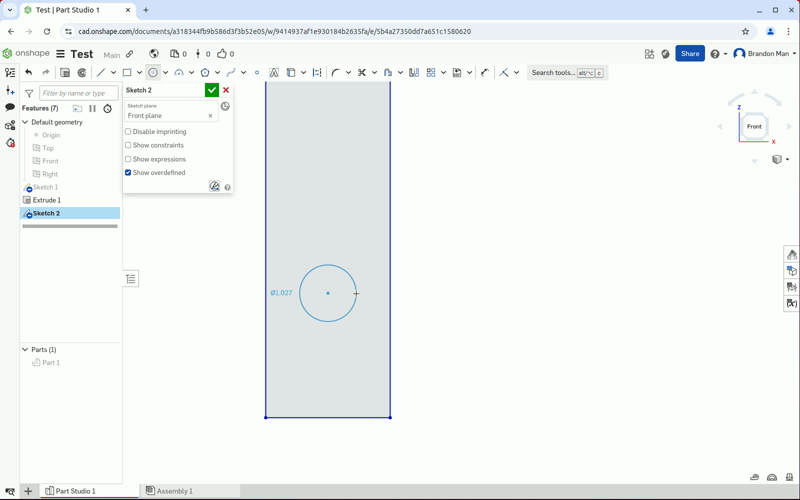
scroll(-6)
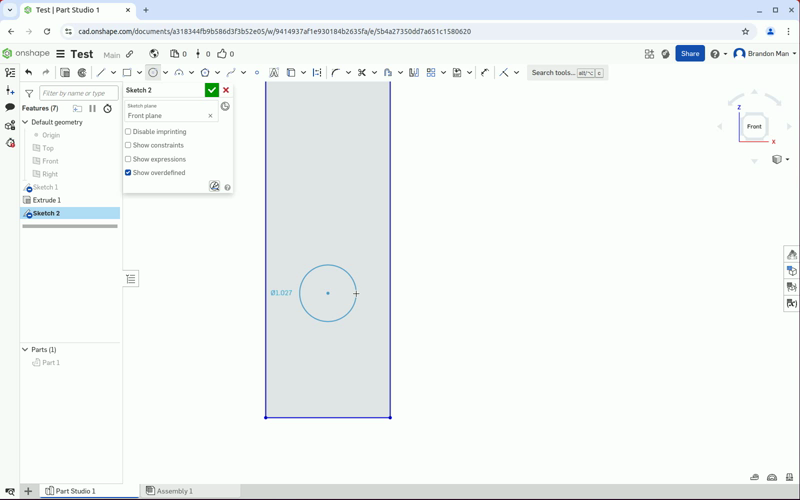
scroll(-6)
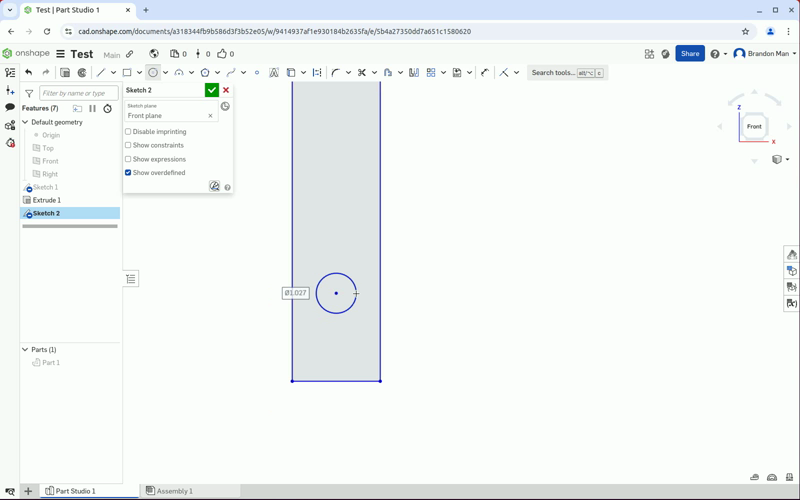
scroll(-6)
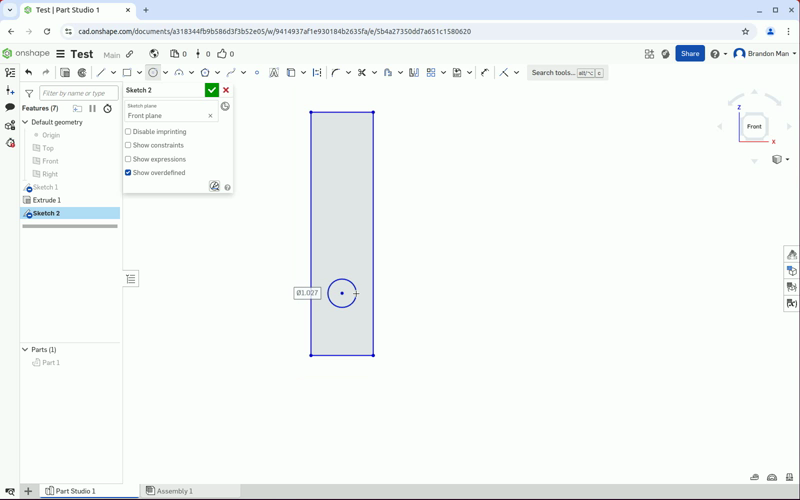
scroll(-6)
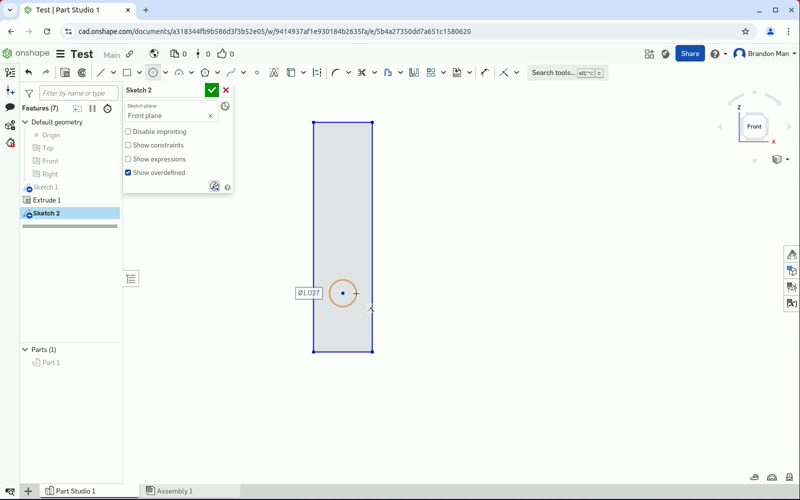
scroll(-6)
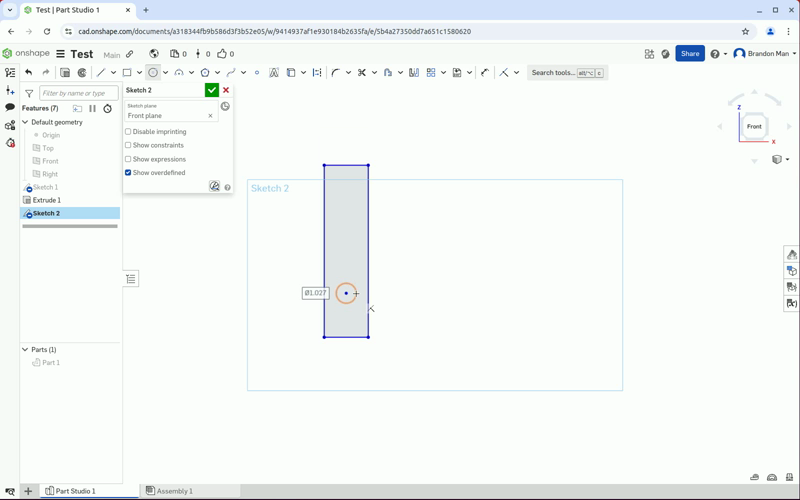
scroll(-6)
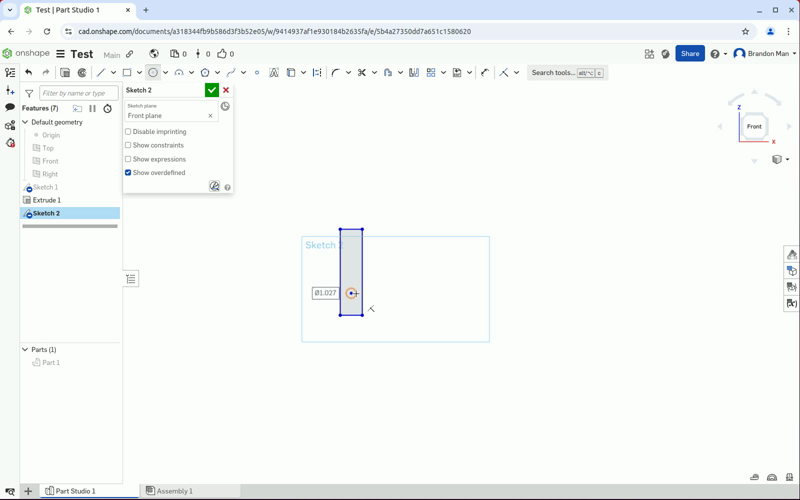
scroll(-6)
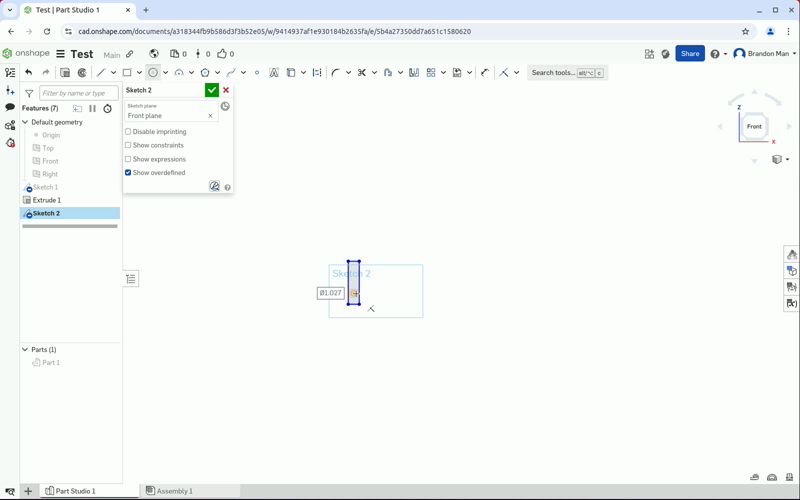
key(esc)
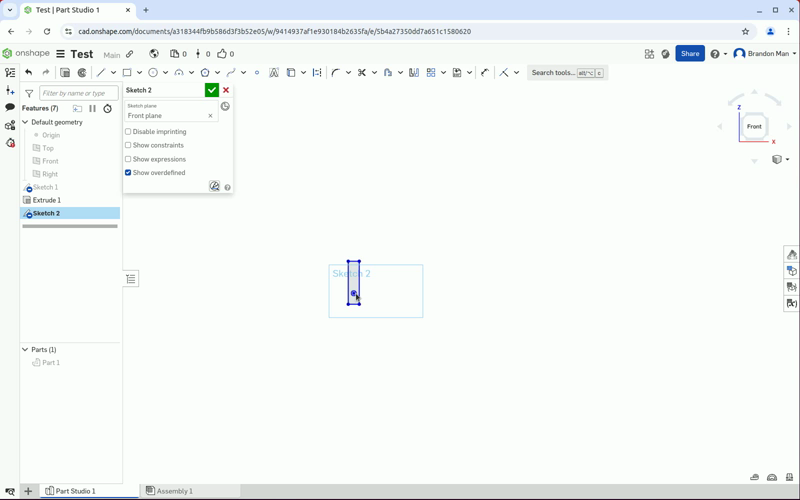
key(c)
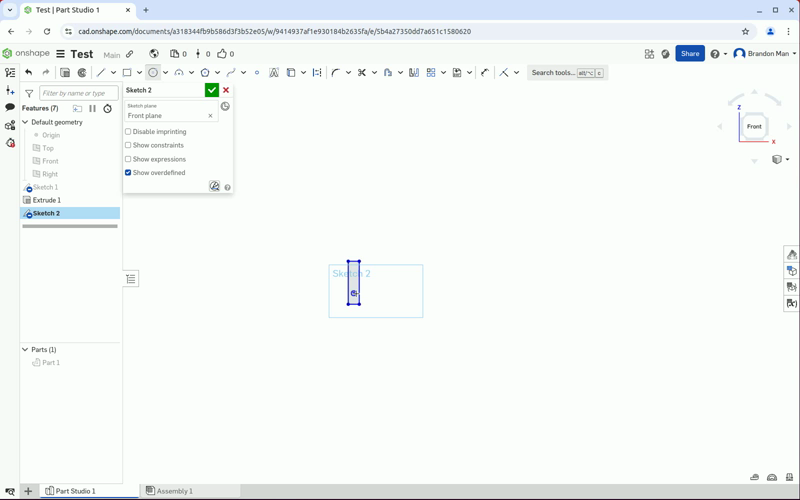
key_down(shift)
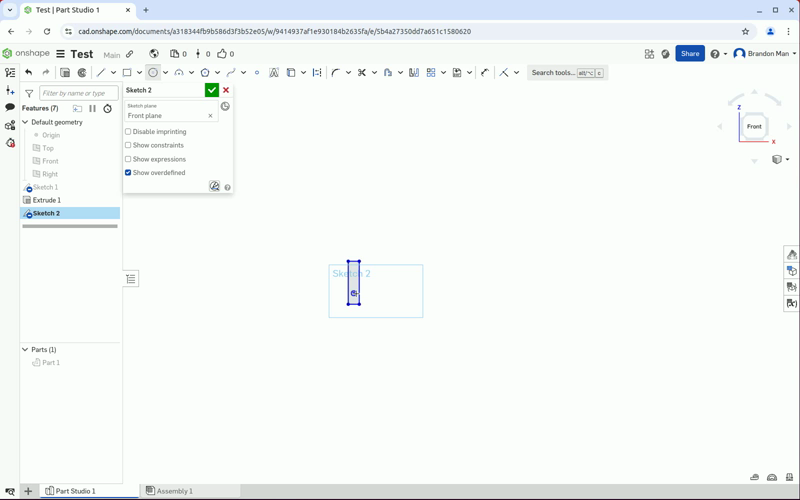
mouse_move(353, 272)
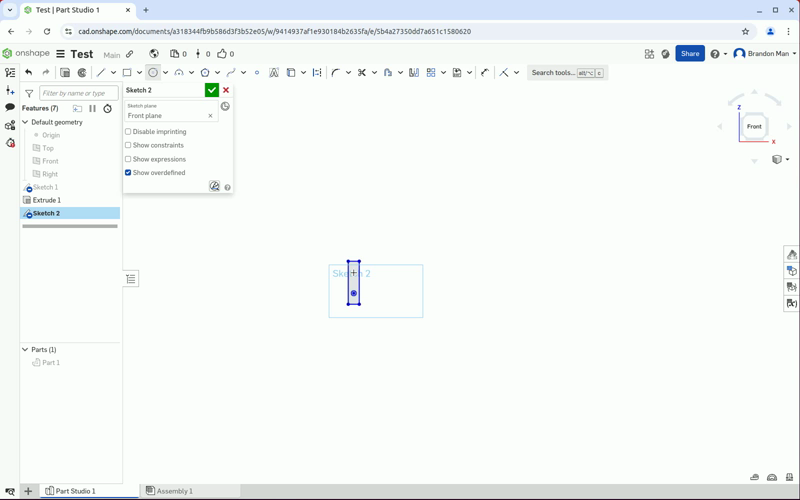
click(353, 272)
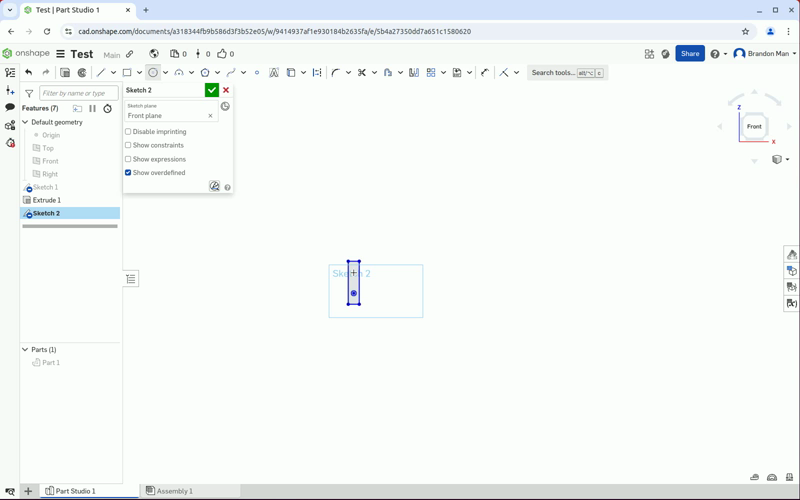
key_up(shift)
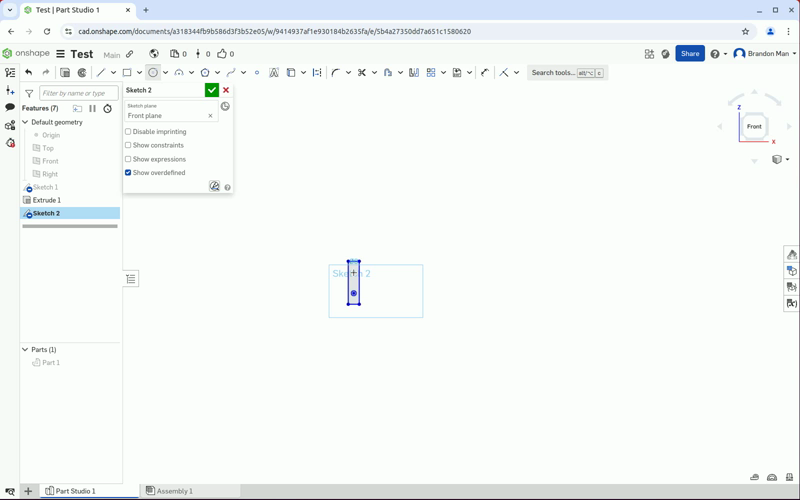
mouse_move(356, 272)
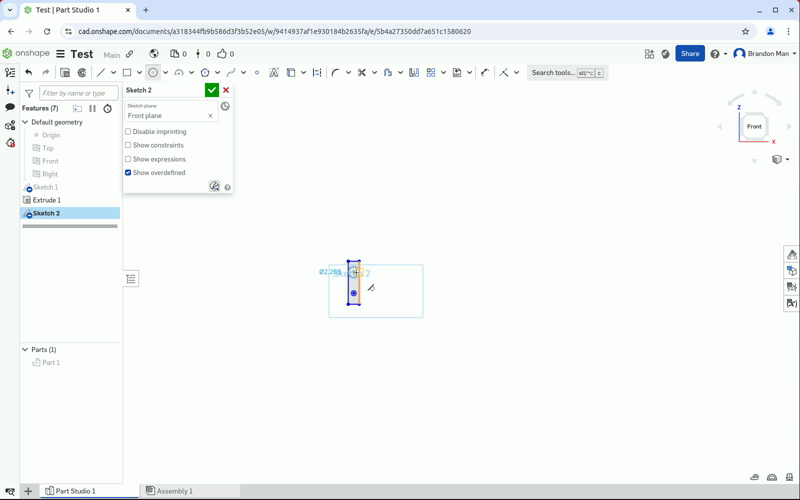
scroll(6)
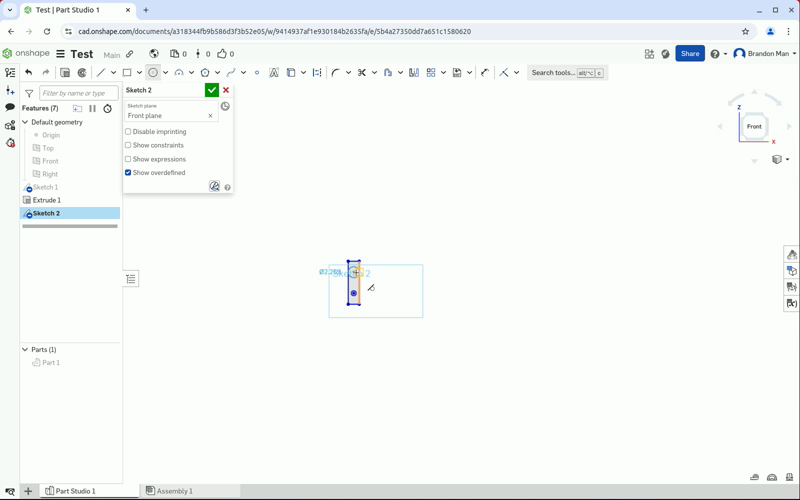
scroll(6)
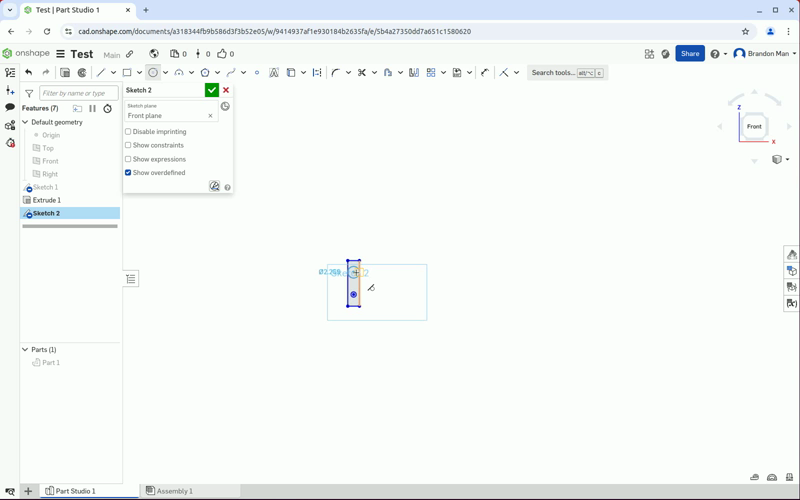
scroll(6)
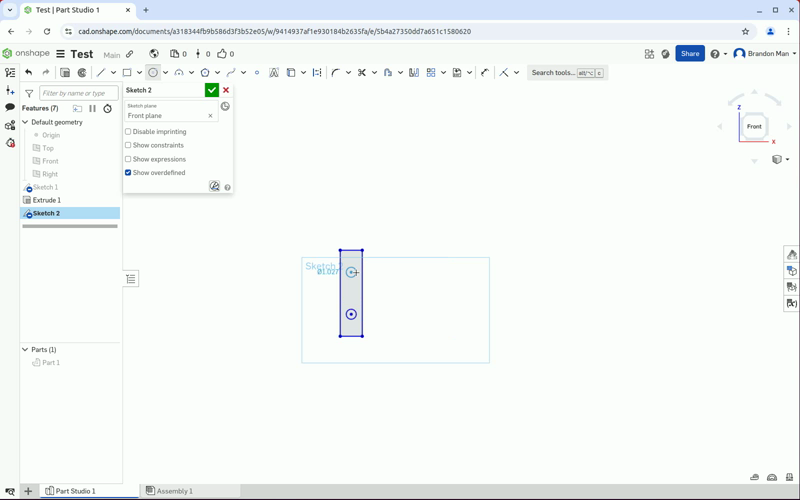
scroll(6)
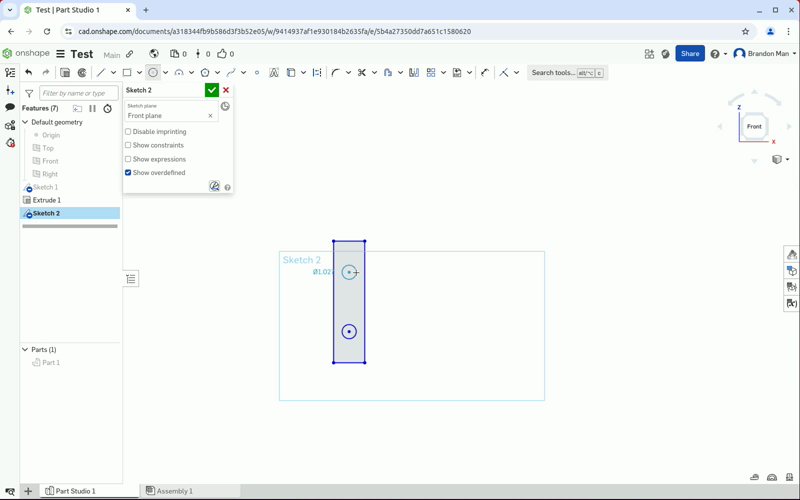
scroll(6)
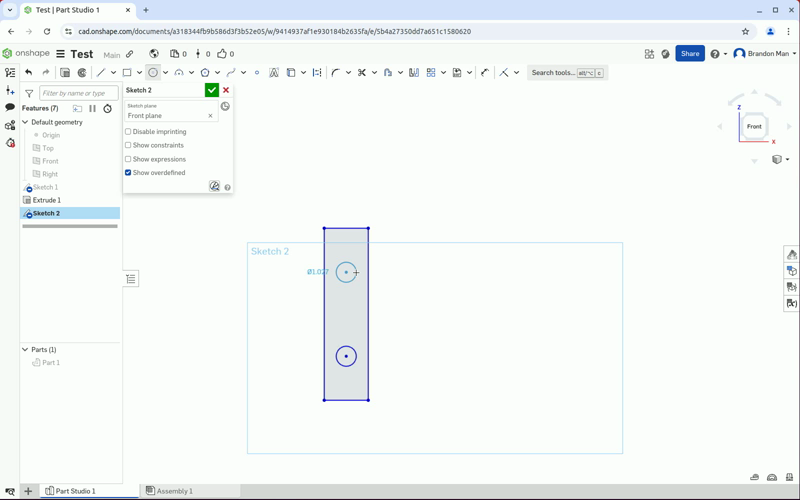
scroll(6)
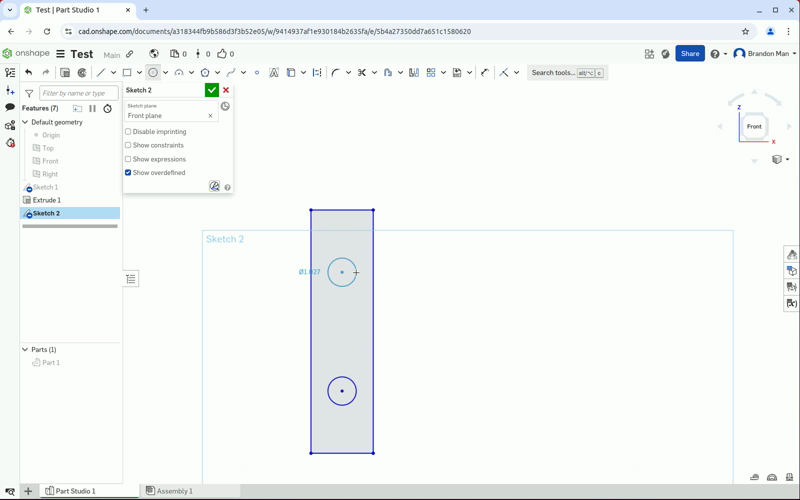
scroll(6)
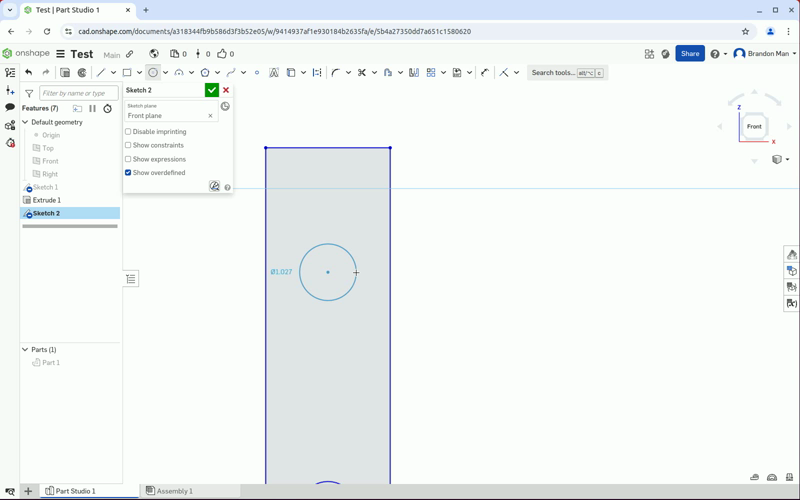
click(356, 272)
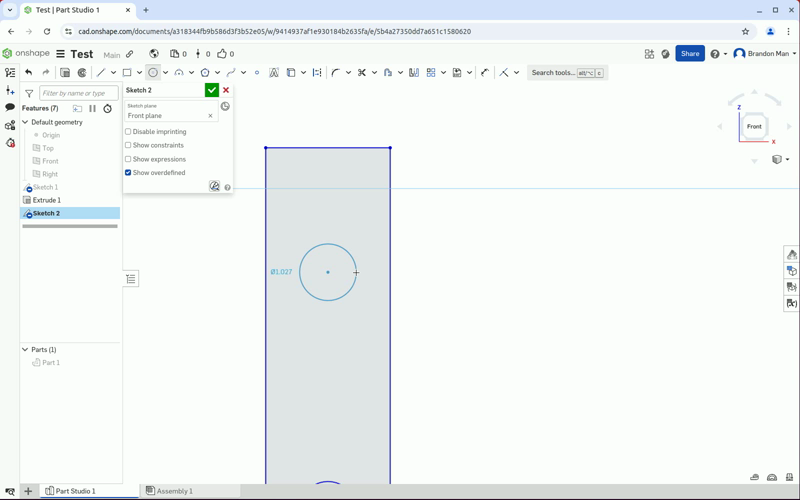
scroll(-6)
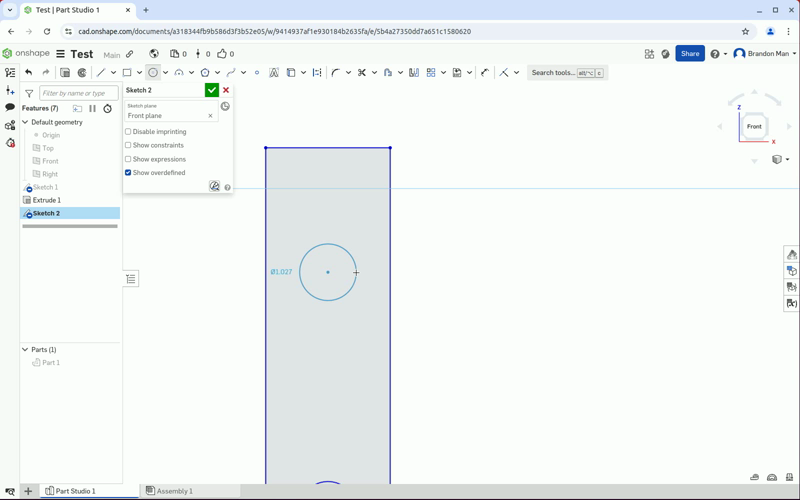
scroll(-6)
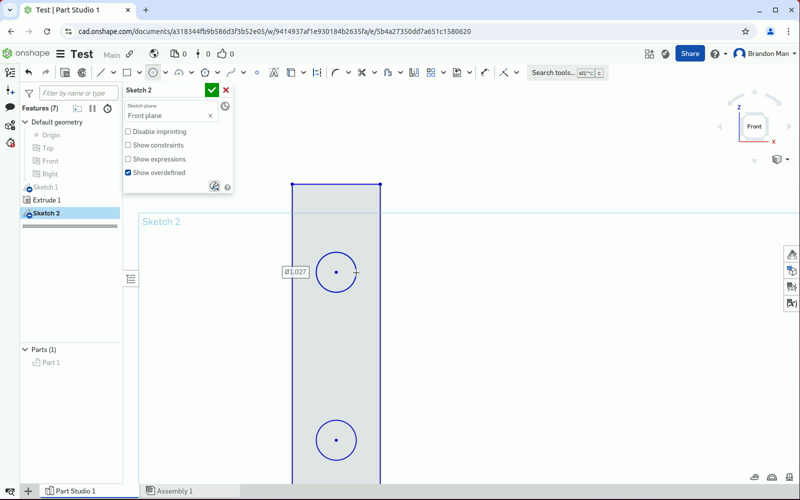
scroll(-6)
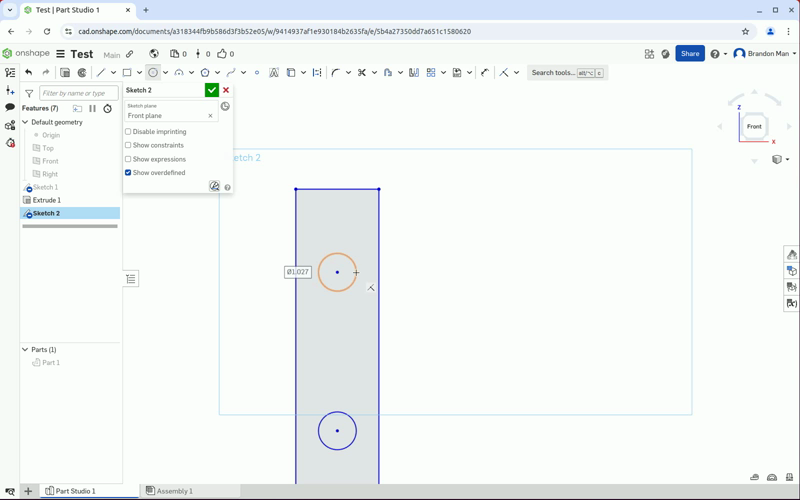
scroll(-6)
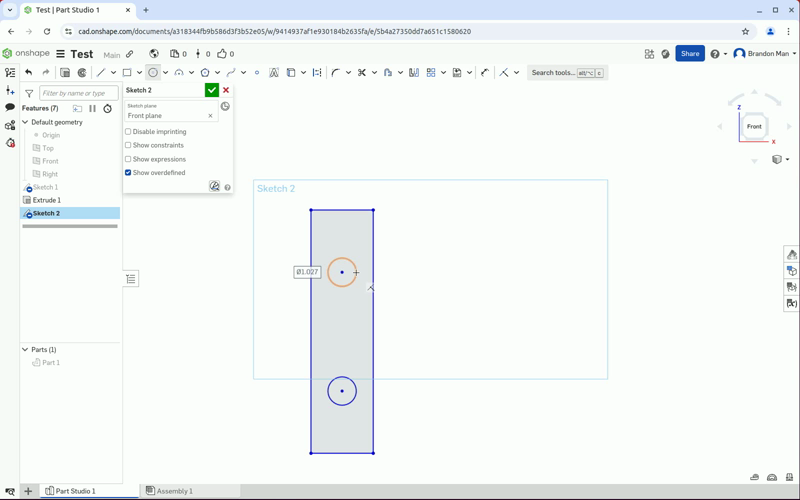
scroll(-6)
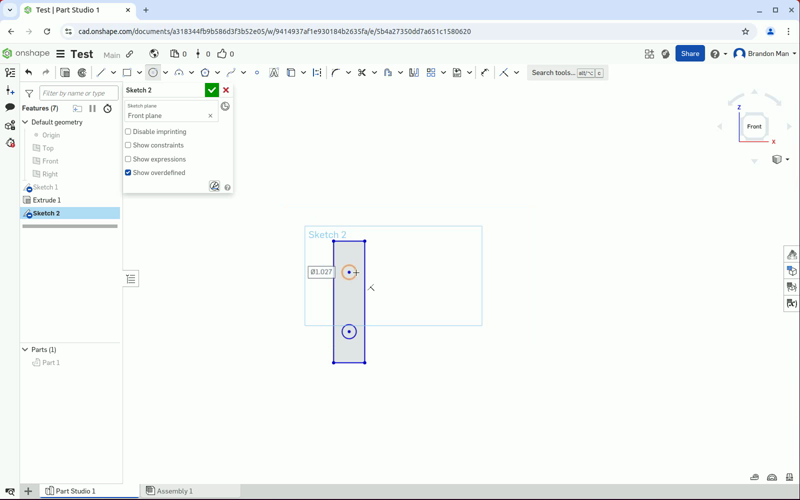
scroll(-6)
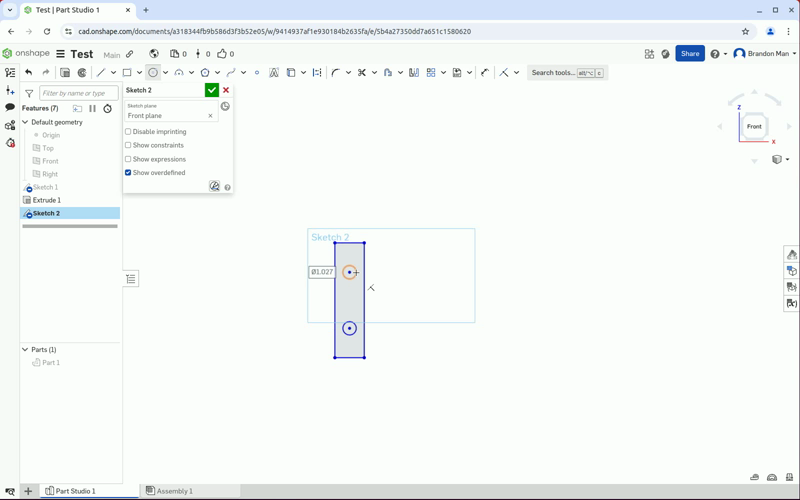
scroll(-6)
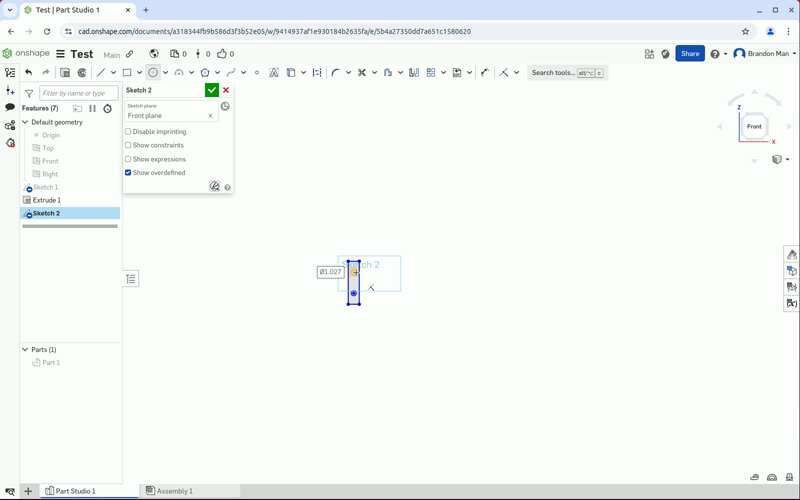
key(esc)
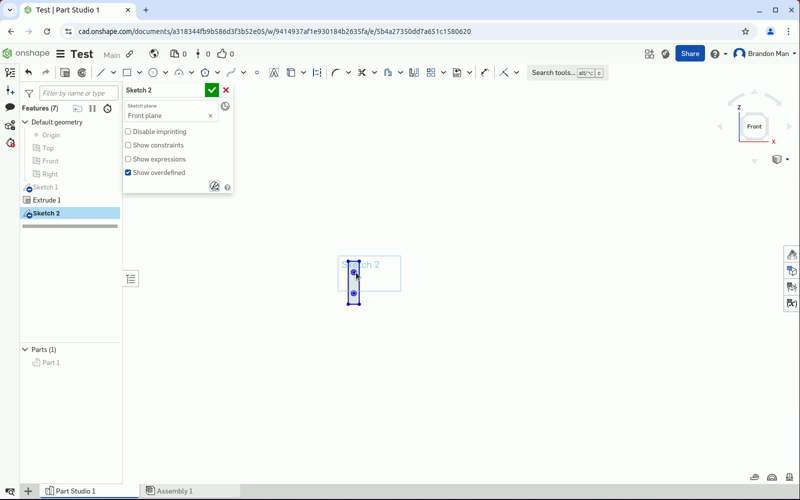
mouse_move(351, 269)
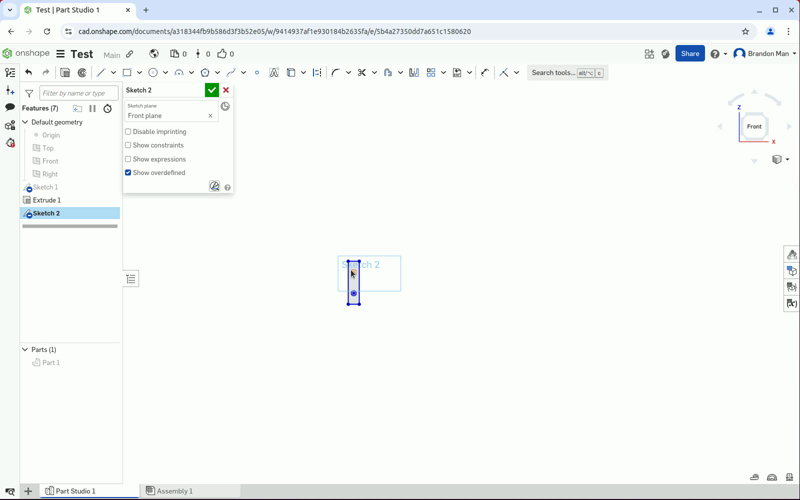
scroll(6)
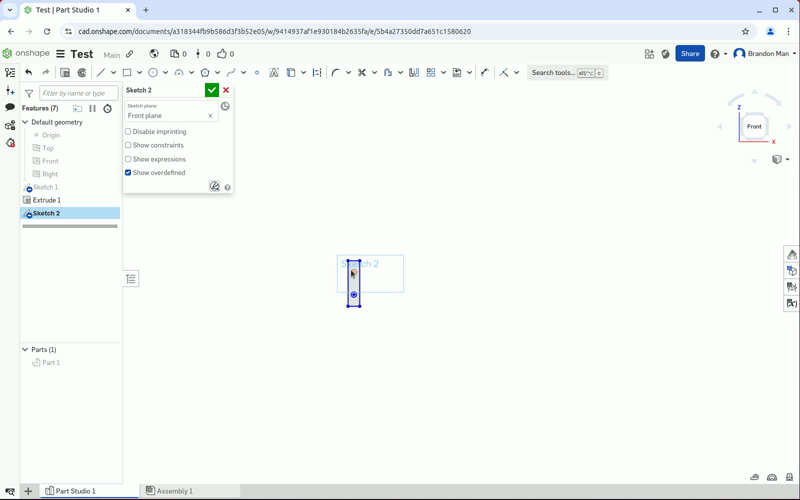
scroll(6)
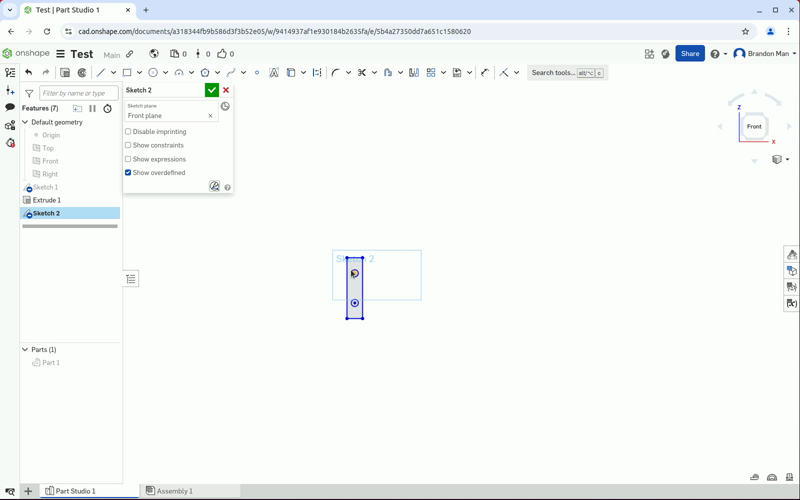
scroll(6)
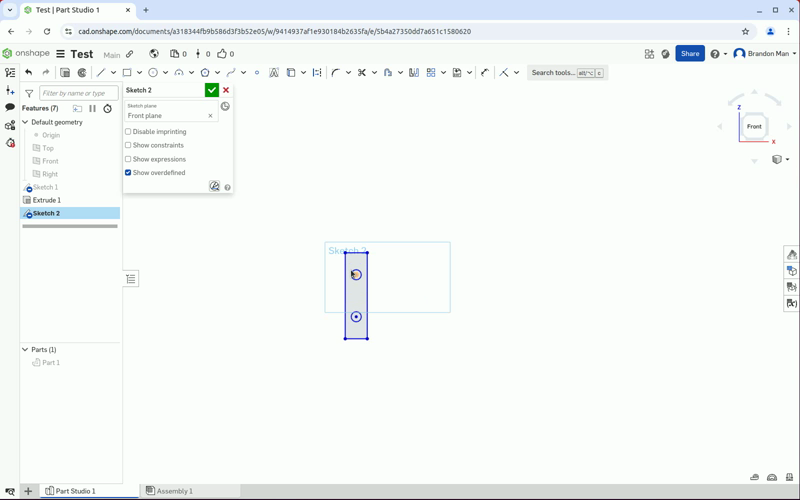
scroll(6)
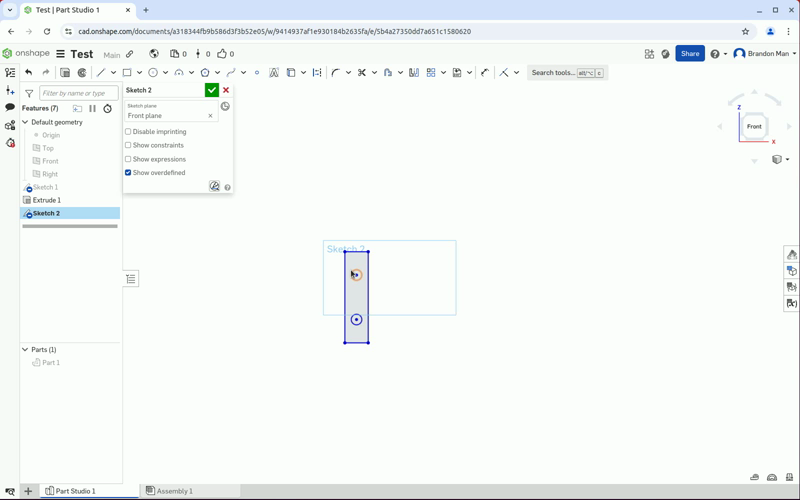
scroll(6)
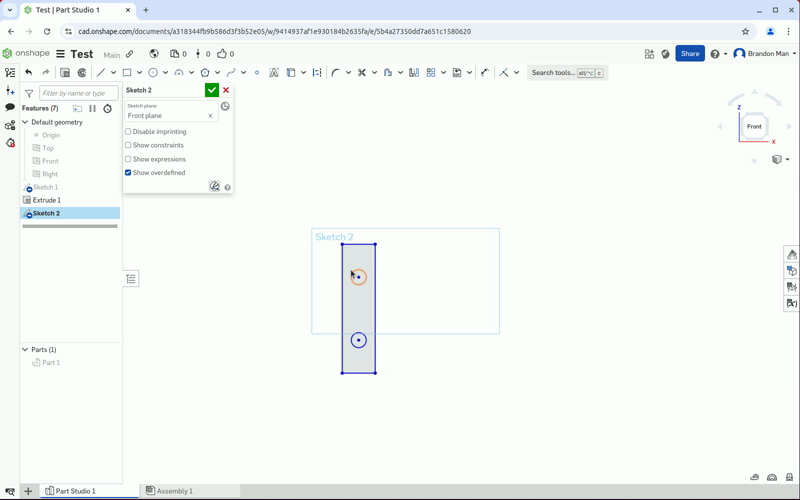
scroll(6)
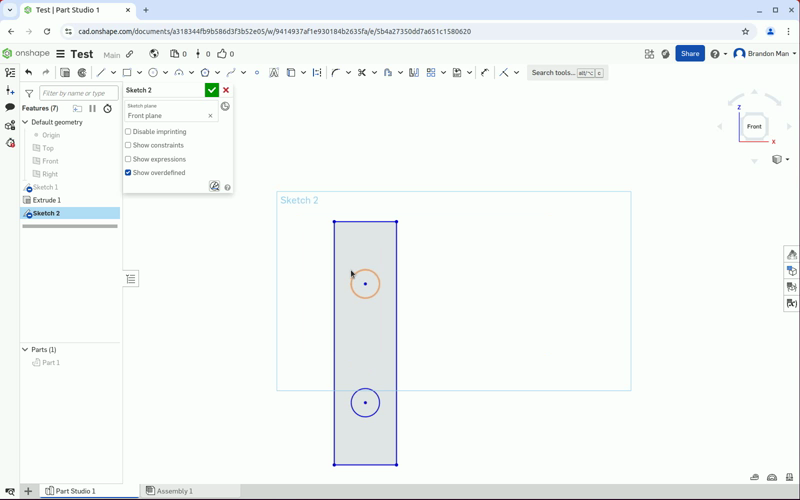
scroll(6)
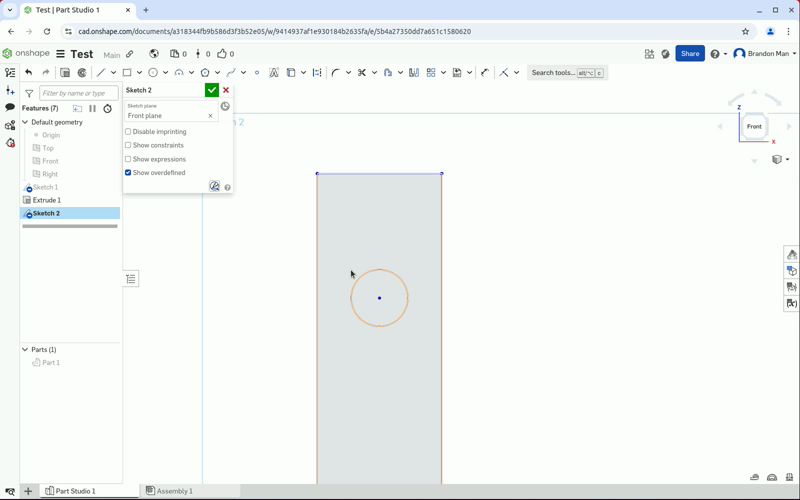
click(351, 269)
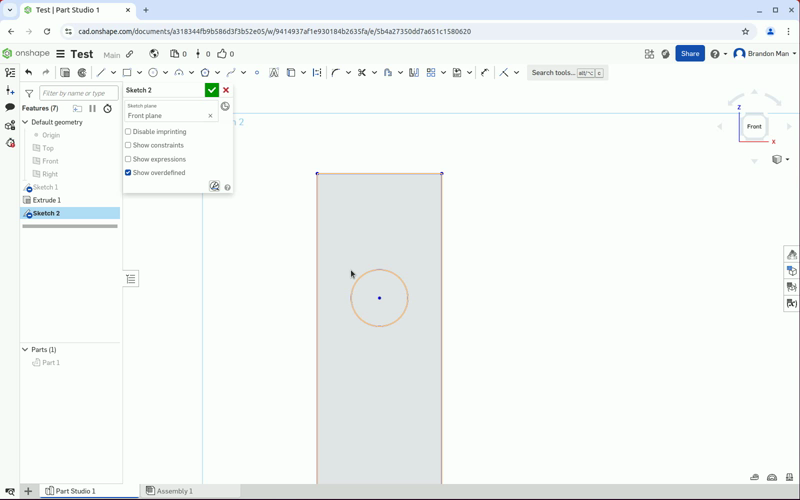
scroll(-6)
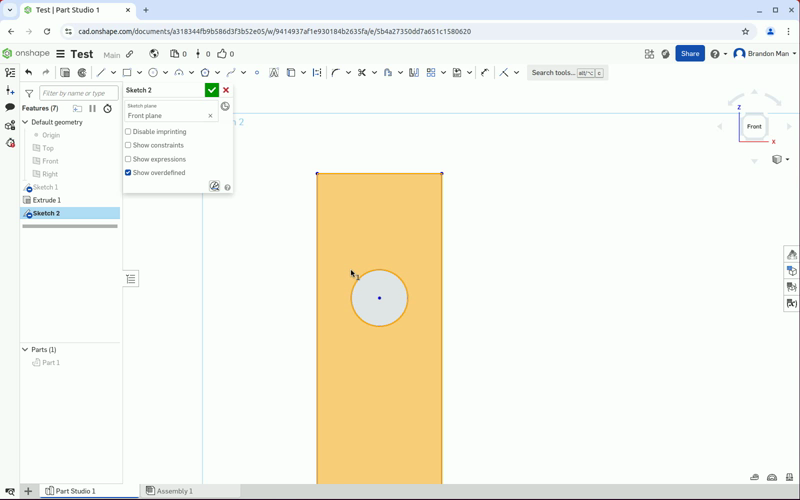
scroll(-6)
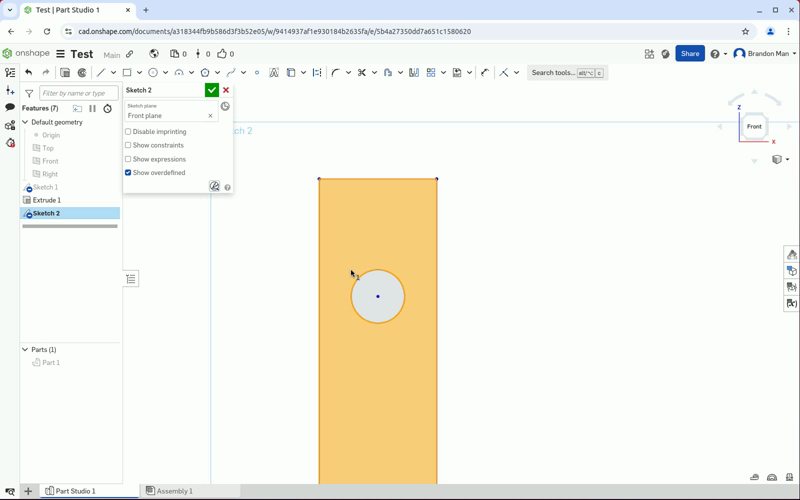
scroll(-6)
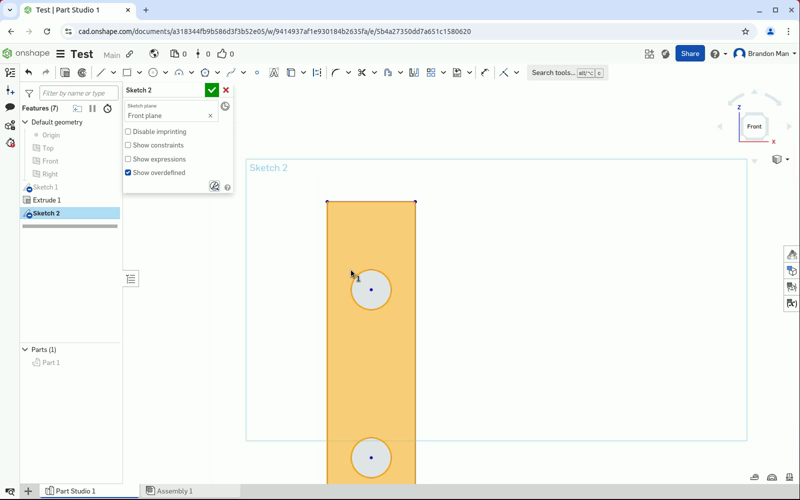
scroll(-6)
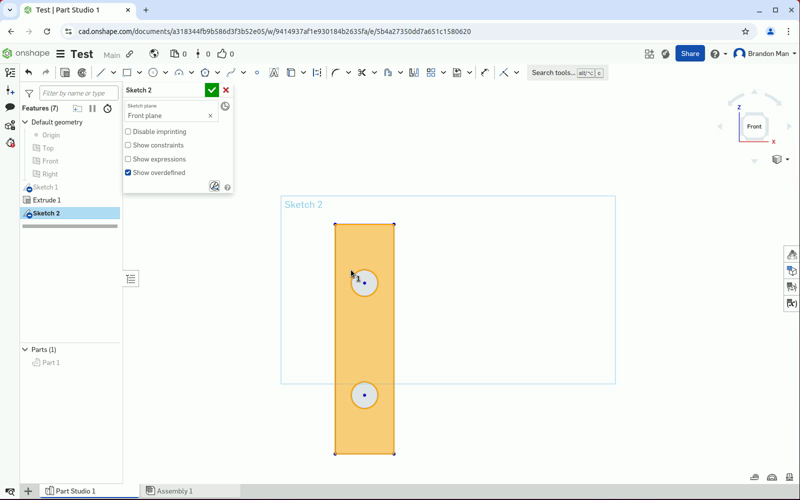
scroll(-6)
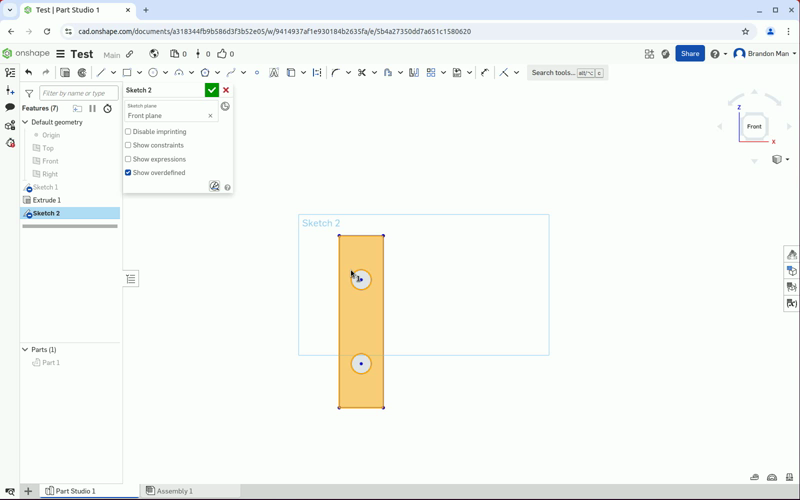
scroll(-6)
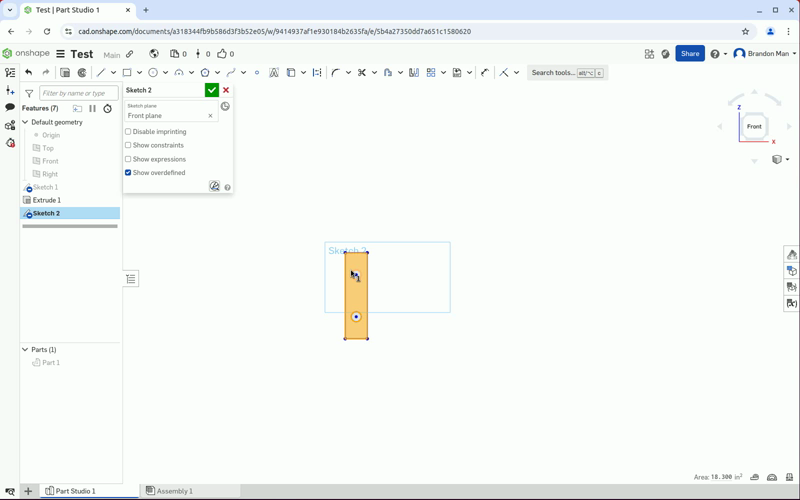
scroll(-6)
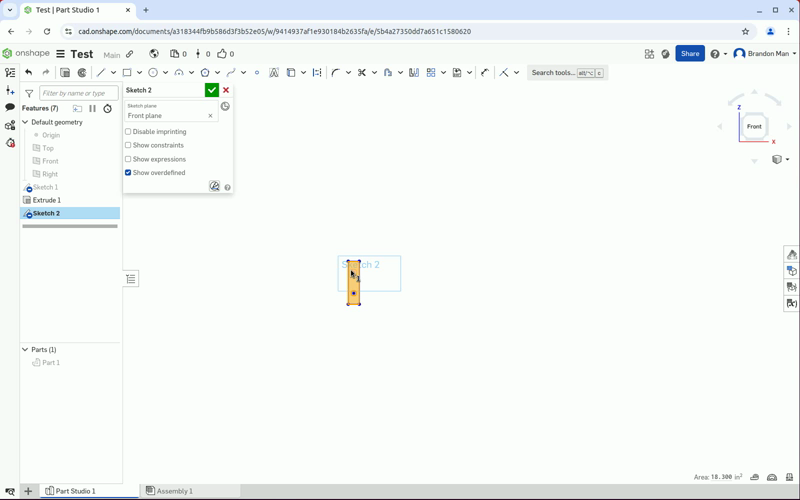
mouse_move(73, 352)
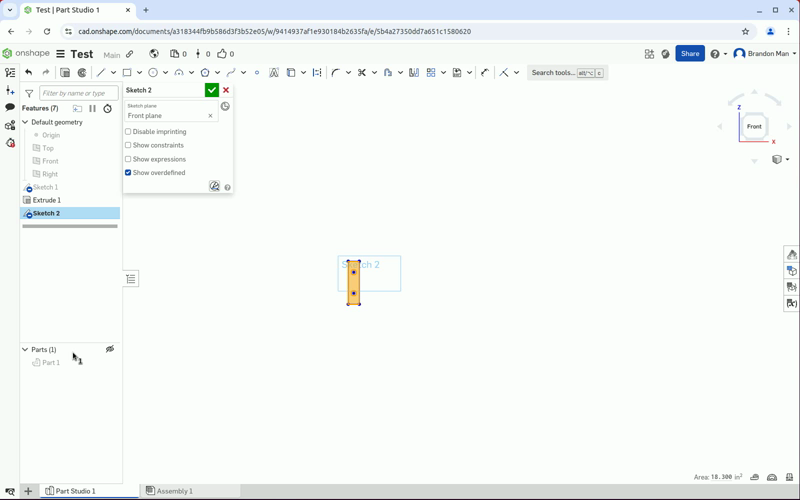
key(shift+y)
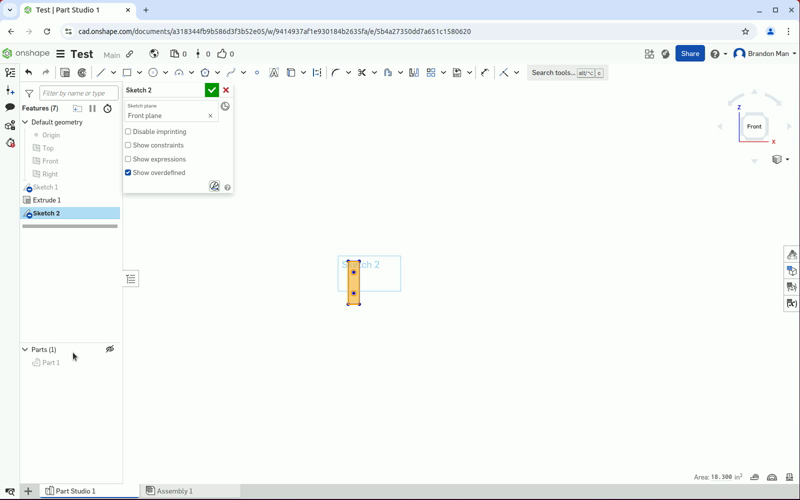
key(shift+e)
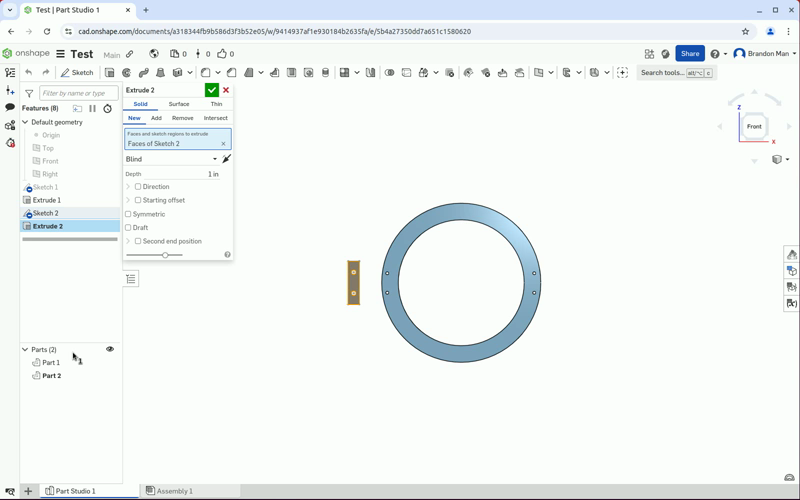
mouse_move(143, 106)
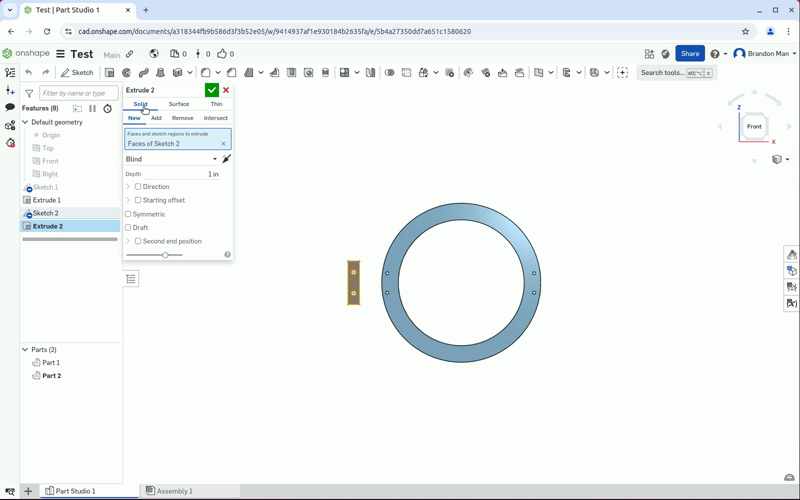
click(143, 106)
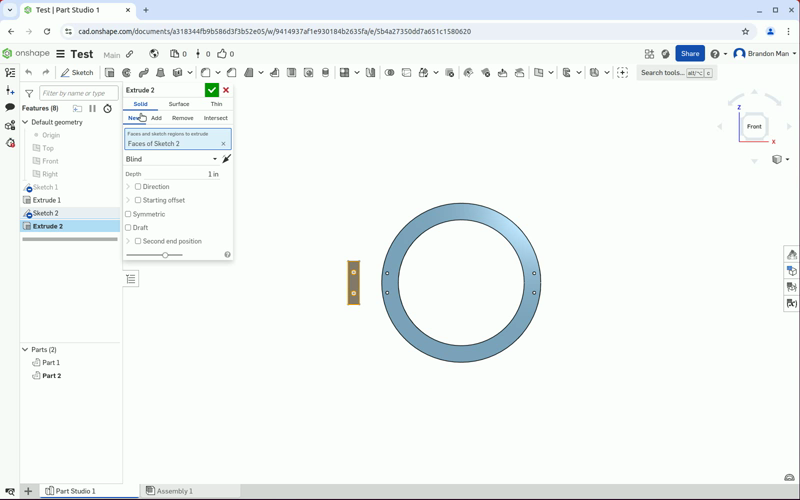
mouse_move(137, 120)
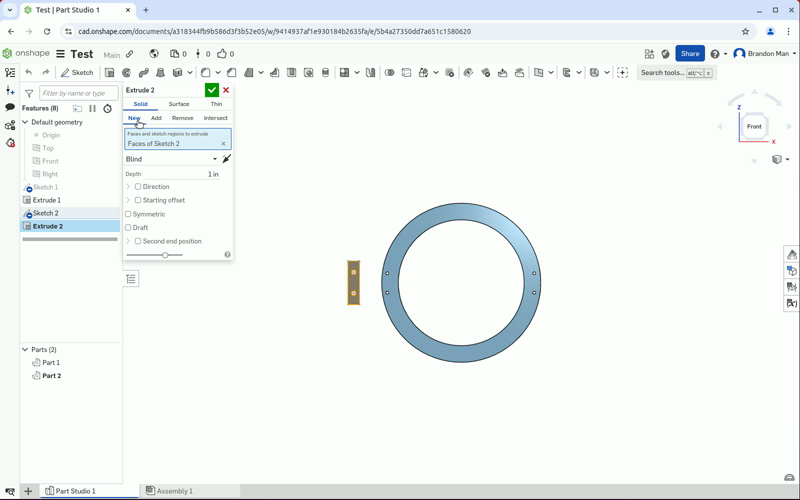
click(137, 120)
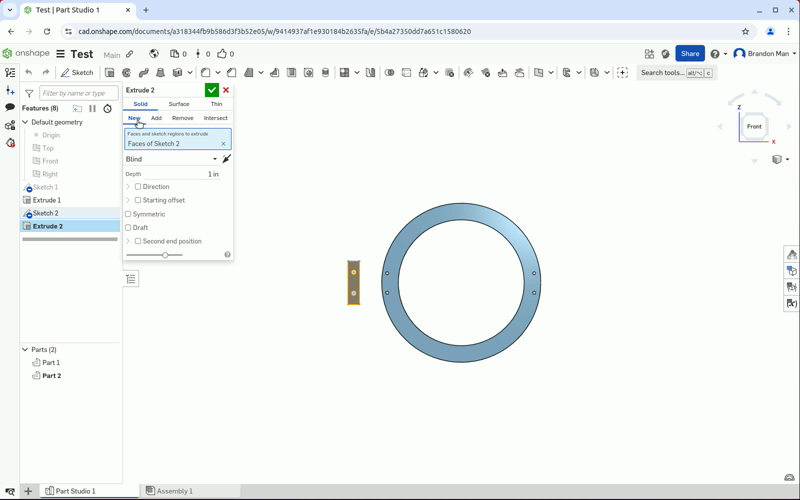
key(tab, 4)
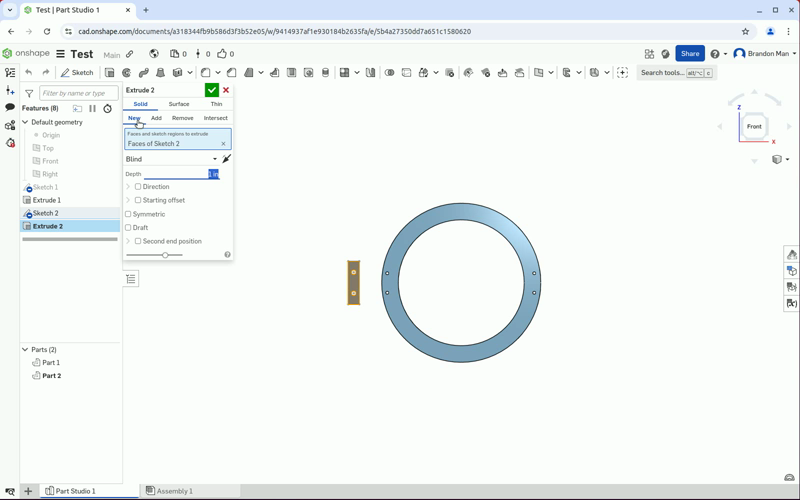
text(2.166)
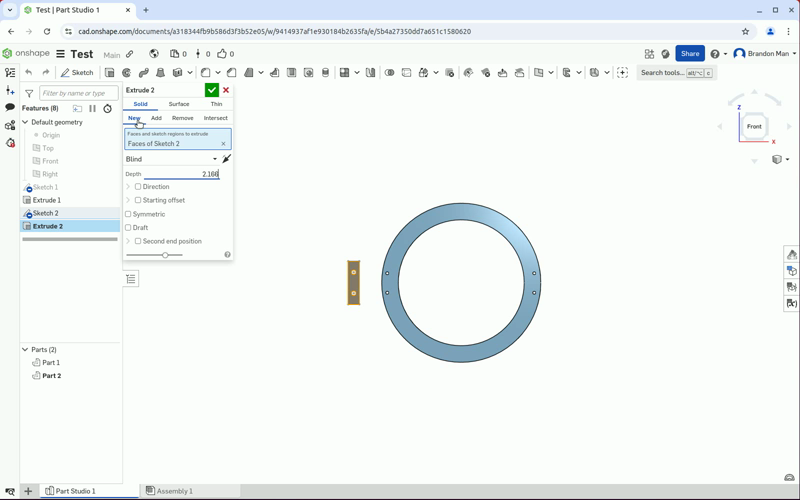
key(enter)
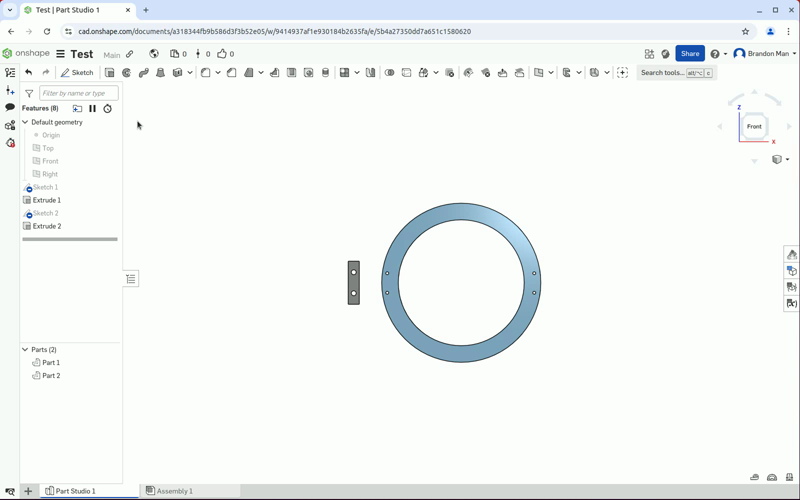
key(shift+h)
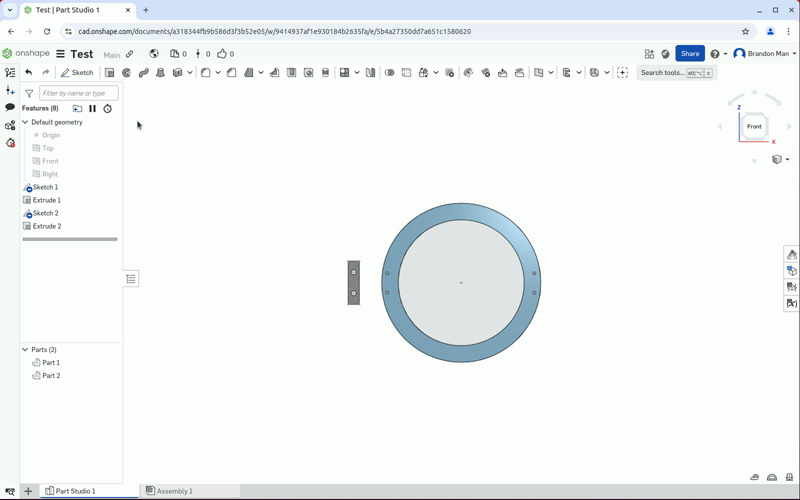
key(shift+h)
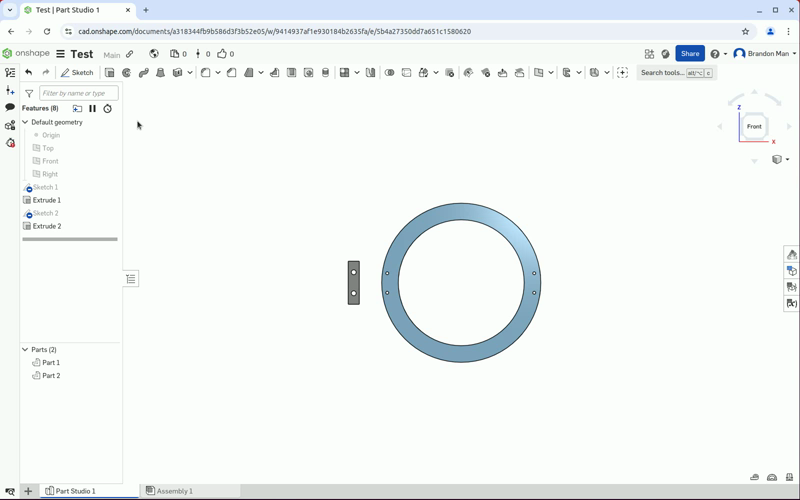
mouse_move(73, 189)
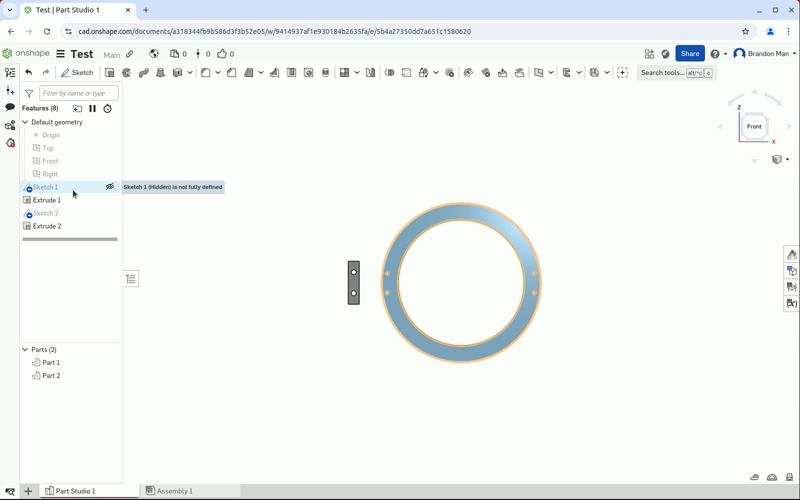
click(73, 189)
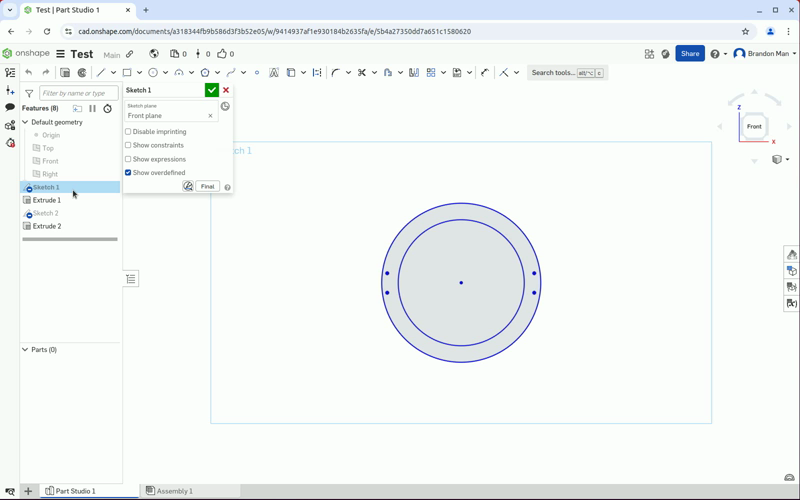
mouse_move(229, 92)
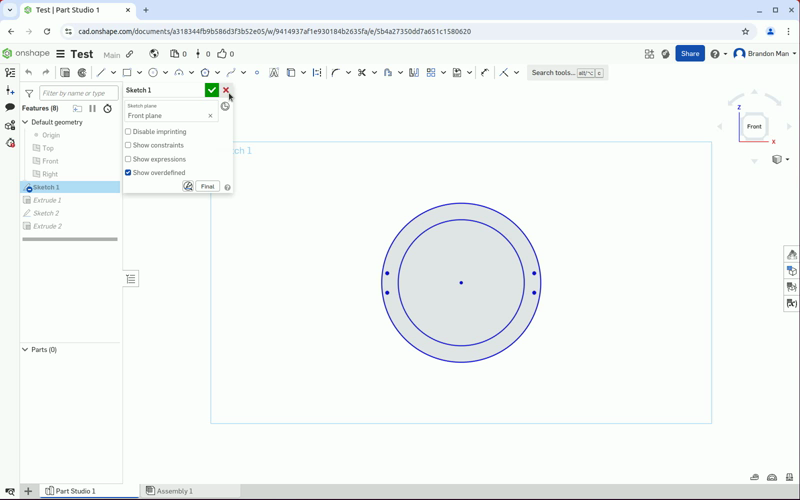
click(229, 92)
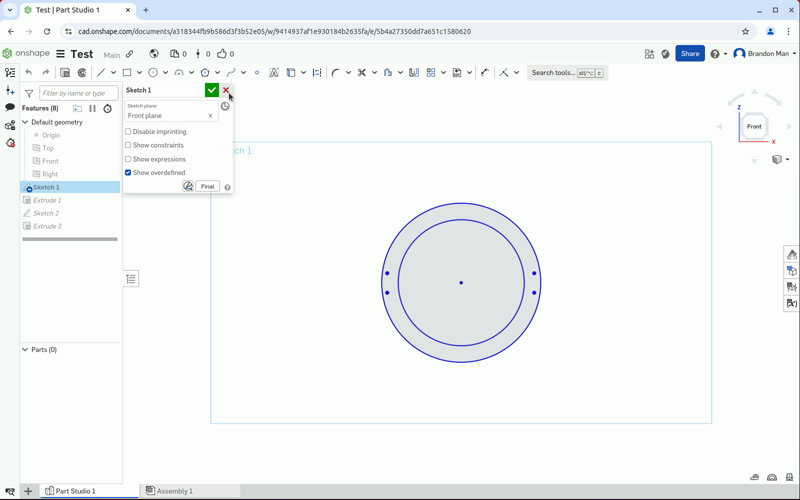
key(shift+s)
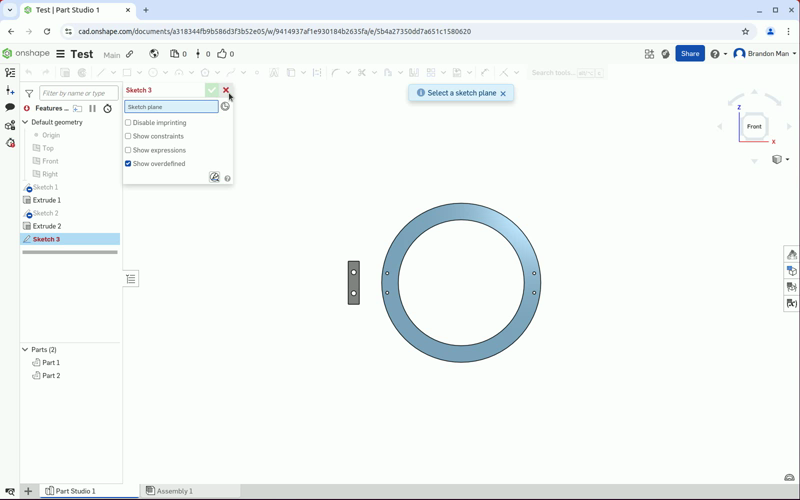
mouse_move(73, 163)
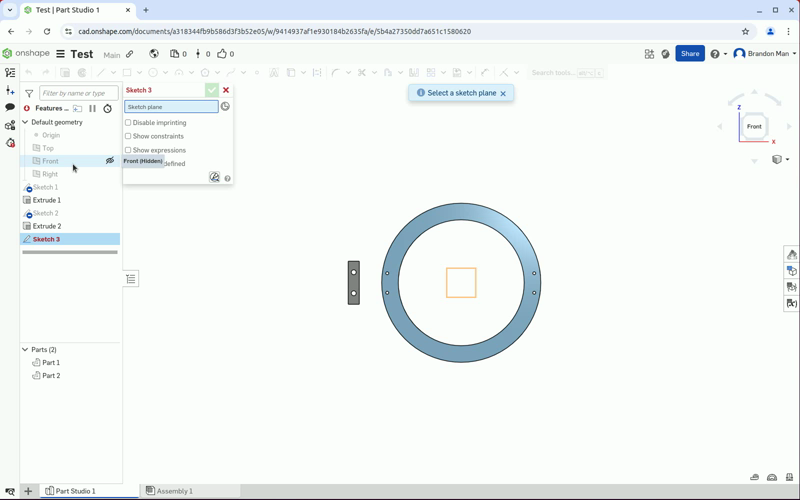
click(73, 163)
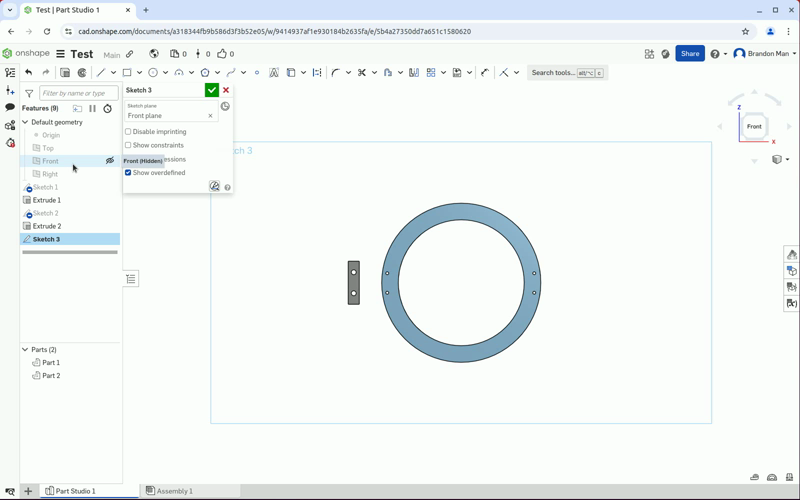
mouse_move(73, 352)
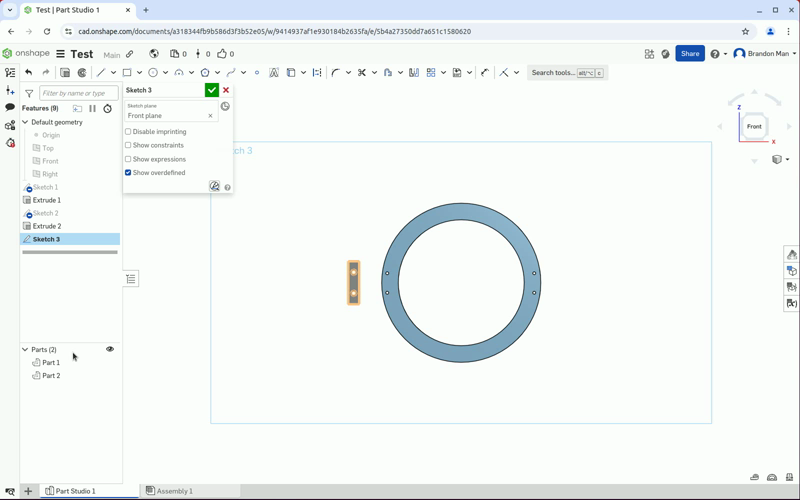
key(y)
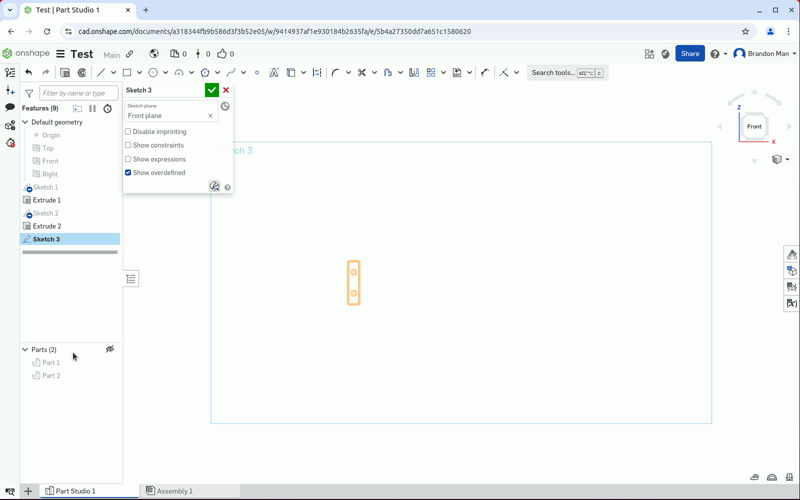
key(l)
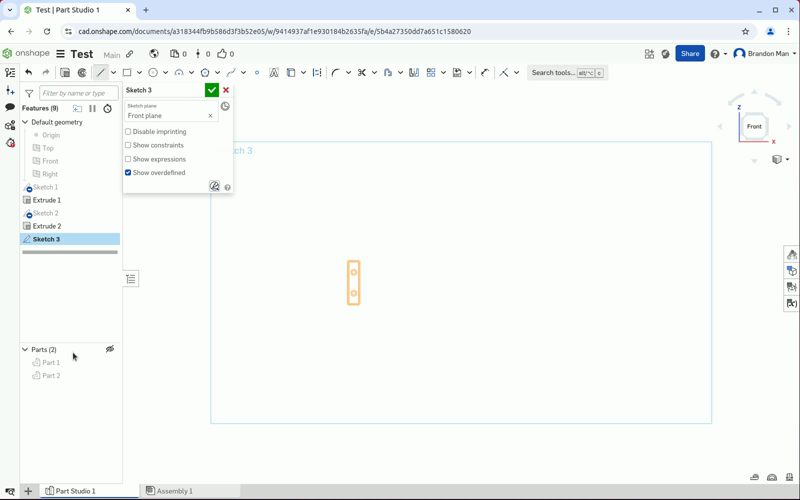
key_down(shift)
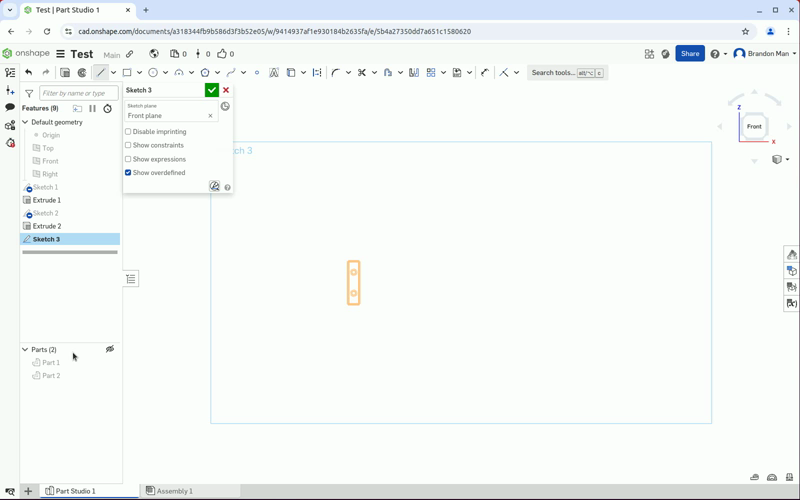
mouse_move(562, 304)
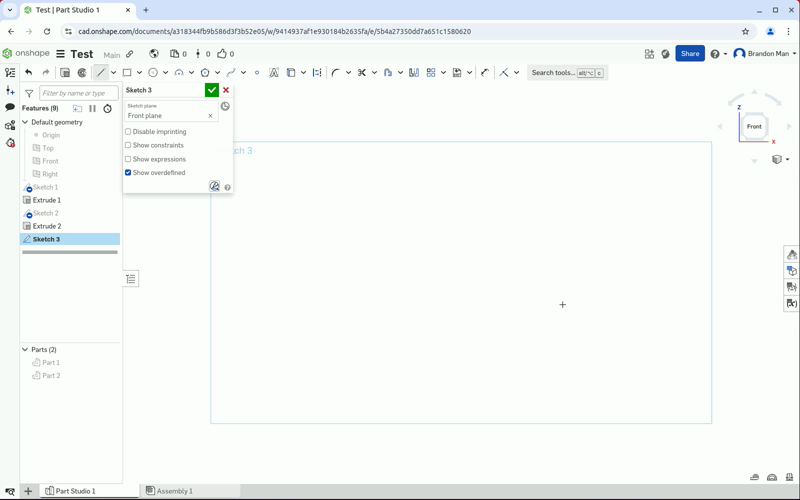
click(562, 304)
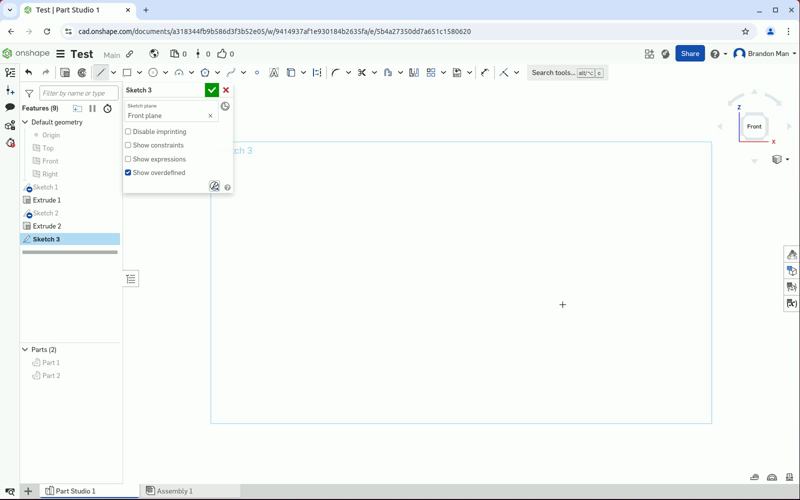
key_up(shift)
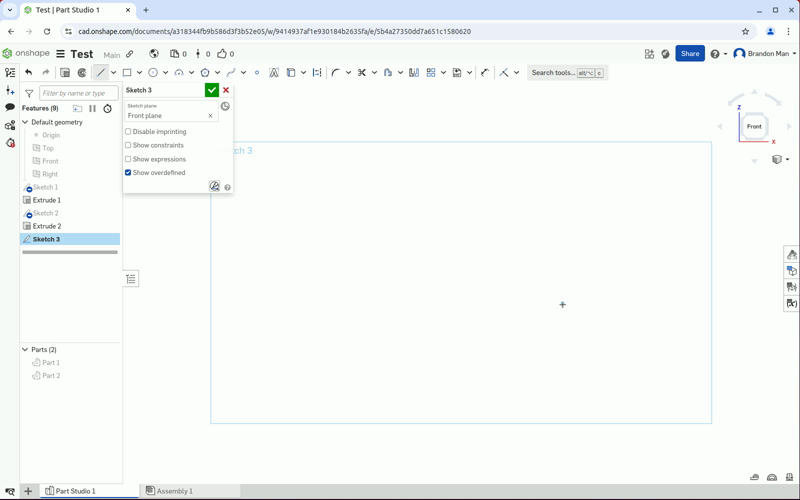
key_down(shift)
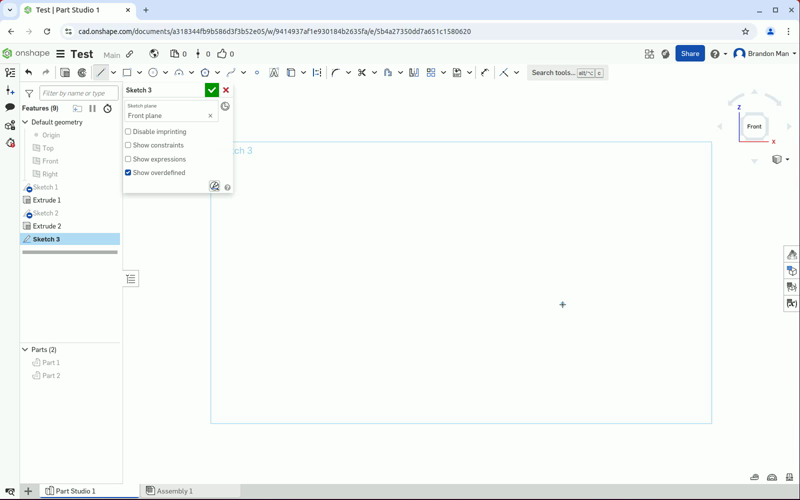
mouse_move(589, 304)
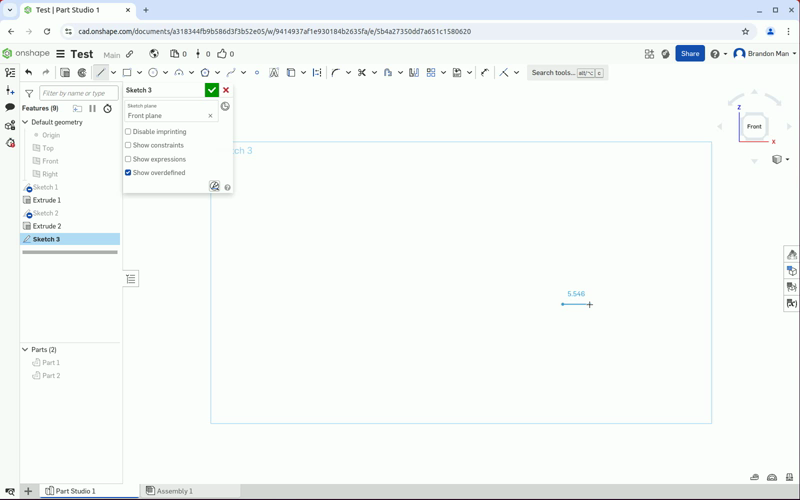
mouse_move(573, 304)
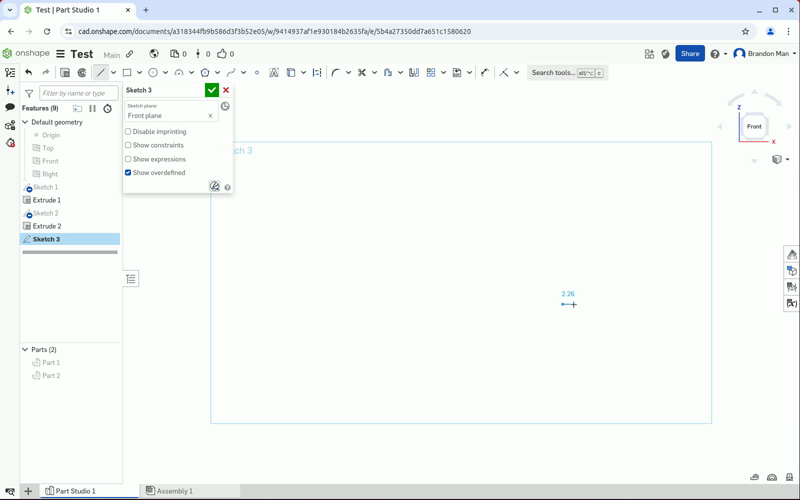
click(573, 304)
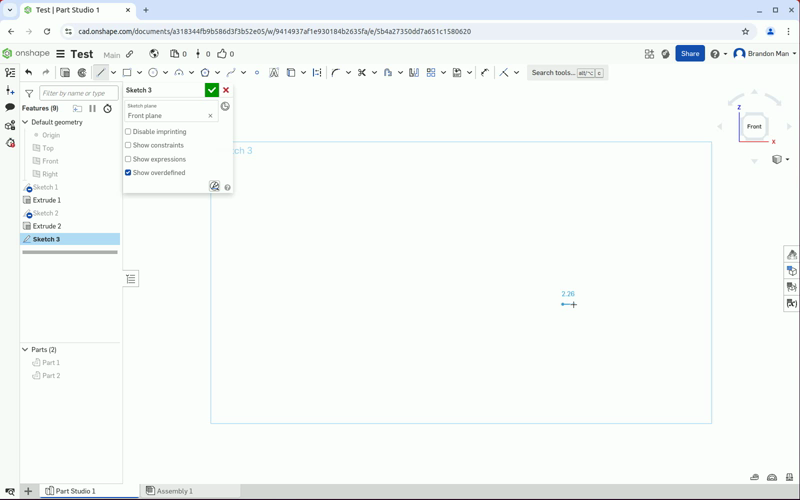
key_up(shift)
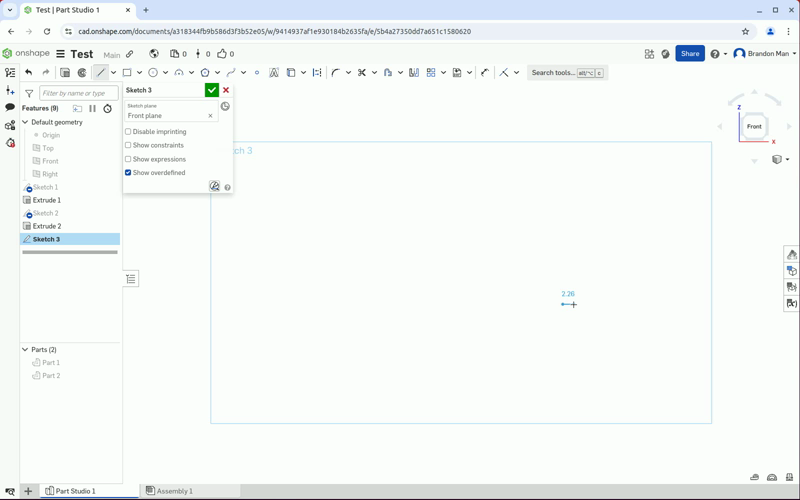
key_down(shift)
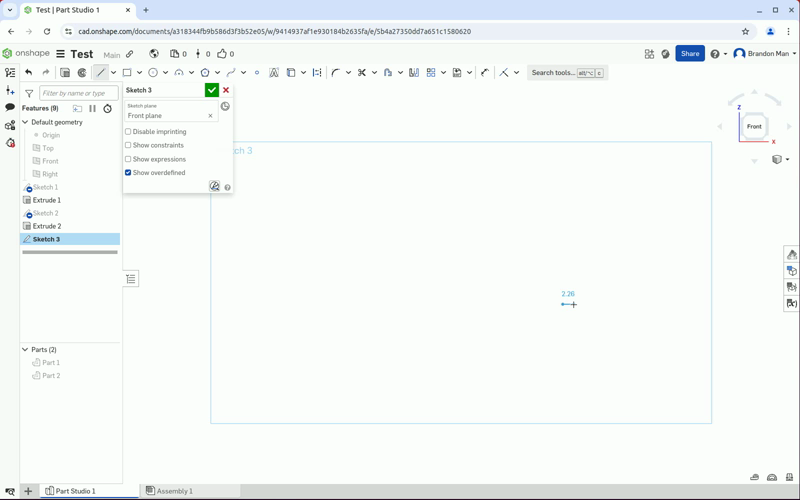
mouse_move(589, 304)
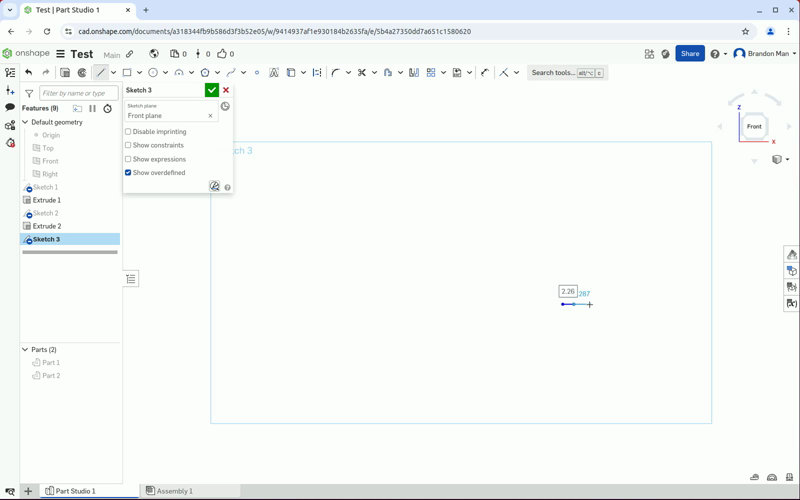
mouse_move(573, 261)
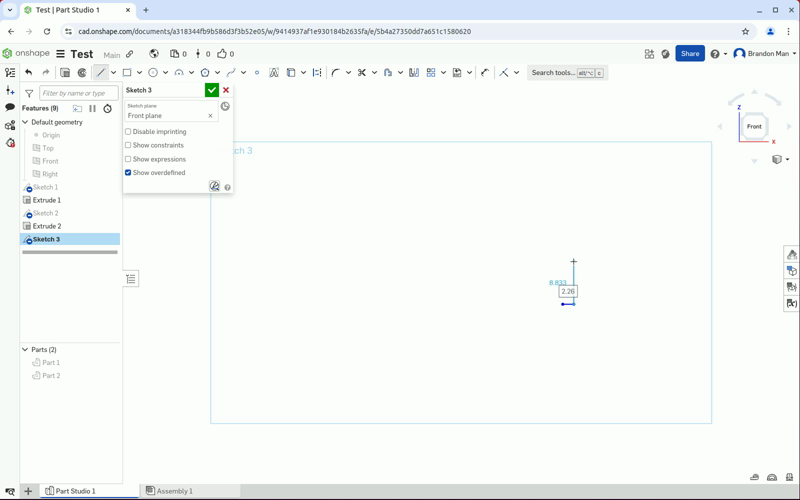
click(573, 261)
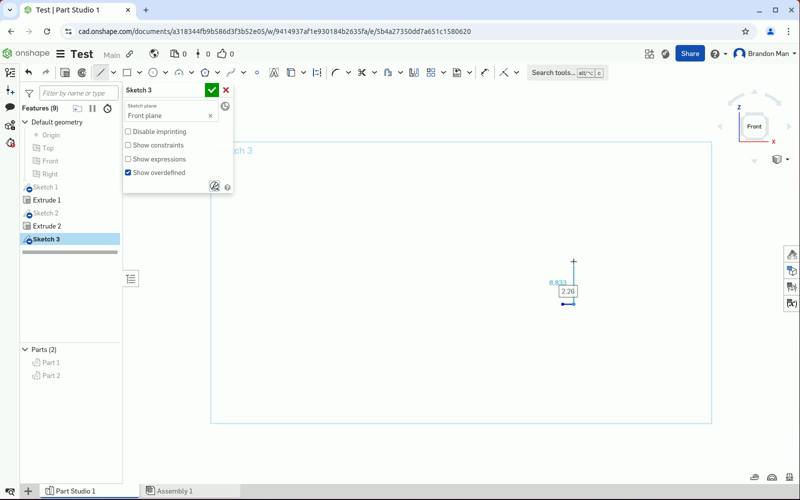
key_up(shift)
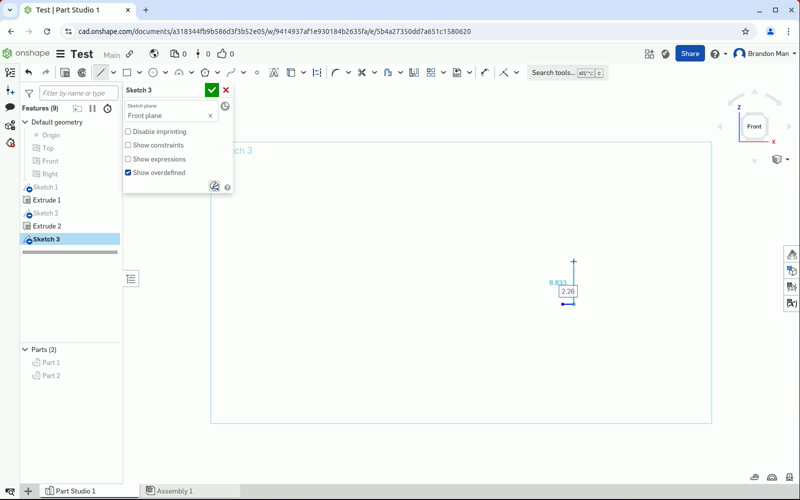
key_down(shift)
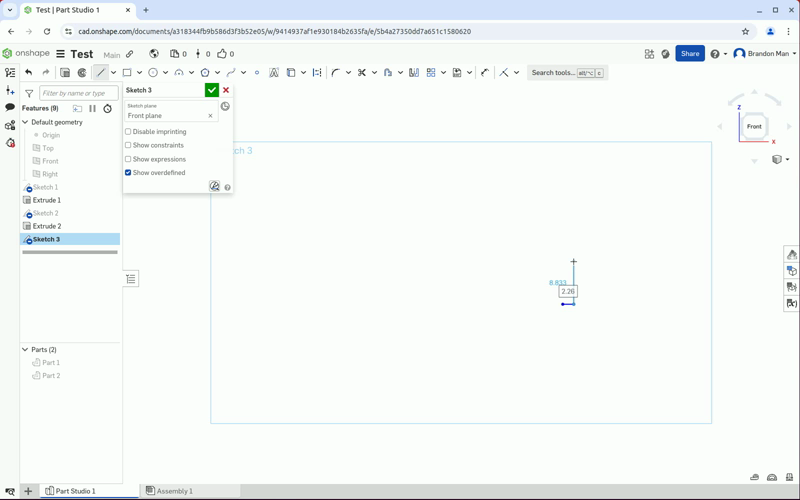
mouse_move(589, 261)
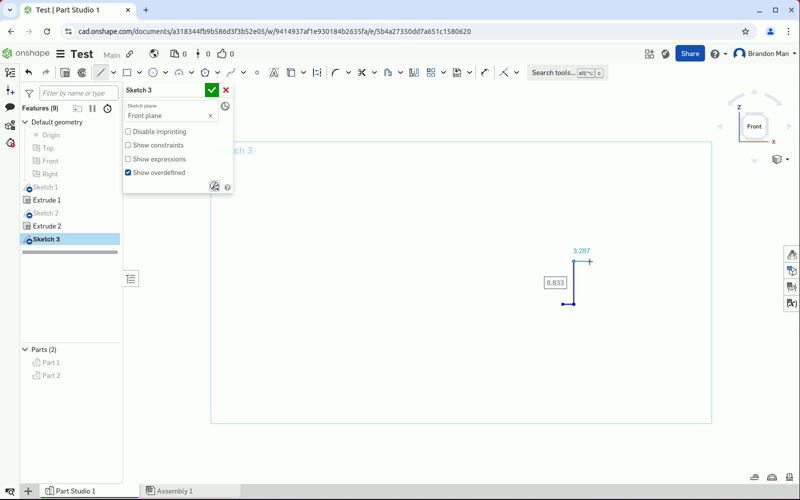
mouse_move(562, 261)
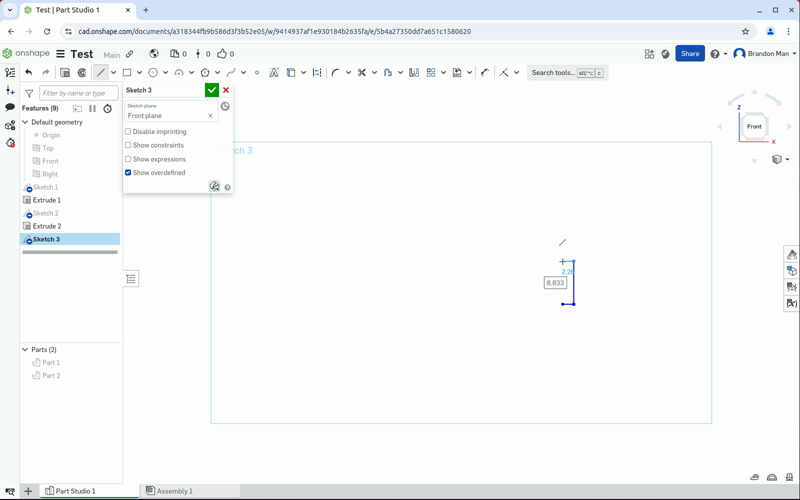
click(562, 261)
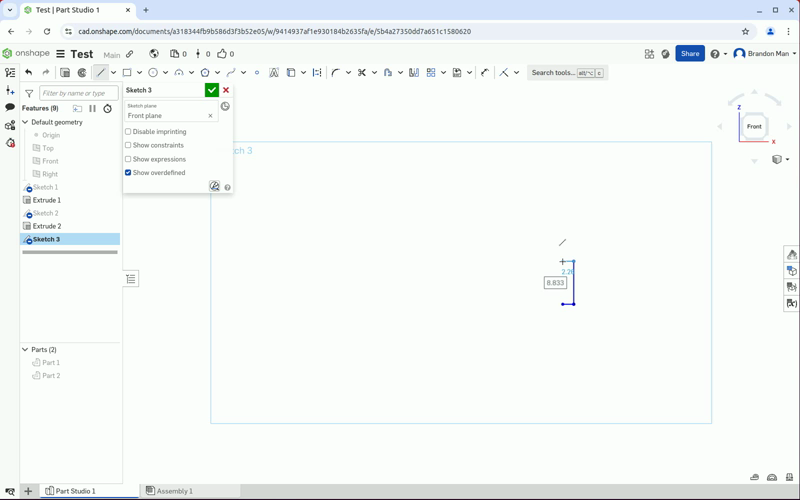
key_up(shift)
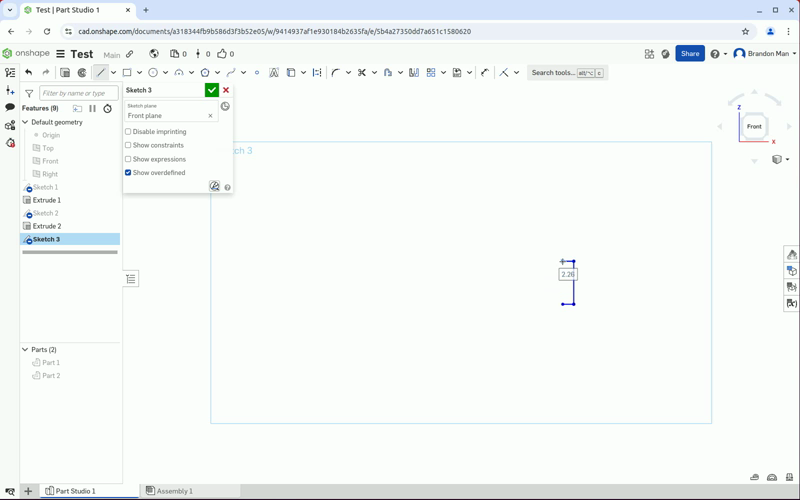
mouse_move(589, 261)
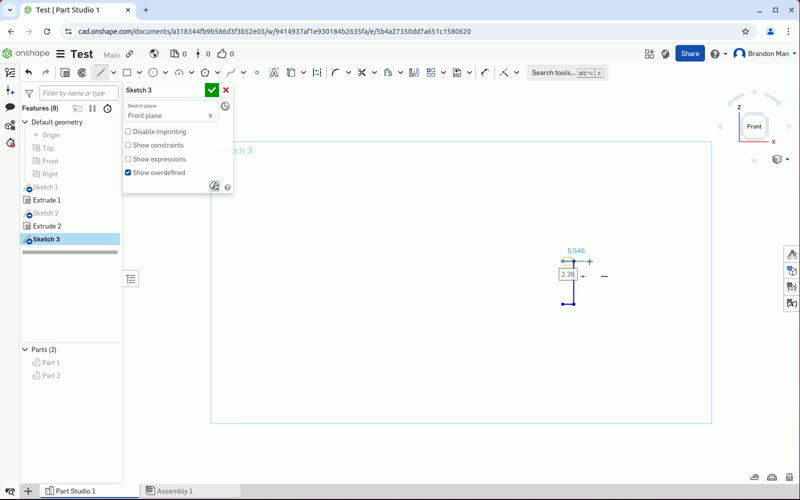
key_down(shift)
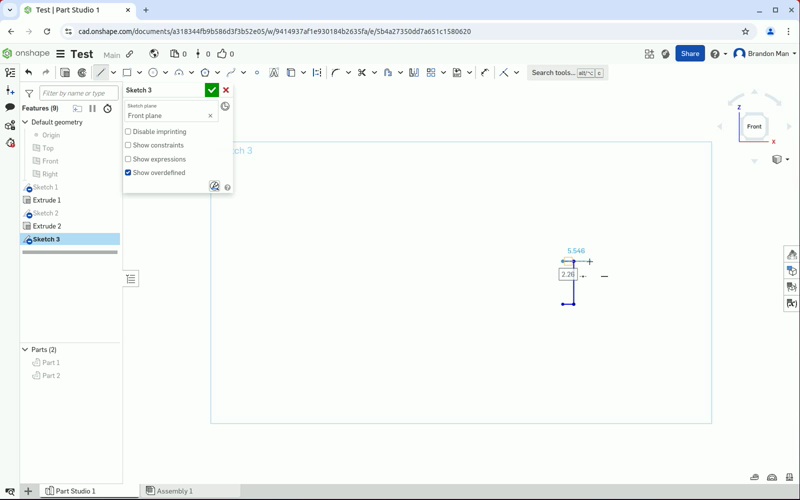
mouse_move(562, 304)
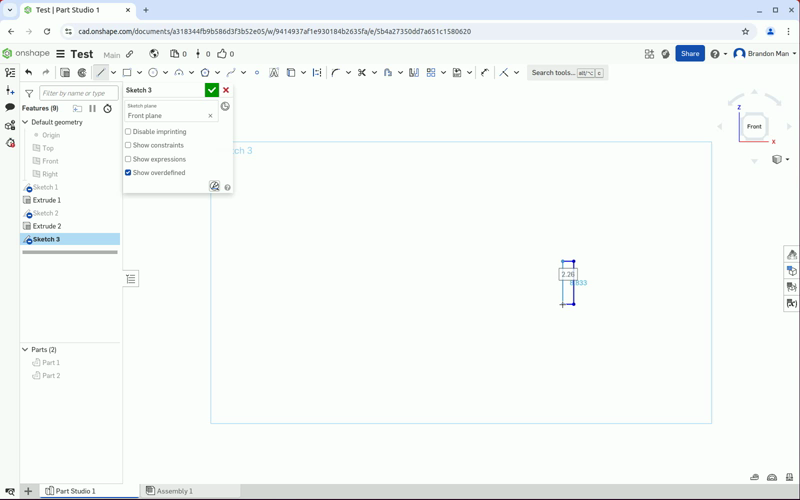
key_up(shift)
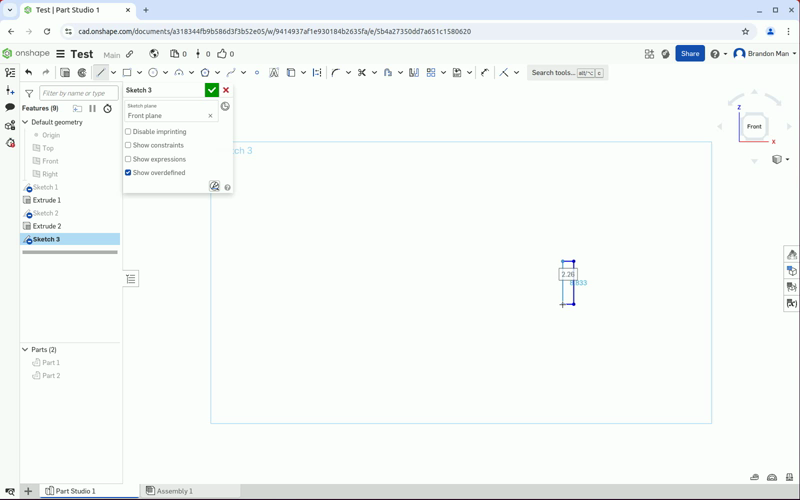
click(562, 304)
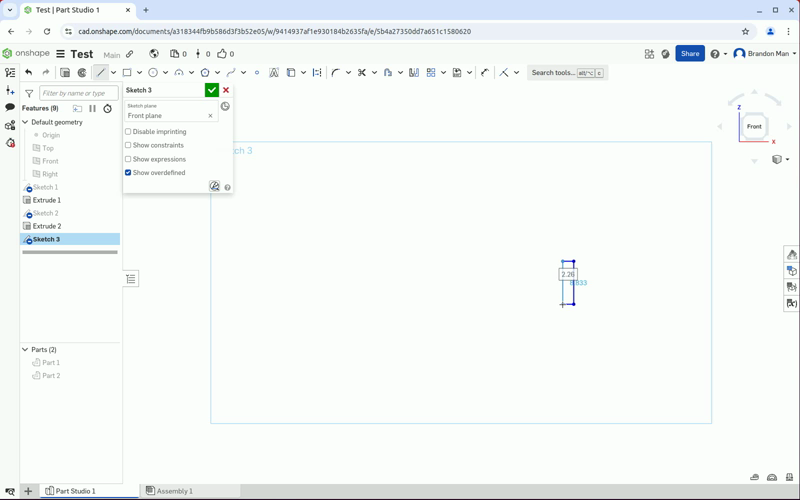
key(esc)
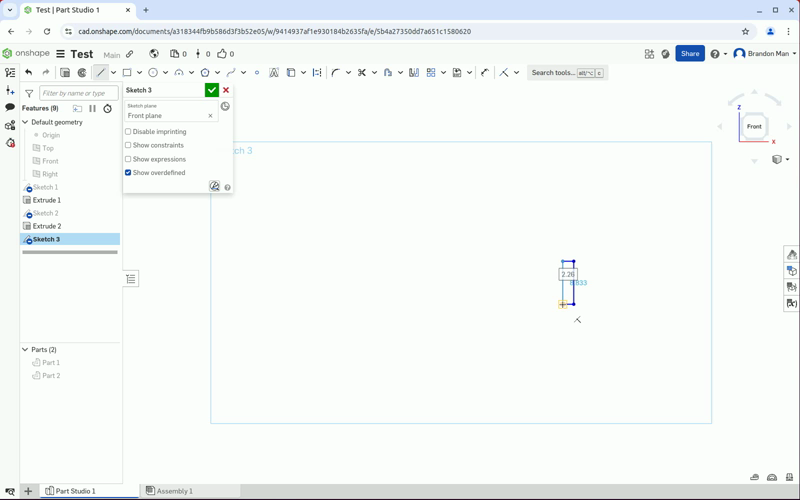
key(c)
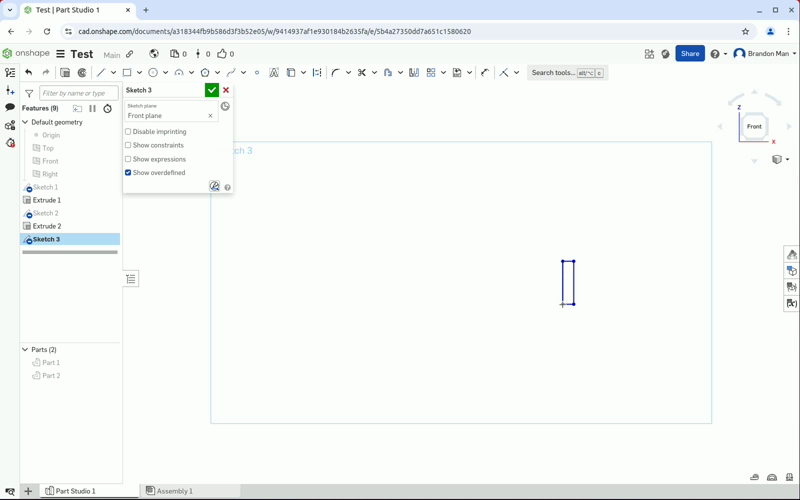
key_down(shift)
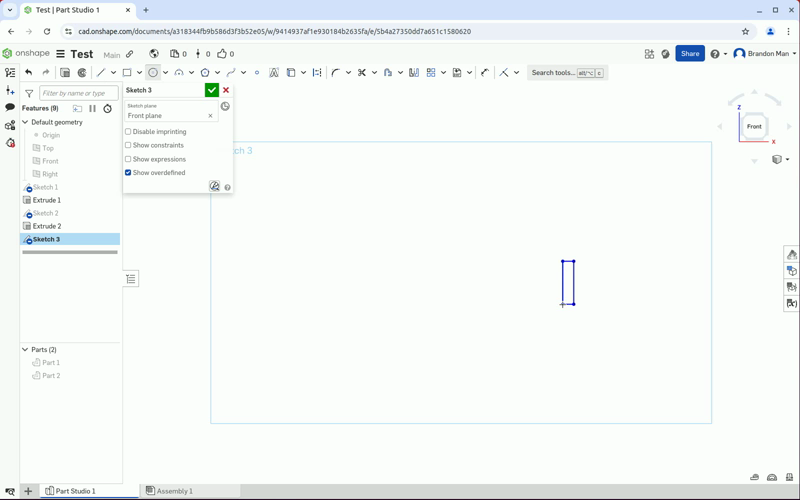
mouse_move(568, 293)
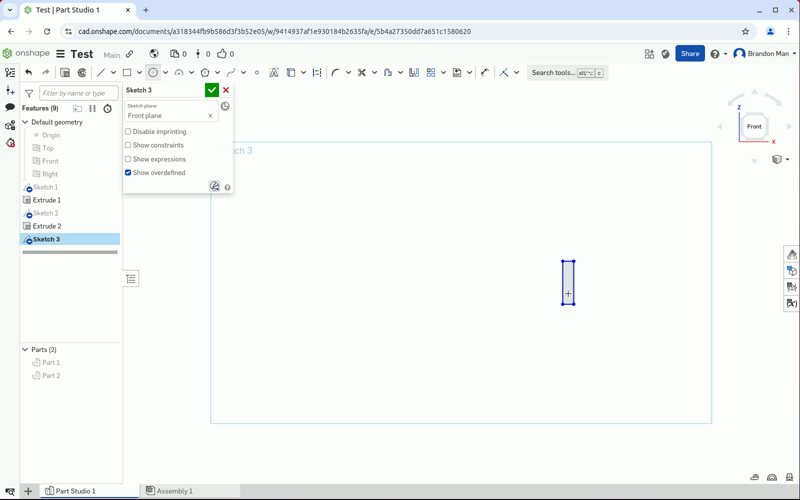
click(568, 293)
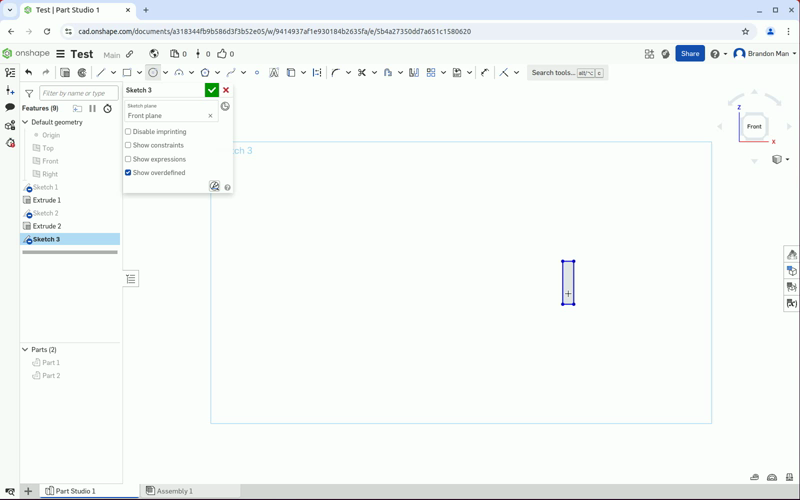
key_up(shift)
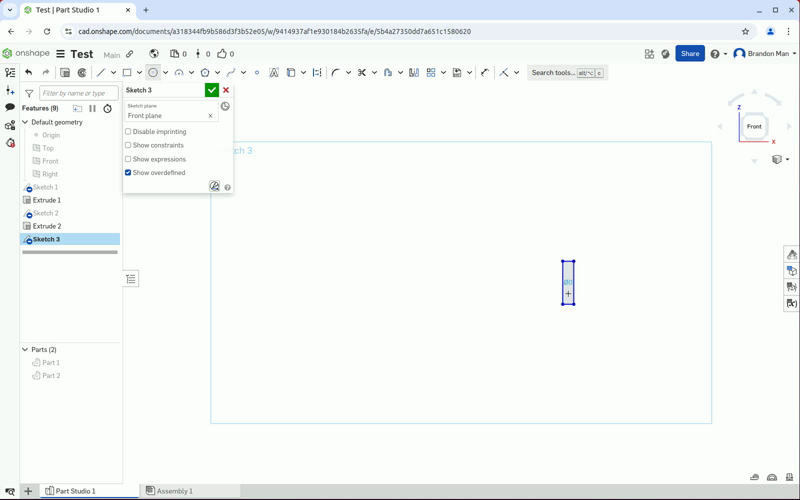
mouse_move(570, 293)
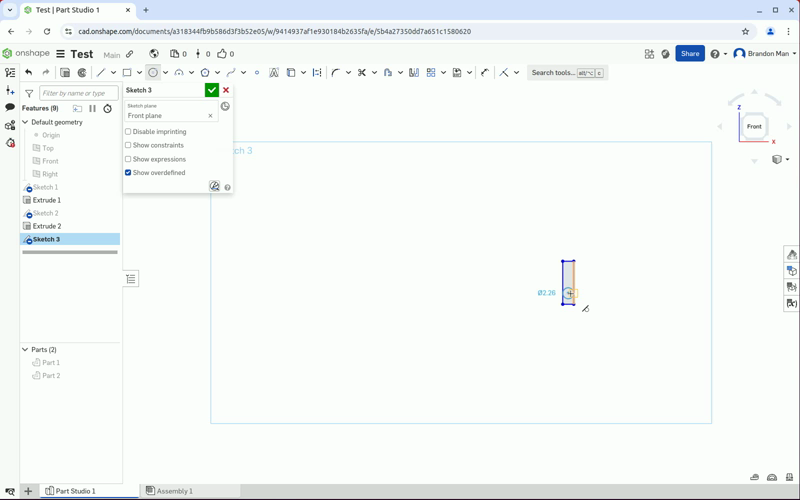
scroll(6)
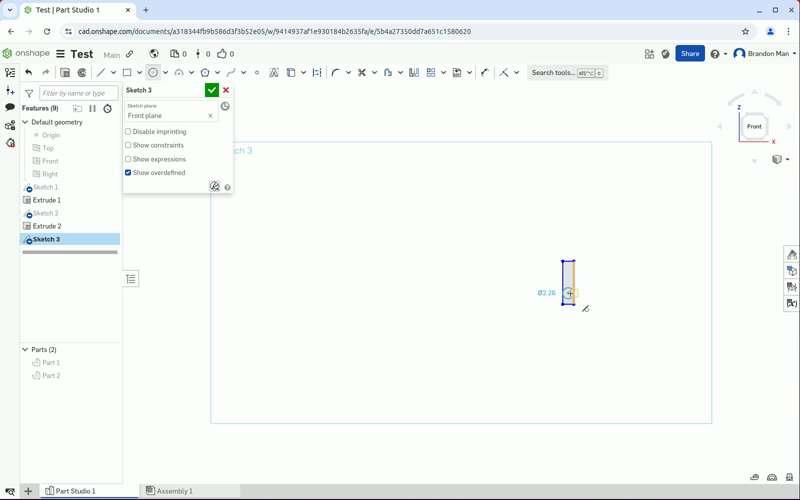
scroll(6)
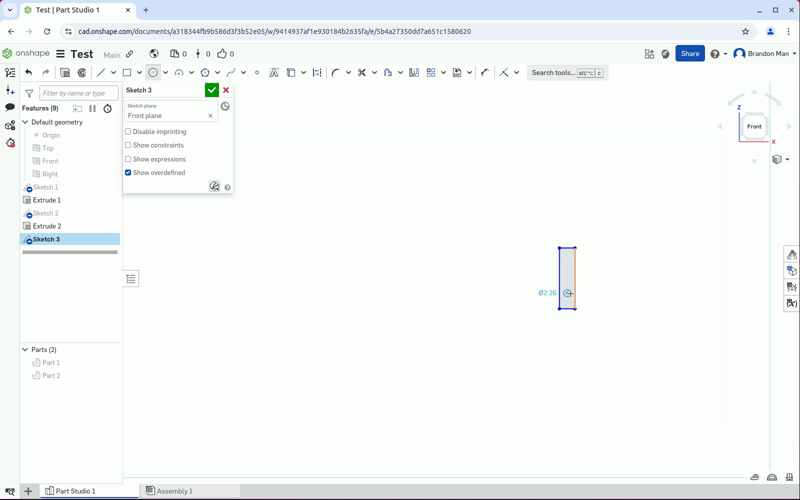
scroll(6)
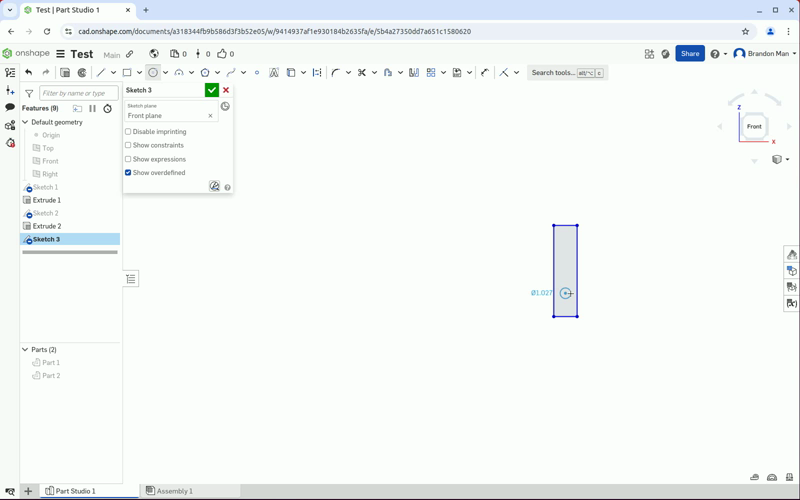
scroll(6)
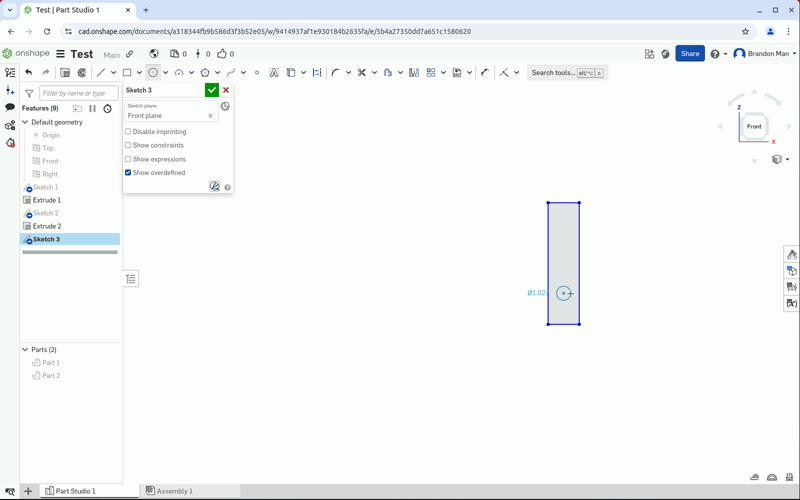
scroll(6)
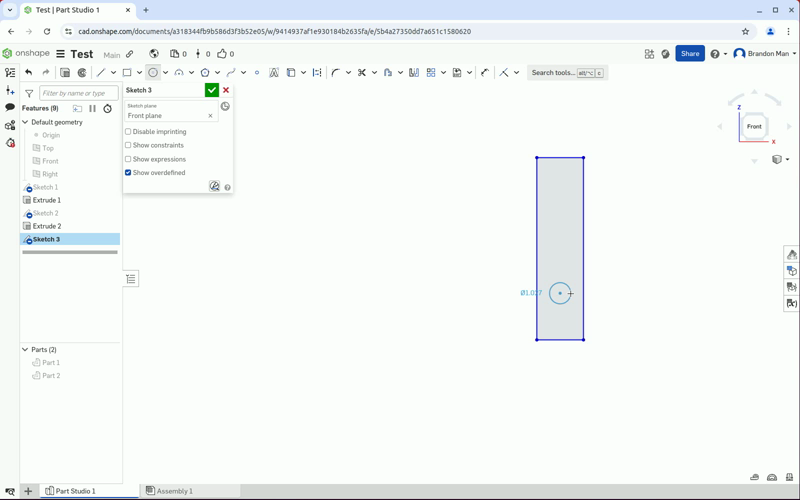
scroll(6)
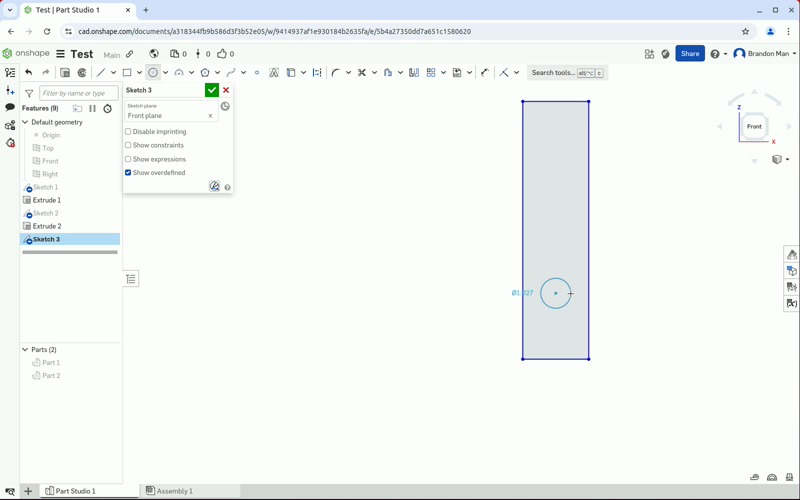
scroll(6)
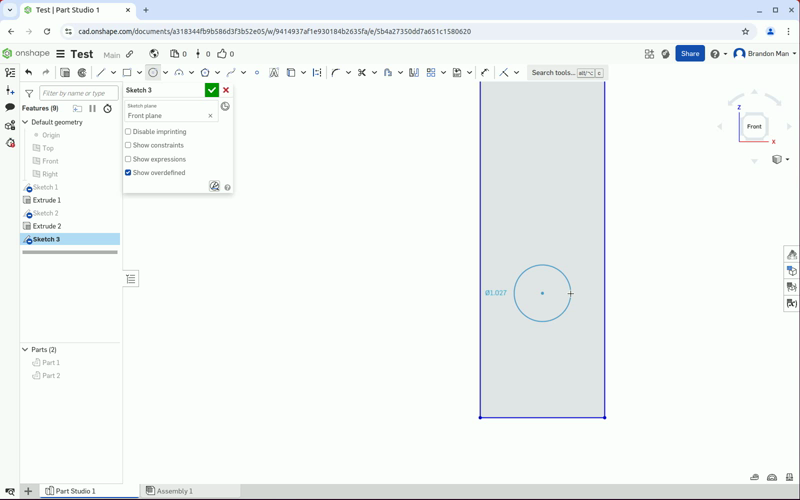
click(570, 293)
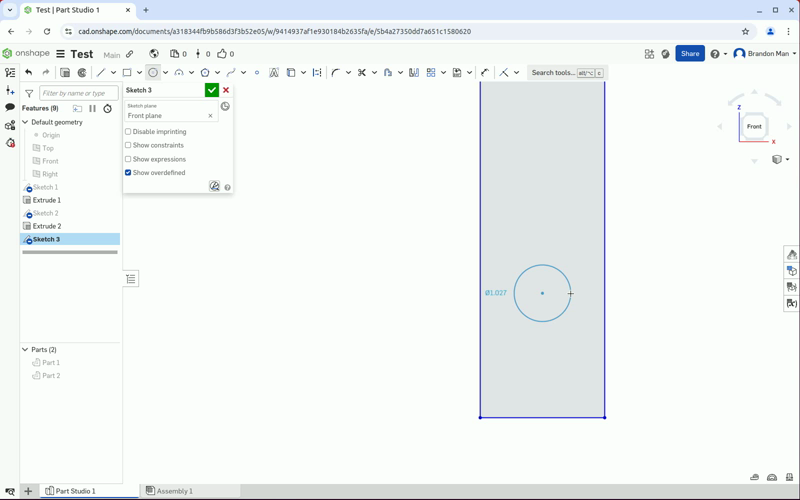
scroll(-6)
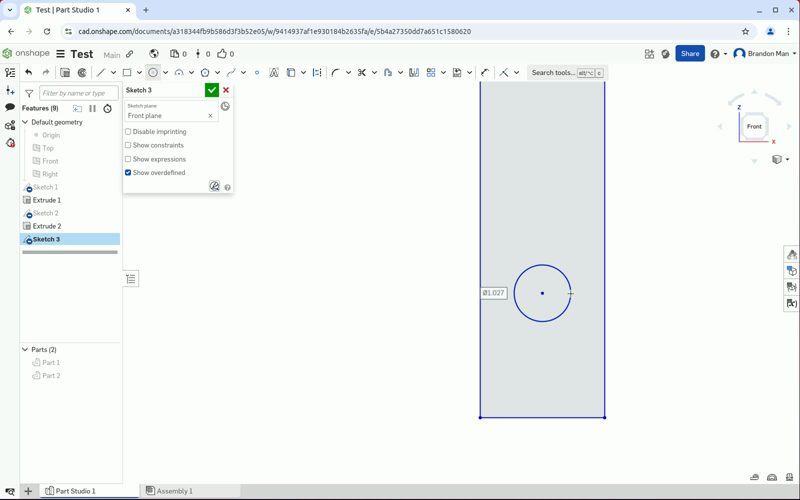
scroll(-6)
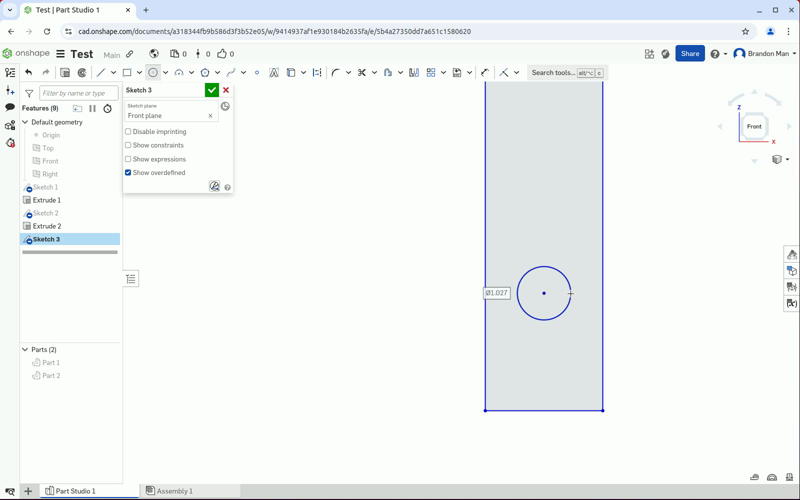
scroll(-6)
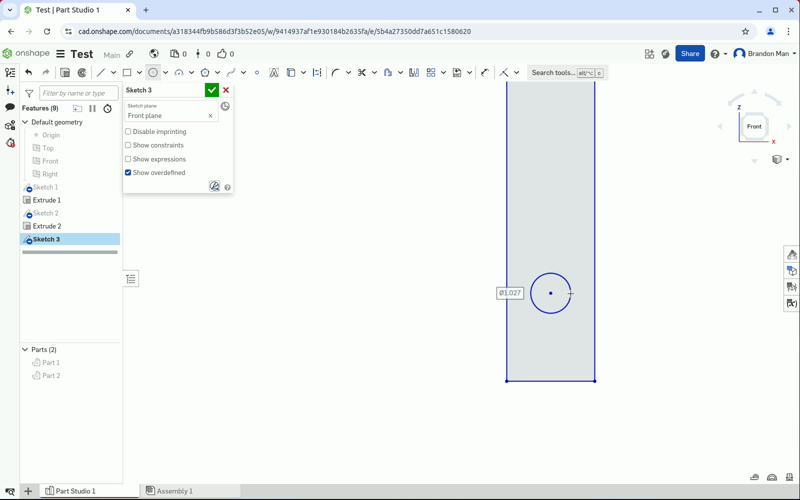
scroll(-6)
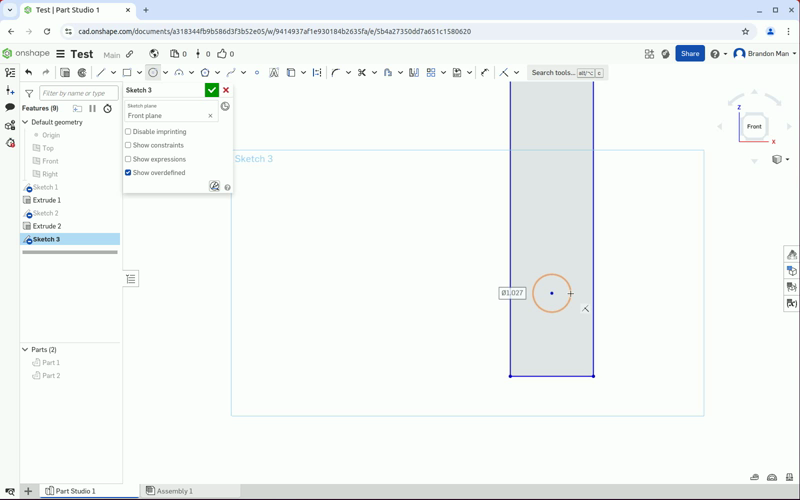
scroll(-6)
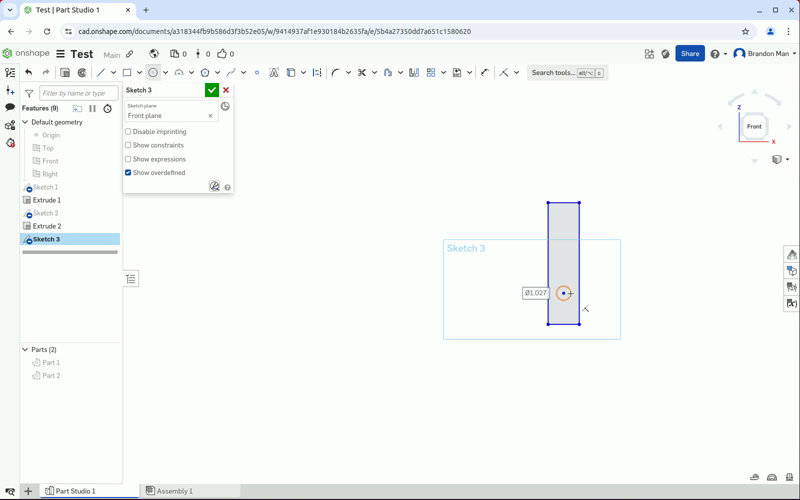
scroll(-6)
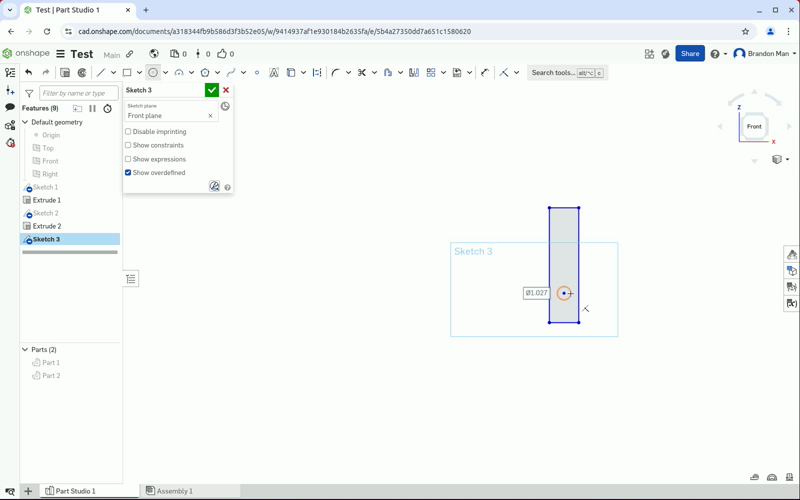
scroll(-6)
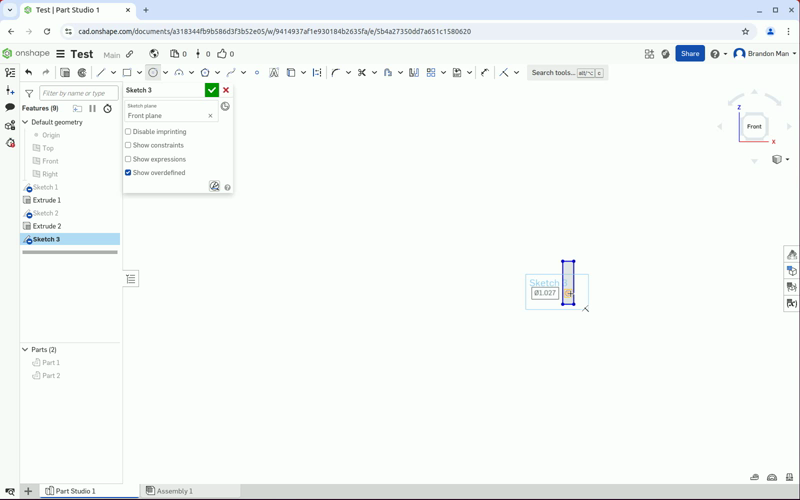
key(esc)
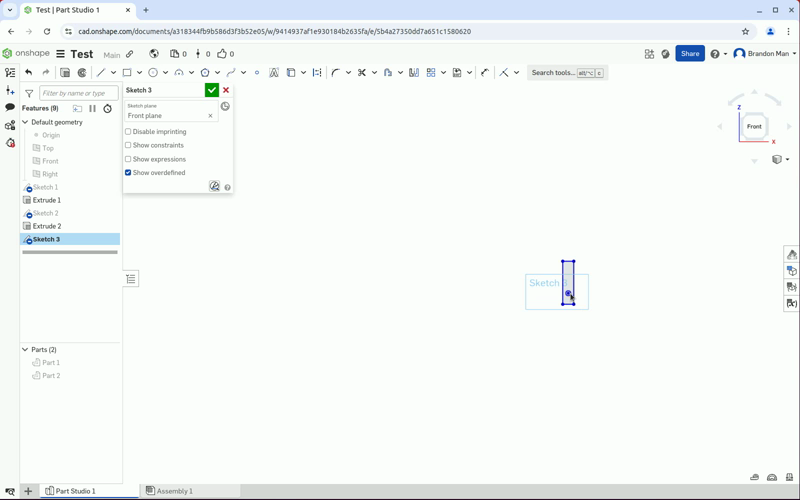
key(c)
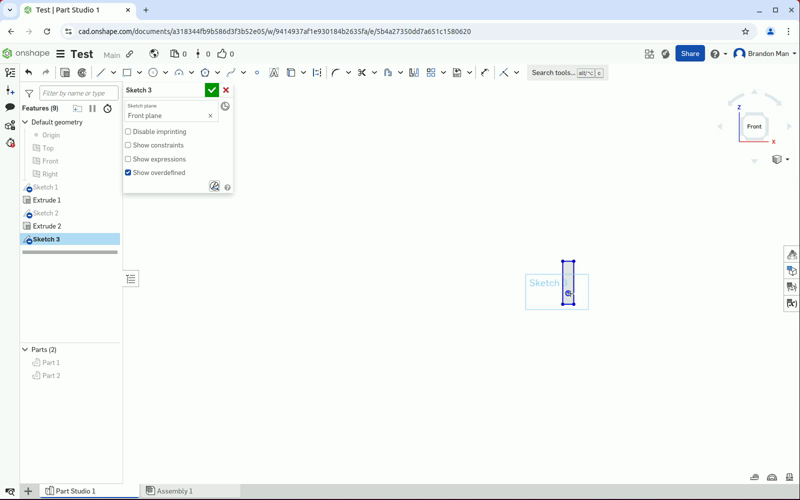
key_down(shift)
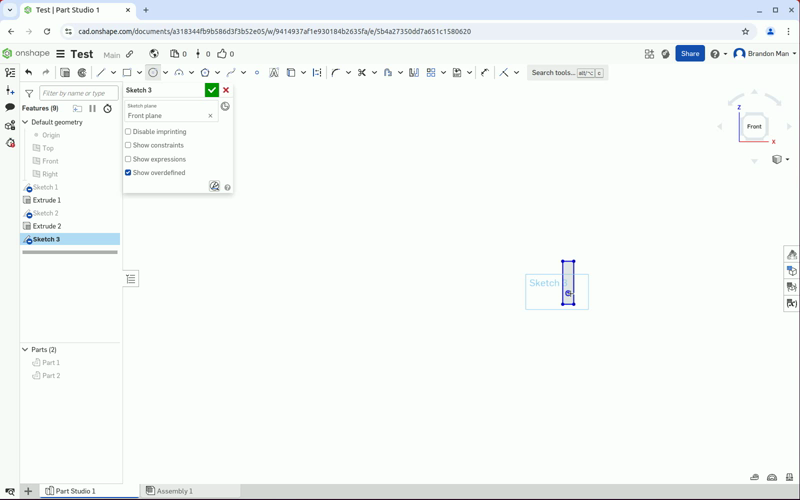
mouse_move(568, 272)
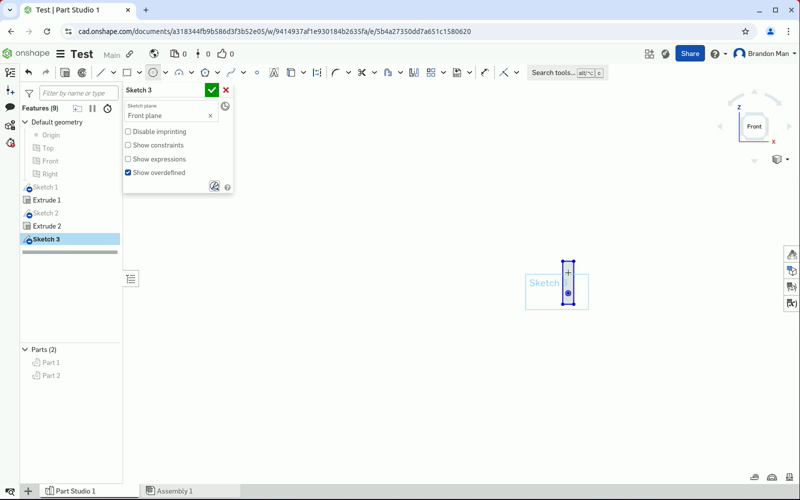
click(568, 272)
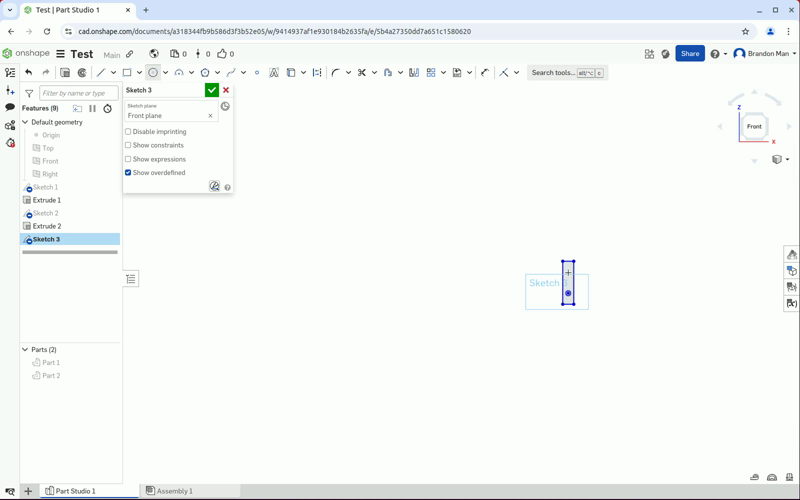
key_up(shift)
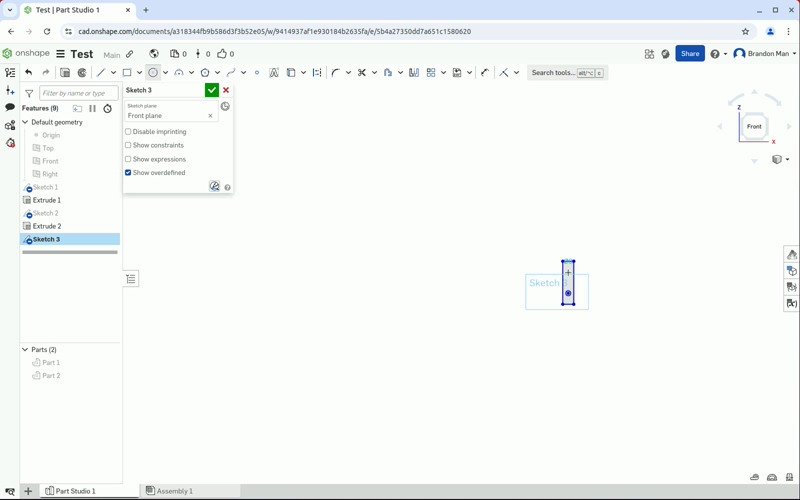
mouse_move(570, 272)
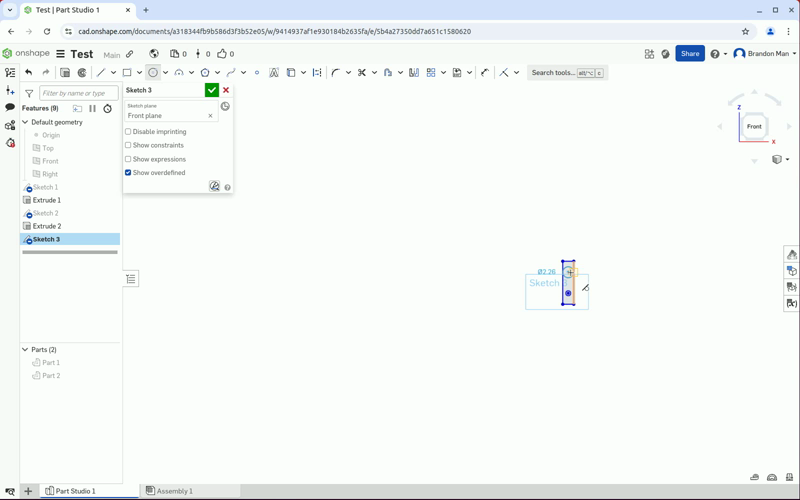
scroll(6)
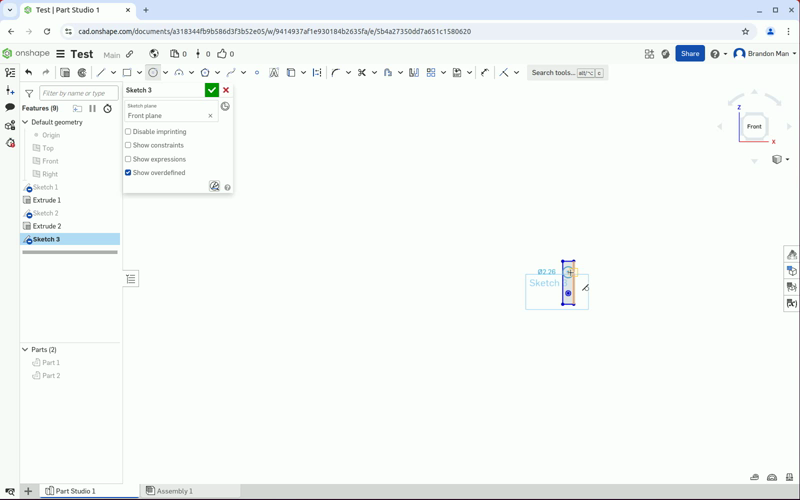
scroll(6)
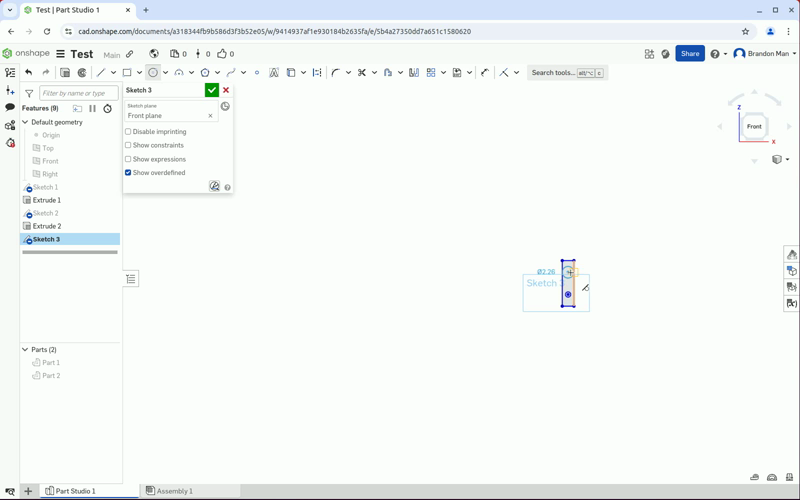
scroll(6)
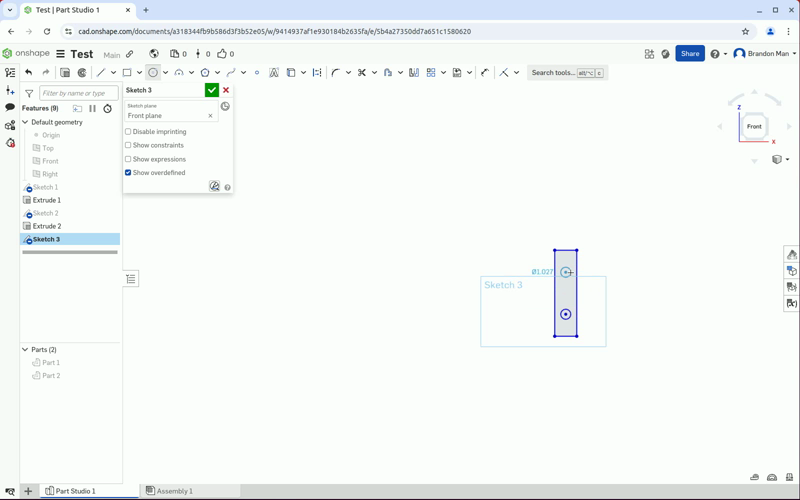
scroll(6)
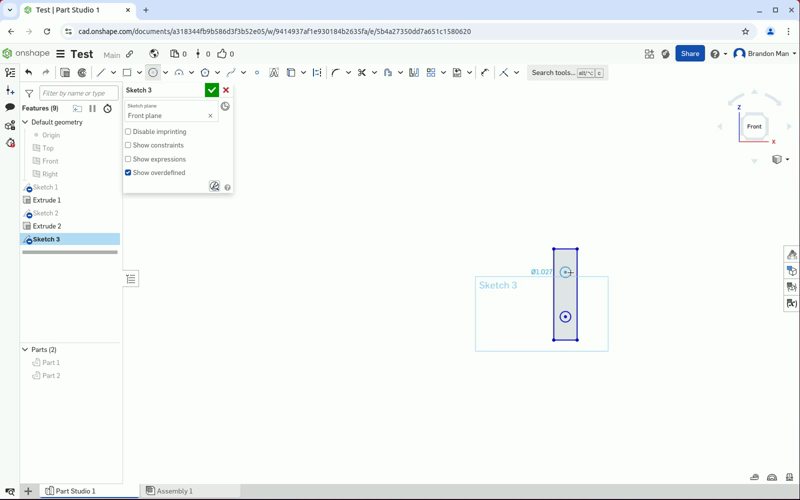
scroll(6)
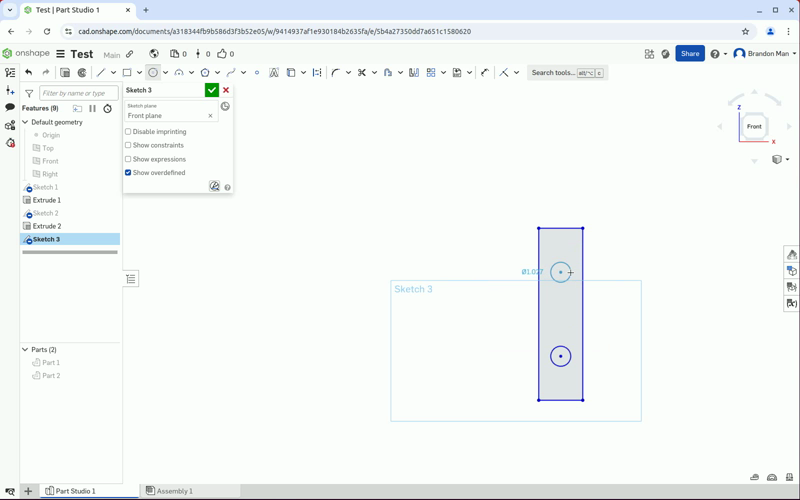
scroll(6)
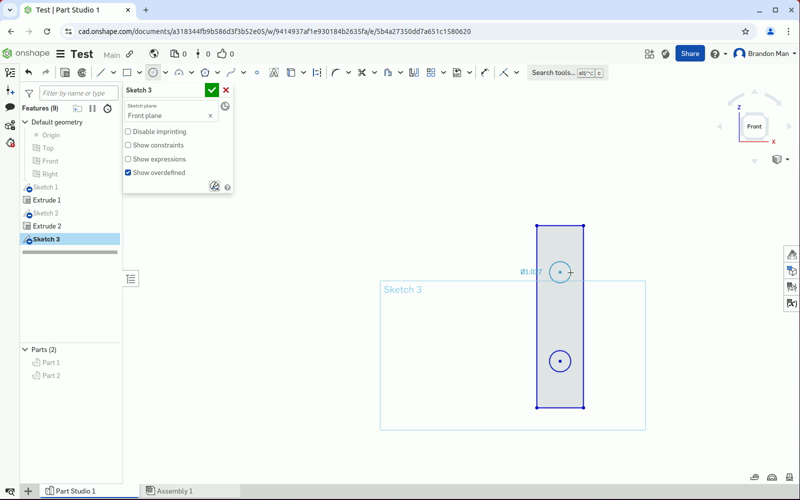
scroll(6)
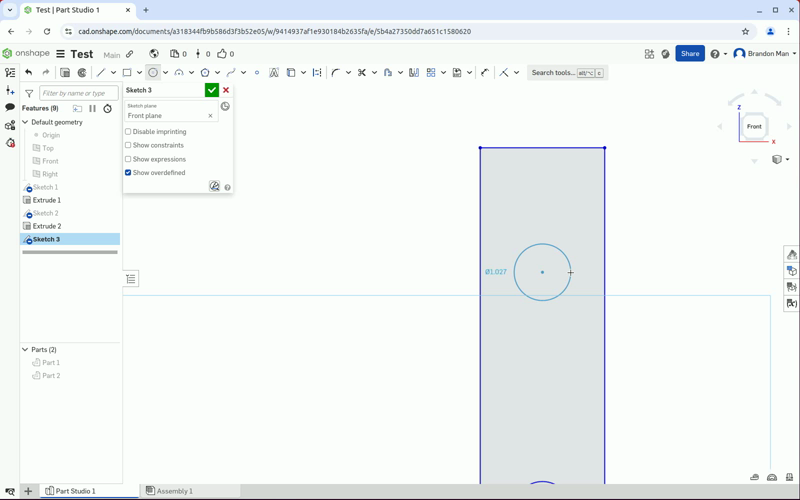
click(570, 272)
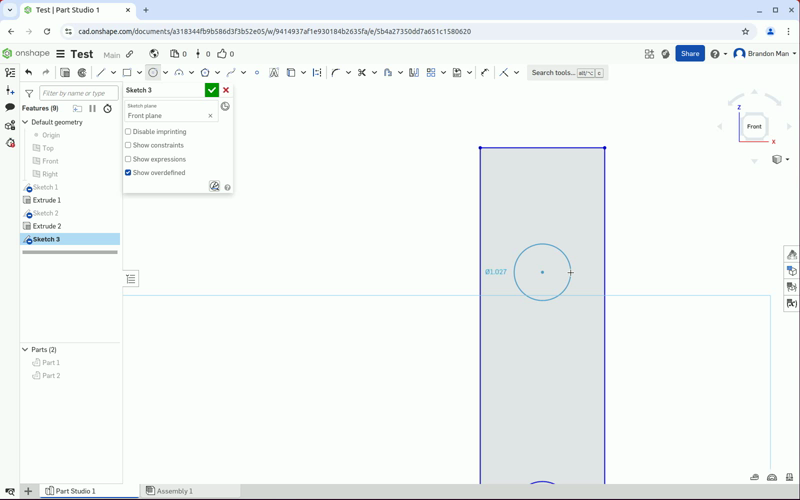
scroll(-6)
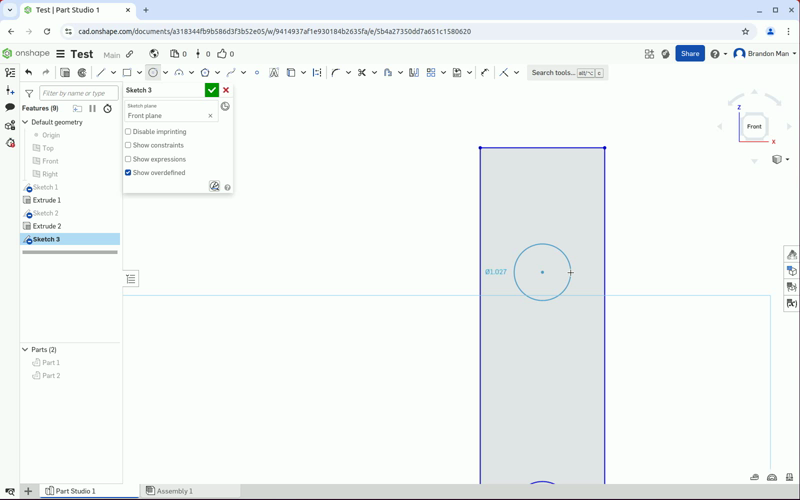
scroll(-6)
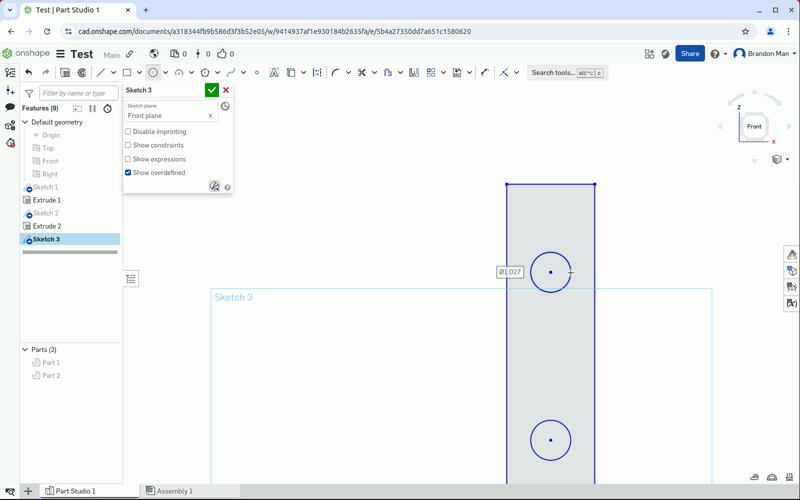
scroll(-6)
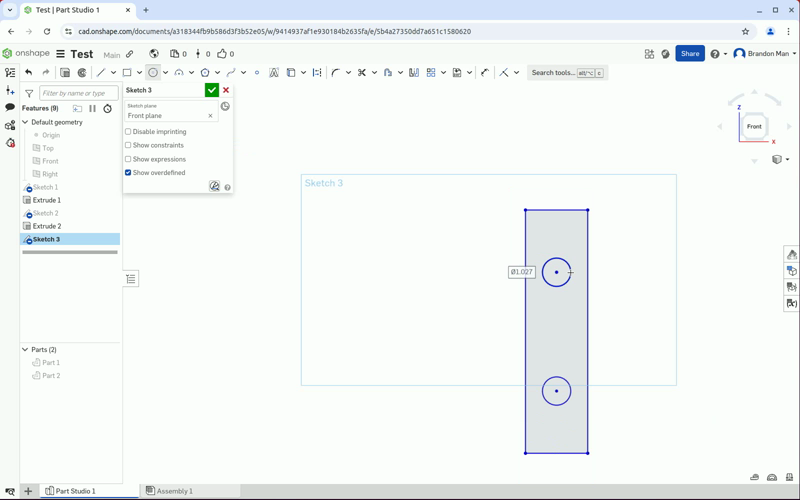
scroll(-6)
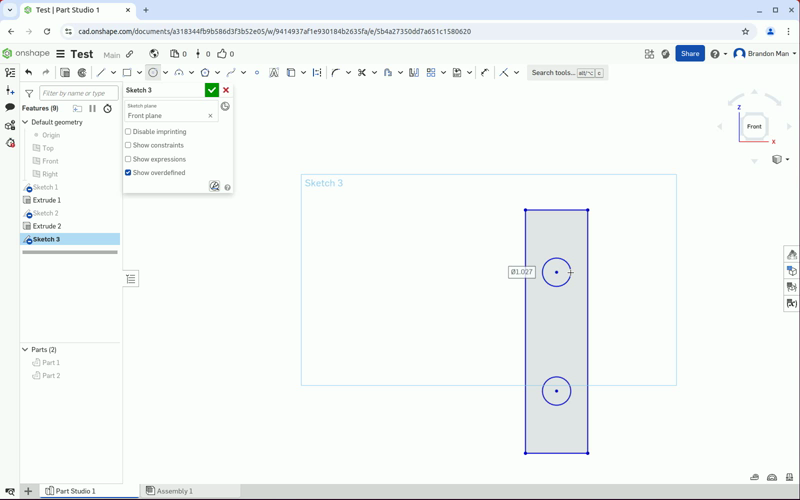
scroll(-6)
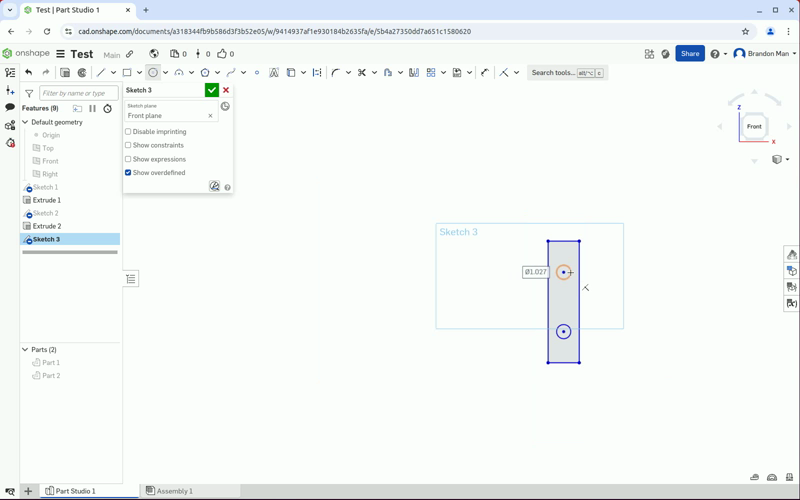
scroll(-6)
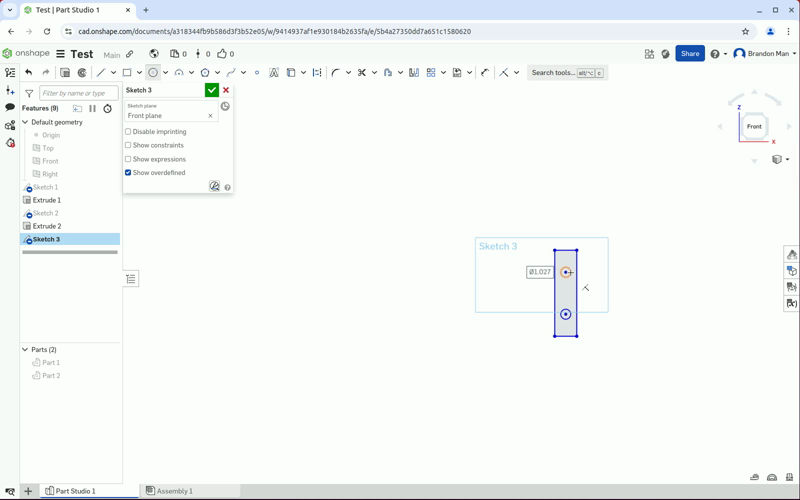
scroll(-6)
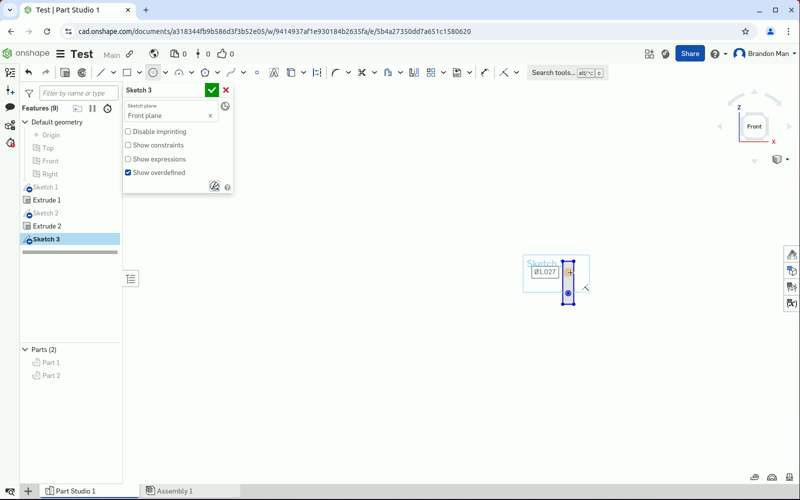
key(esc)
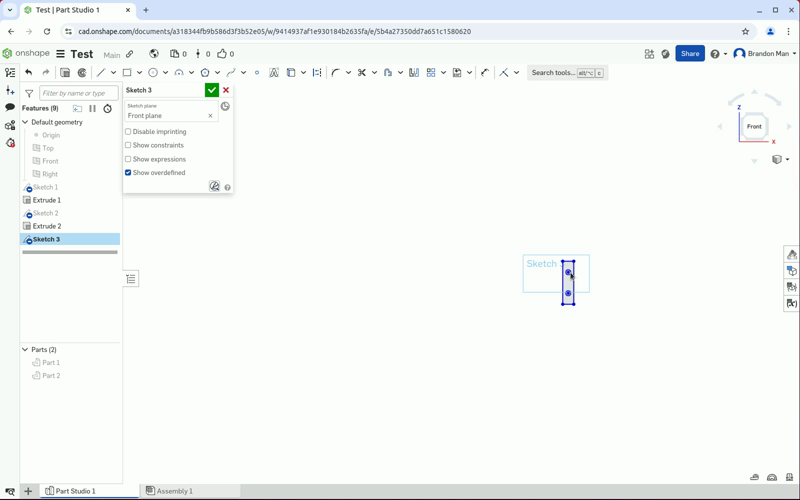
mouse_move(568, 286)
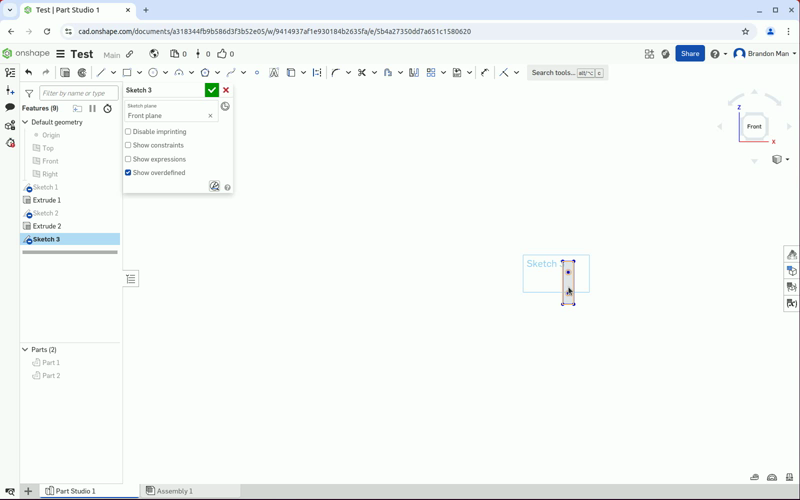
scroll(6)
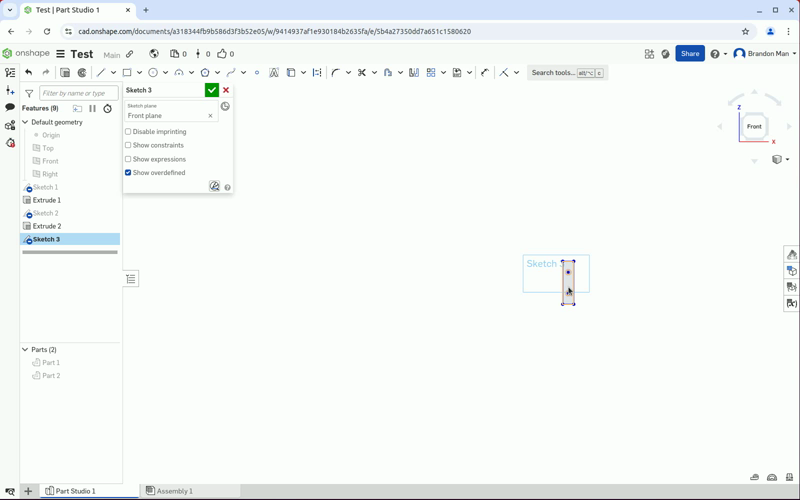
scroll(6)
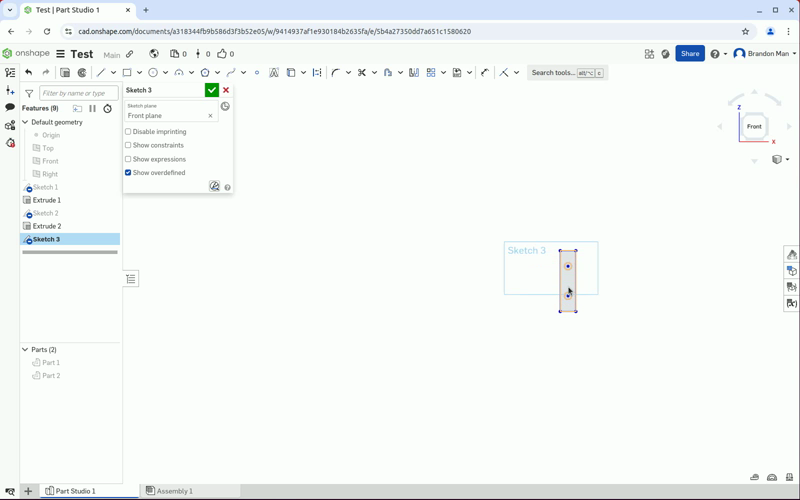
scroll(6)
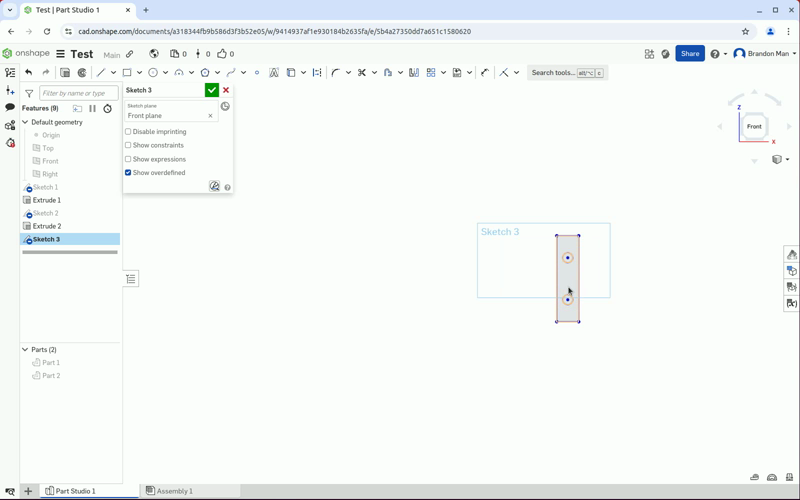
scroll(6)
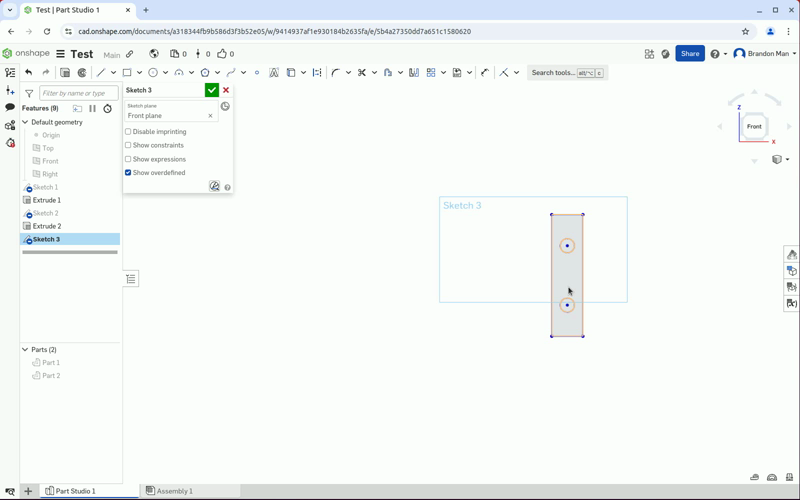
scroll(6)
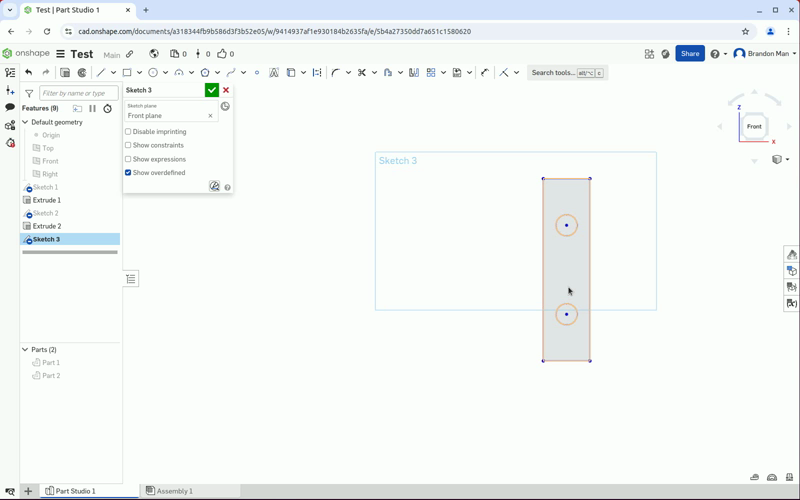
scroll(6)
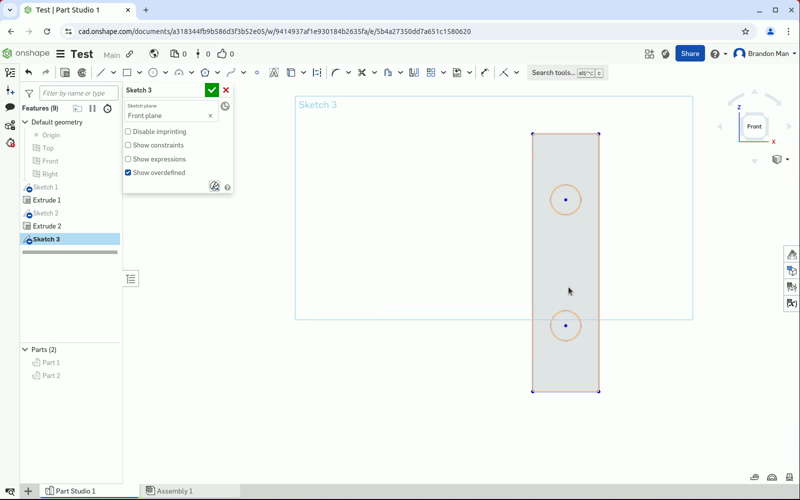
scroll(6)
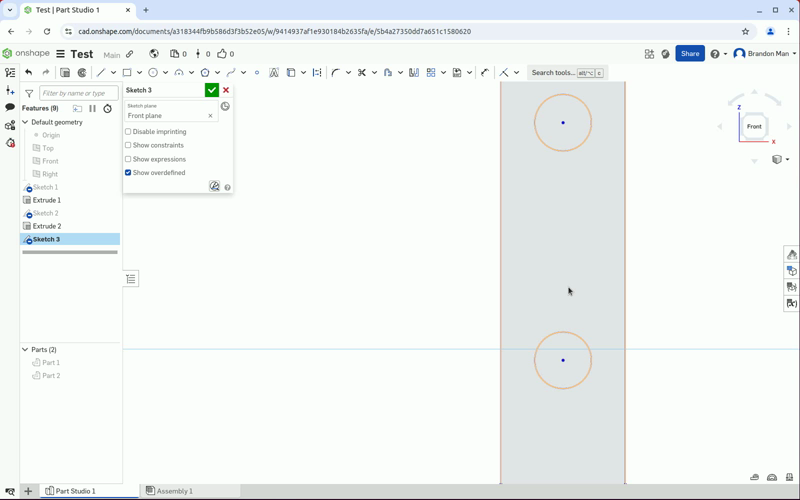
click(568, 286)
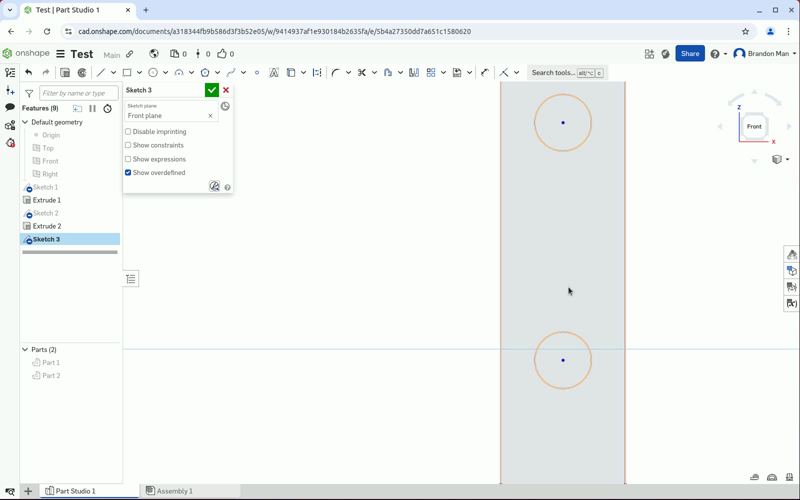
scroll(-6)
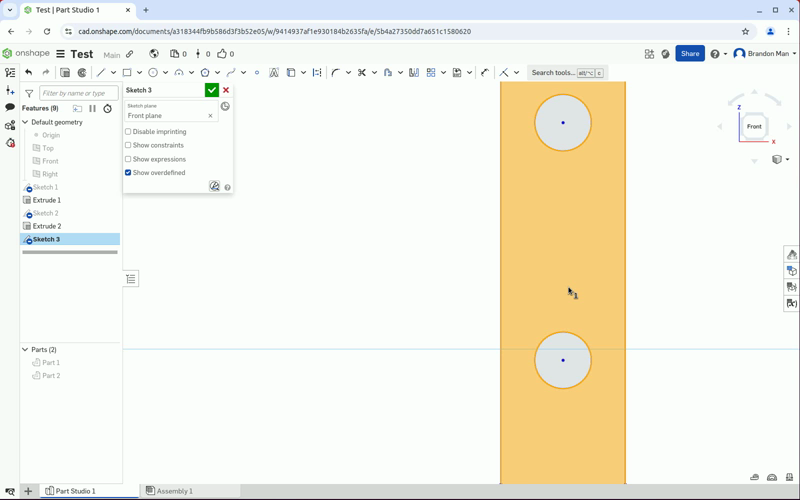
scroll(-6)
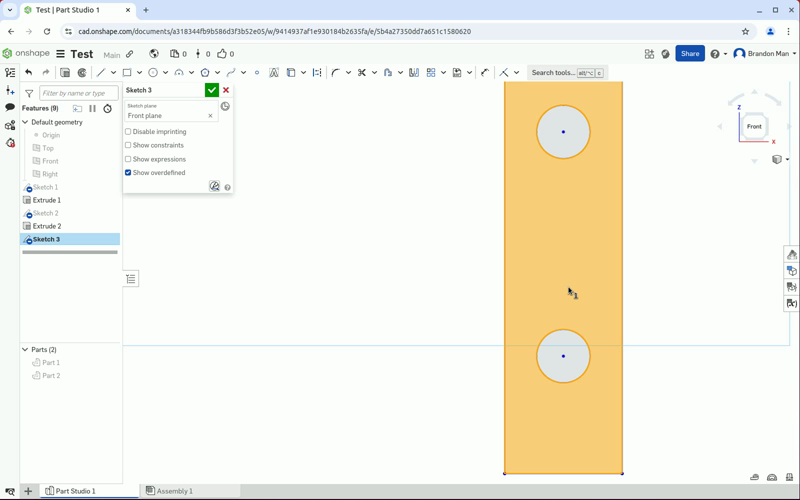
scroll(-6)
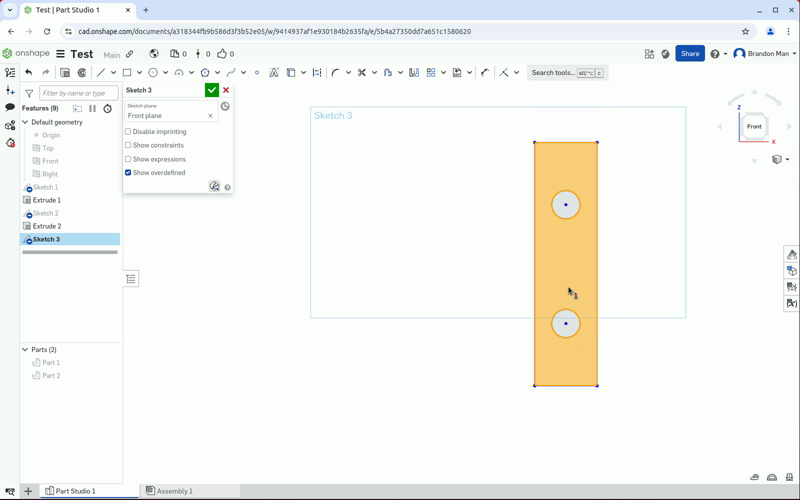
scroll(-6)
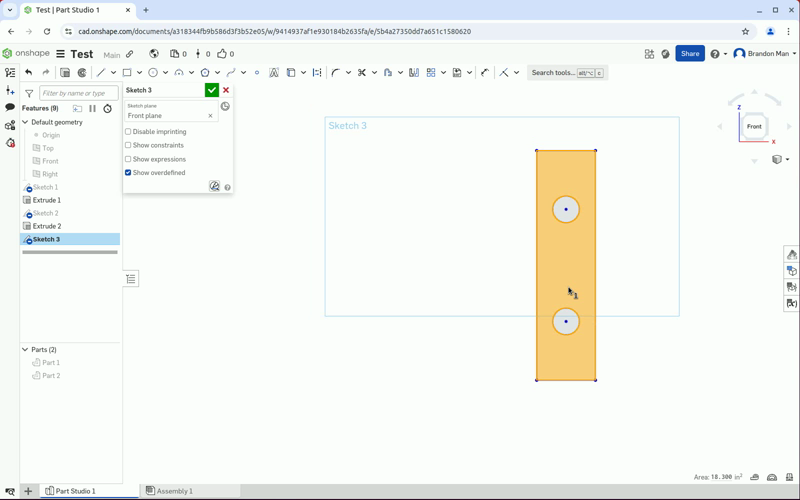
scroll(-6)
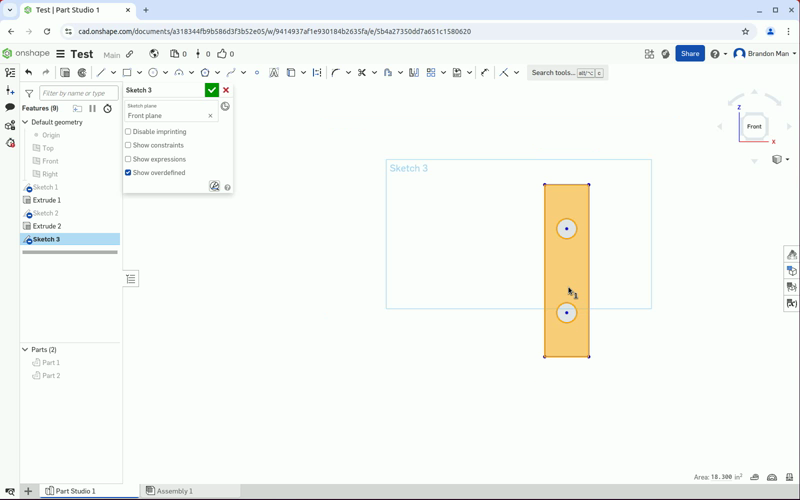
scroll(-6)
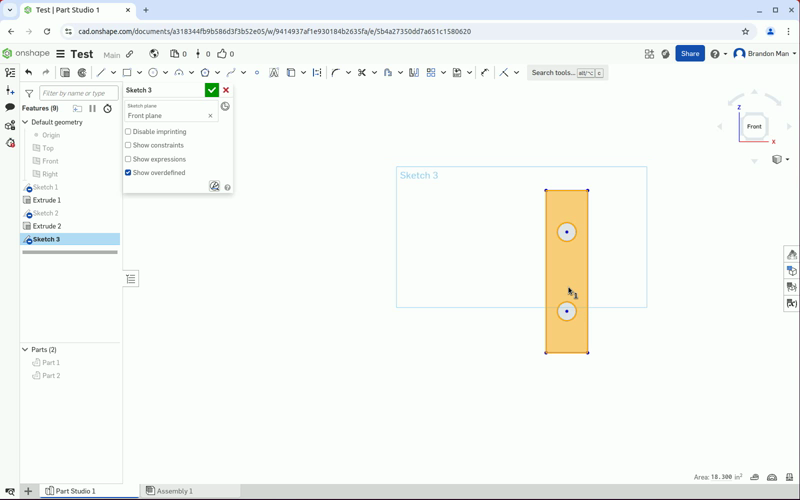
scroll(-6)
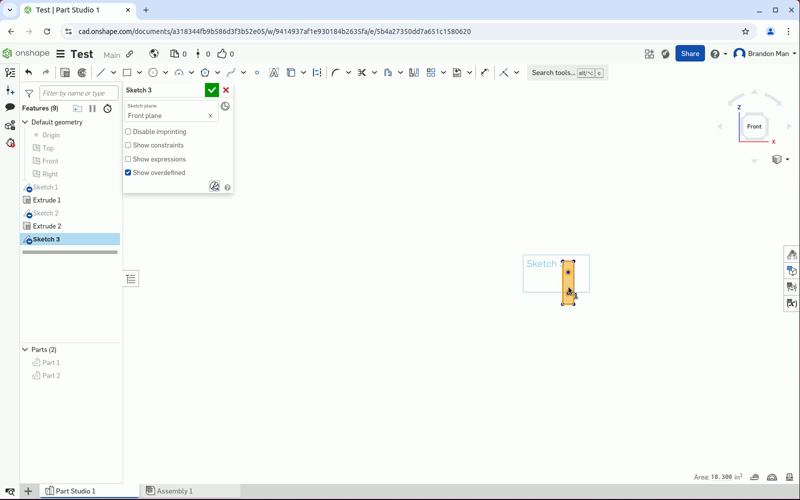
mouse_move(73, 352)
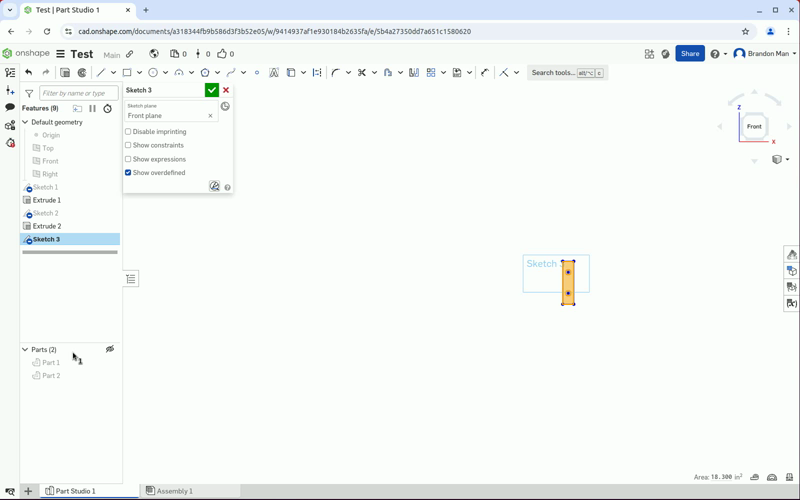
key(shift+y)
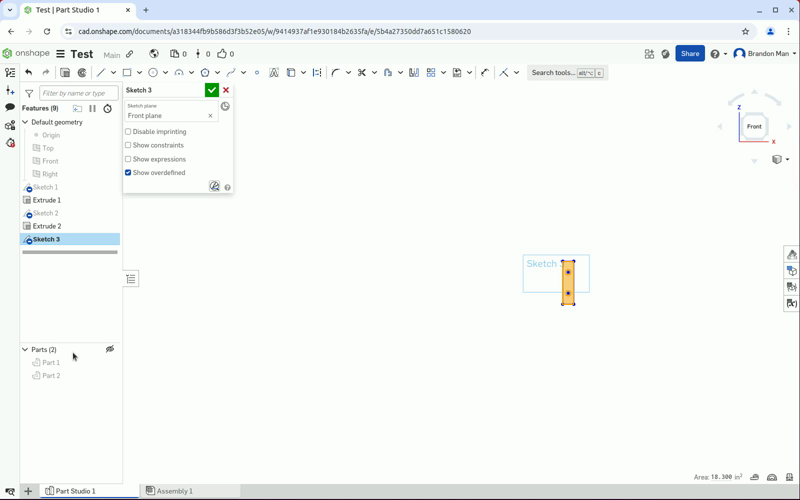
key(shift+e)
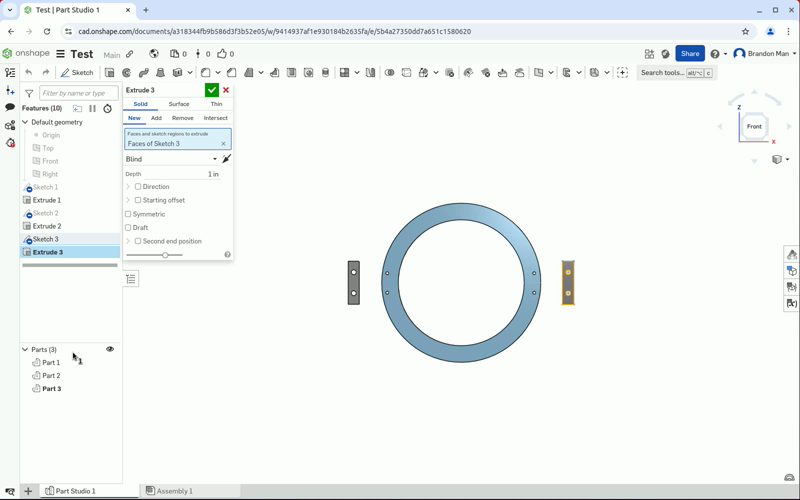
mouse_move(143, 106)
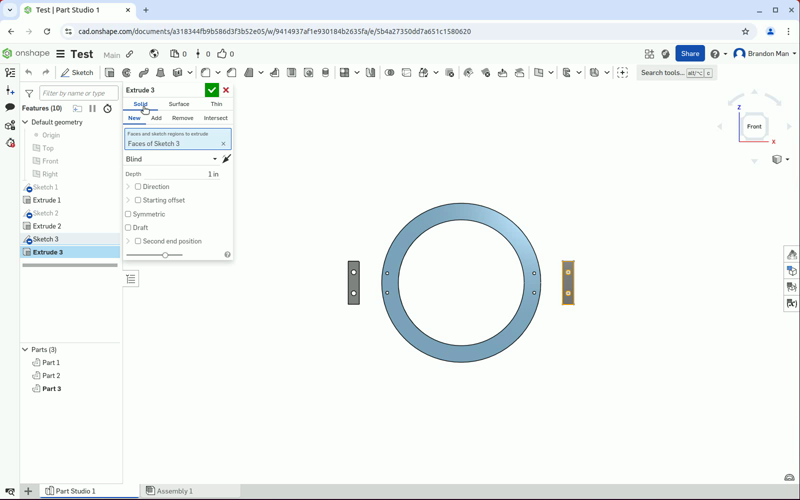
click(143, 106)
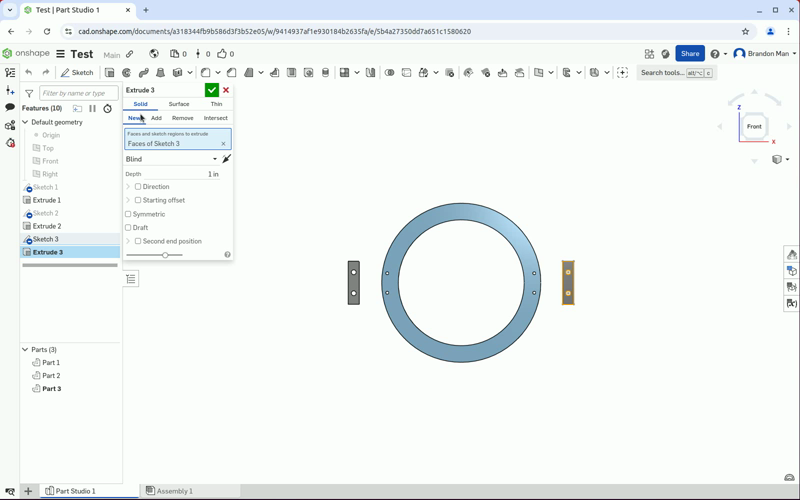
mouse_move(137, 120)
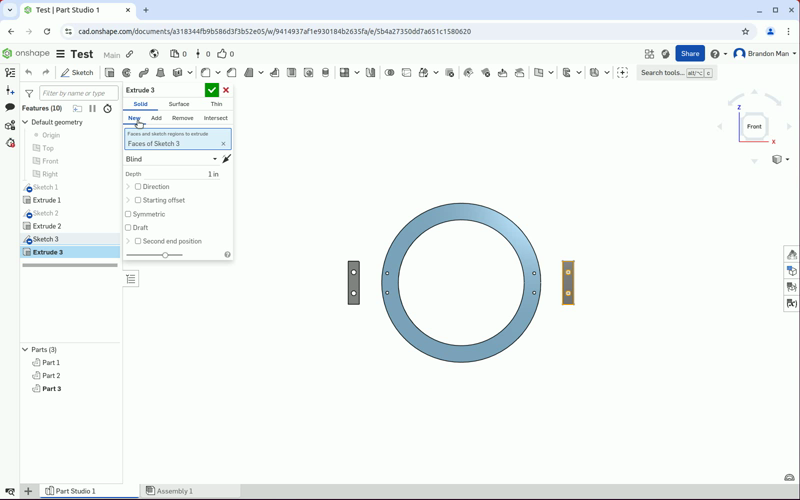
click(137, 120)
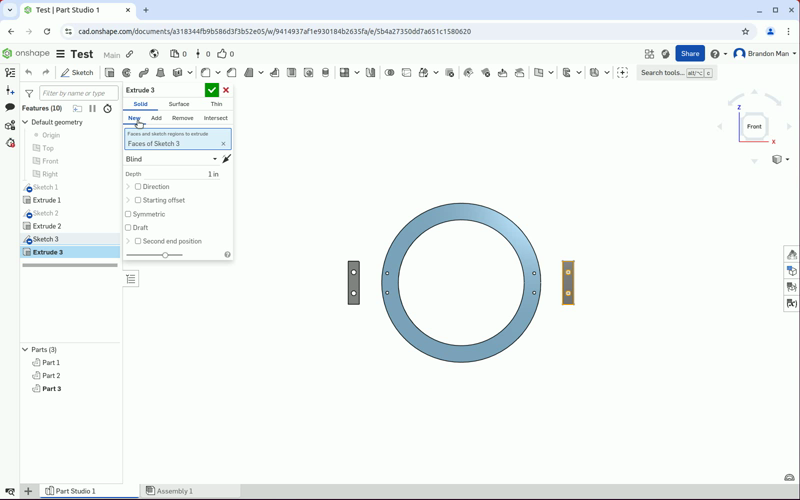
key(tab, 4)
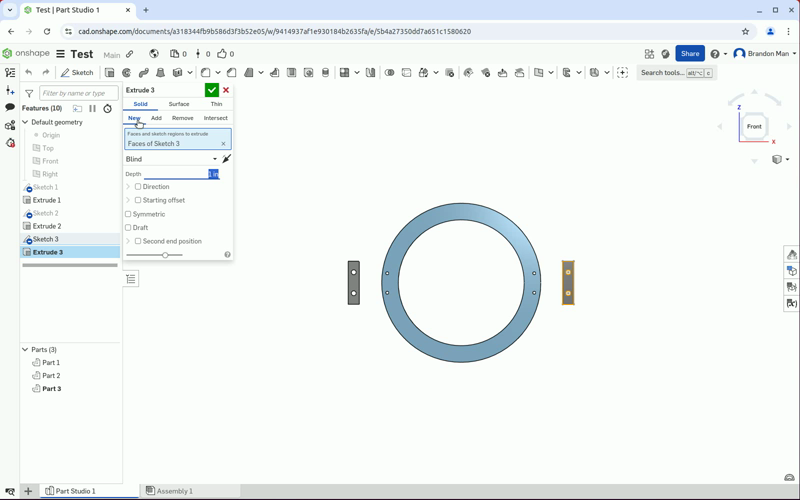
text(2.166)
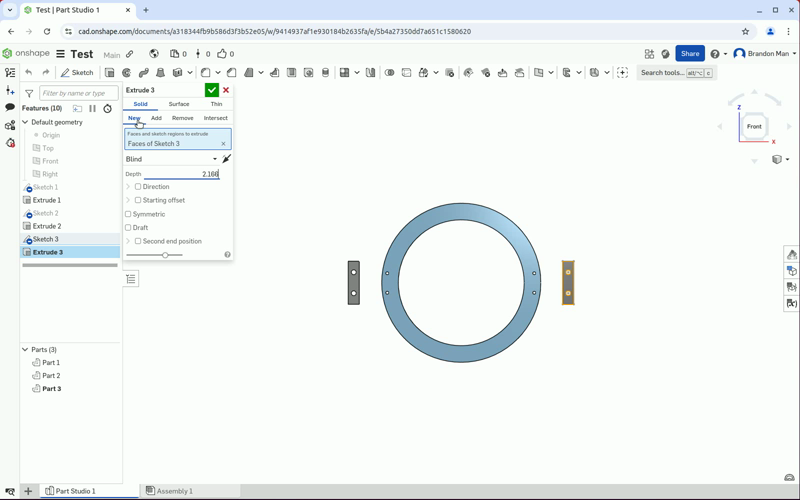
key(enter)
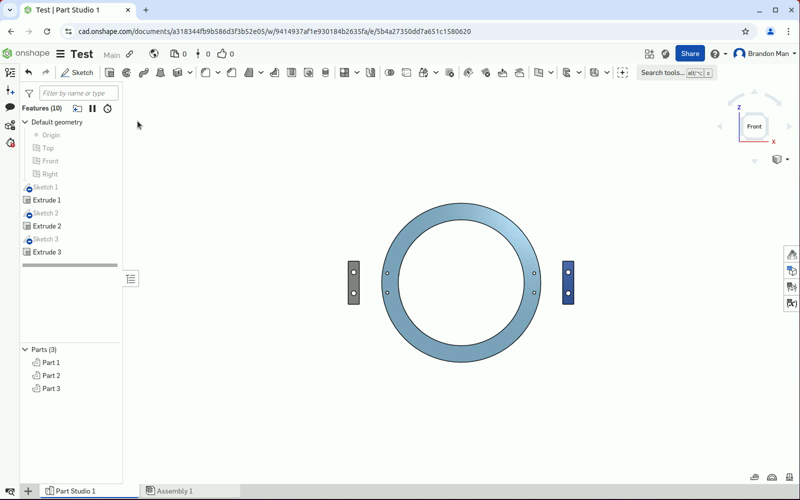
key(shift+h)
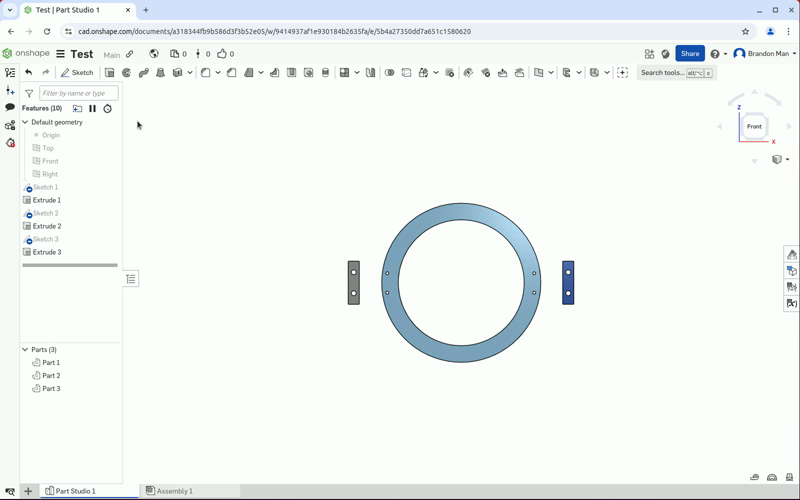
key(shift+h)
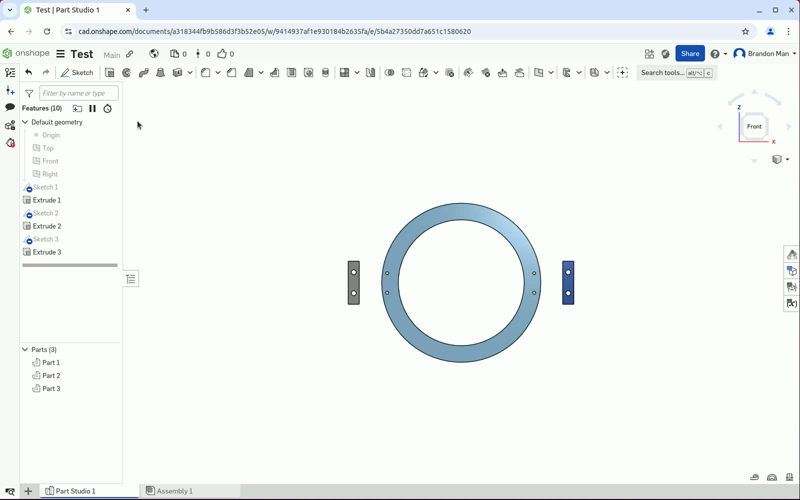
key(shift+7)
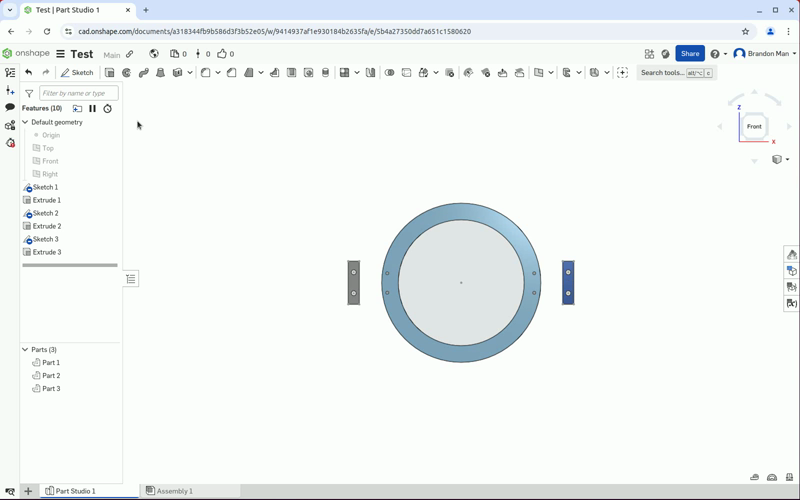
key(left, 2)
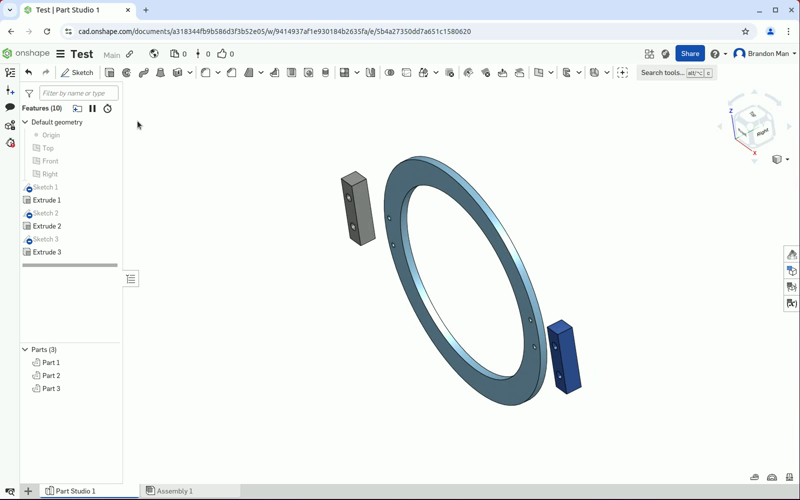
key(down, 2)
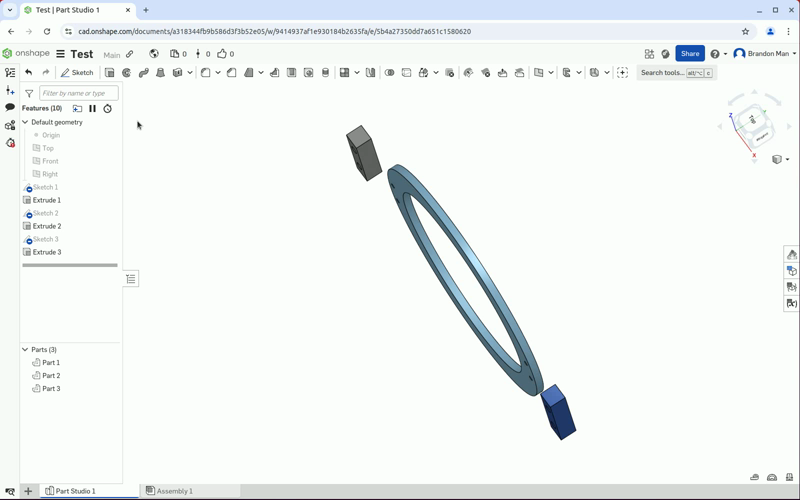
key(up, 2)
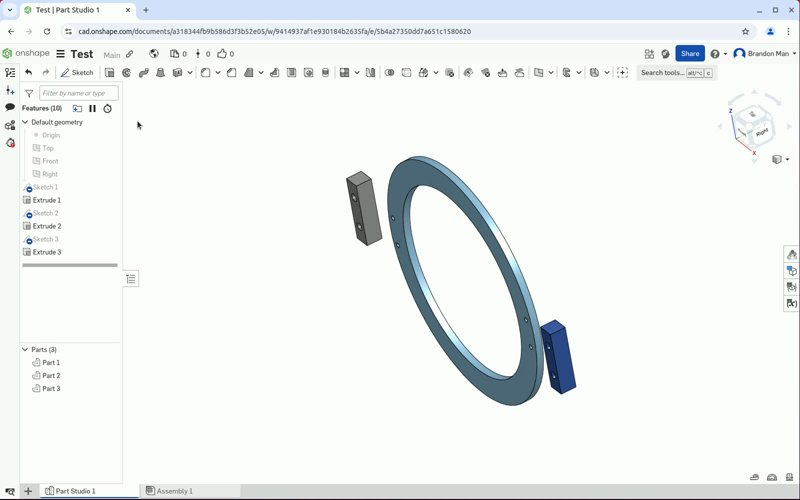
key(right, 2)
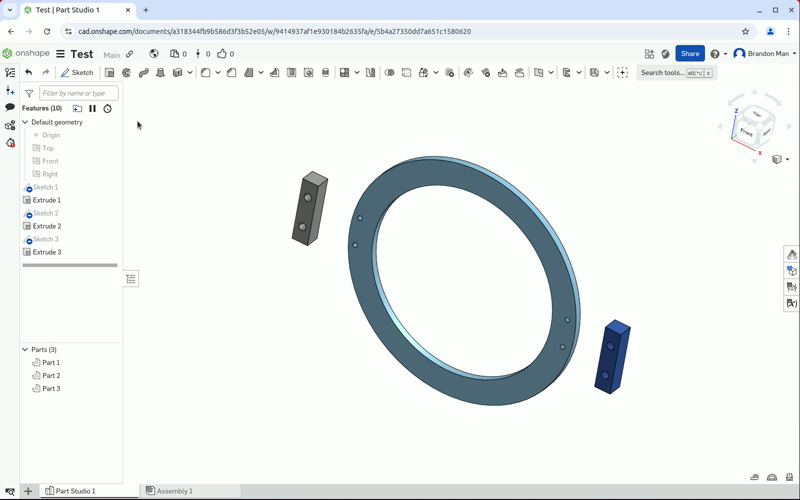
mouse_move(73, 189)
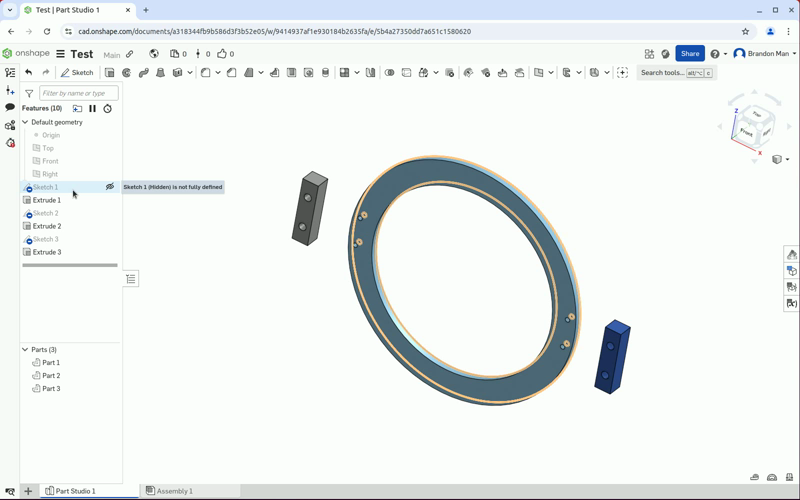
click(73, 189)